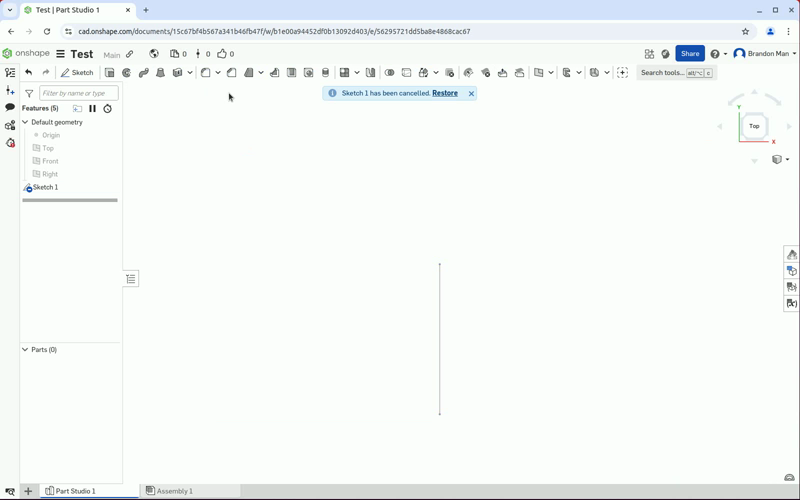
key(shift+h)
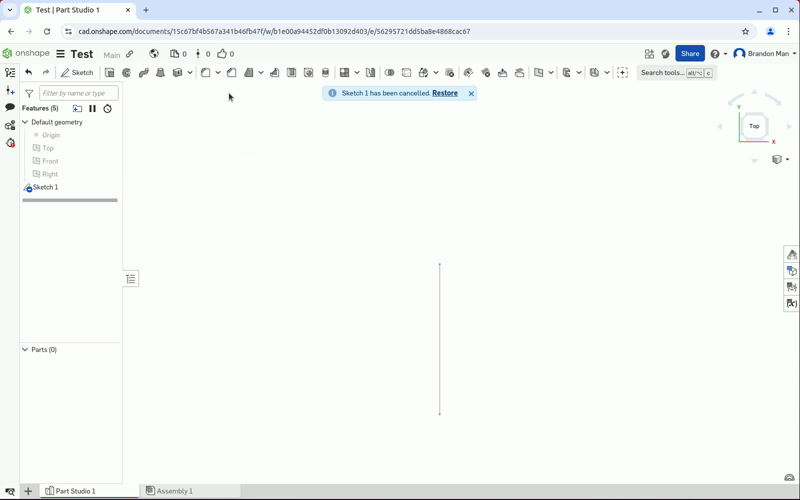
key(shift+s)
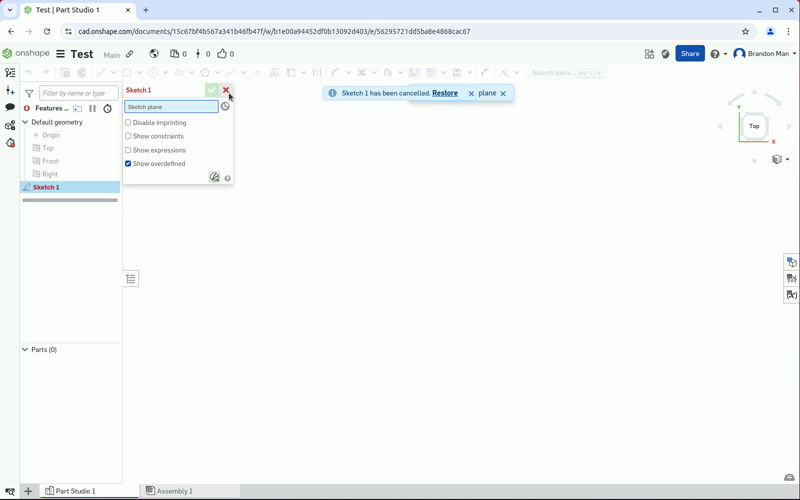
mouse_move(73, 150)
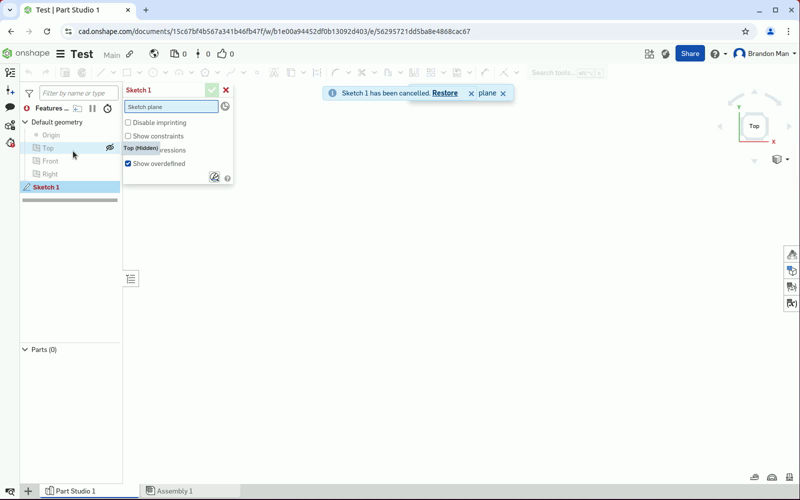
click(73, 150)
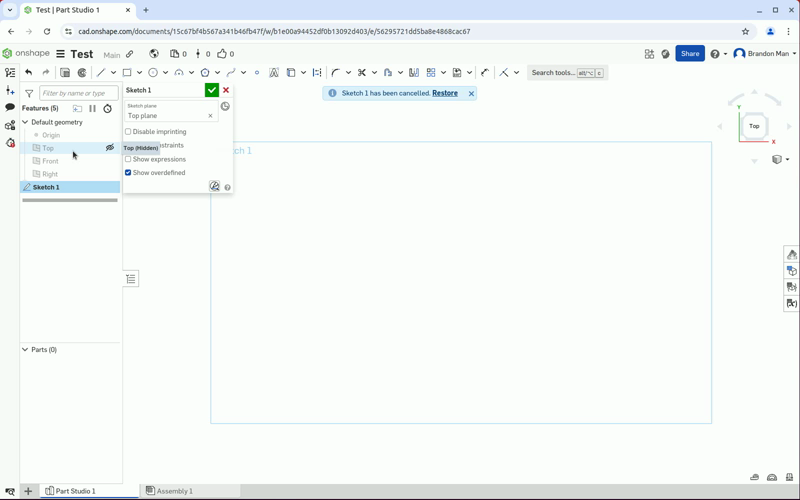
mouse_move(73, 352)
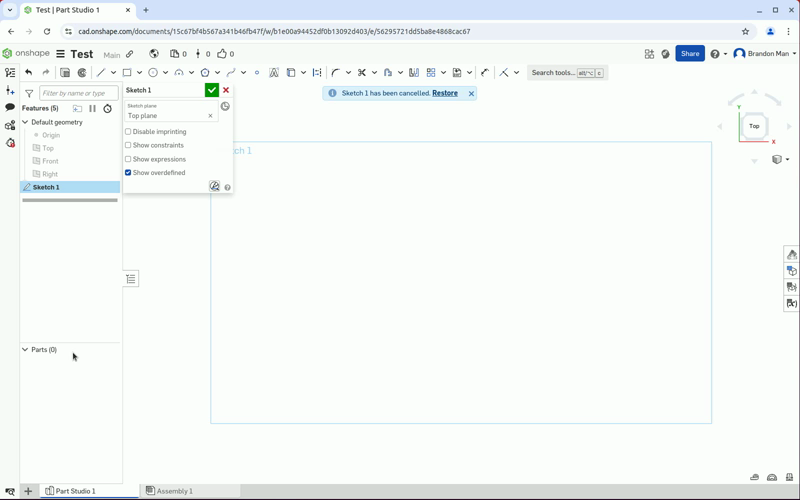
key(y)
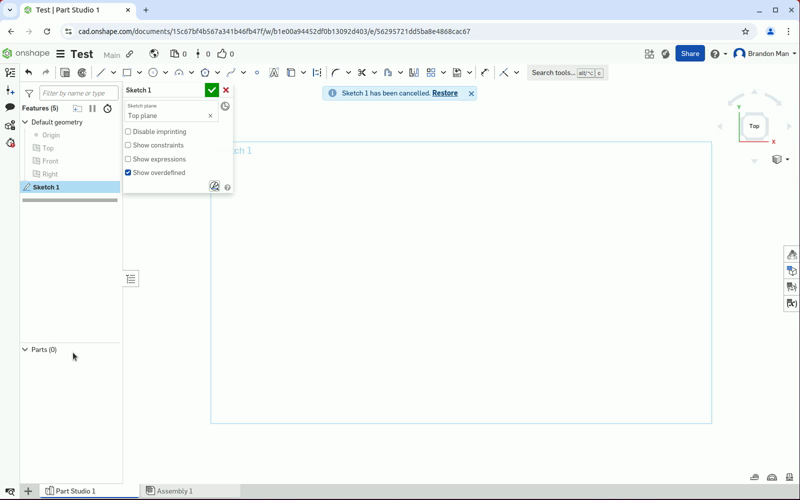
key(l)
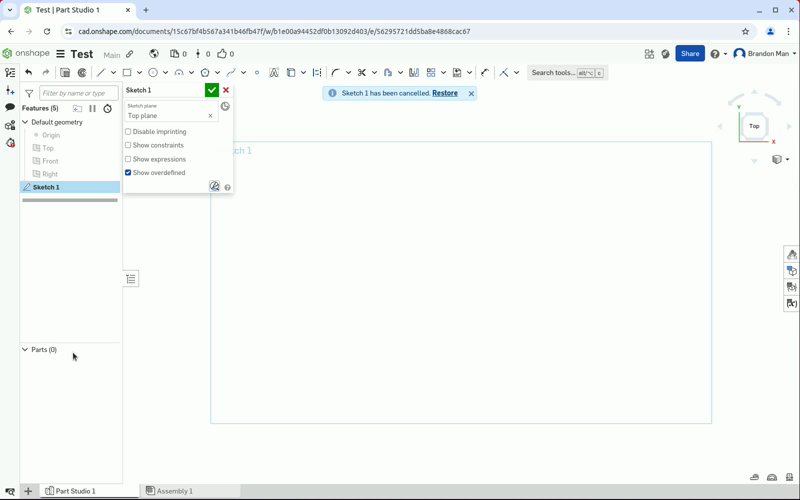
key_down(shift)
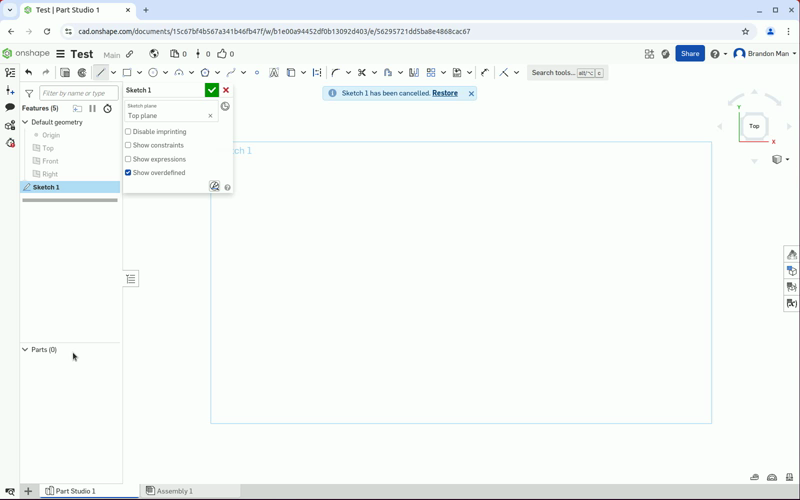
mouse_move(460, 282)
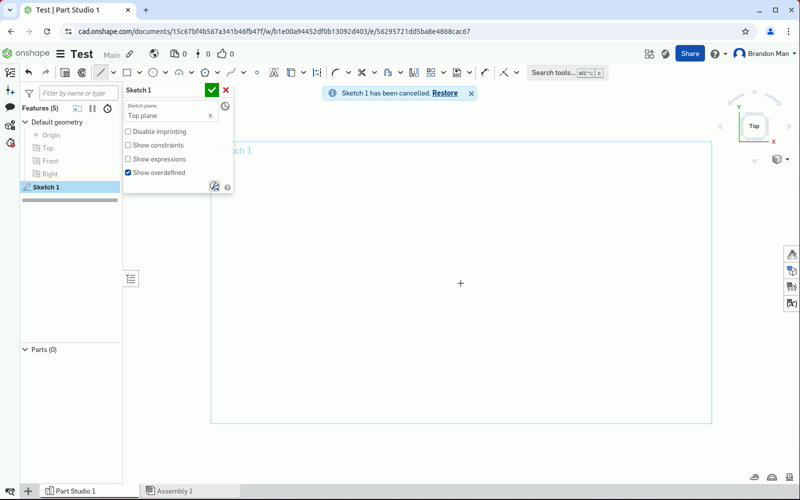
click(460, 282)
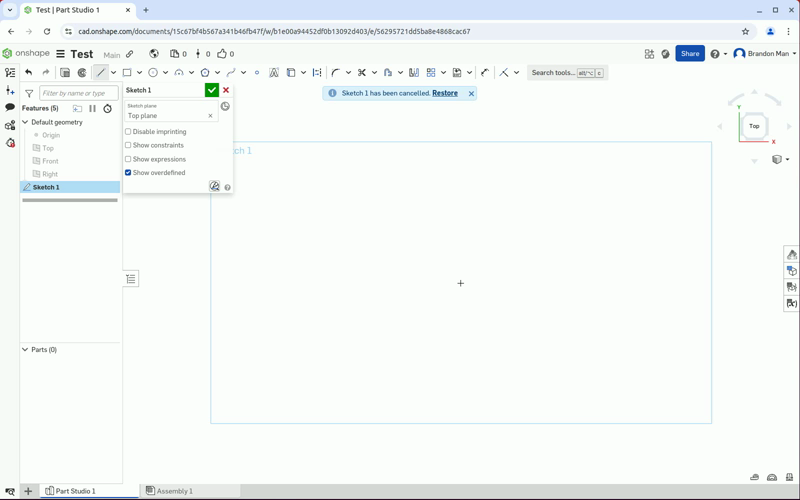
key_up(shift)
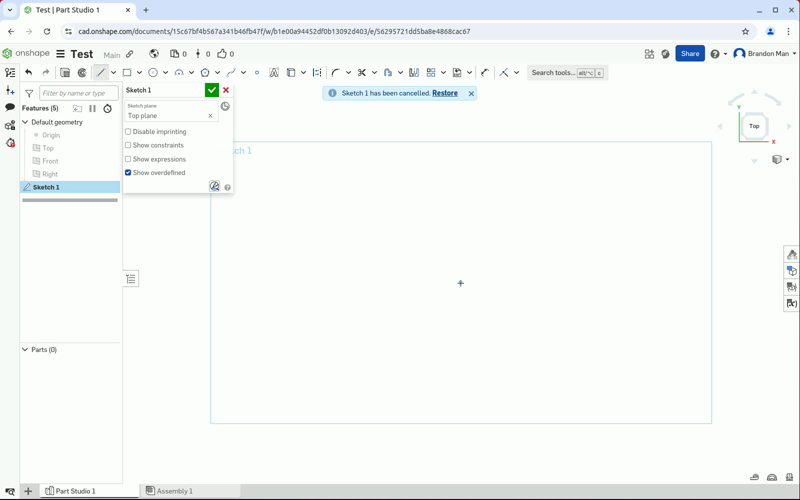
key_down(shift)
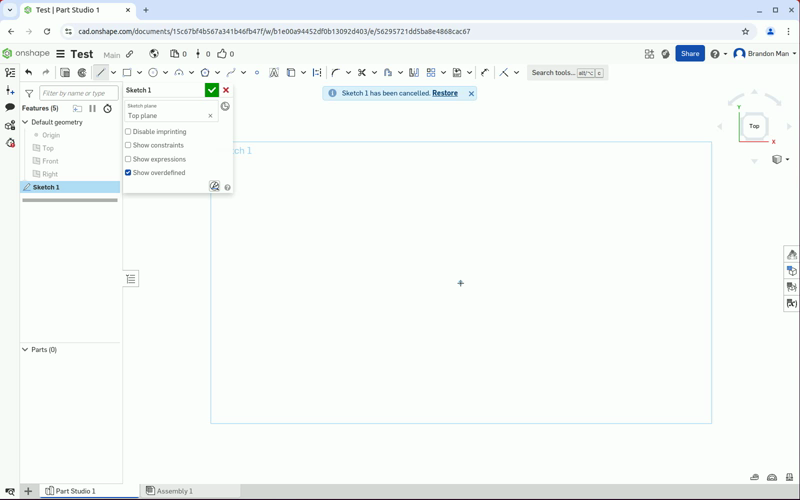
mouse_move(542, 282)
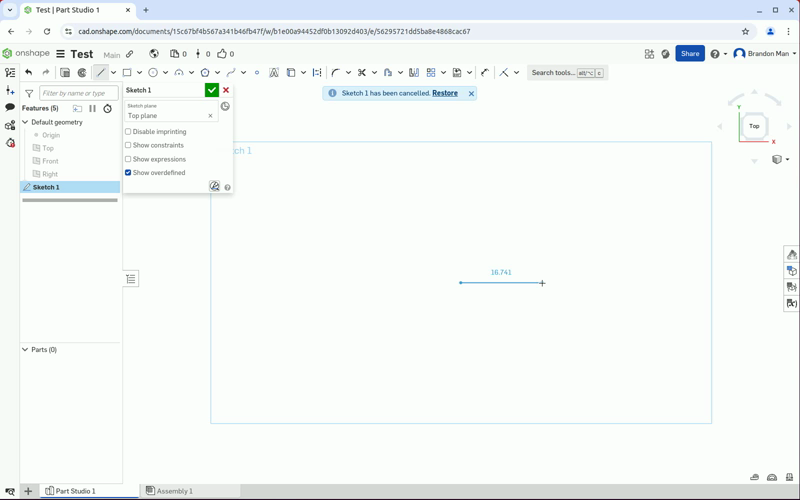
click(542, 282)
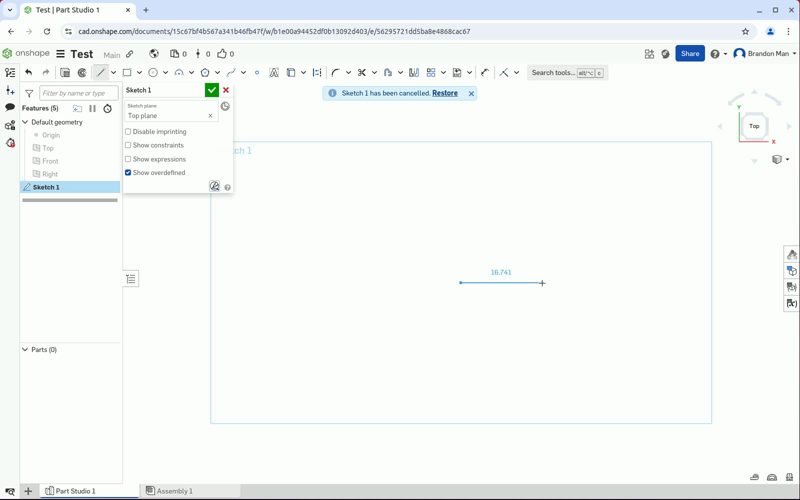
key_up(shift)
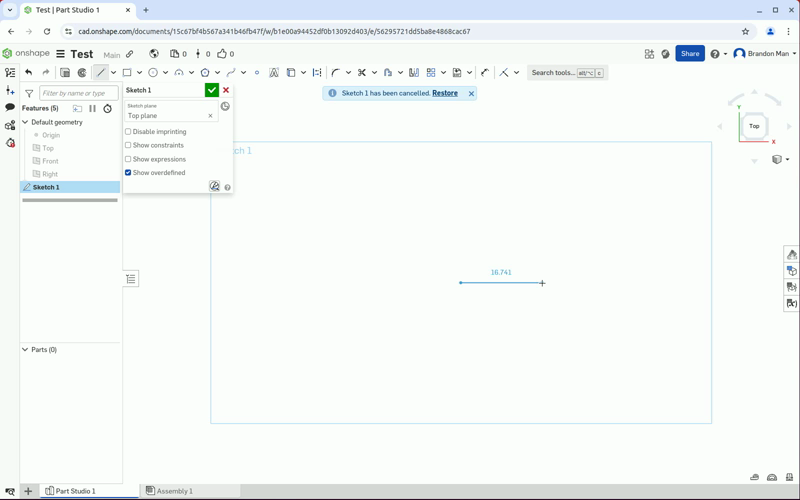
key_down(shift)
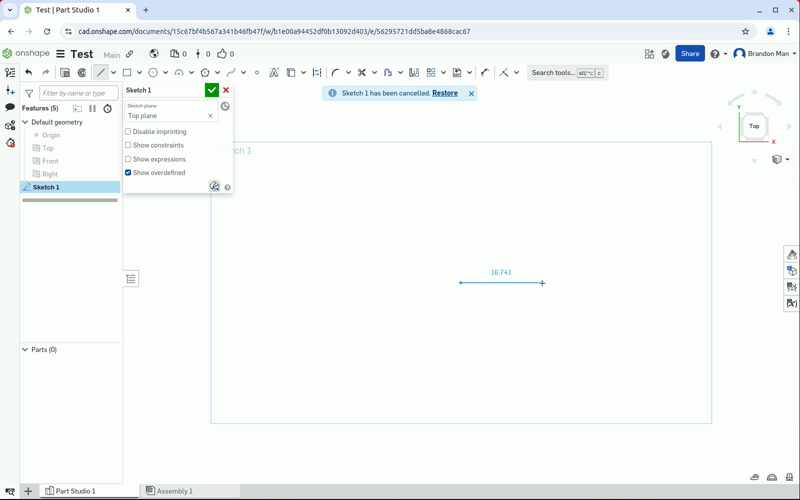
mouse_move(572, 282)
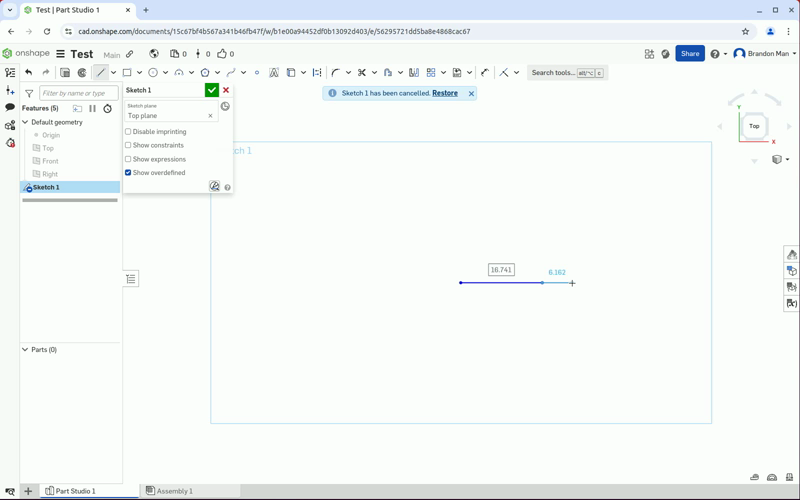
mouse_move(573, 252)
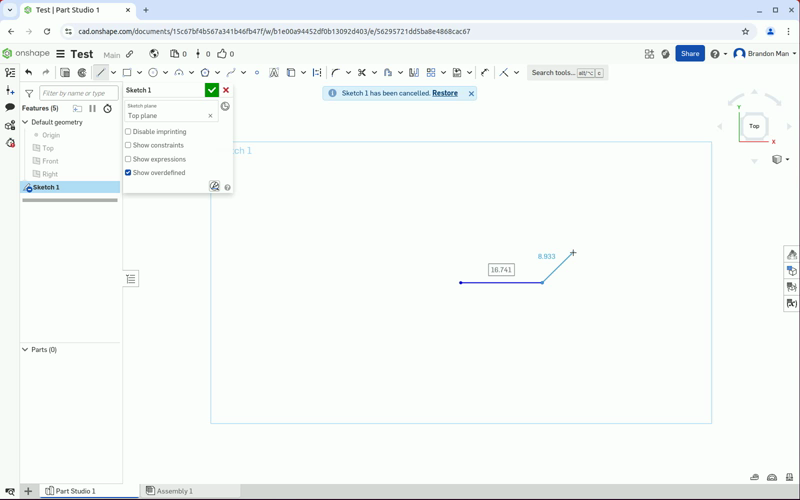
click(573, 252)
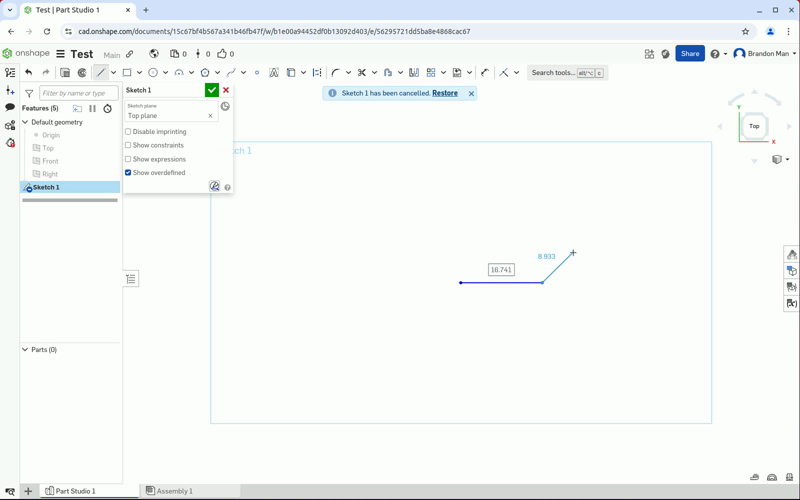
key_up(shift)
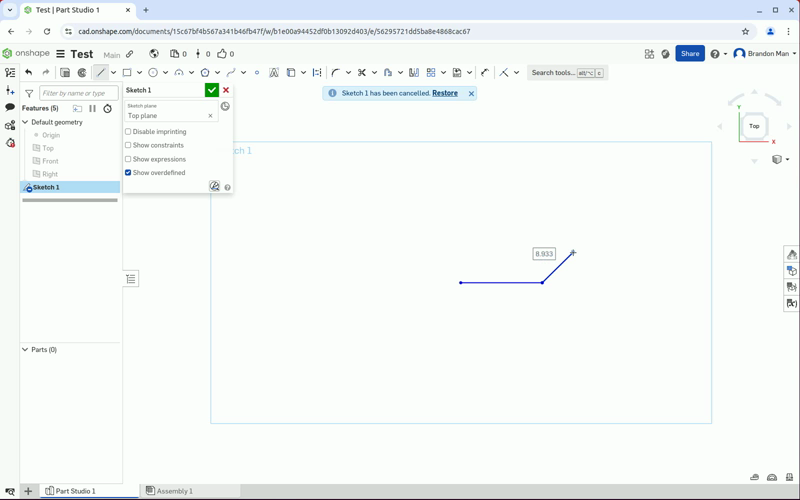
key_down(shift)
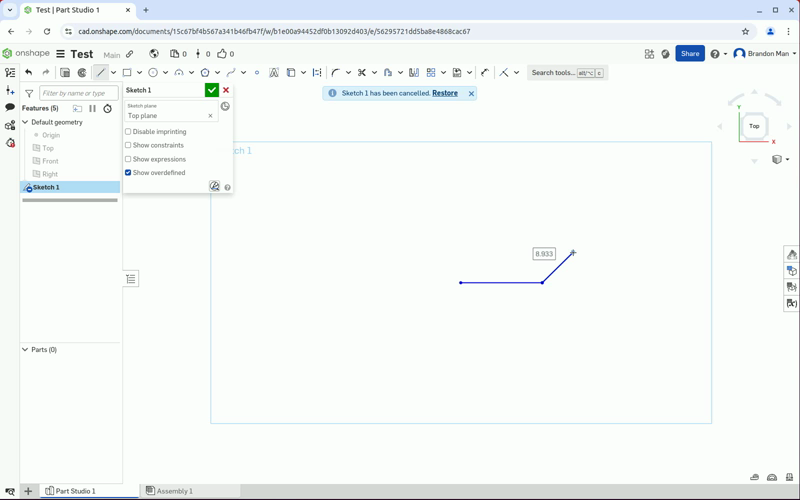
mouse_move(589, 252)
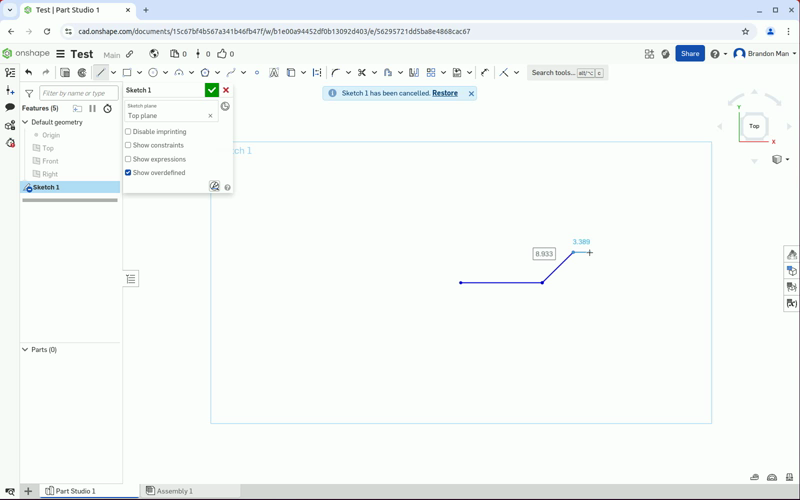
mouse_move(573, 208)
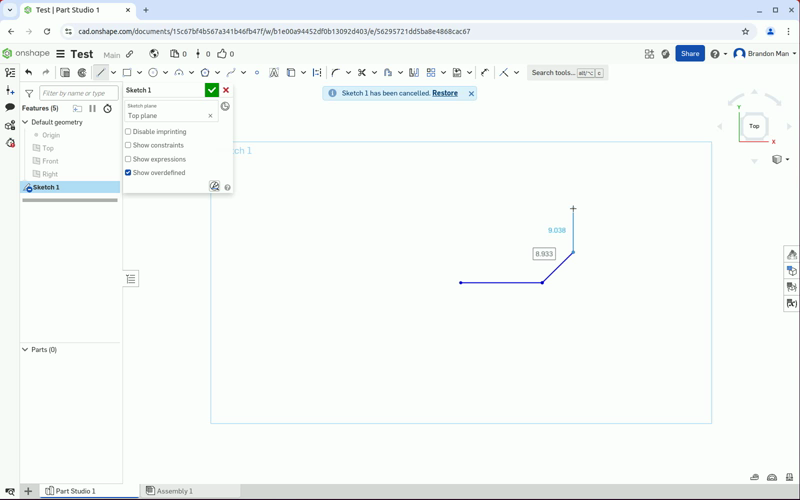
click(573, 208)
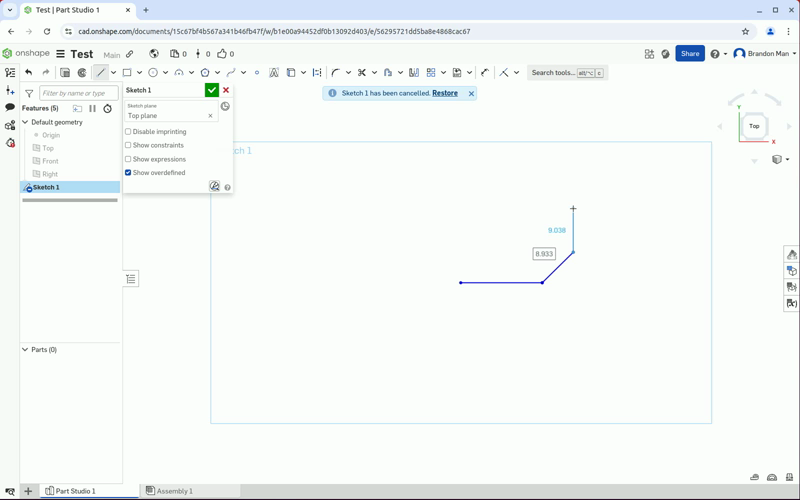
key_up(shift)
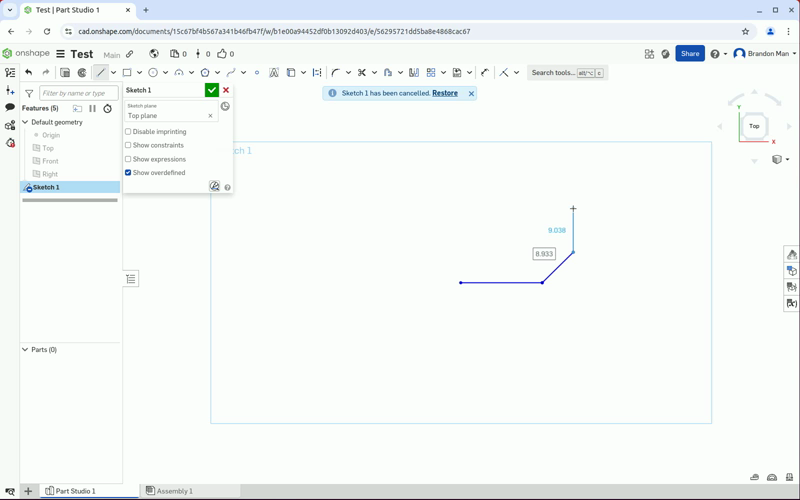
key_down(shift)
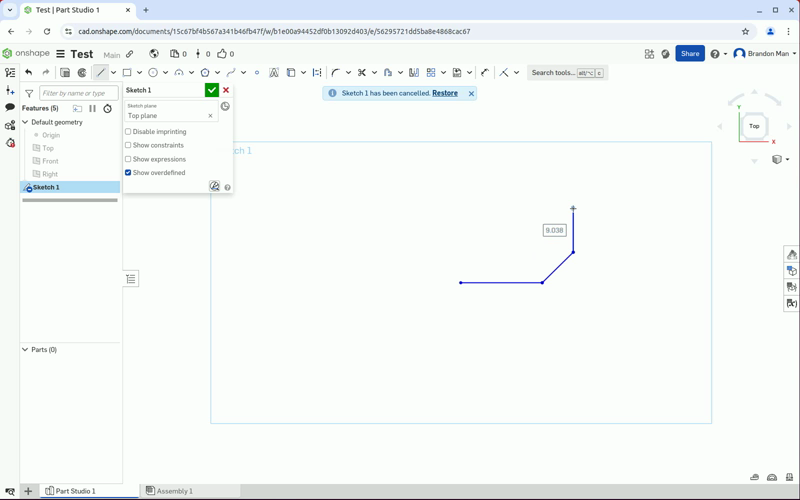
mouse_move(589, 208)
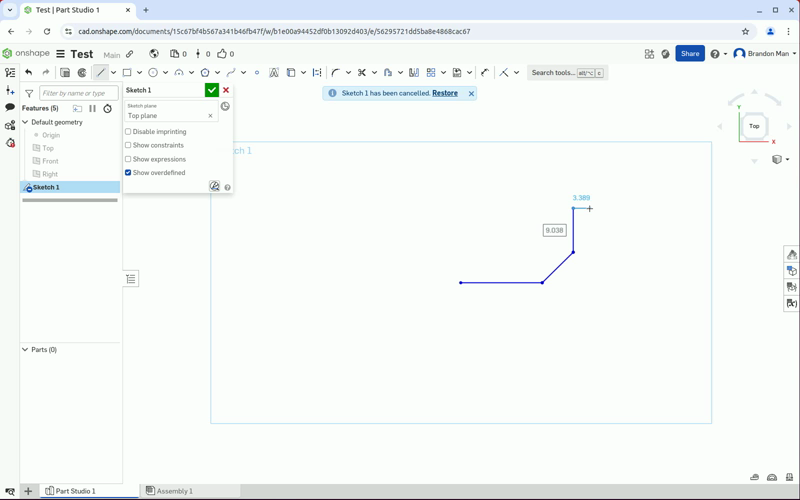
mouse_move(529, 208)
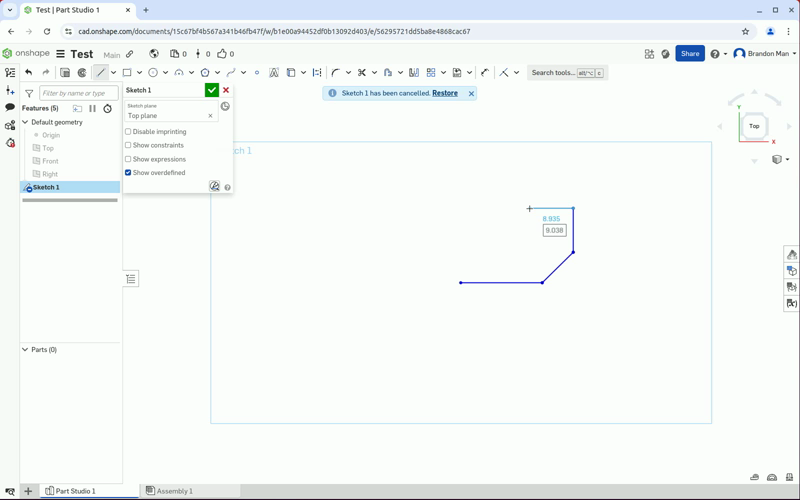
click(529, 208)
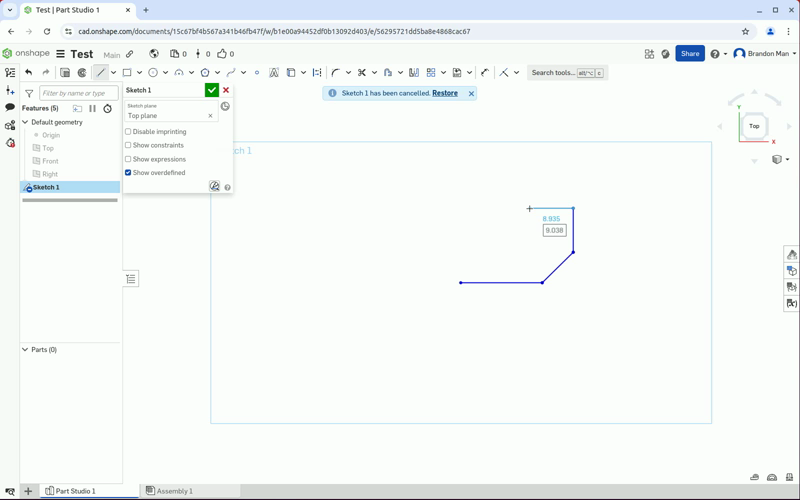
key_up(shift)
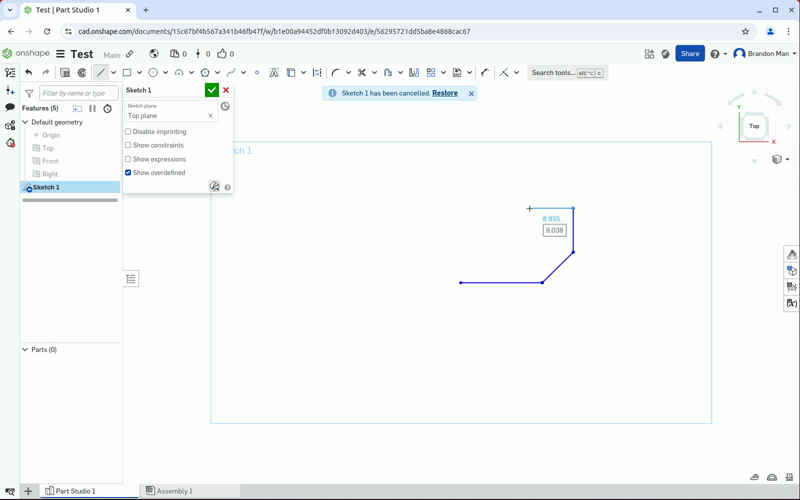
key_down(shift)
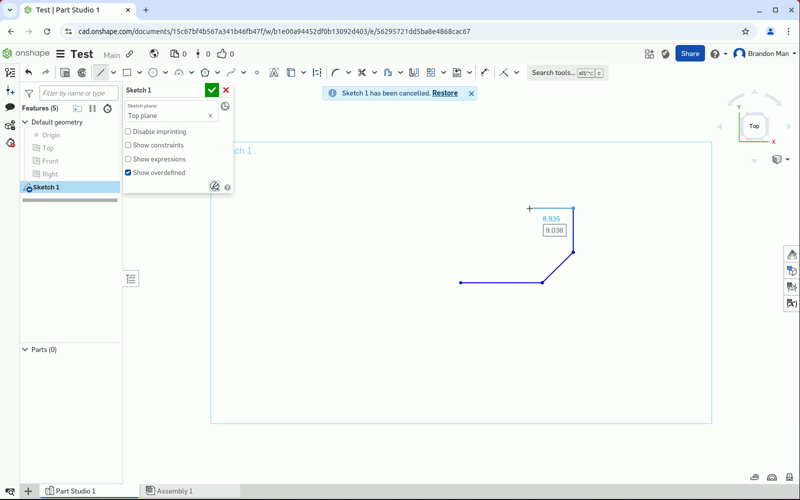
mouse_move(559, 208)
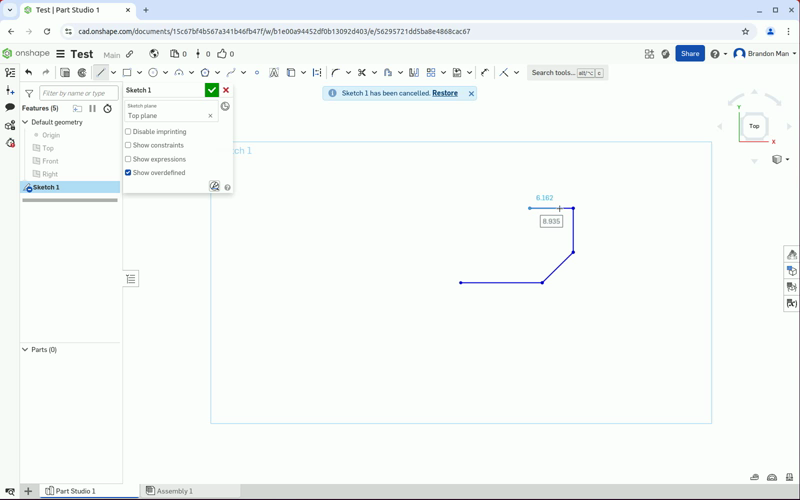
mouse_move(529, 234)
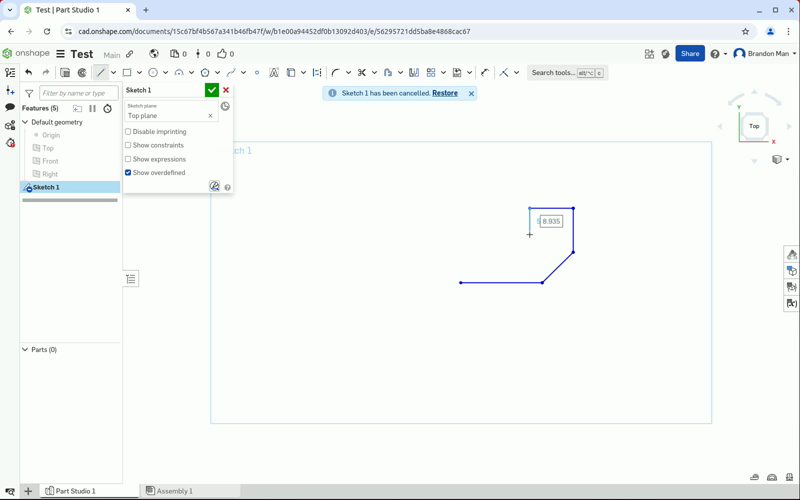
click(529, 234)
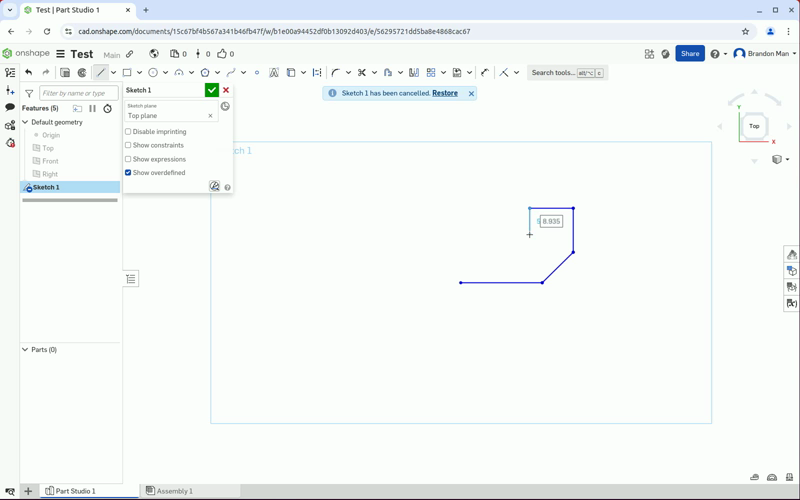
key_up(shift)
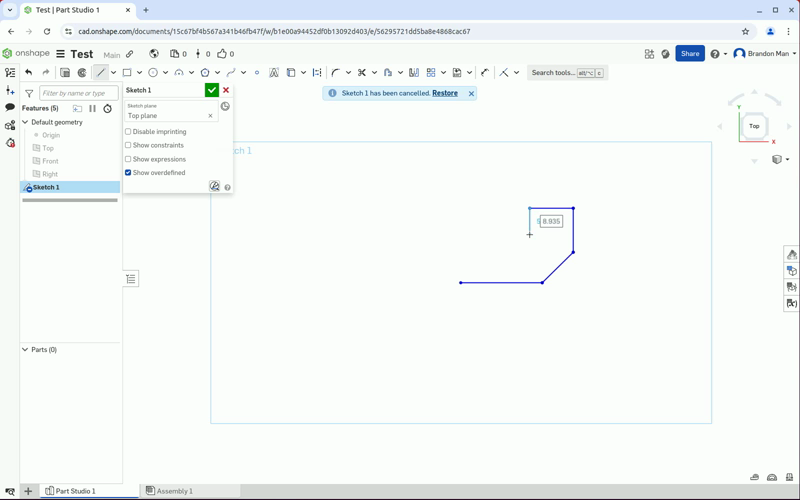
key_down(shift)
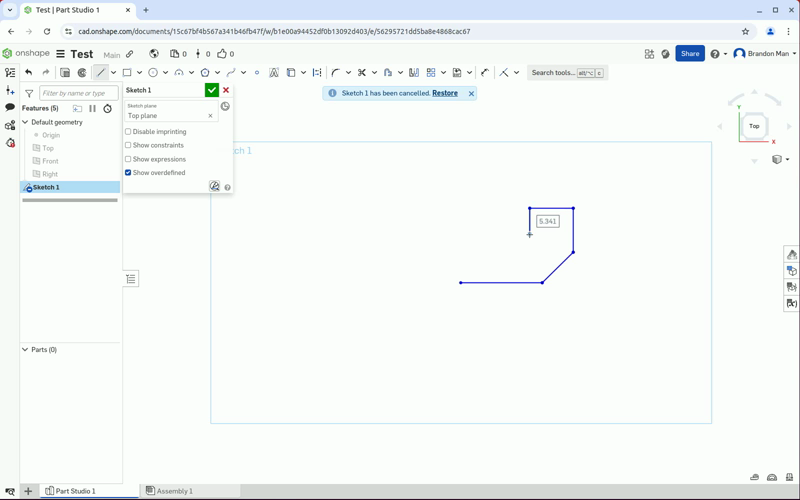
mouse_move(559, 234)
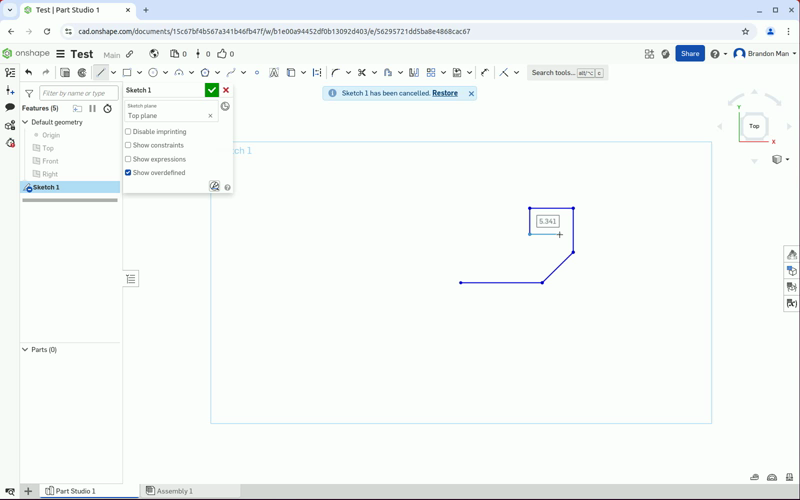
mouse_move(524, 239)
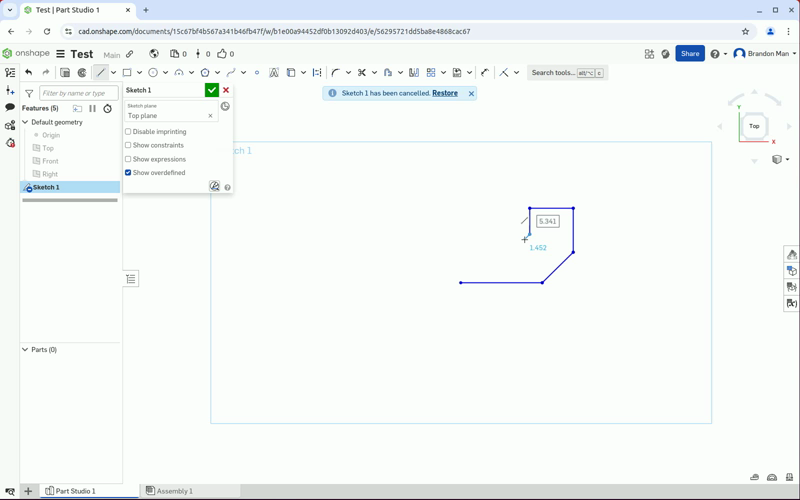
scroll(6)
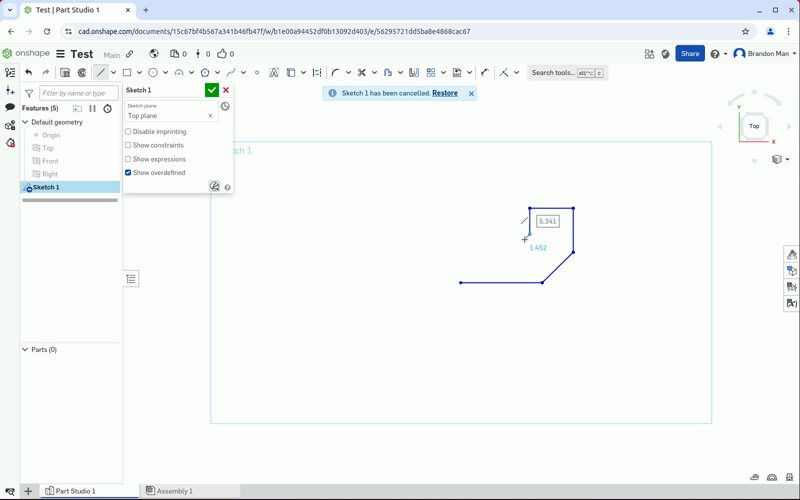
scroll(6)
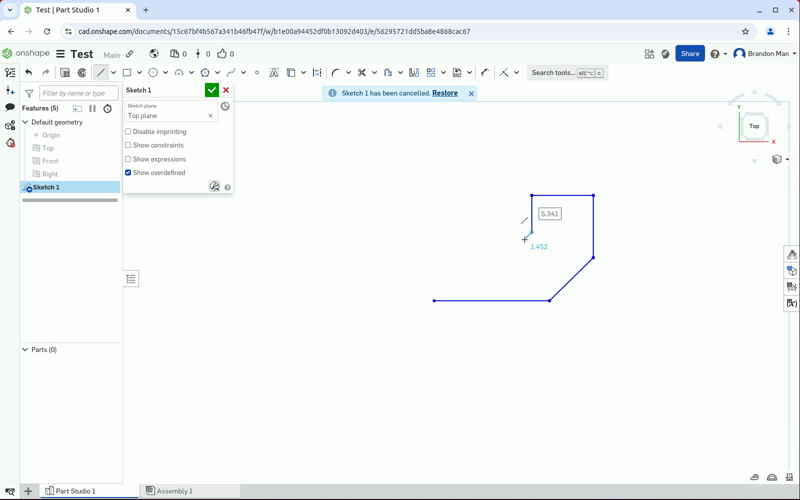
scroll(6)
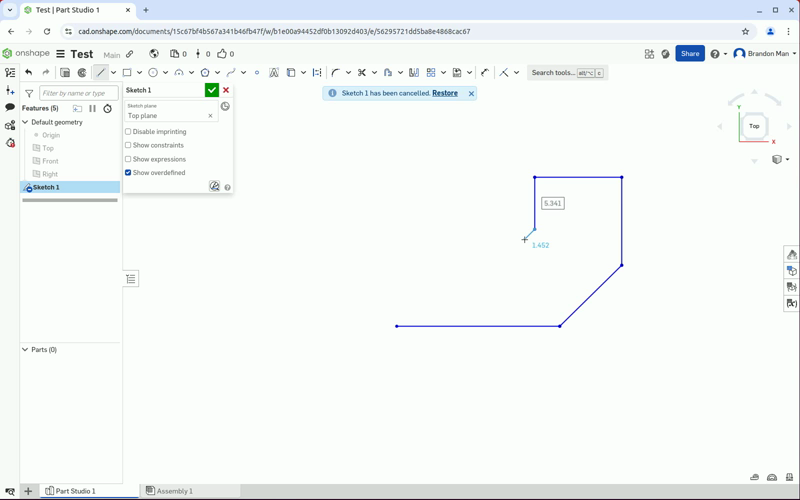
scroll(6)
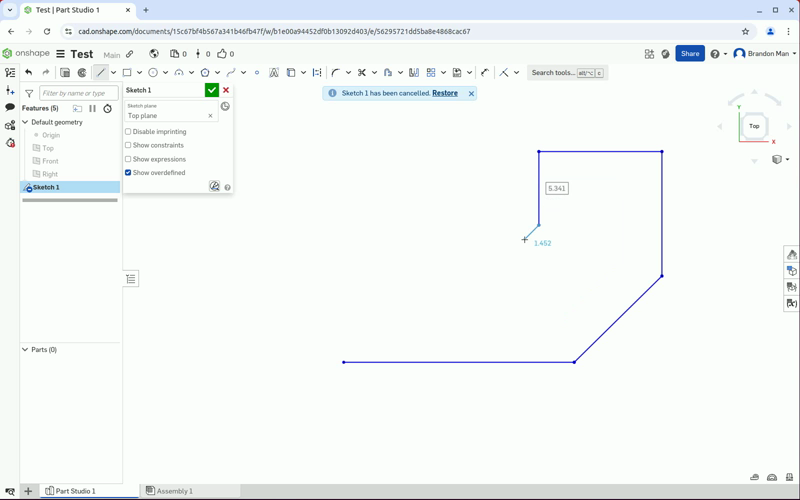
scroll(6)
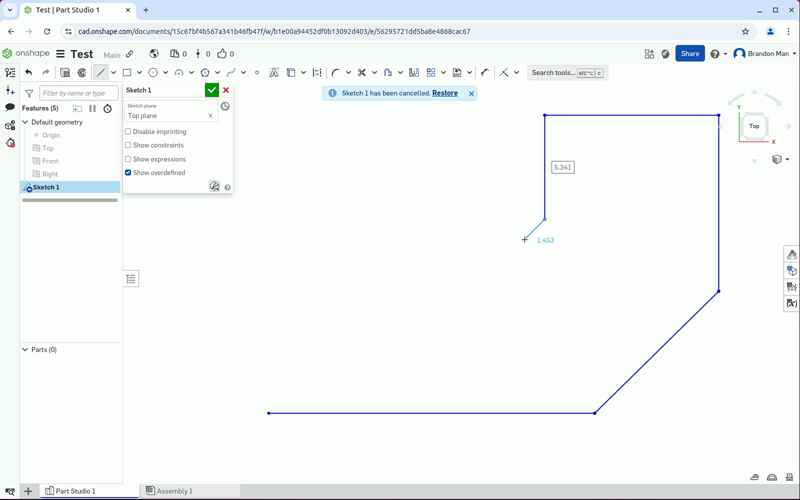
scroll(6)
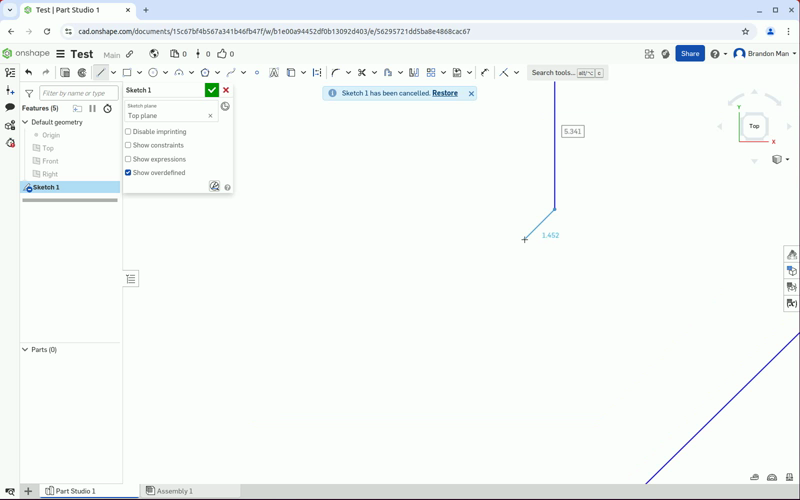
scroll(6)
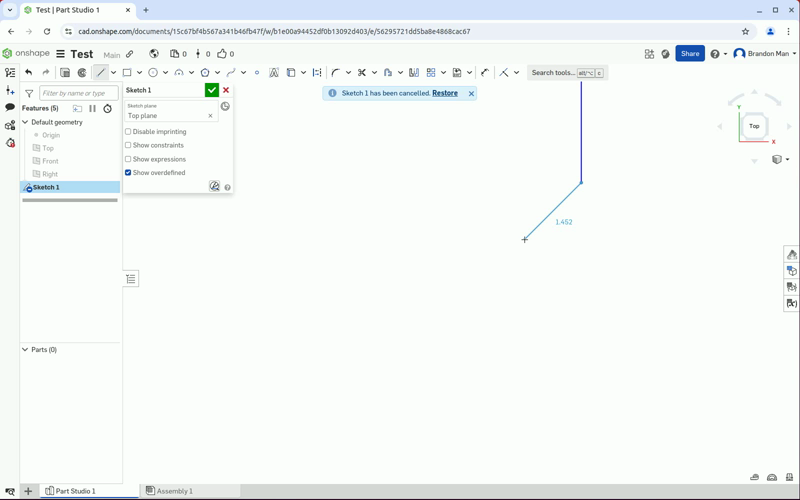
click(524, 239)
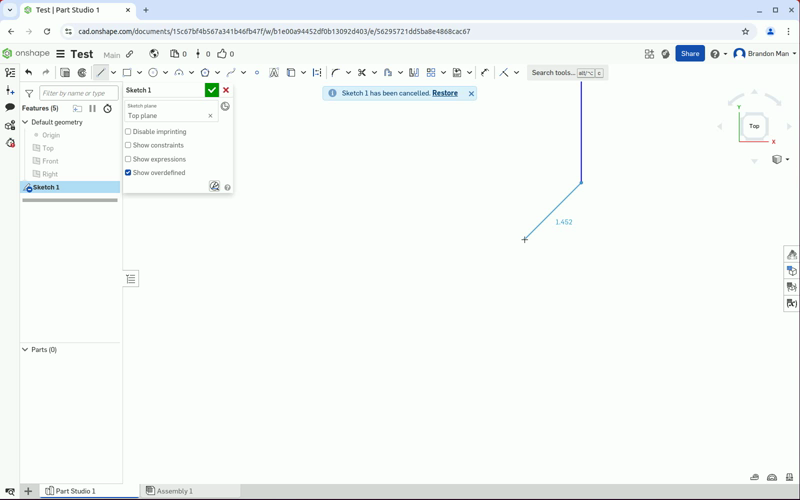
scroll(-6)
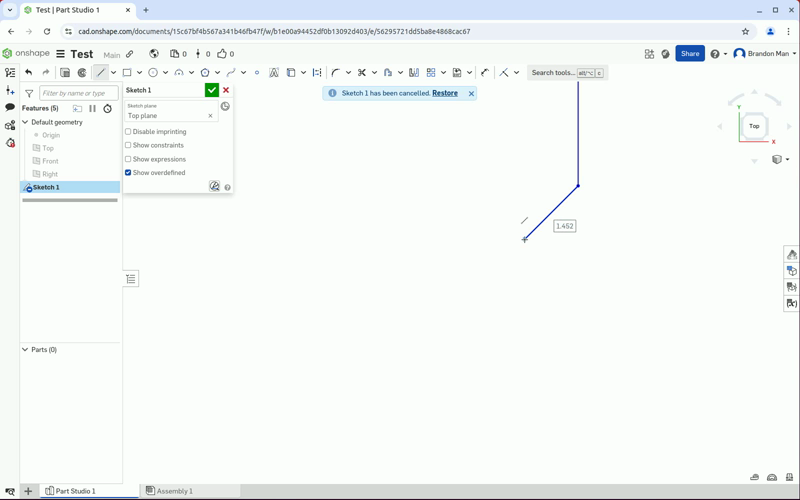
scroll(-6)
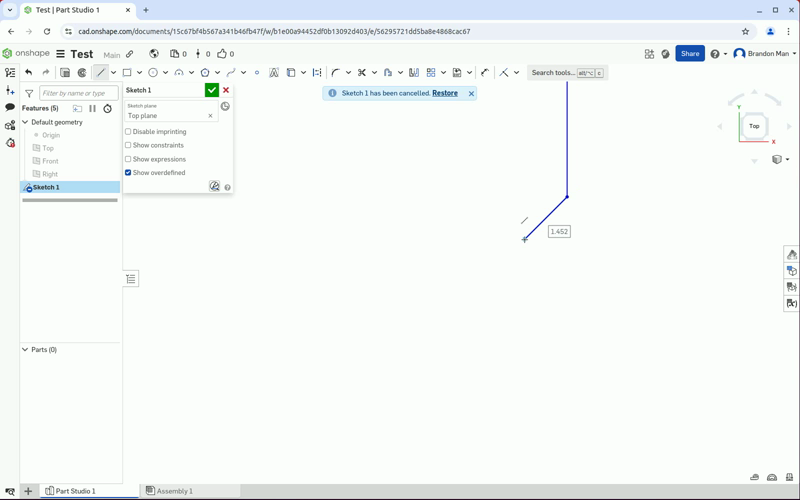
scroll(-6)
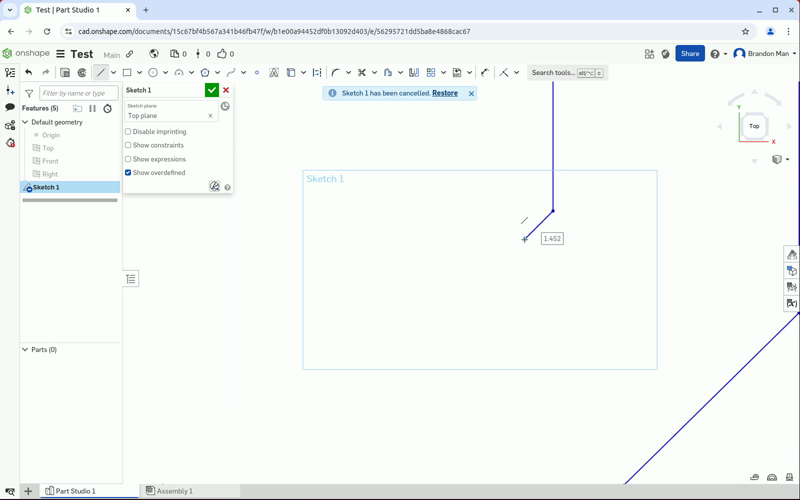
scroll(-6)
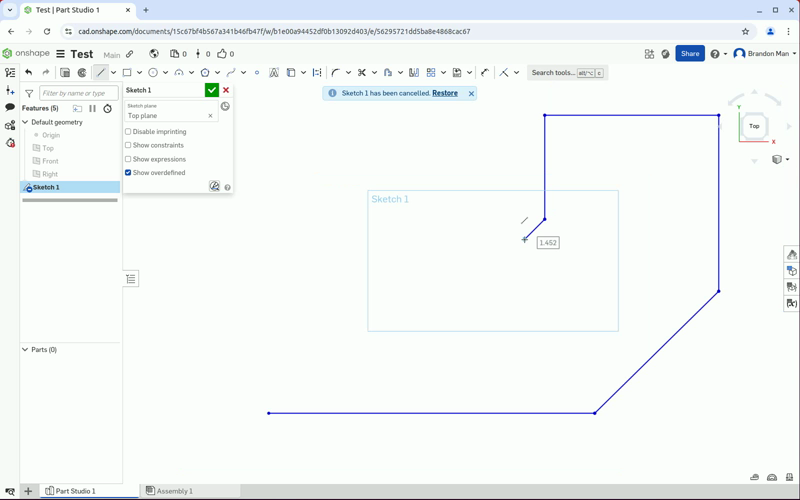
scroll(-6)
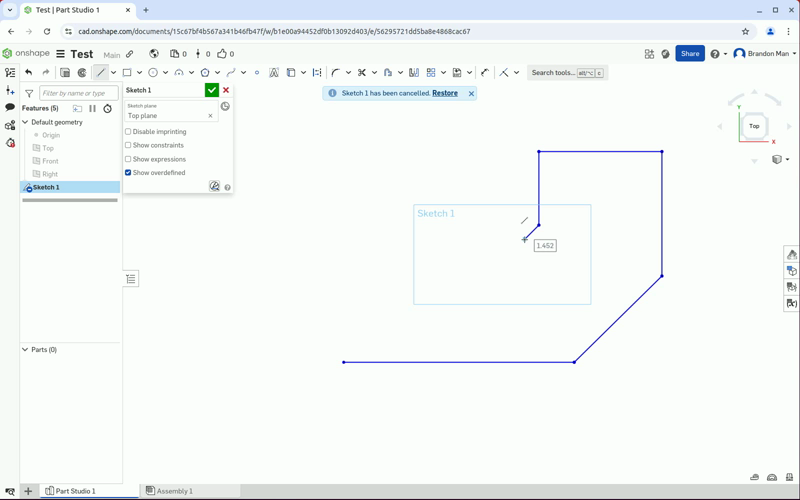
scroll(-6)
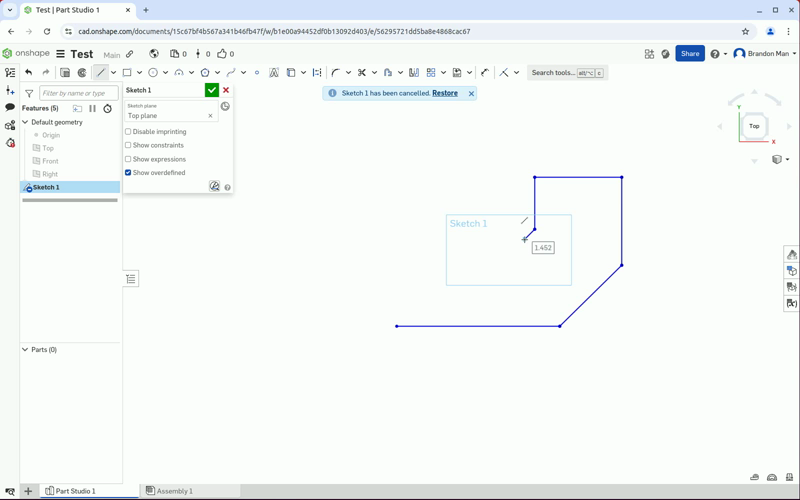
scroll(-6)
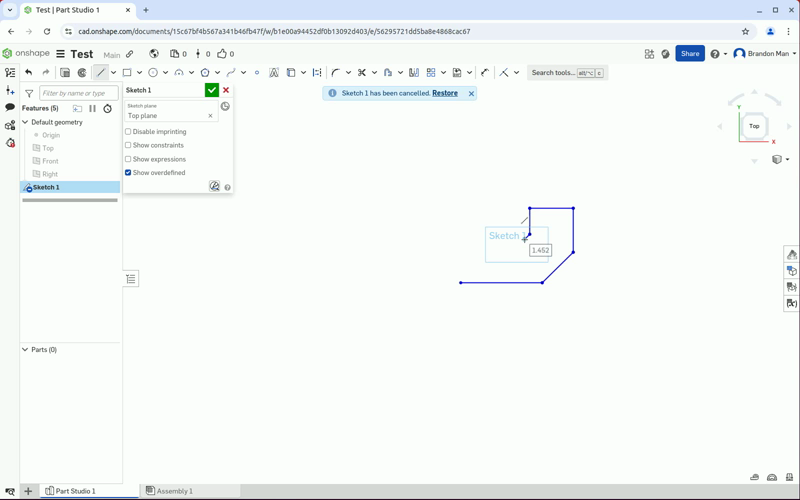
key_up(shift)
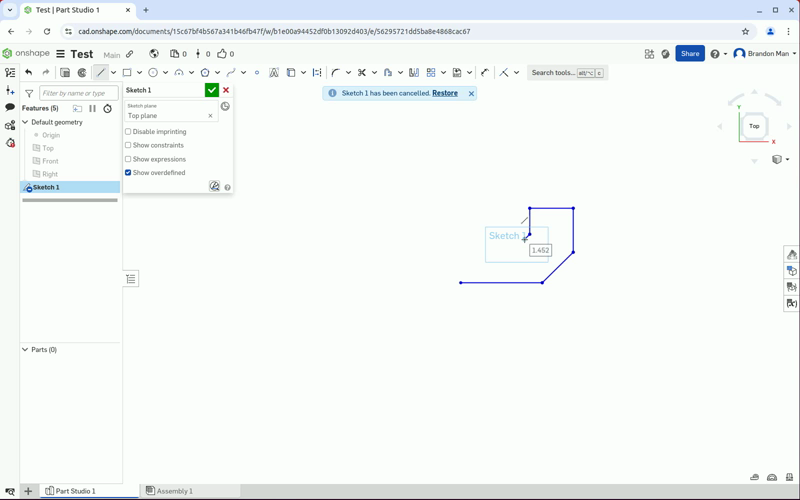
key_down(shift)
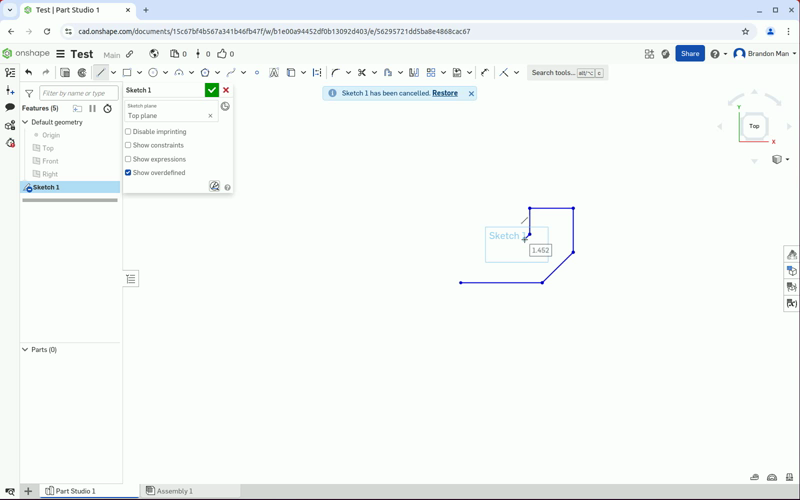
mouse_move(460, 239)
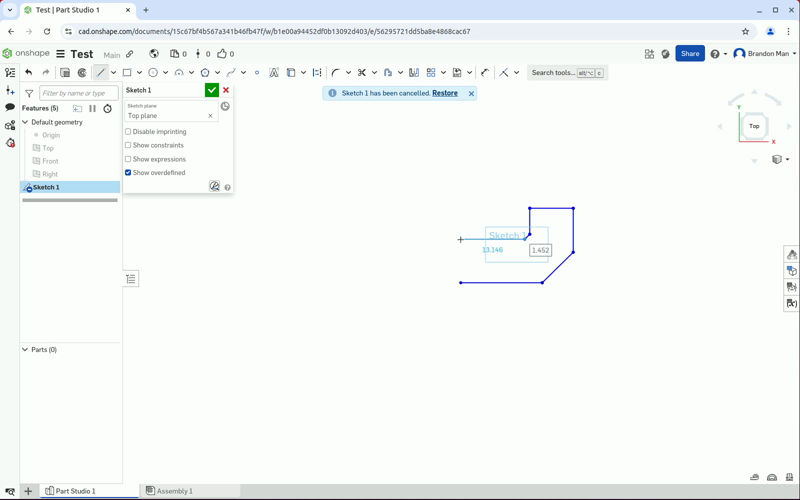
click(460, 239)
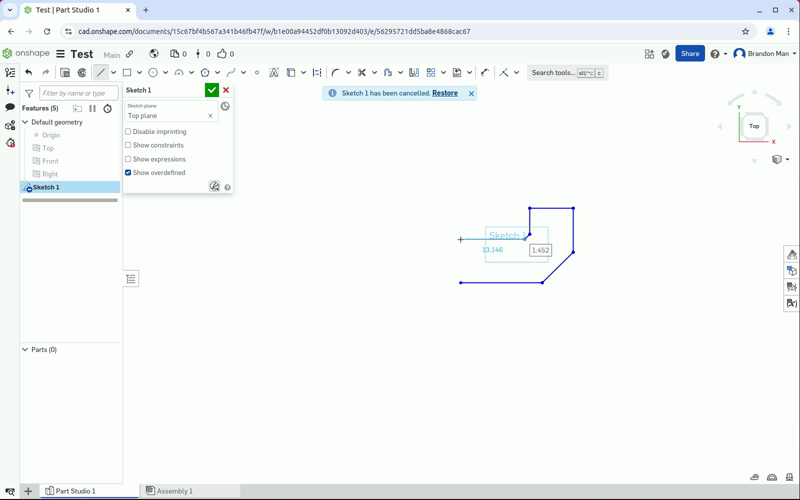
key_up(shift)
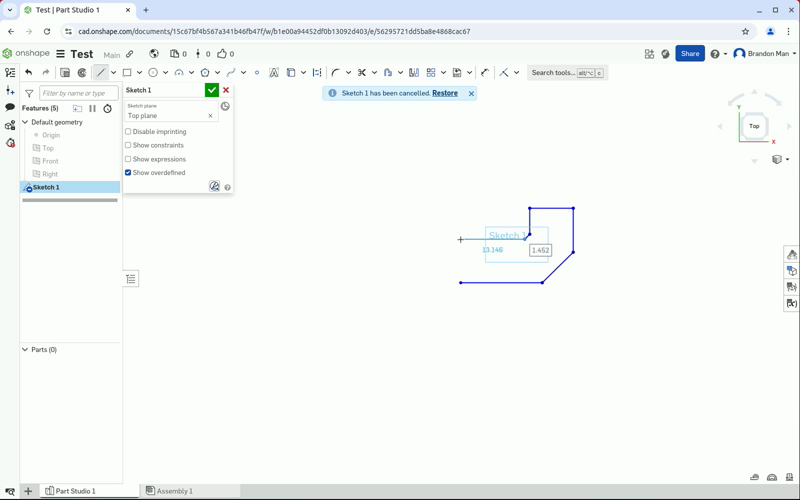
mouse_move(490, 239)
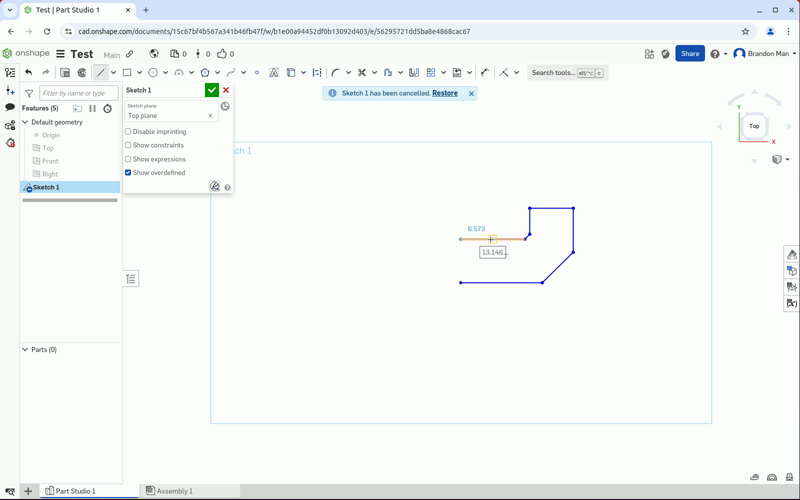
key_down(shift)
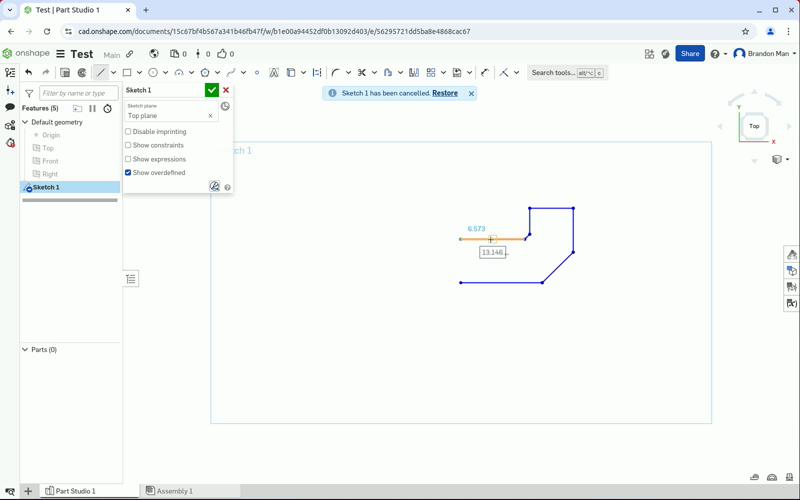
mouse_move(460, 282)
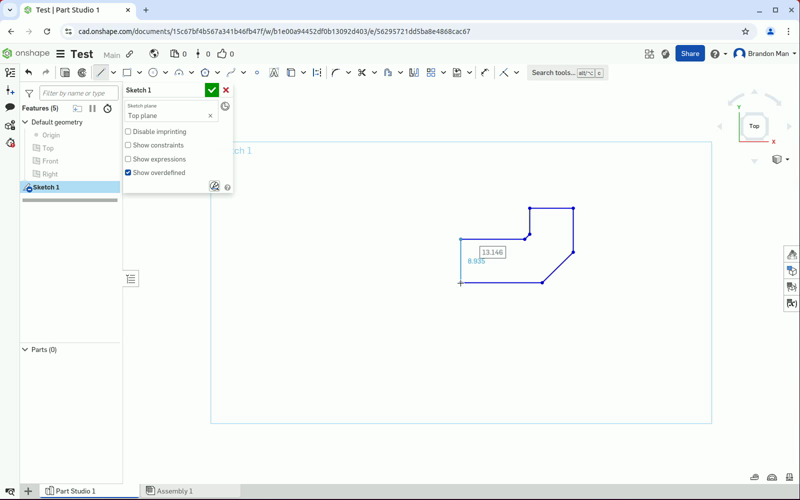
key_up(shift)
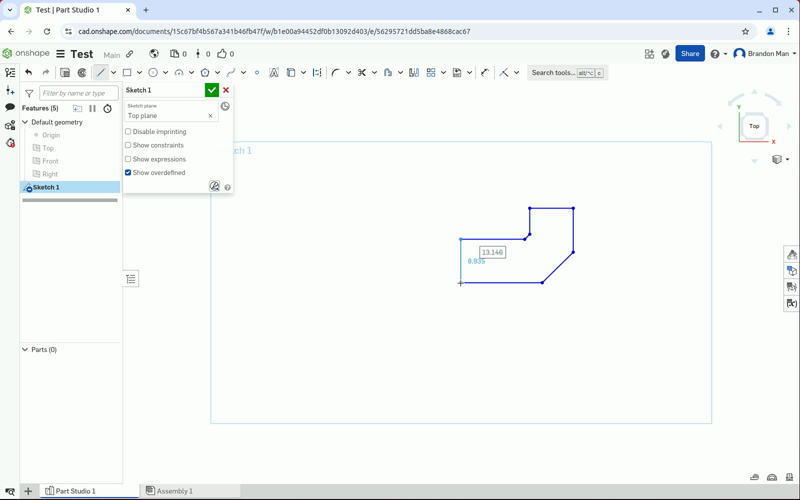
click(460, 282)
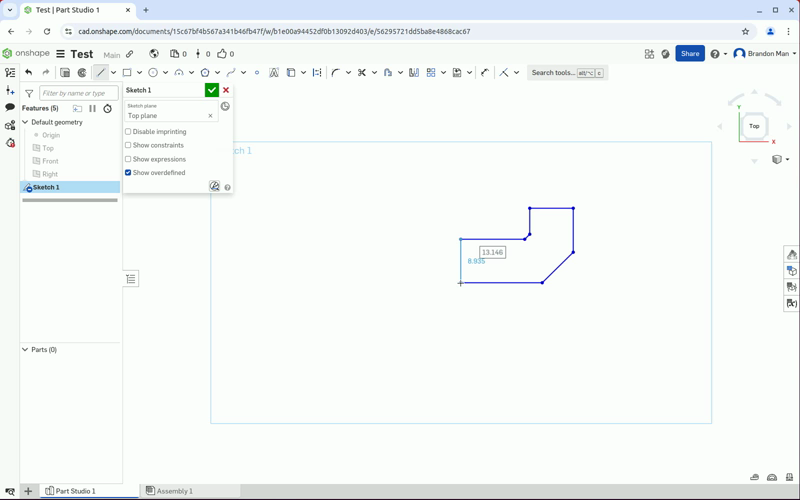
key(esc)
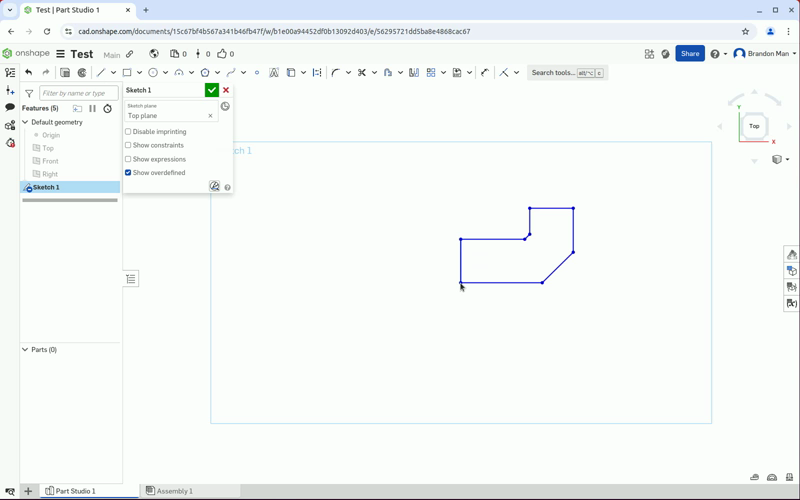
mouse_move(517, 249)
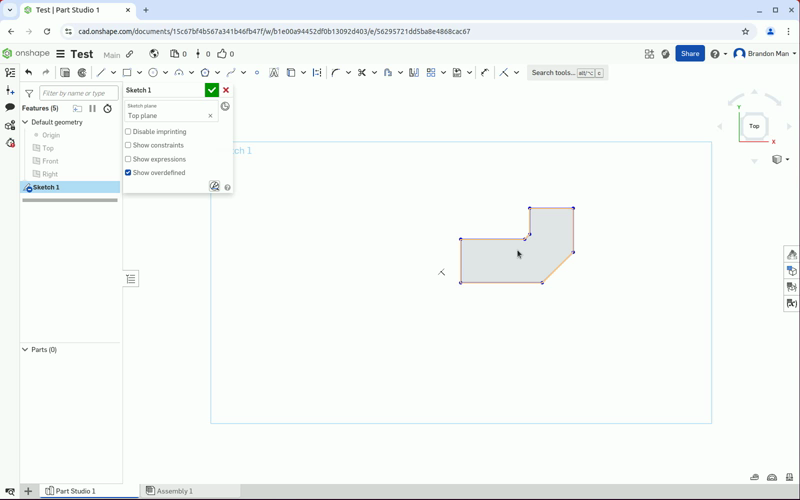
click(517, 249)
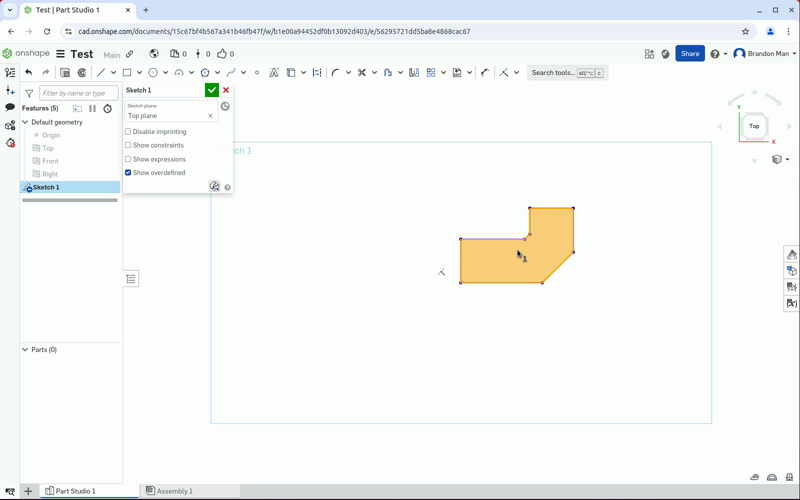
mouse_move(73, 352)
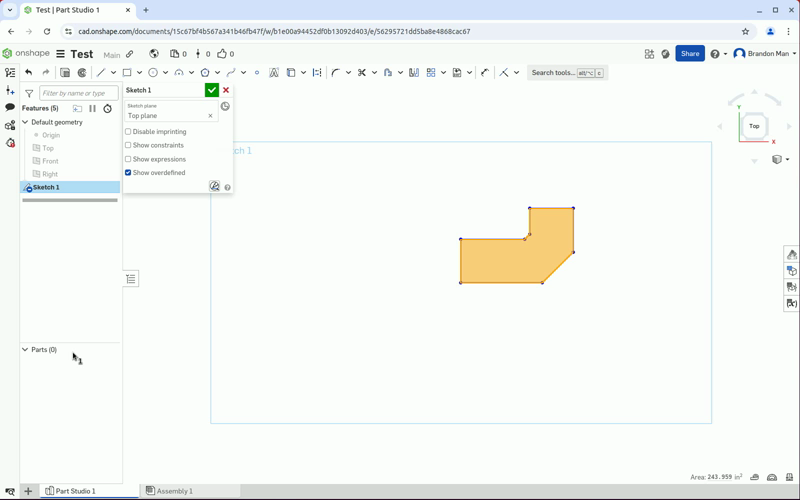
key(shift+y)
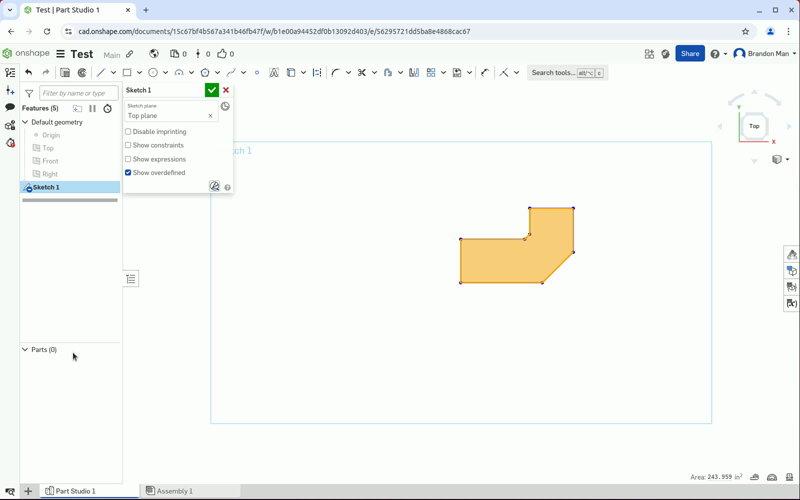
key(shift+e)
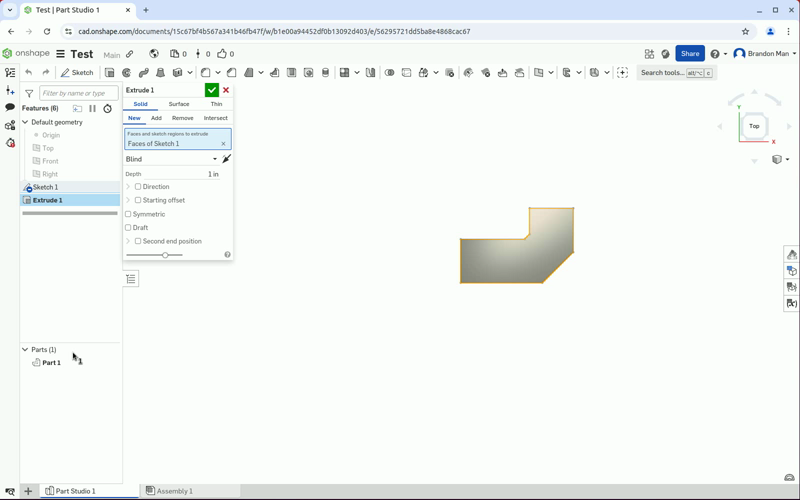
mouse_move(143, 106)
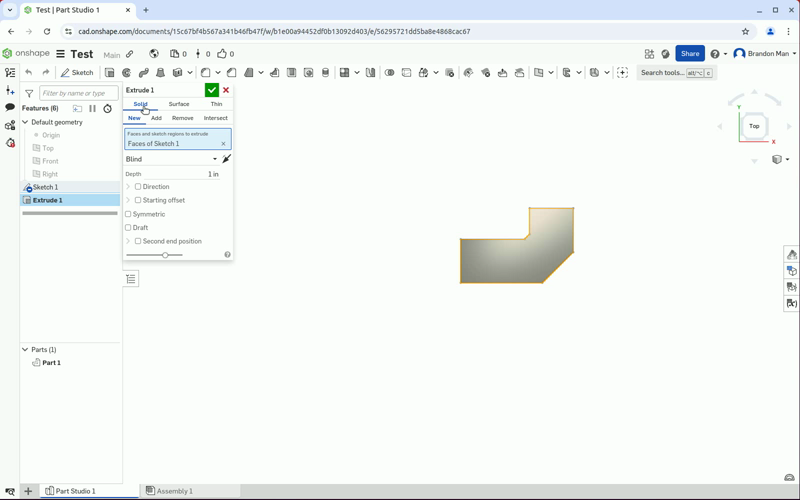
click(143, 106)
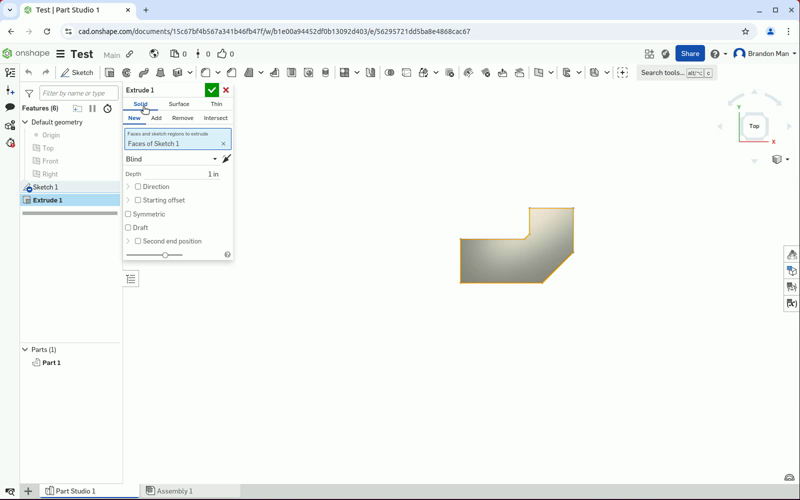
mouse_move(137, 120)
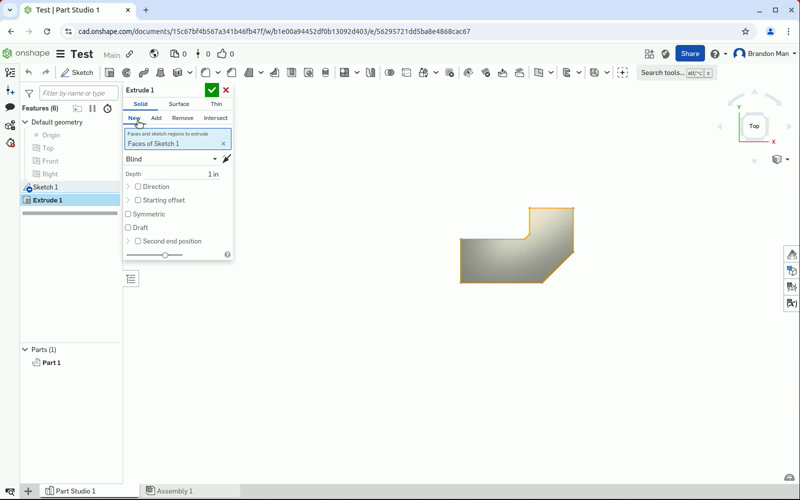
click(137, 120)
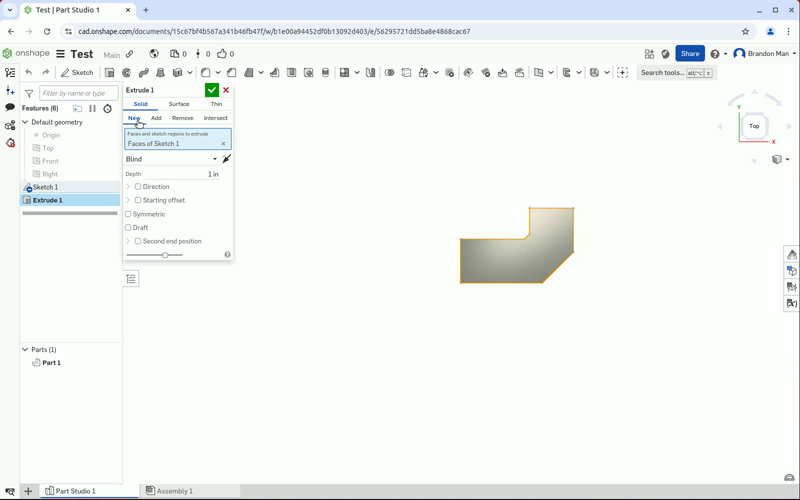
key(tab, 4)
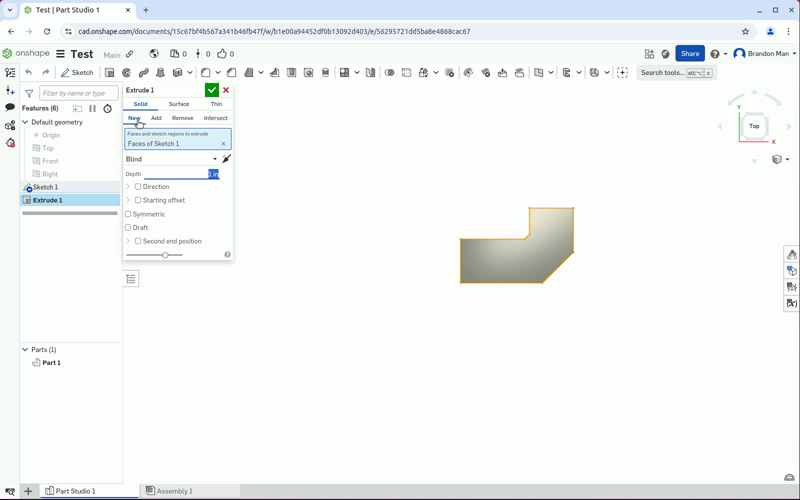
text(0.241)
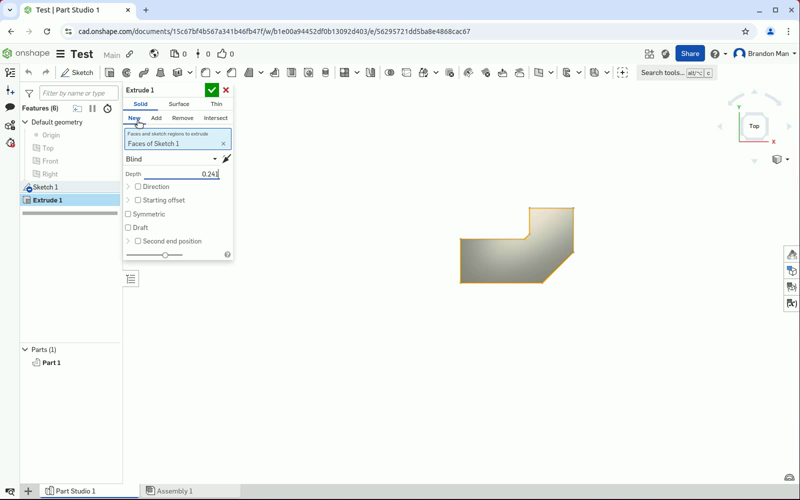
key(enter)
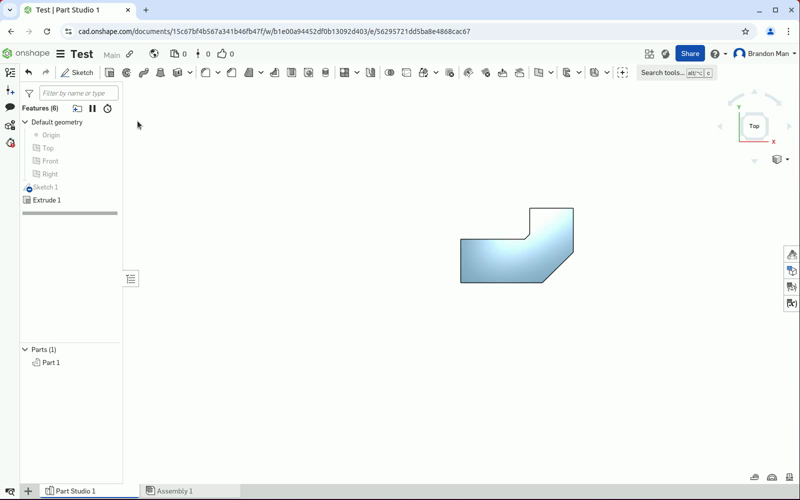
key(shift+h)
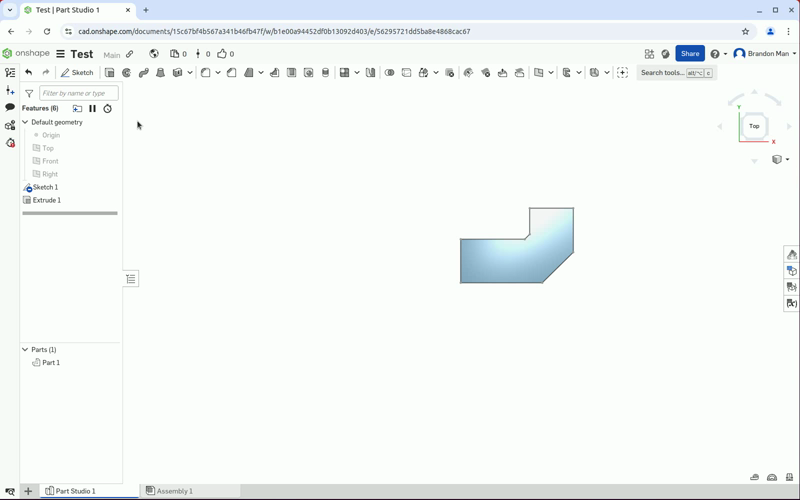
key(shift+h)
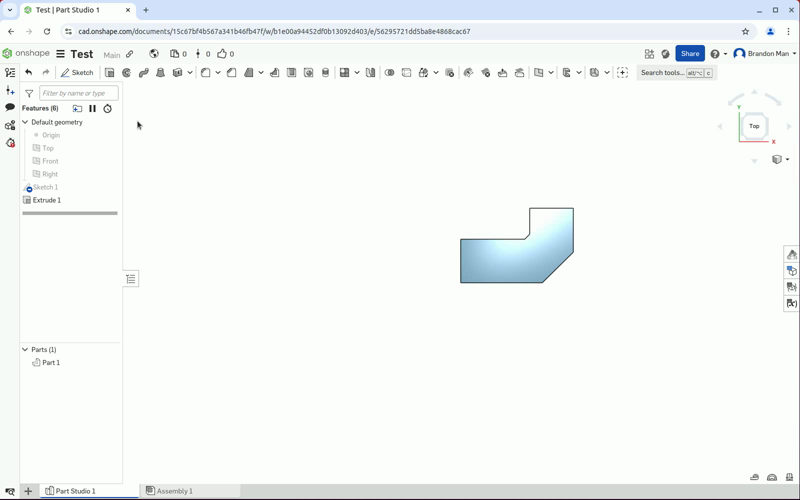
mouse_move(73, 189)
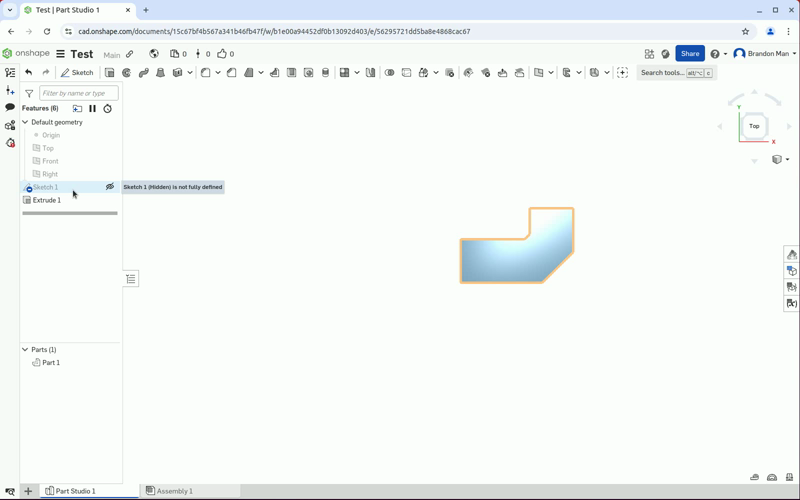
click(73, 189)
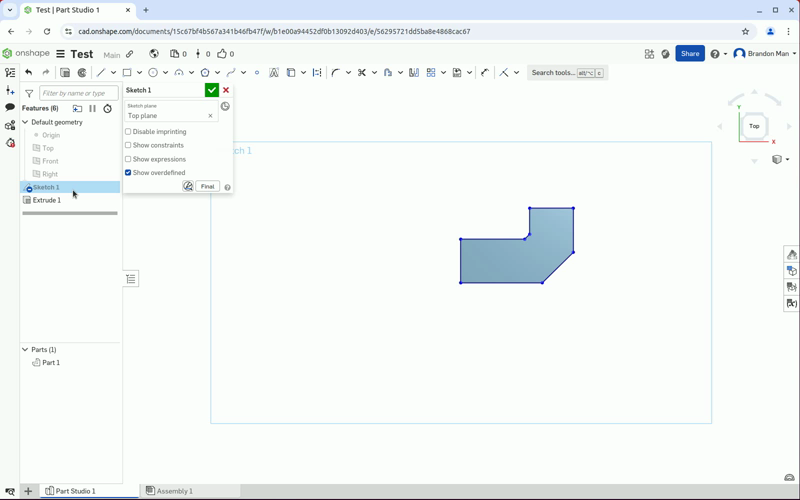
mouse_move(229, 92)
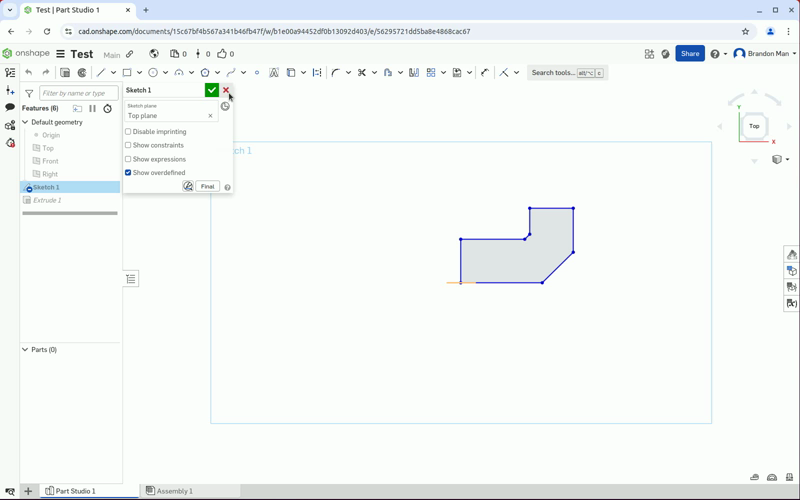
click(229, 92)
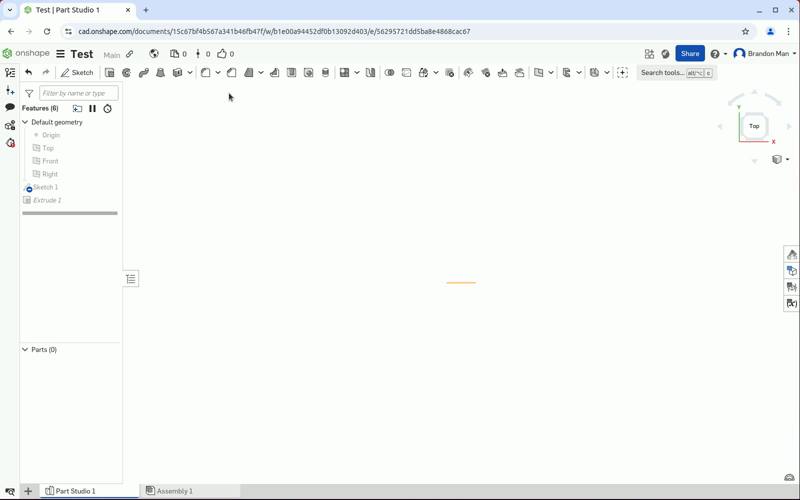
mouse_move(541, 75)
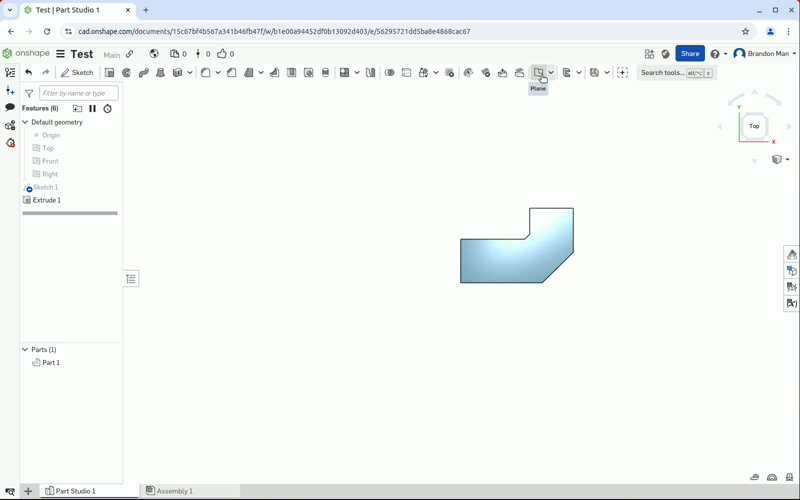
click(541, 75)
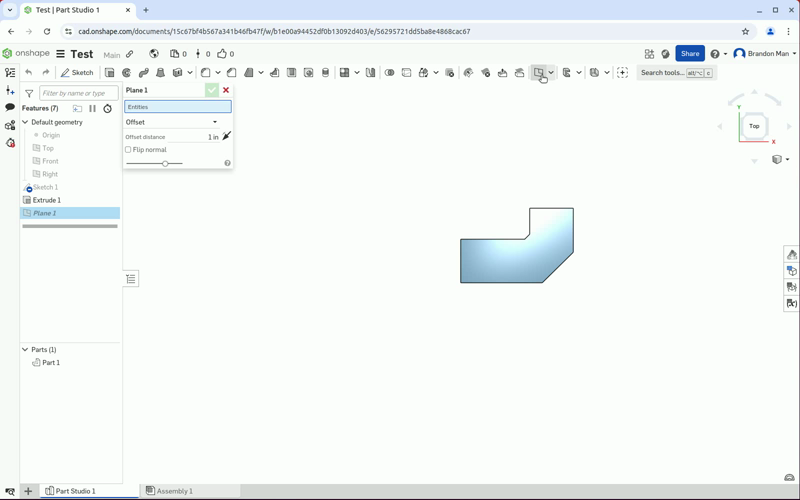
mouse_move(73, 150)
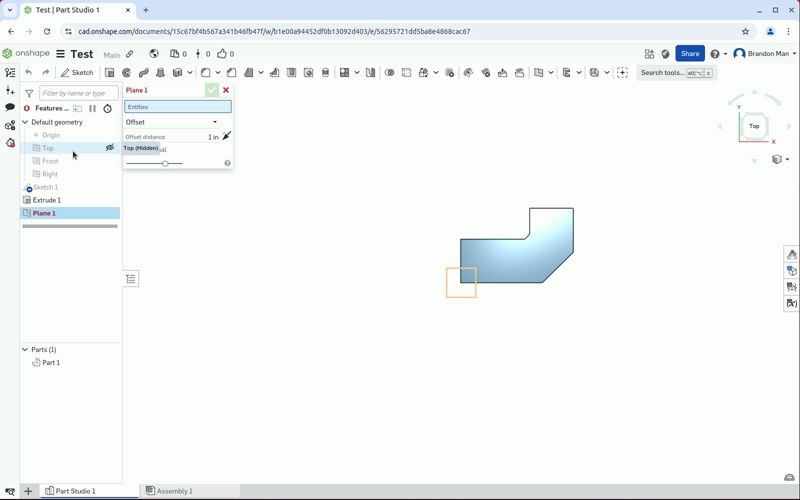
click(73, 150)
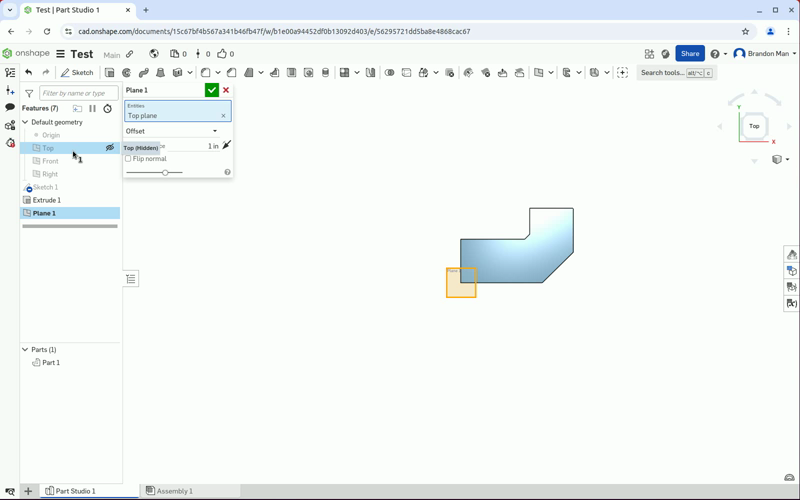
key(tab, 2)
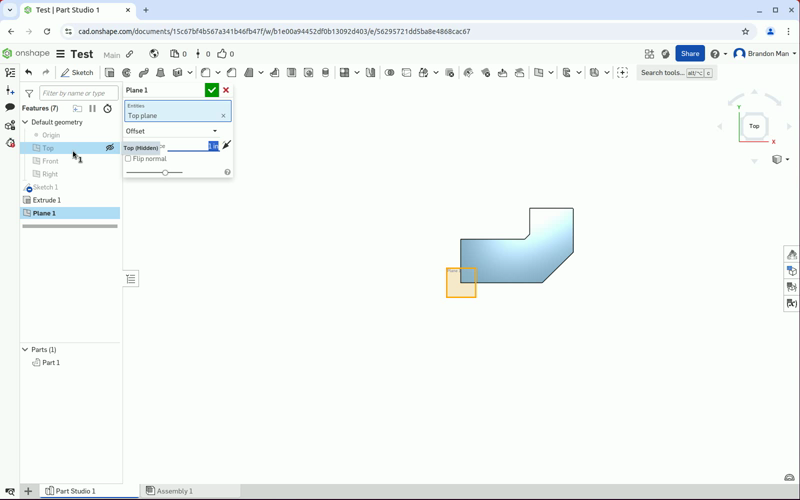
text(0.246)
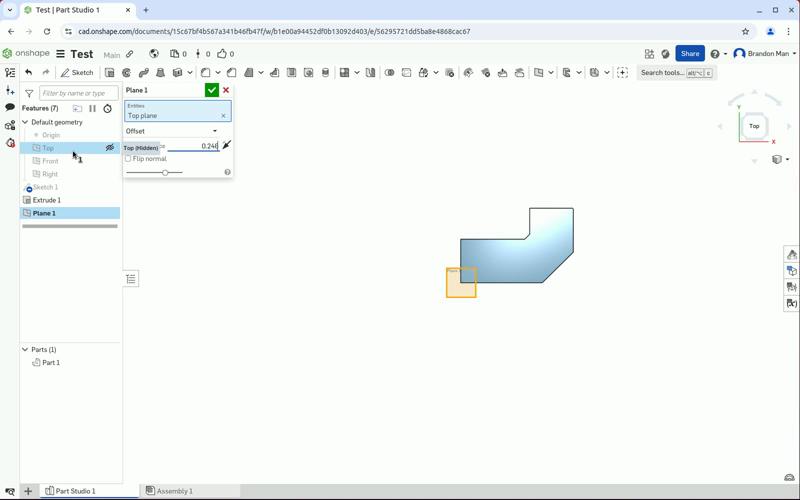
key(enter, 2)
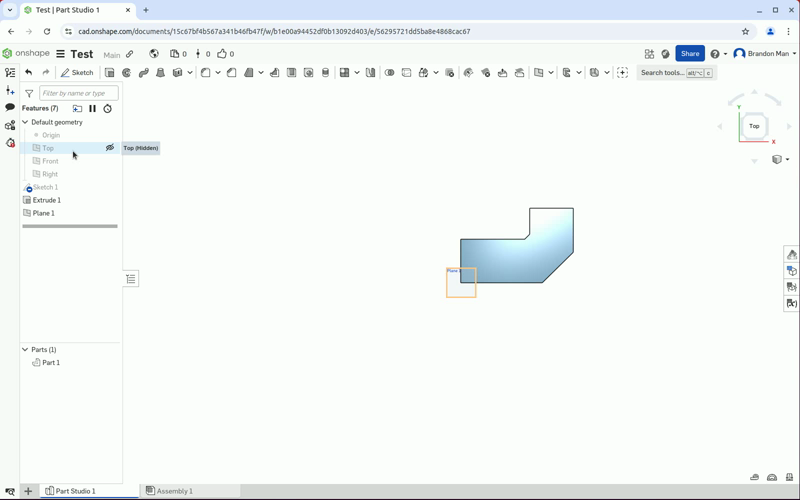
key(shift+s)
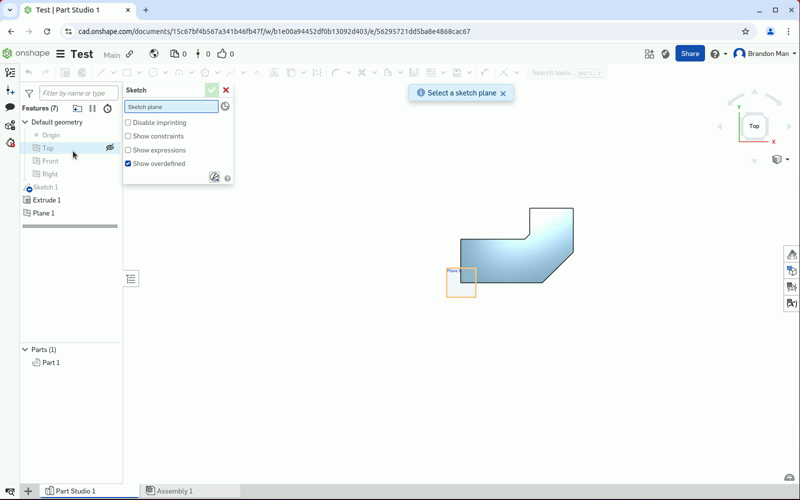
mouse_move(73, 215)
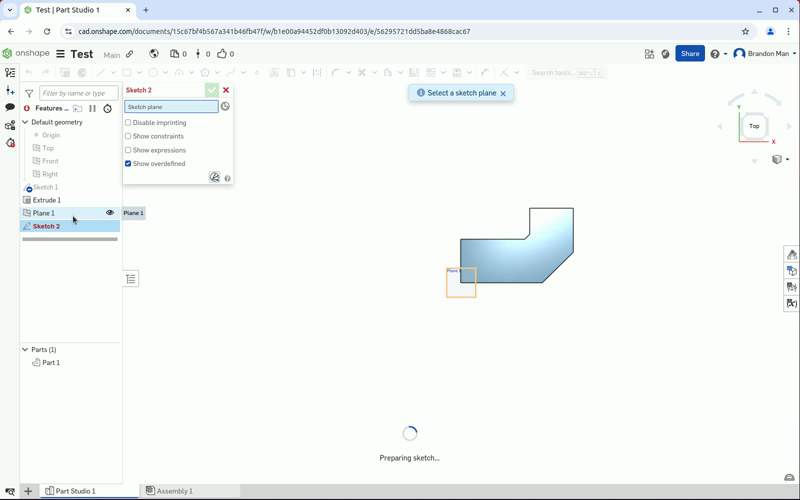
click(73, 215)
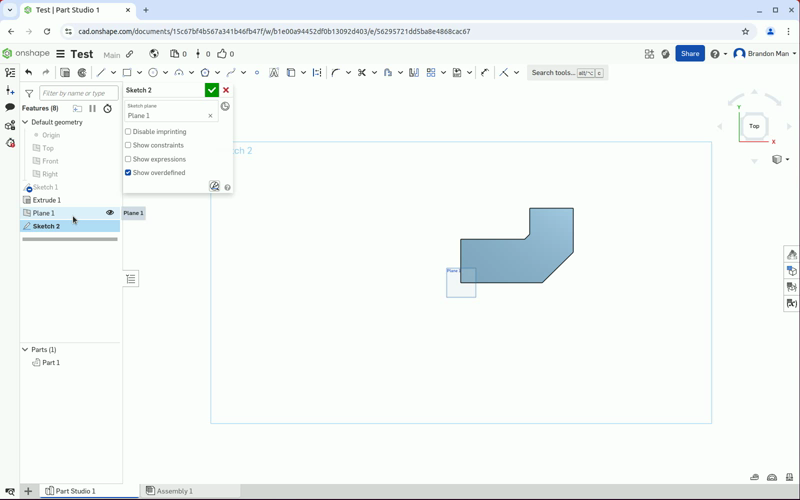
mouse_move(73, 352)
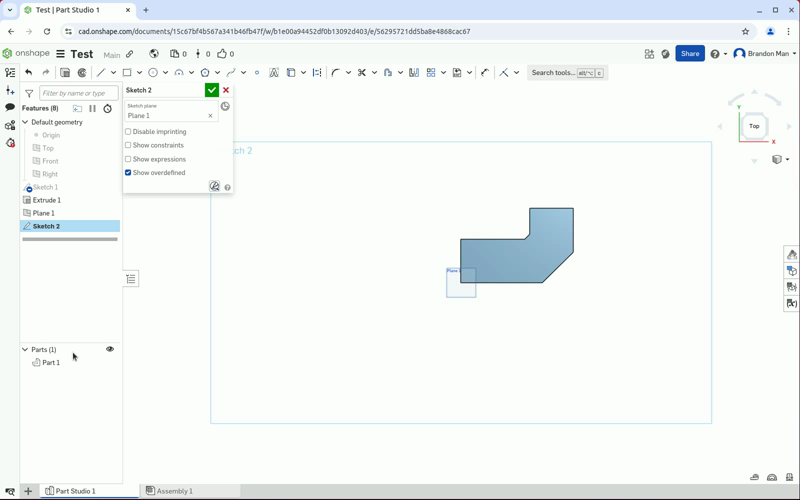
key(y)
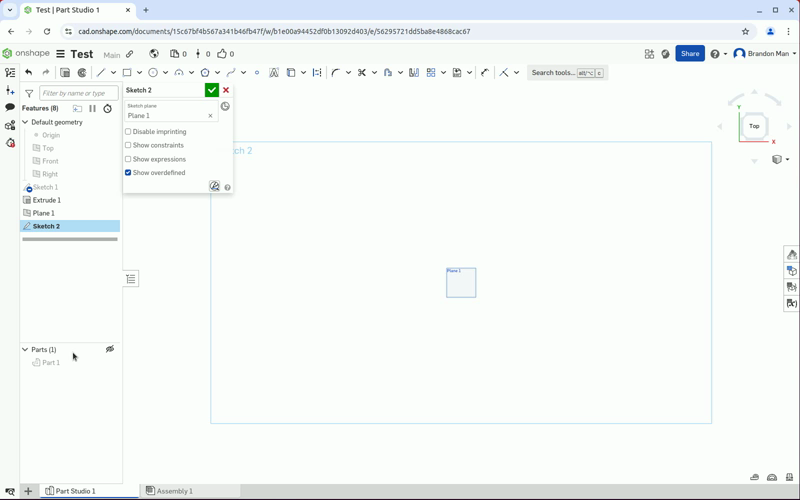
key(l)
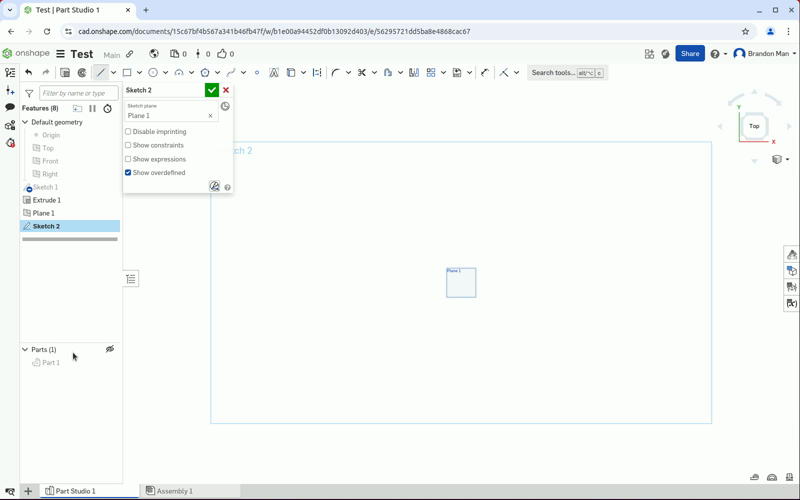
key_down(shift)
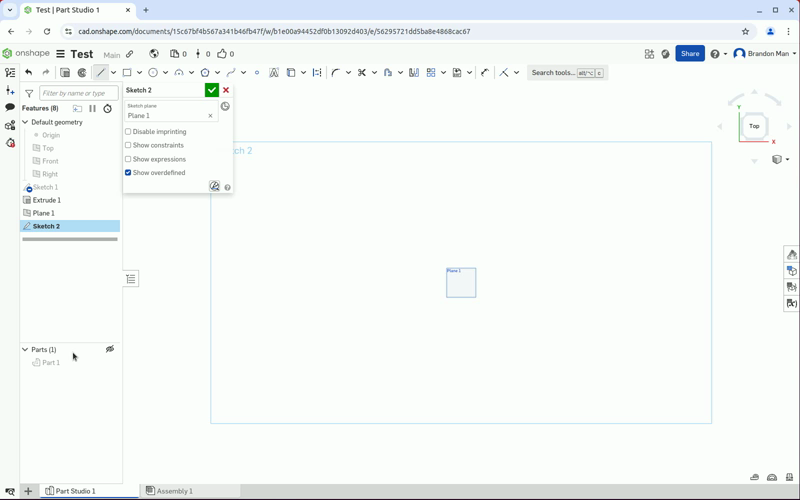
mouse_move(460, 282)
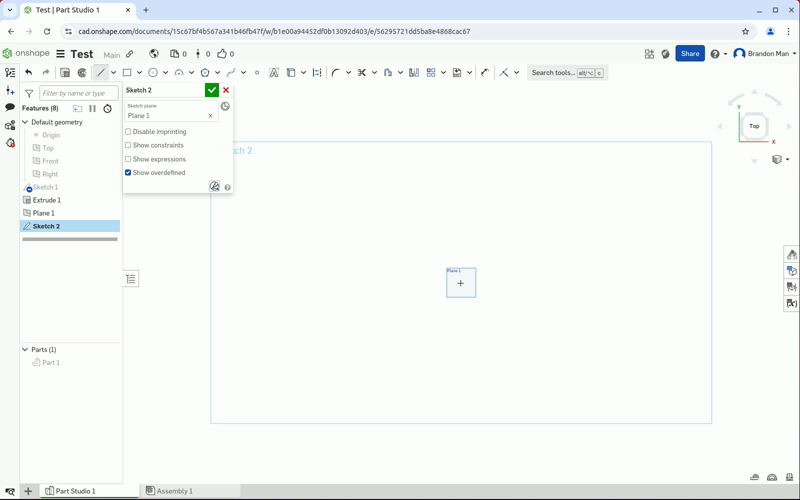
click(460, 282)
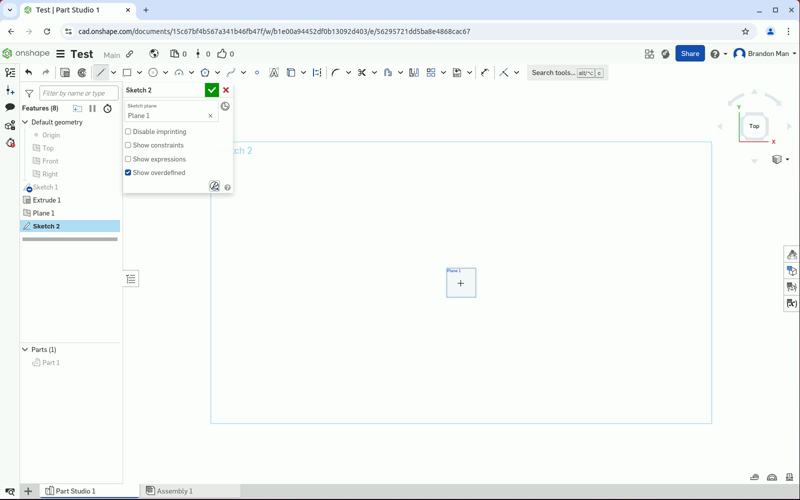
key_up(shift)
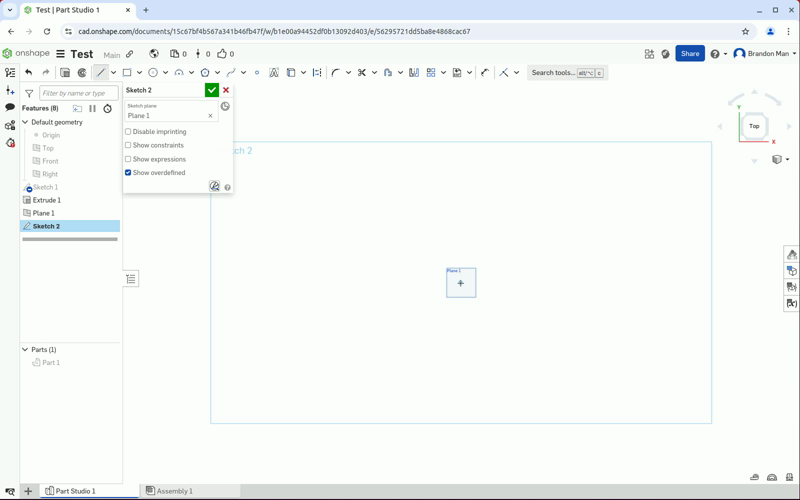
key_down(shift)
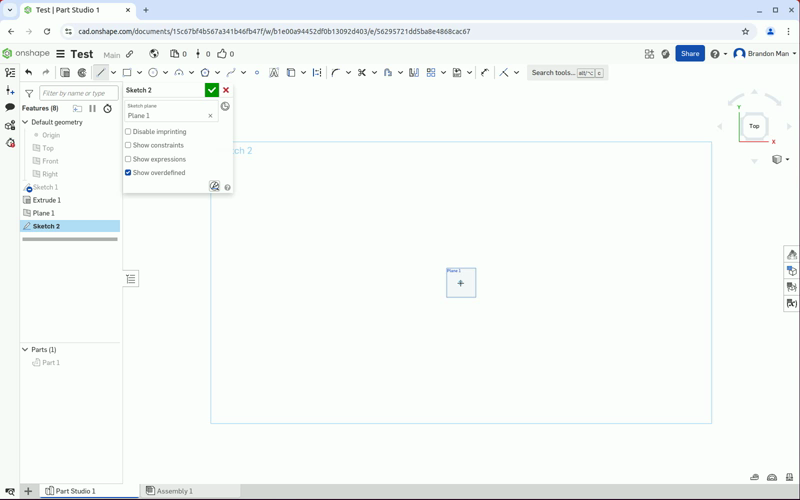
mouse_move(542, 282)
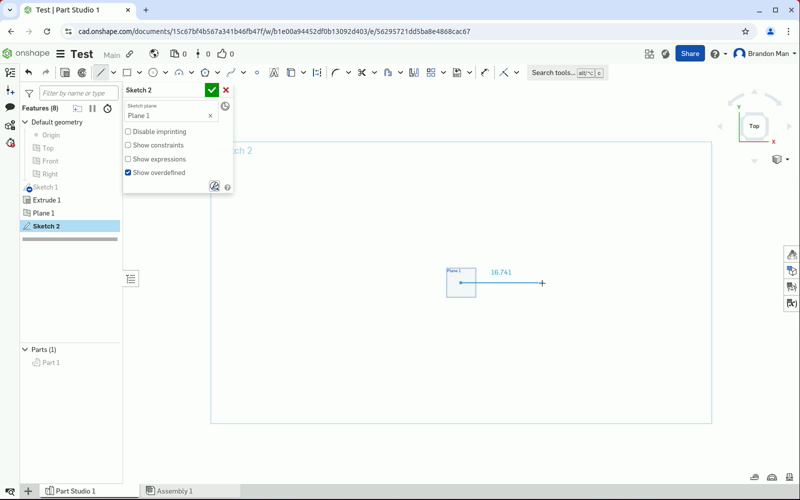
click(542, 282)
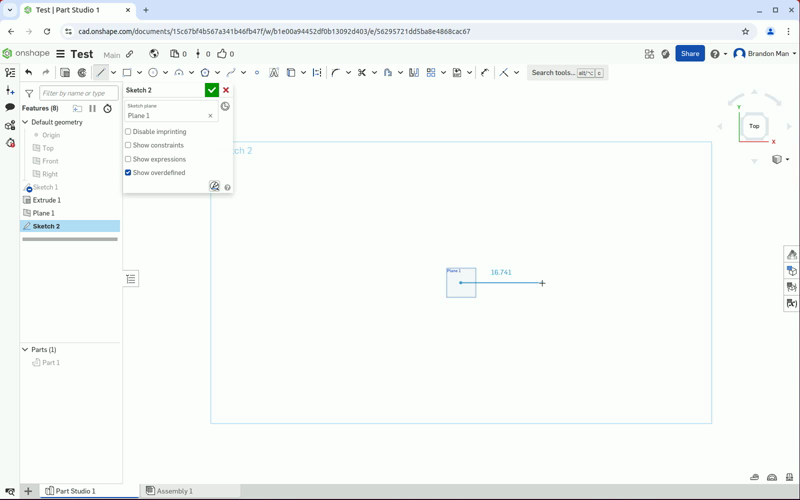
key_up(shift)
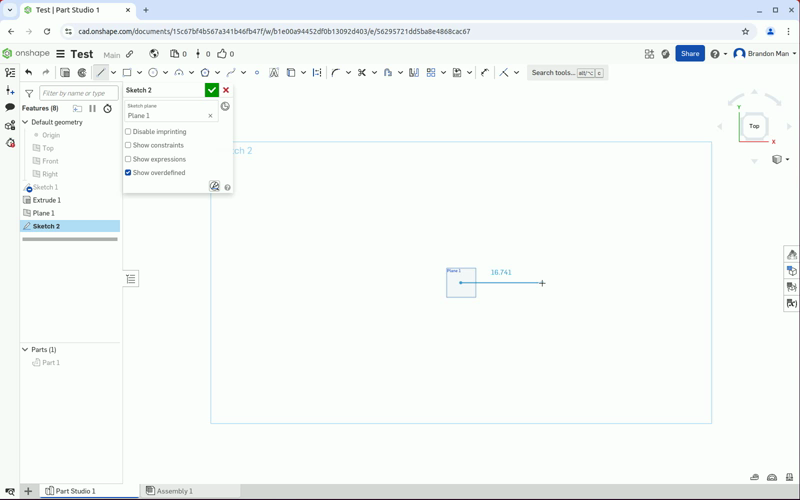
key_down(shift)
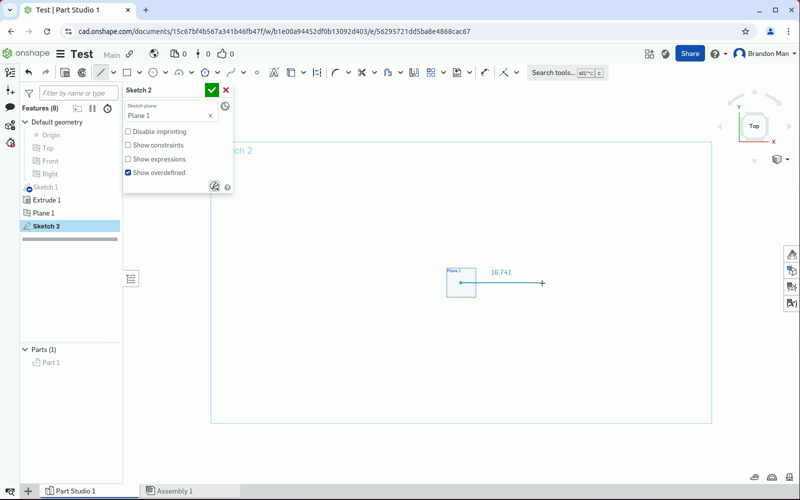
mouse_move(572, 282)
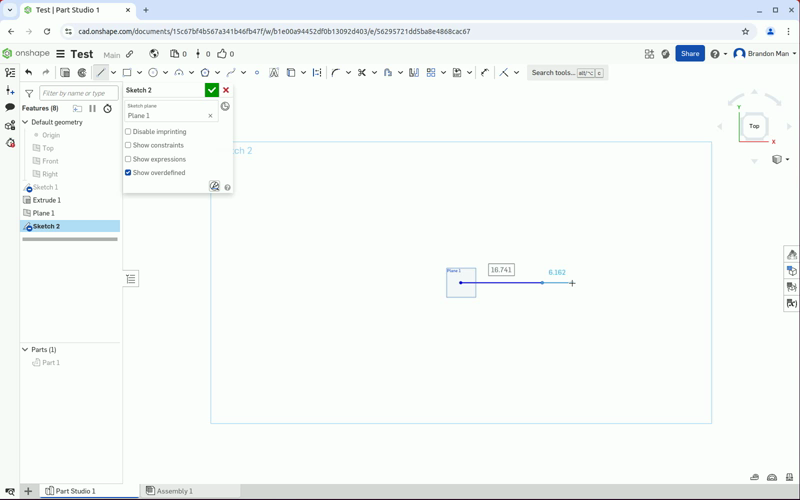
mouse_move(573, 252)
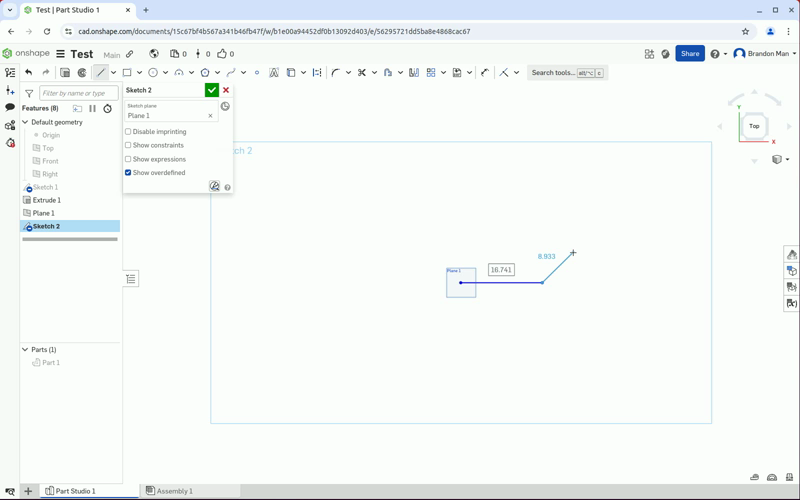
click(573, 252)
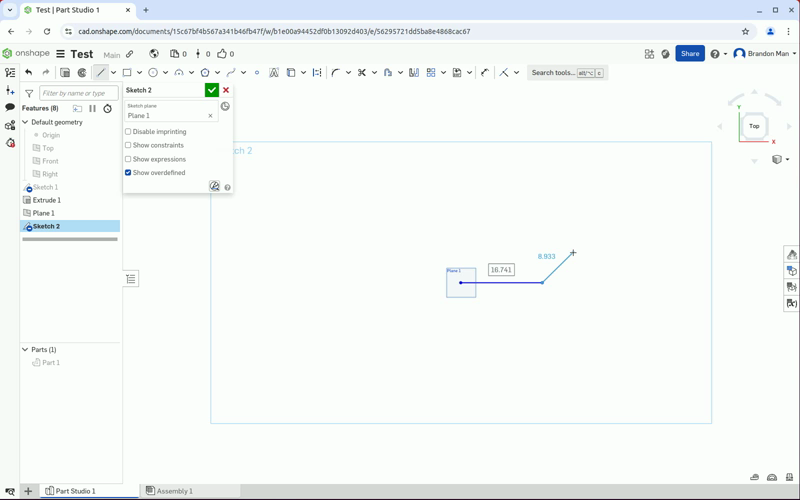
key_up(shift)
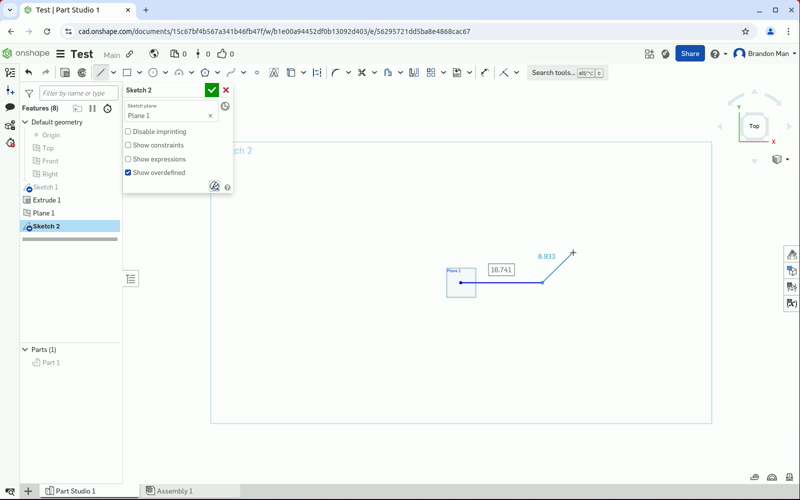
key_down(shift)
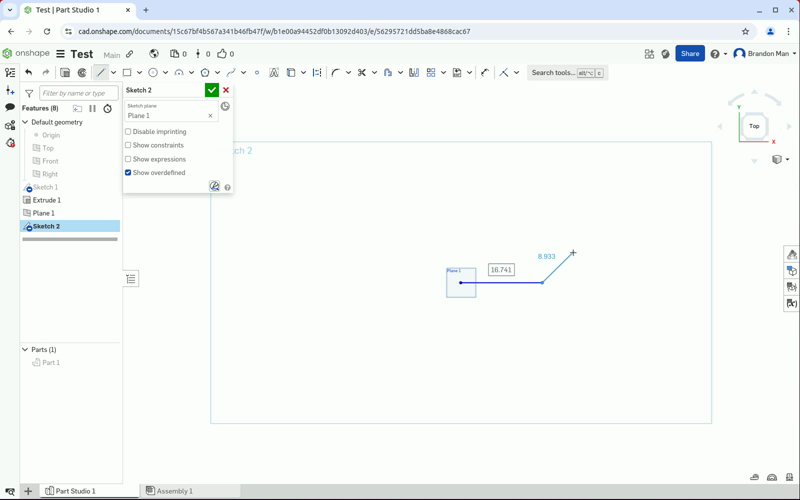
mouse_move(589, 252)
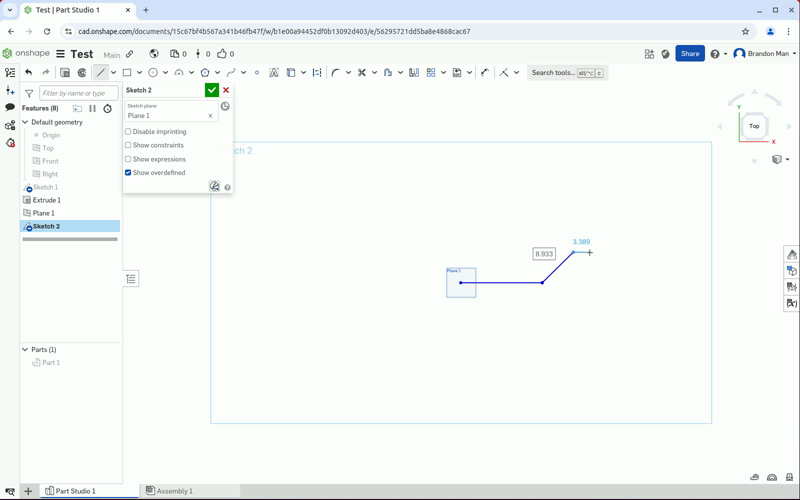
mouse_move(573, 208)
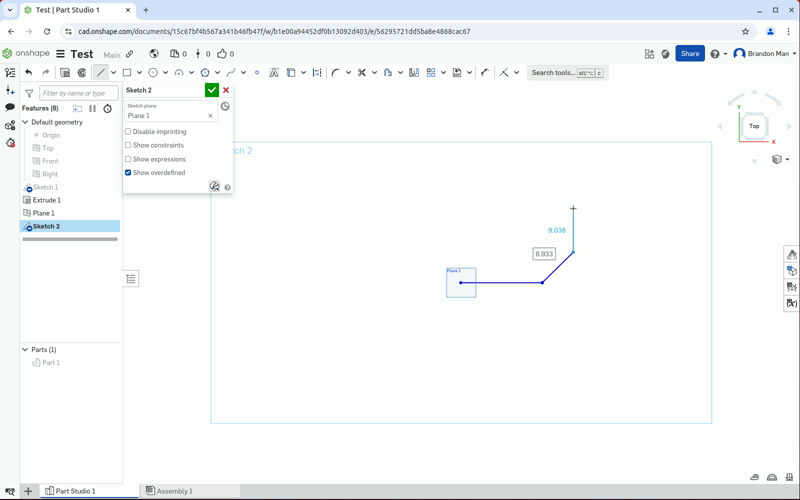
click(573, 208)
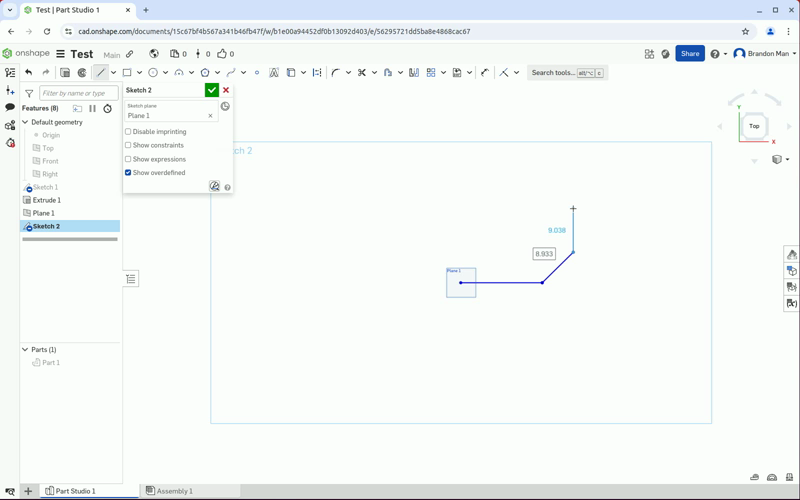
key_up(shift)
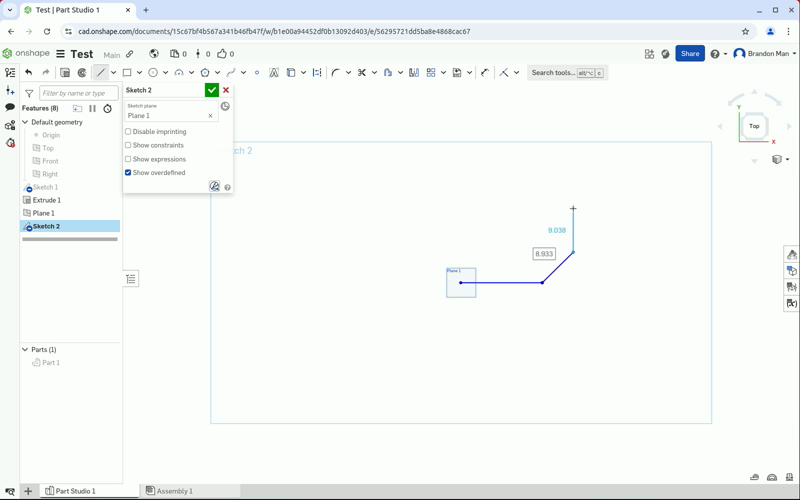
key_down(shift)
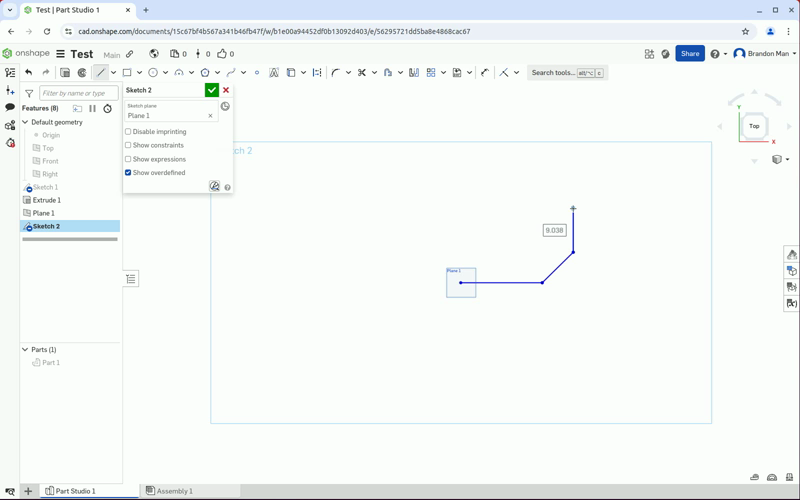
mouse_move(589, 208)
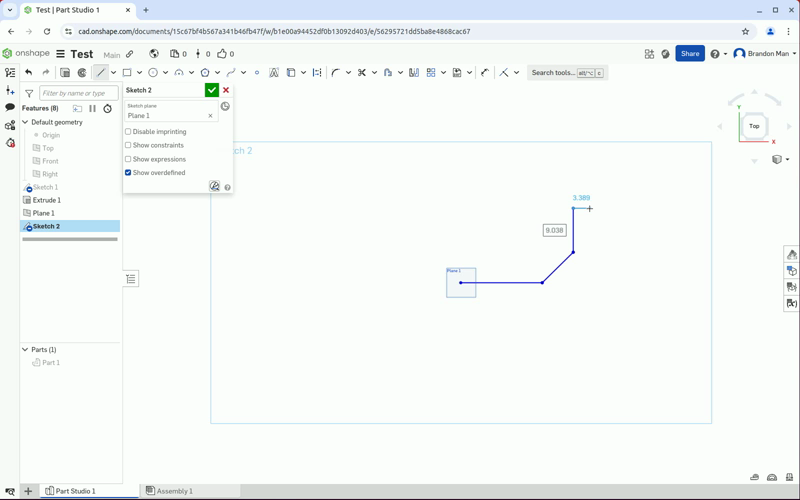
mouse_move(570, 208)
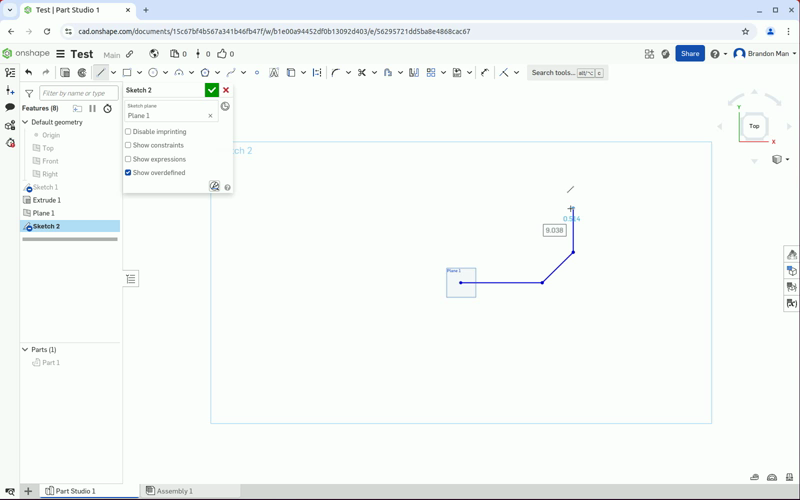
scroll(6)
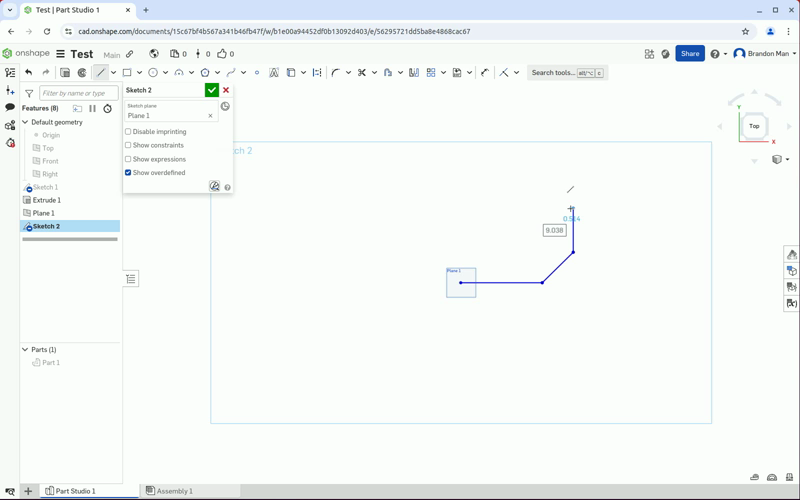
scroll(6)
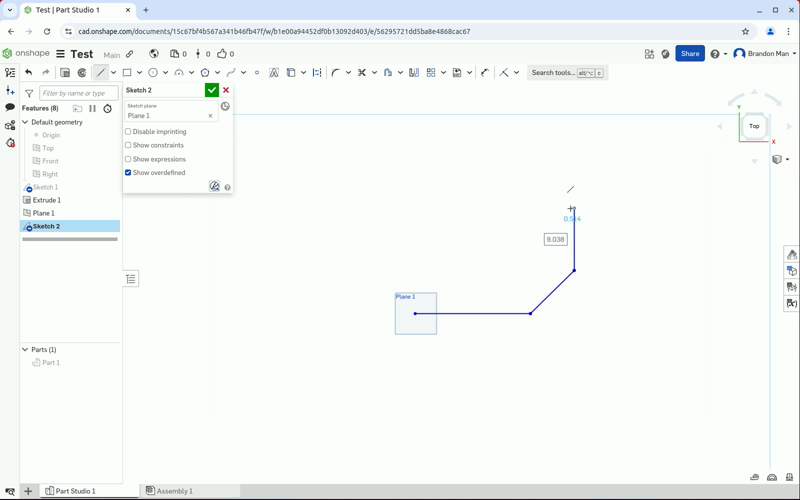
scroll(6)
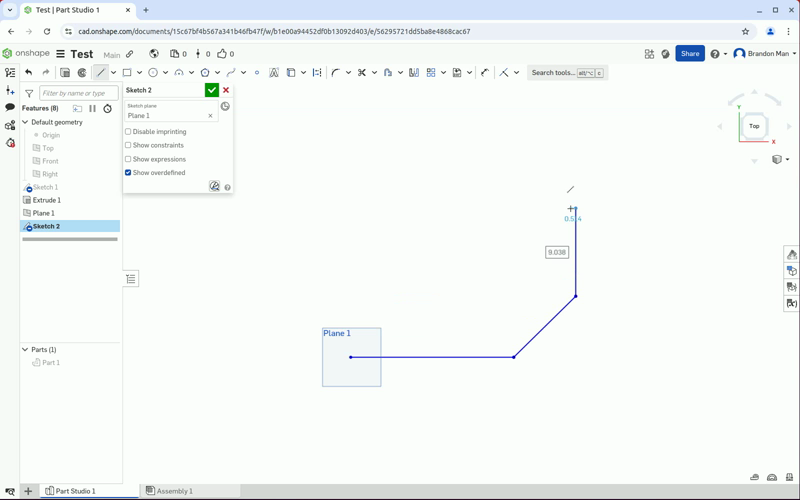
scroll(6)
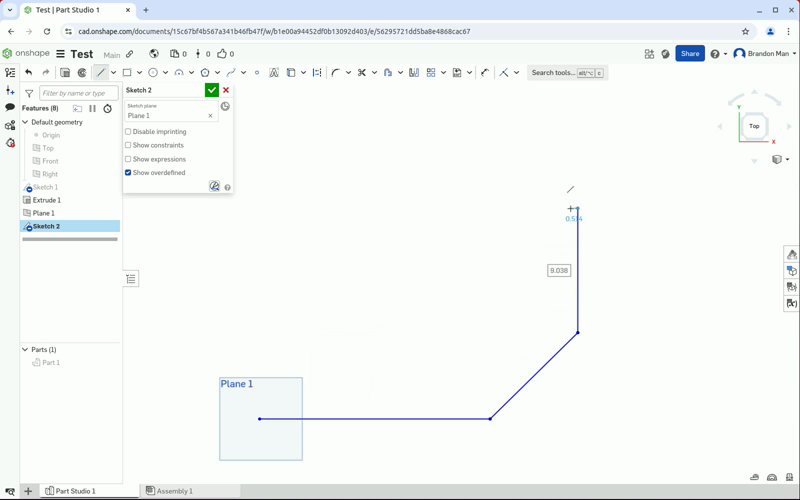
scroll(6)
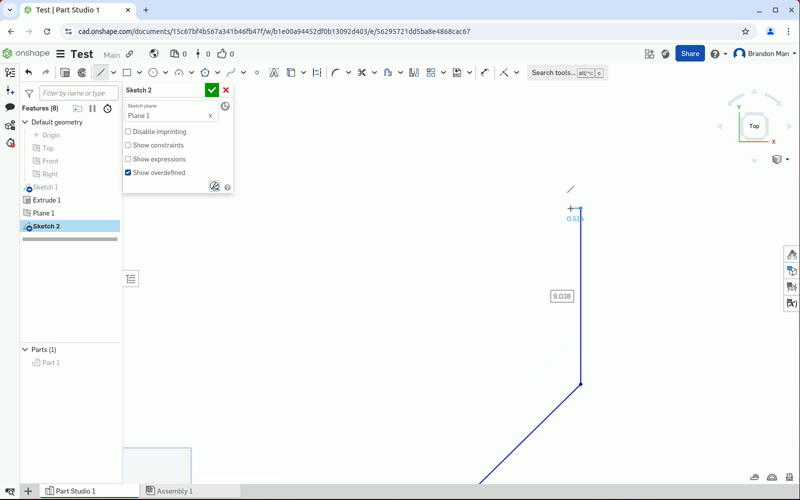
scroll(6)
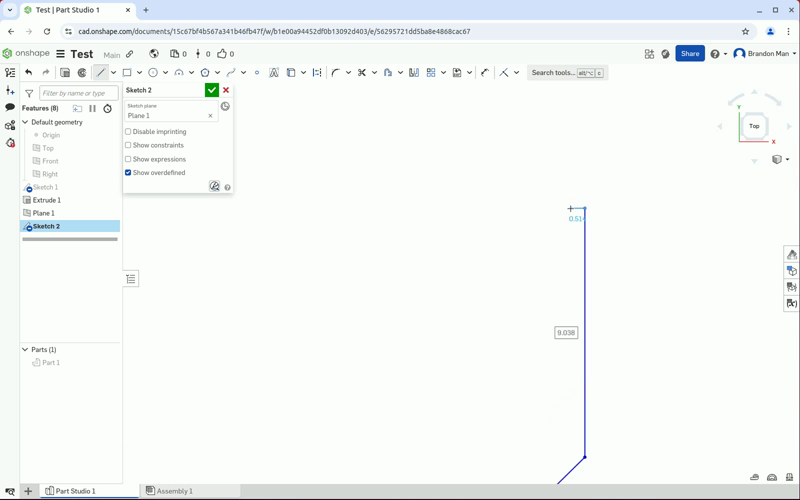
scroll(6)
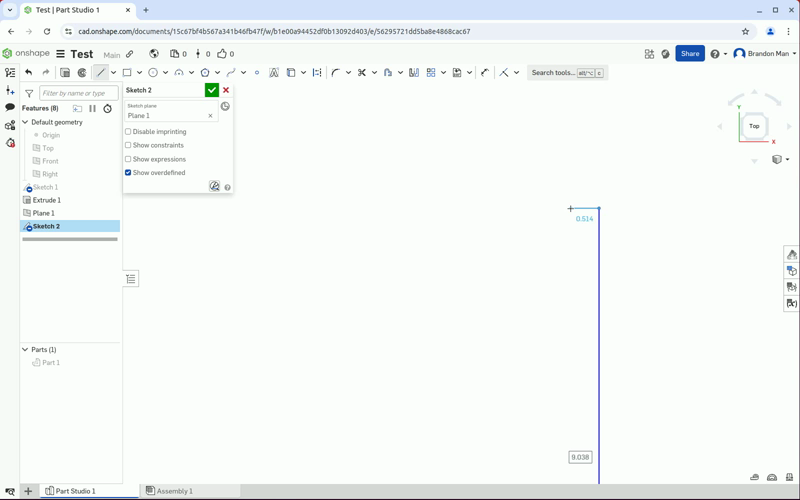
click(570, 208)
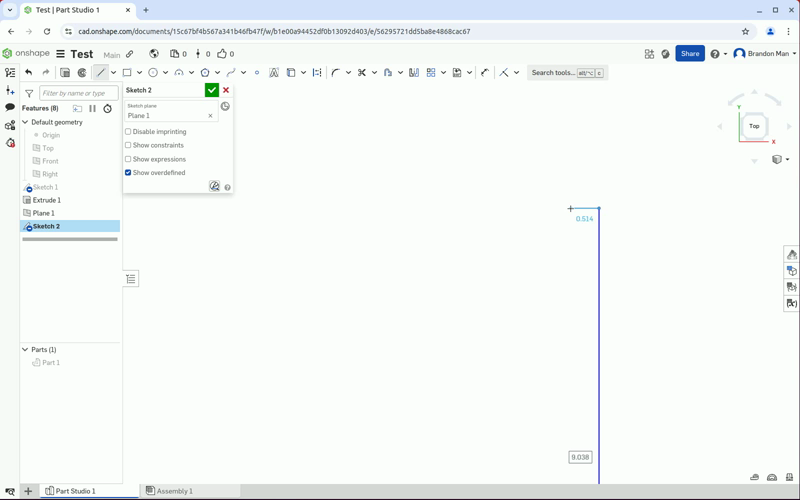
scroll(-6)
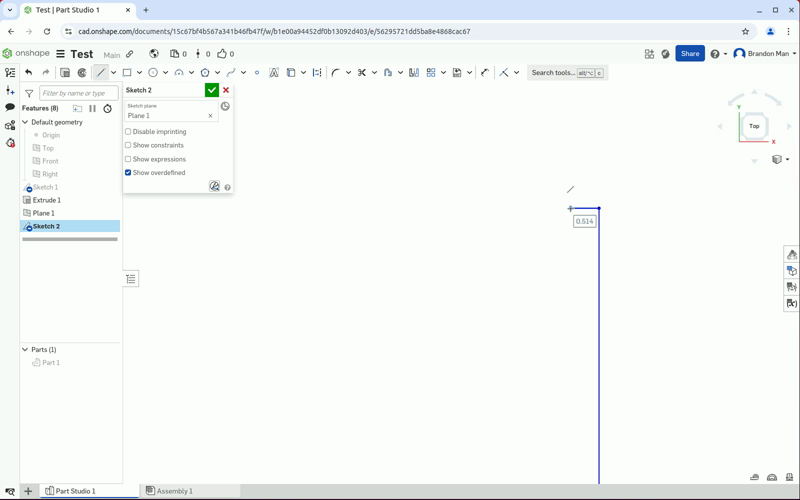
scroll(-6)
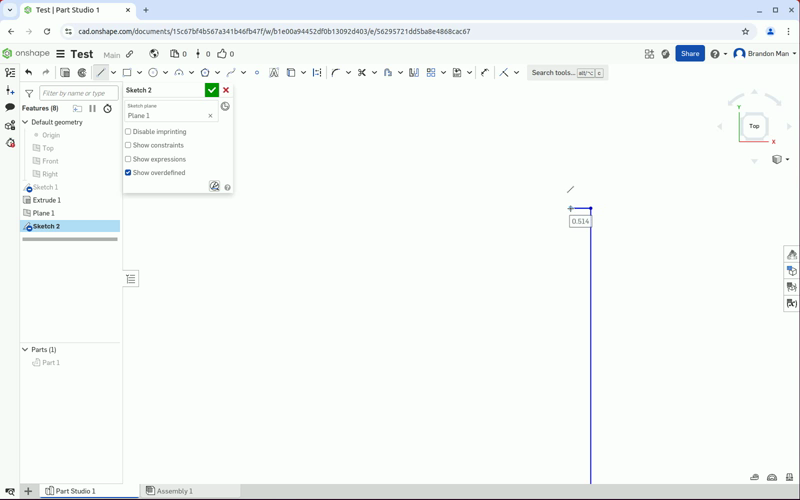
scroll(-6)
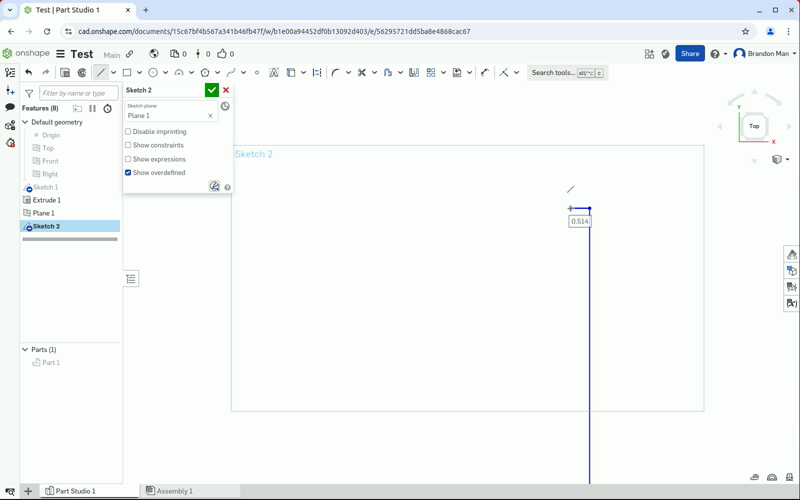
scroll(-6)
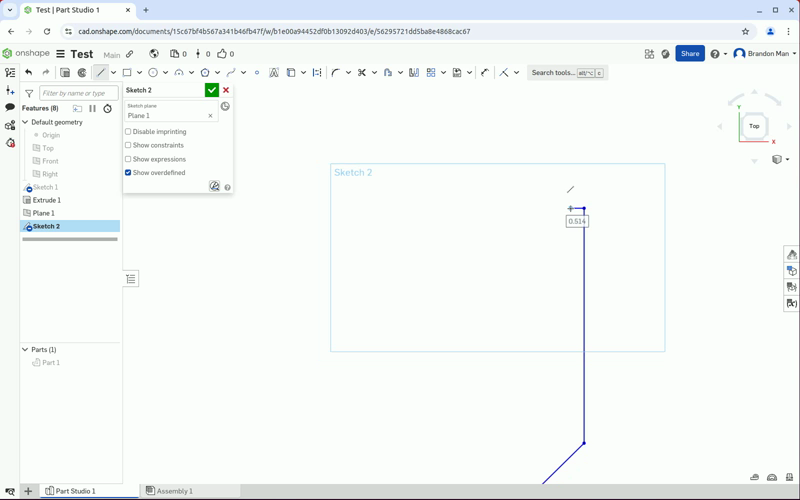
scroll(-6)
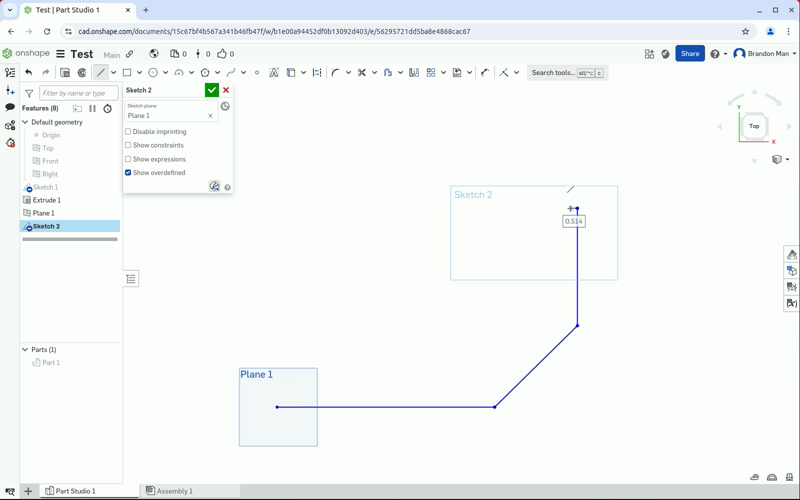
scroll(-6)
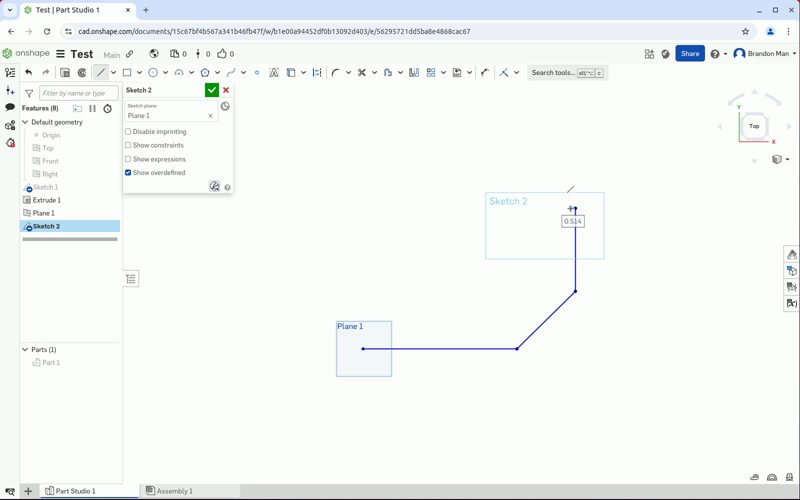
scroll(-6)
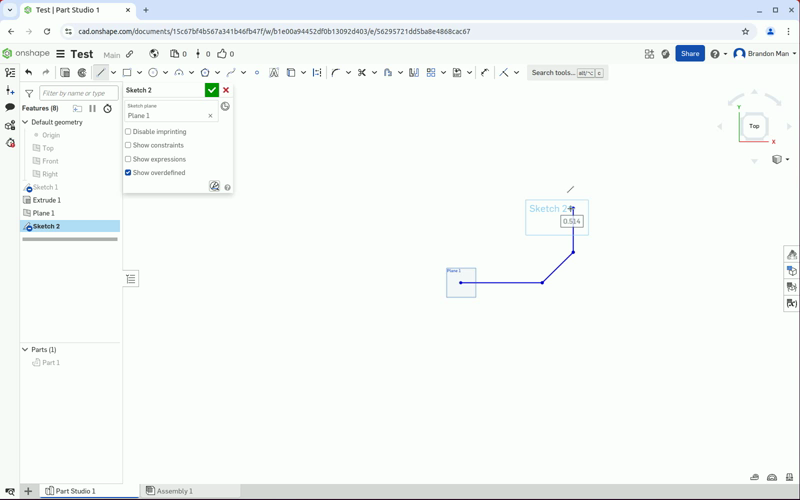
key_up(shift)
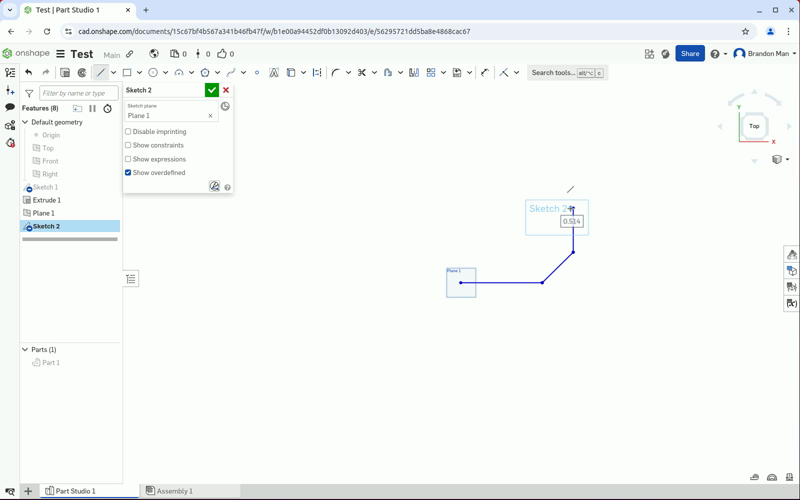
key_down(shift)
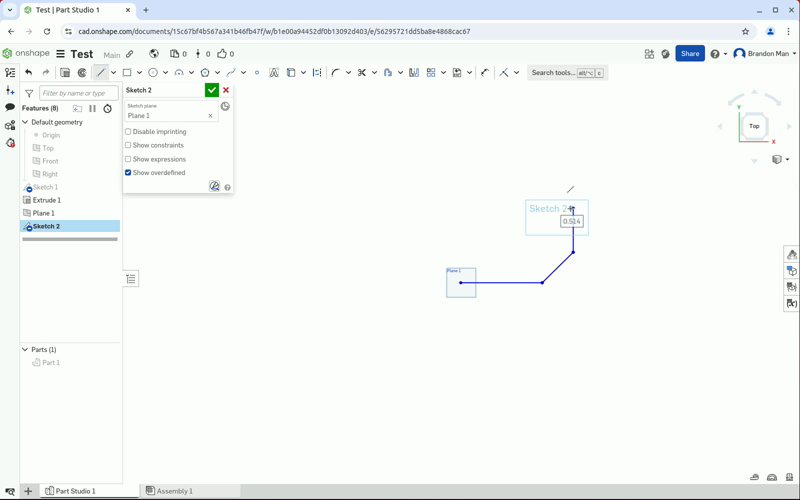
mouse_move(589, 208)
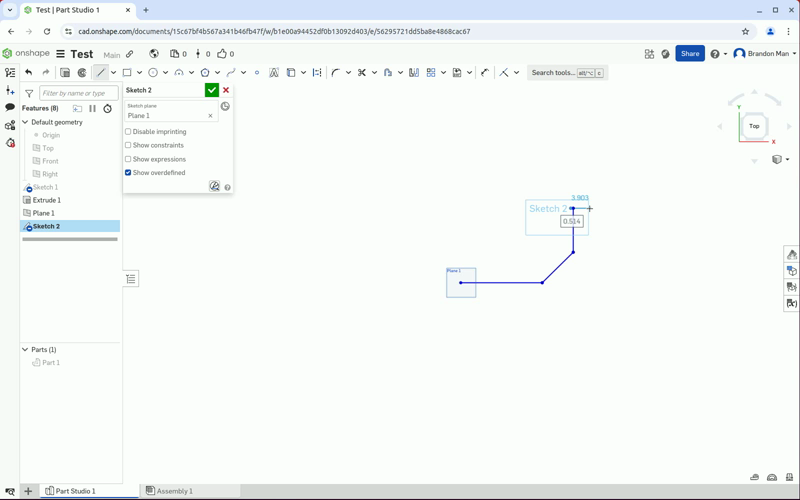
mouse_move(570, 250)
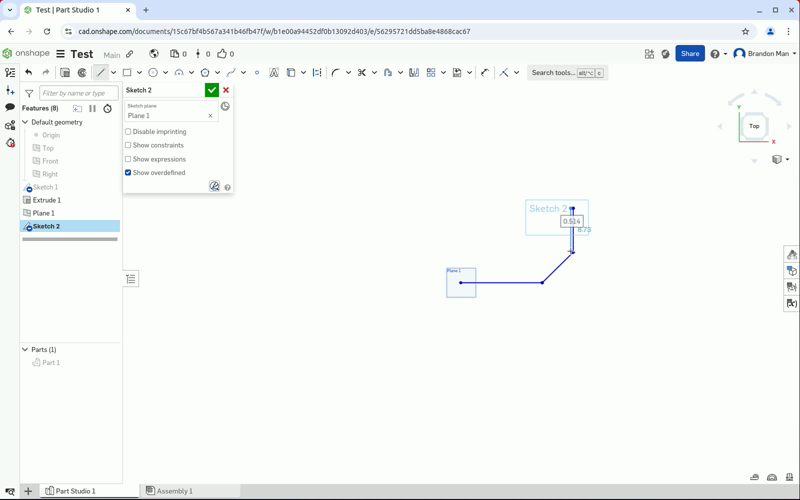
scroll(6)
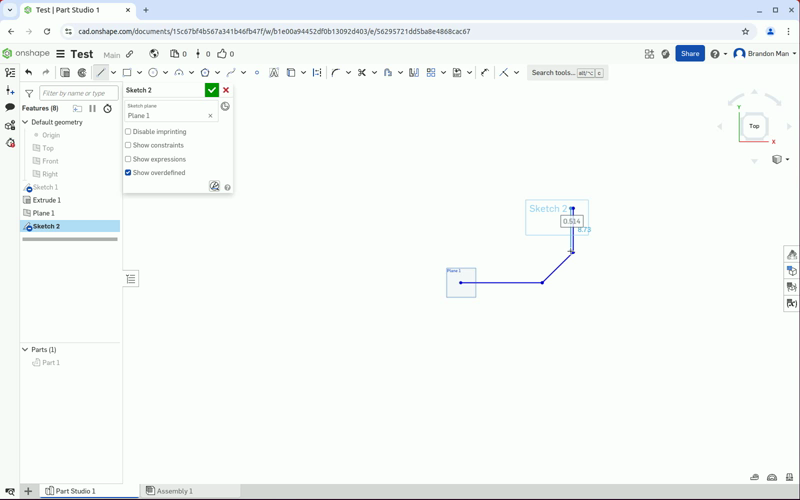
scroll(6)
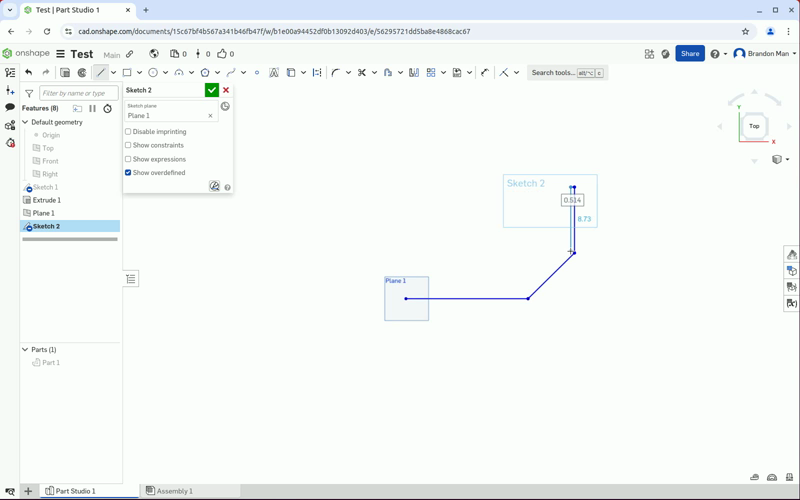
scroll(6)
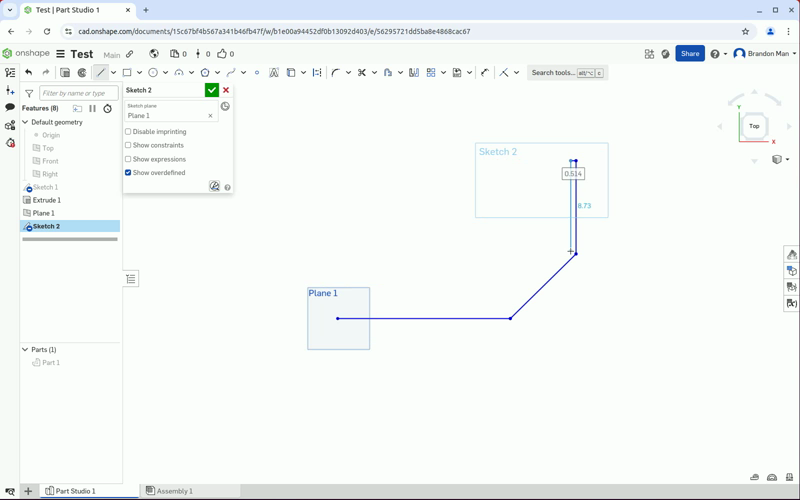
scroll(6)
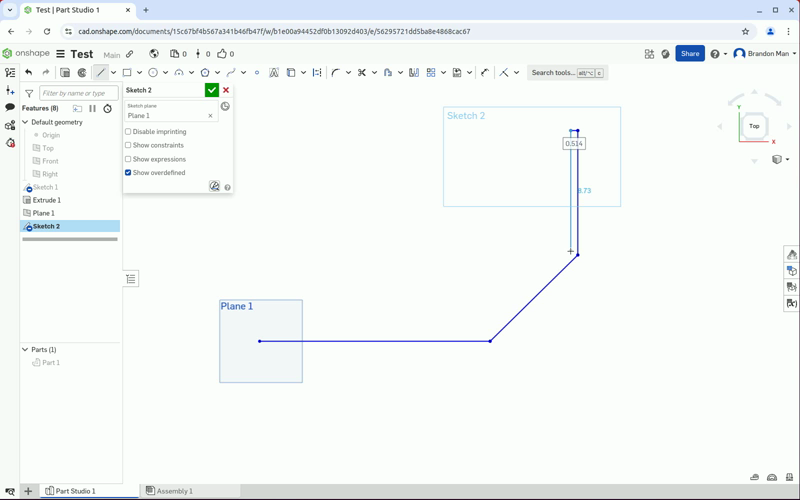
scroll(6)
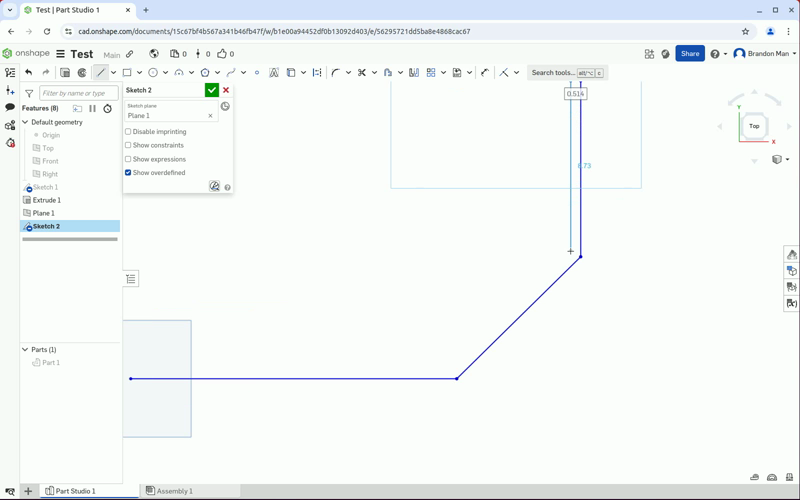
scroll(6)
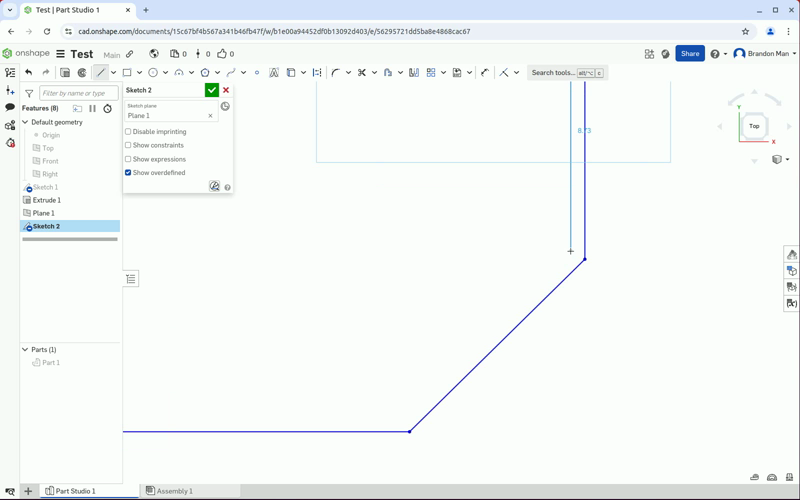
scroll(6)
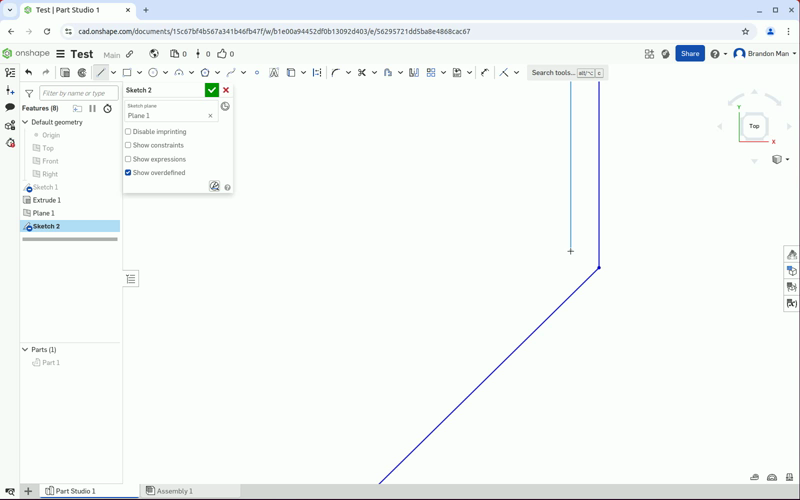
click(570, 250)
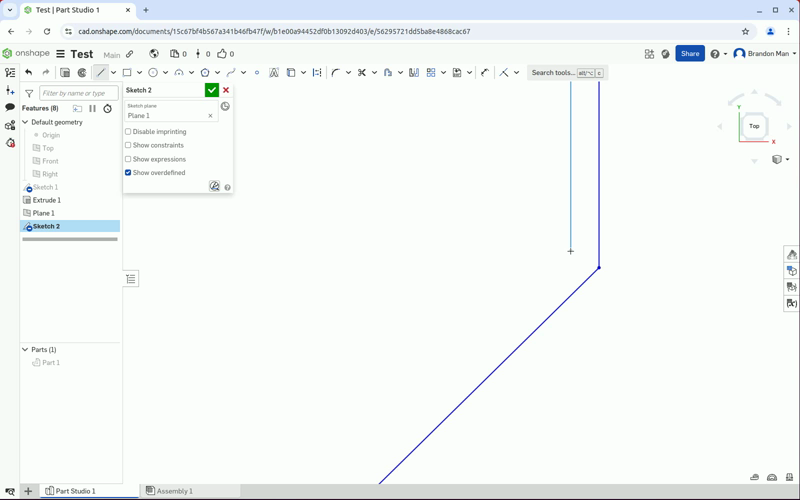
scroll(-6)
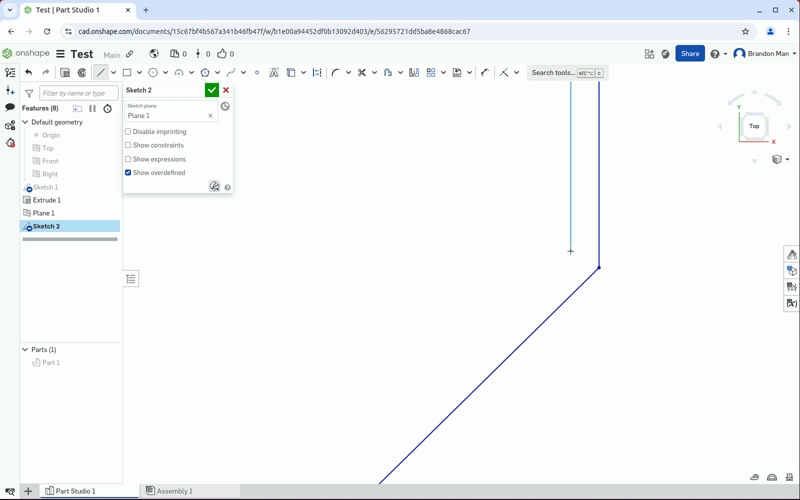
scroll(-6)
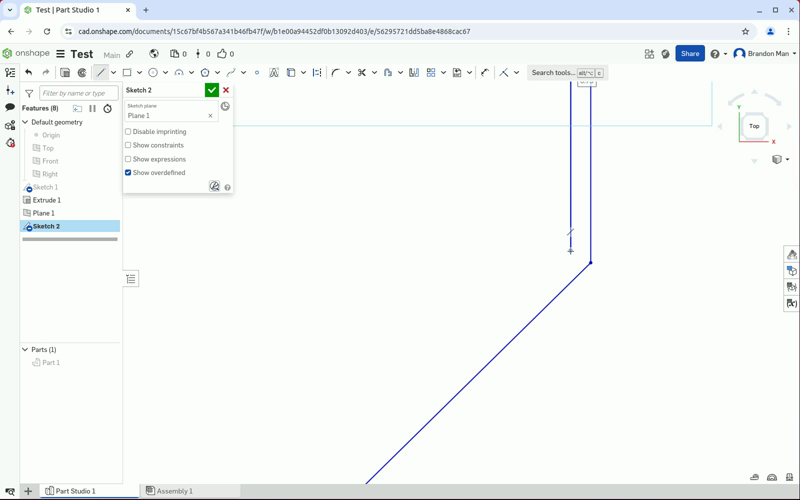
scroll(-6)
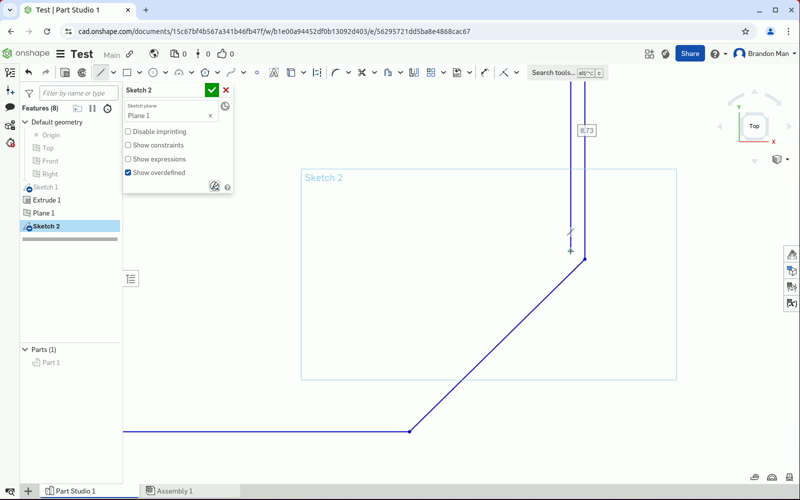
scroll(-6)
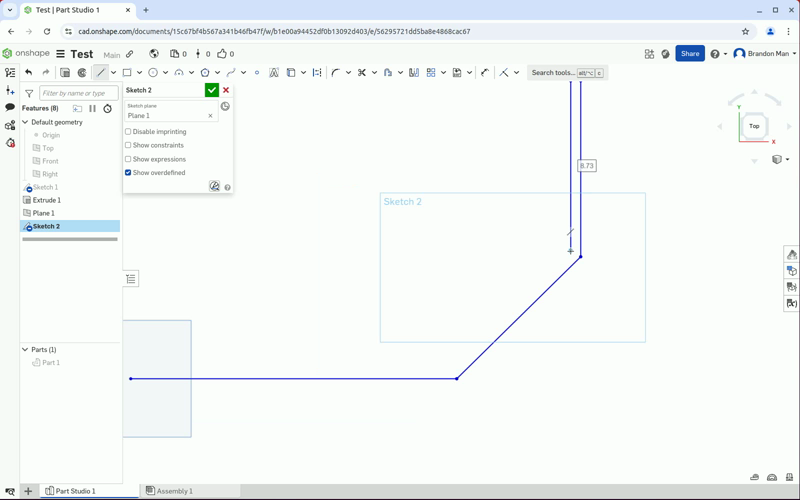
scroll(-6)
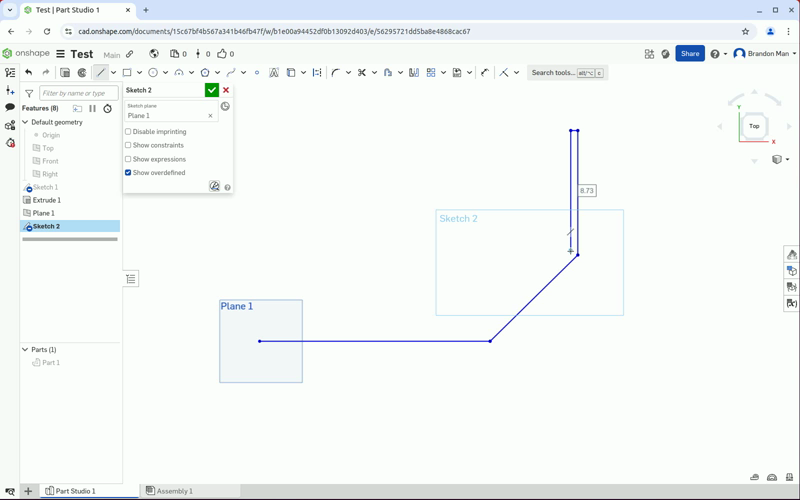
scroll(-6)
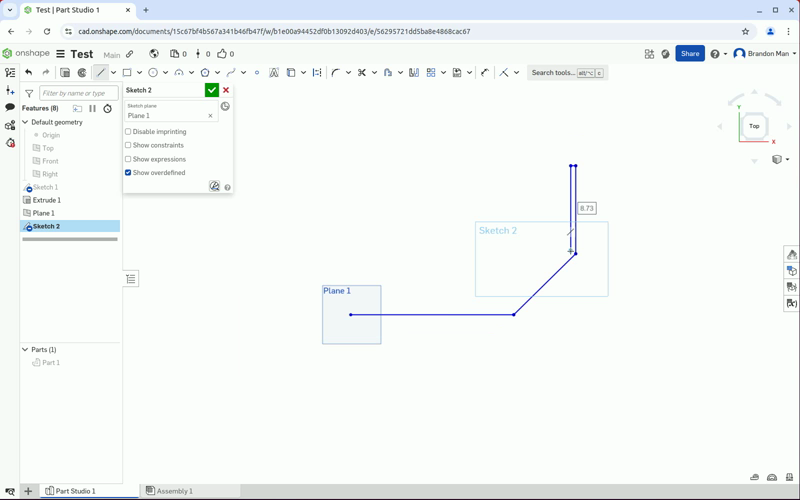
scroll(-6)
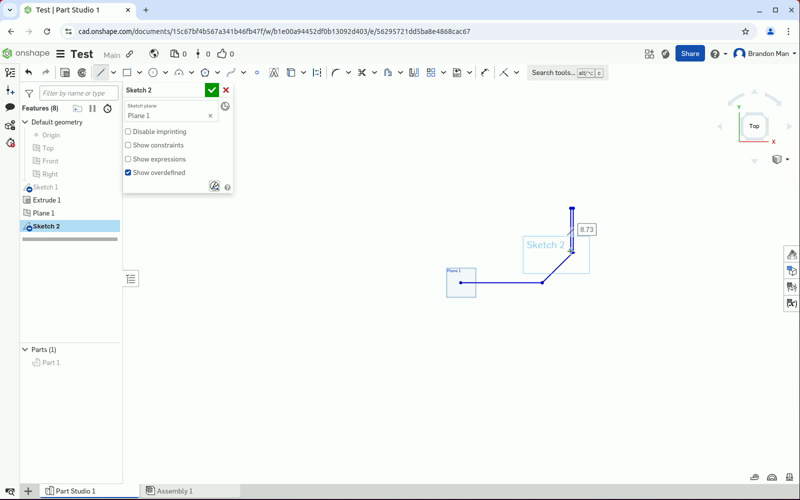
key_up(shift)
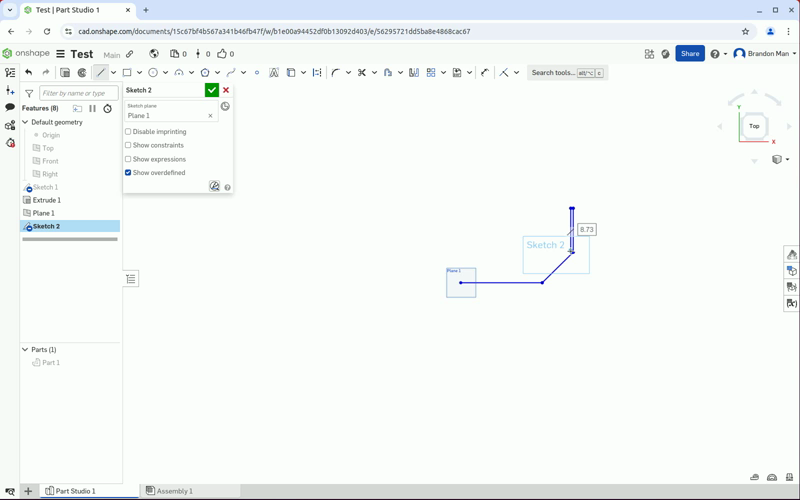
key_down(shift)
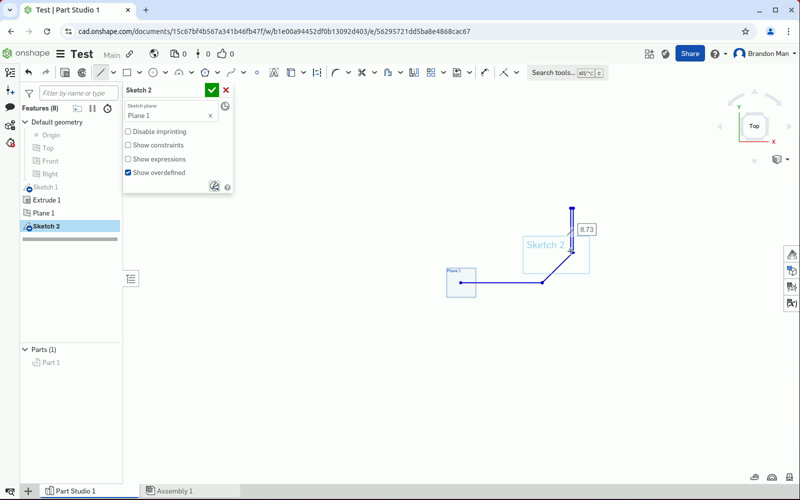
mouse_move(589, 250)
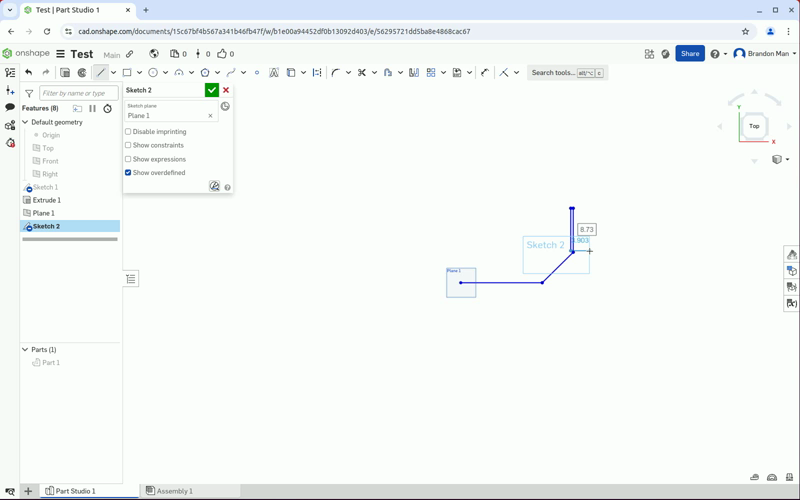
mouse_move(541, 280)
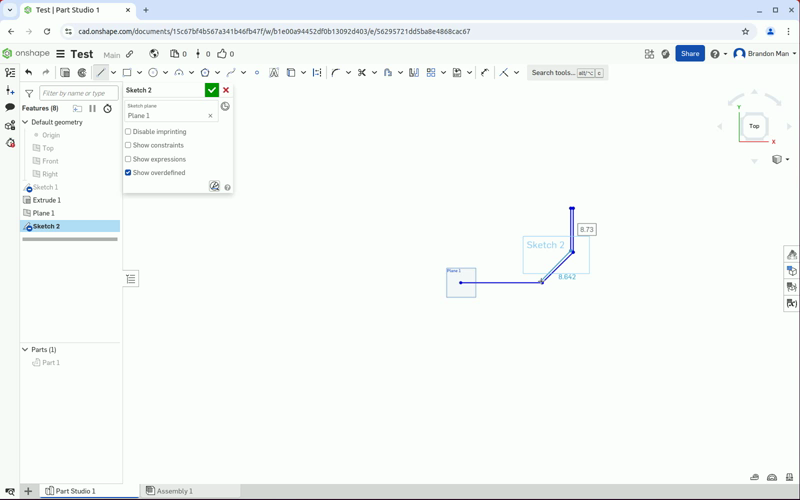
scroll(6)
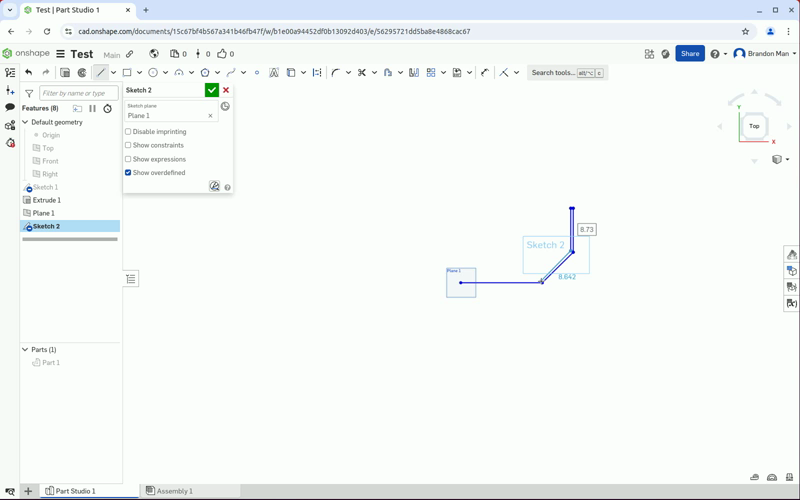
scroll(6)
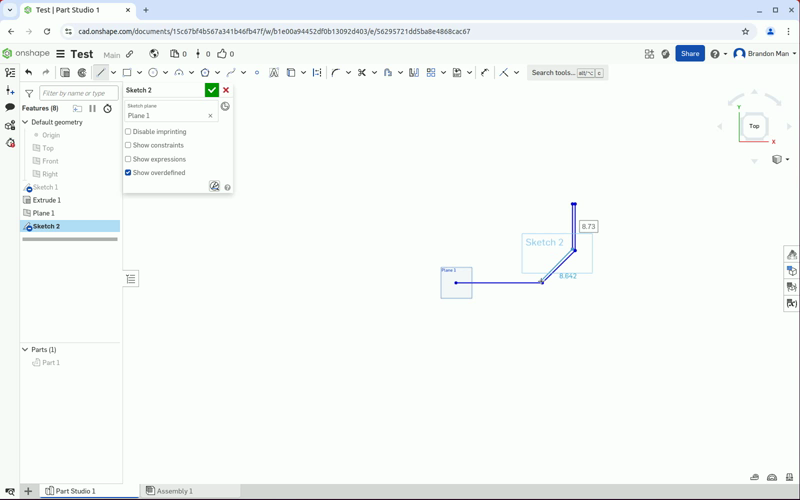
scroll(6)
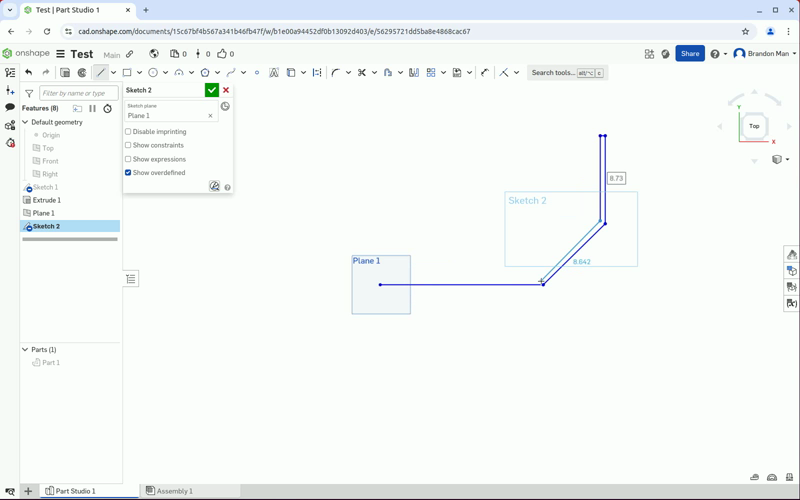
scroll(6)
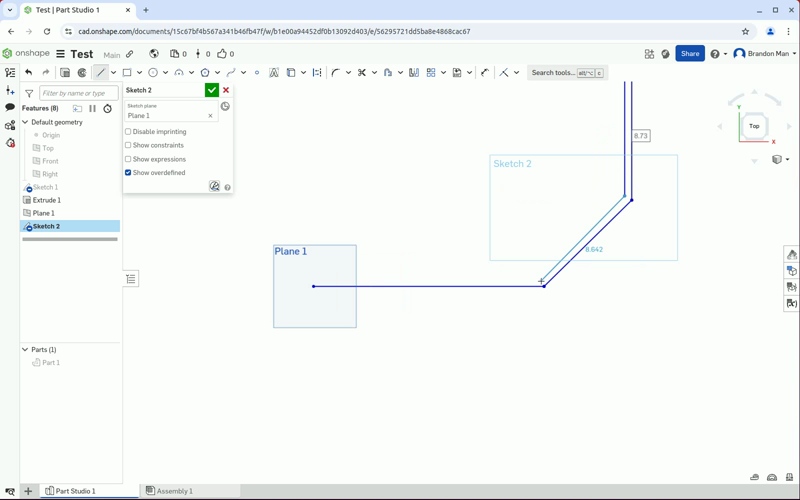
scroll(6)
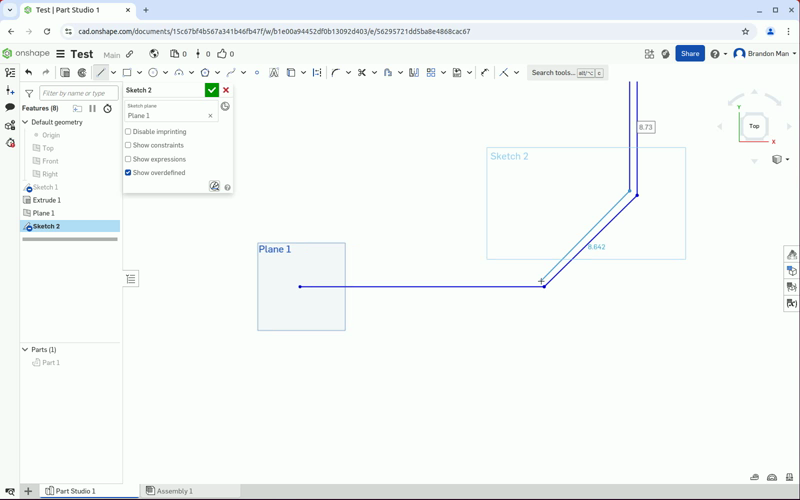
scroll(6)
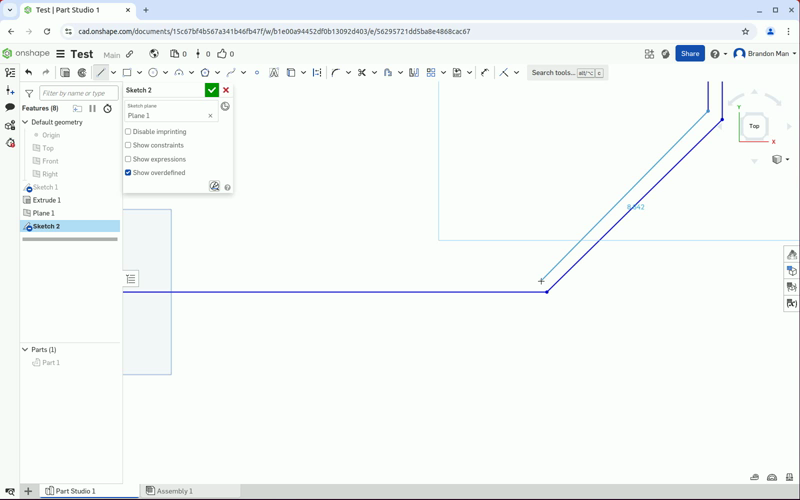
scroll(6)
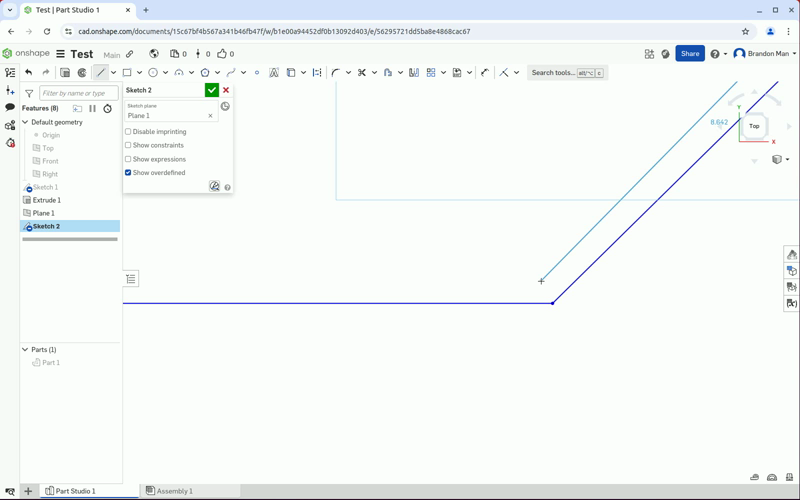
click(541, 280)
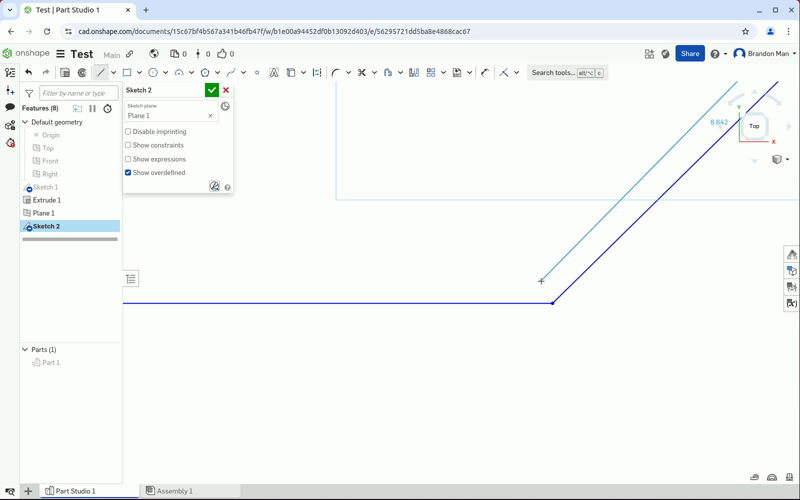
scroll(-6)
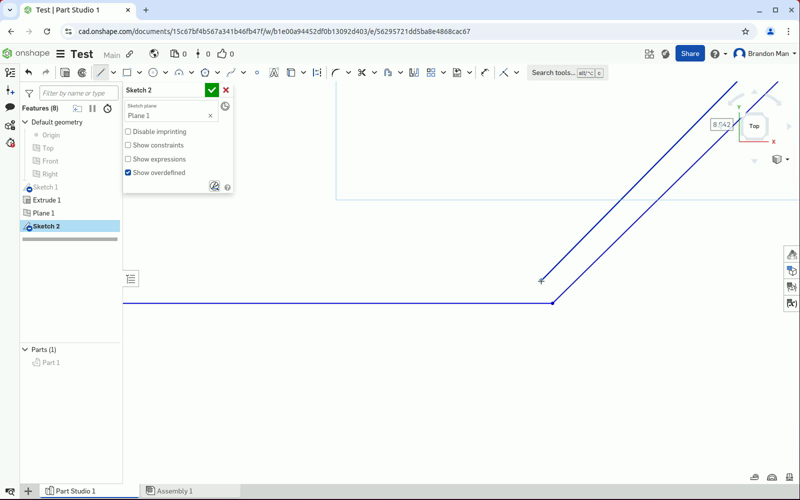
scroll(-6)
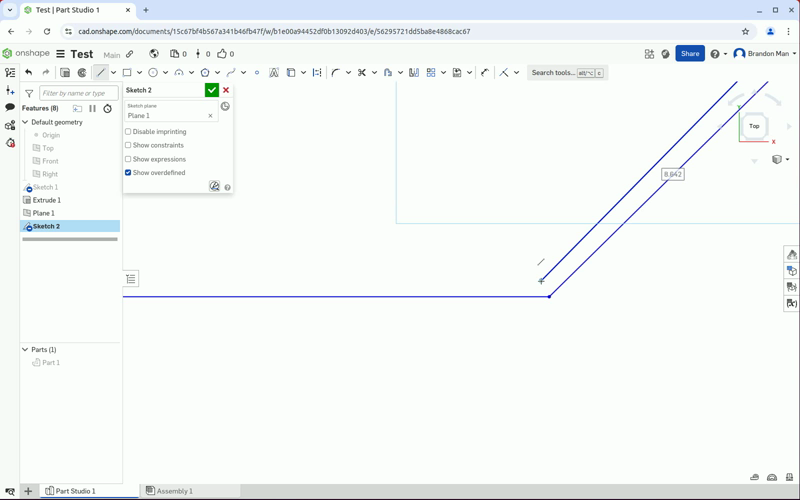
scroll(-6)
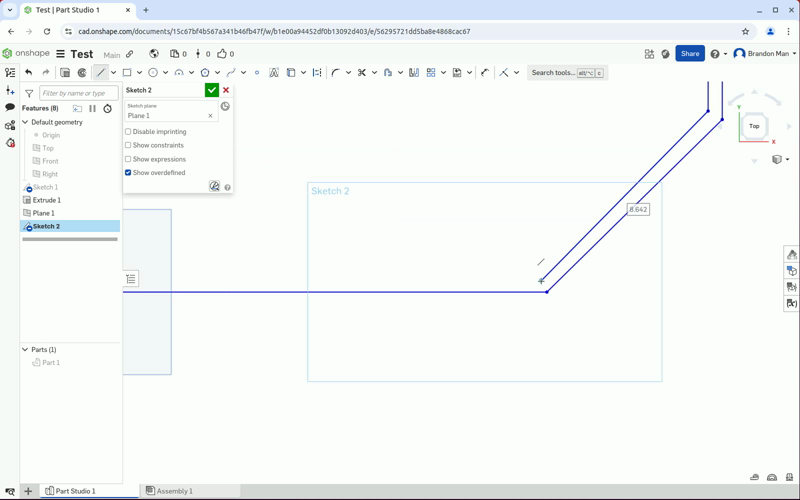
scroll(-6)
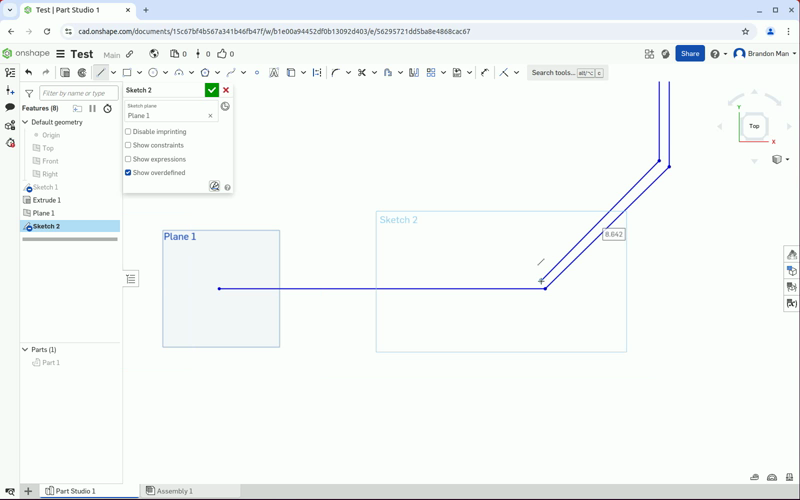
scroll(-6)
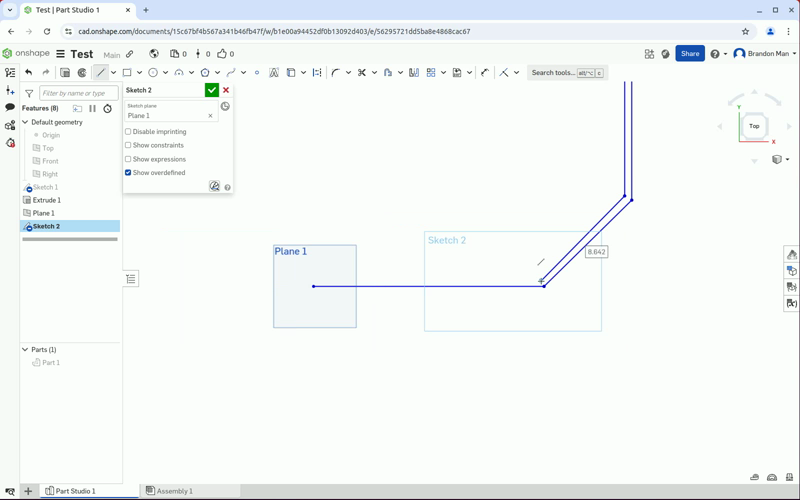
scroll(-6)
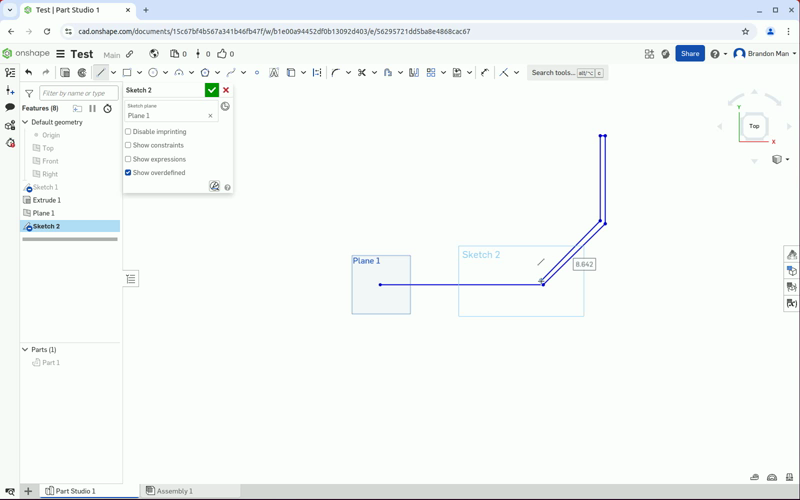
scroll(-6)
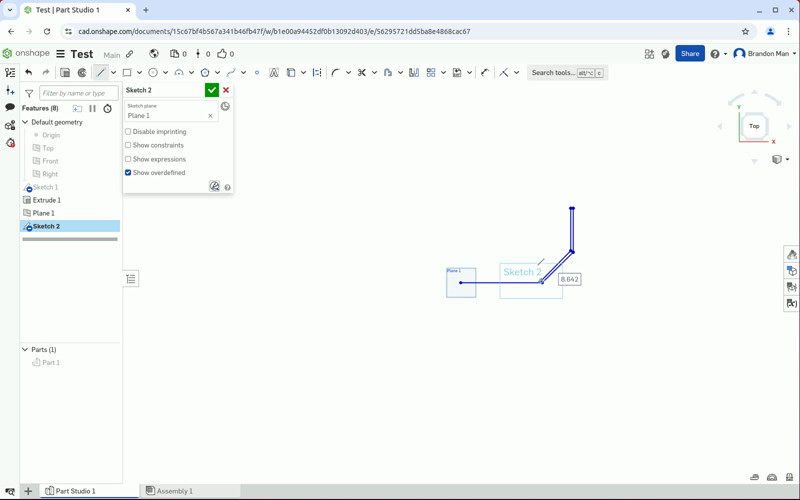
key_up(shift)
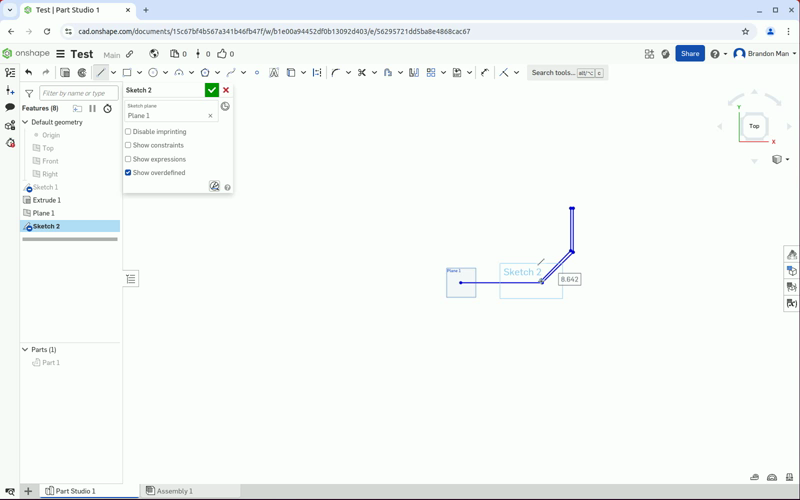
key_down(shift)
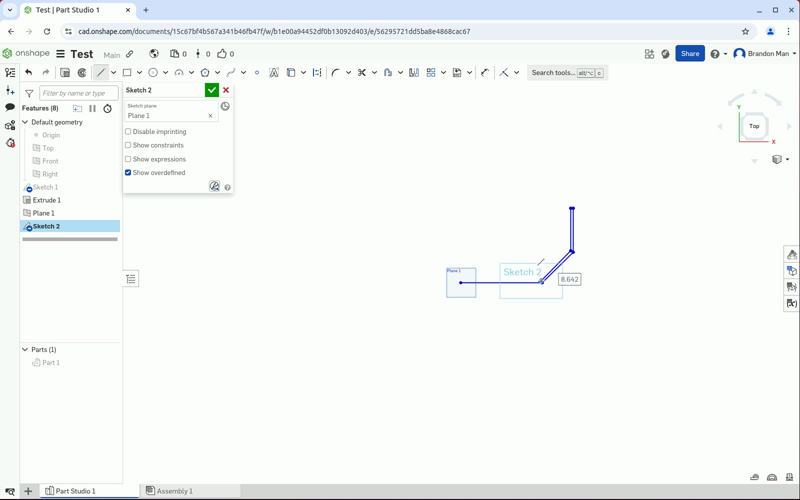
mouse_move(460, 280)
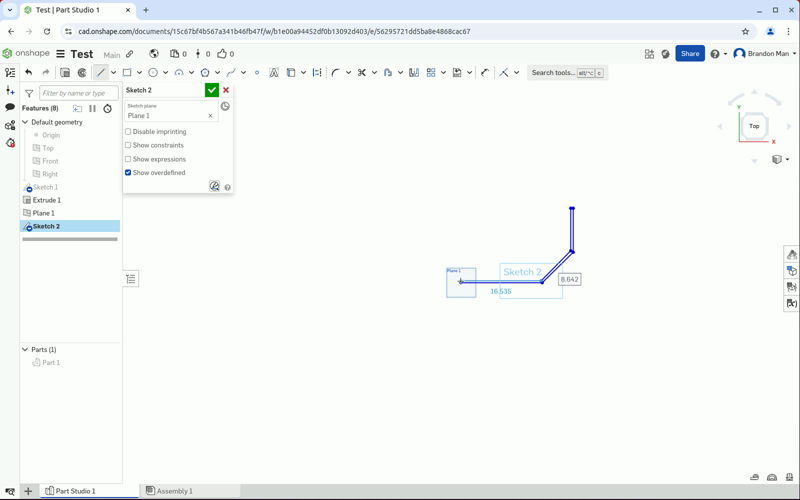
scroll(6)
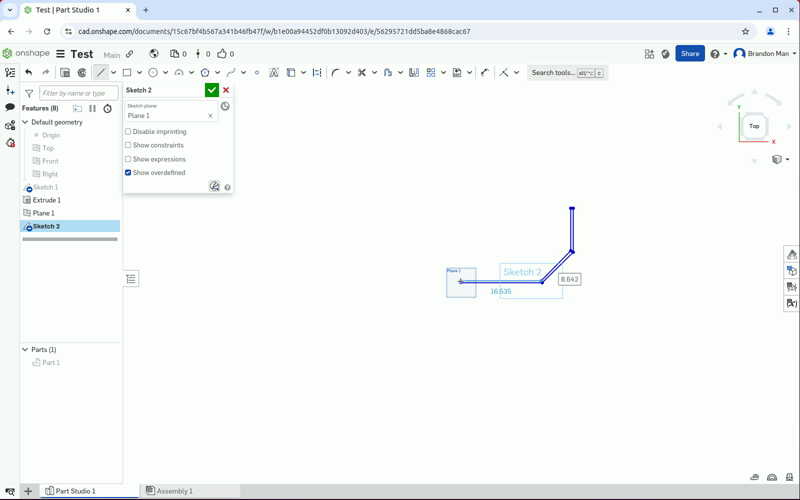
scroll(6)
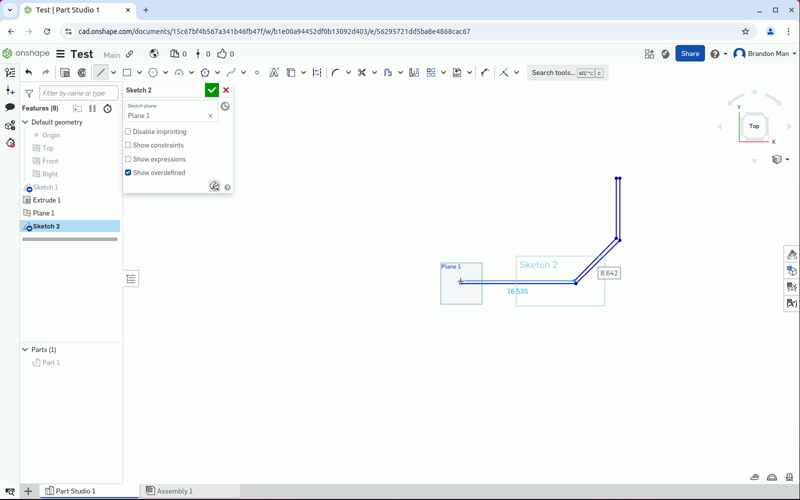
scroll(6)
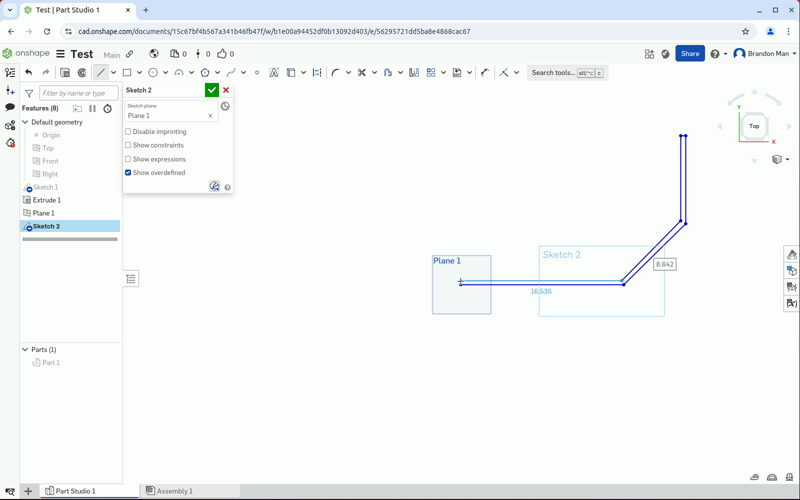
scroll(6)
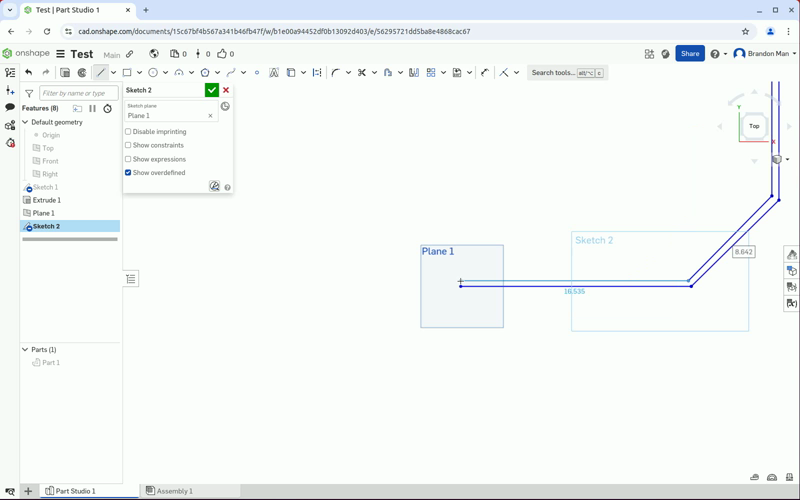
scroll(6)
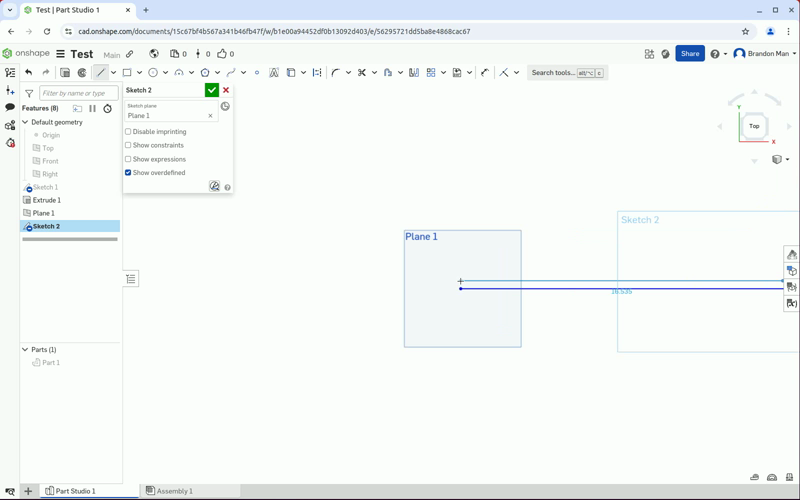
scroll(6)
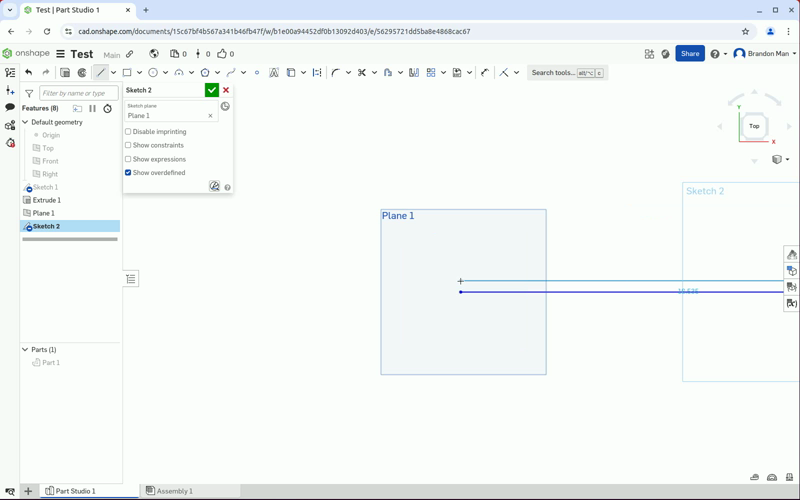
scroll(6)
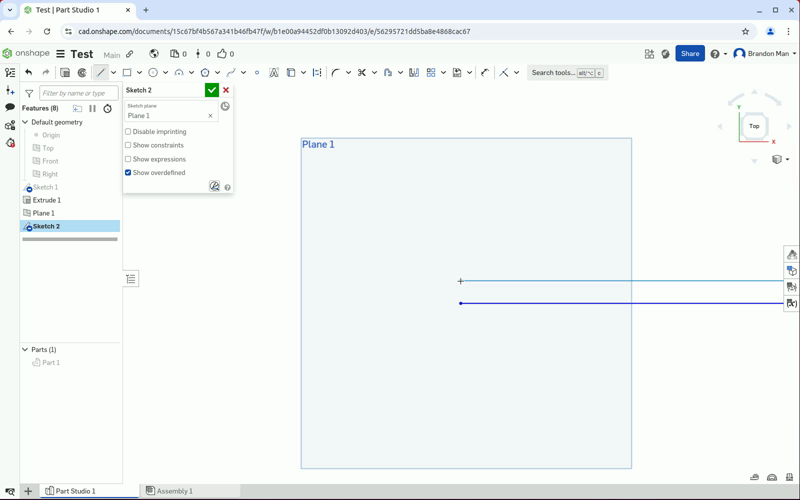
click(460, 280)
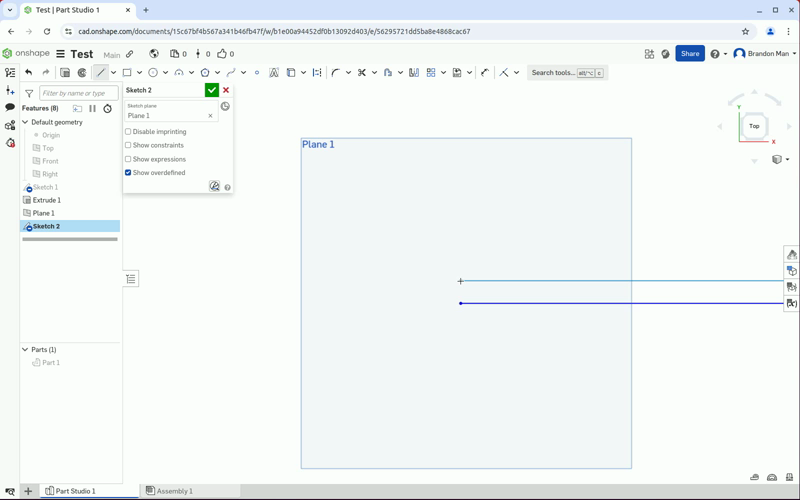
scroll(-6)
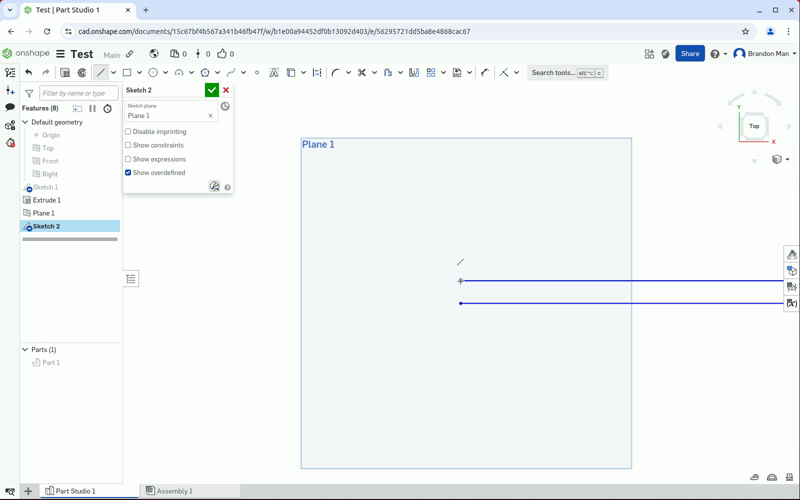
scroll(-6)
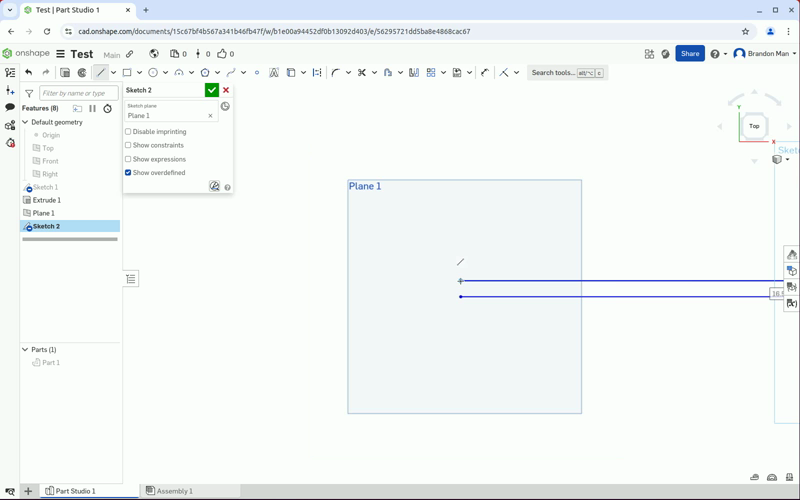
scroll(-6)
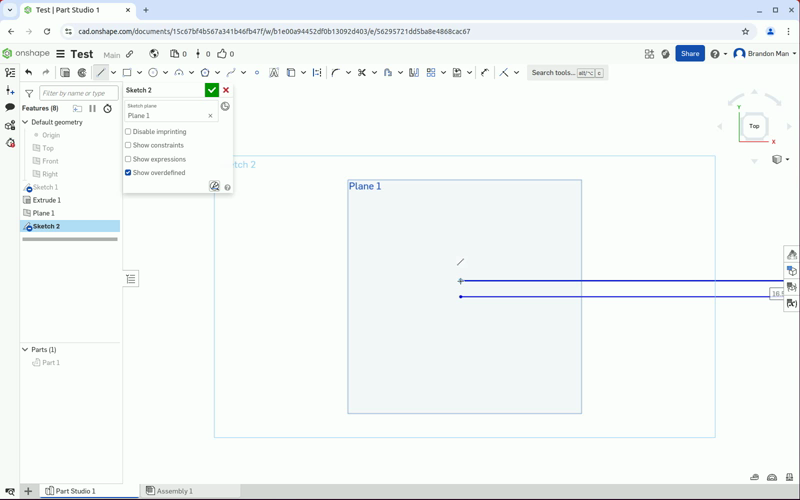
scroll(-6)
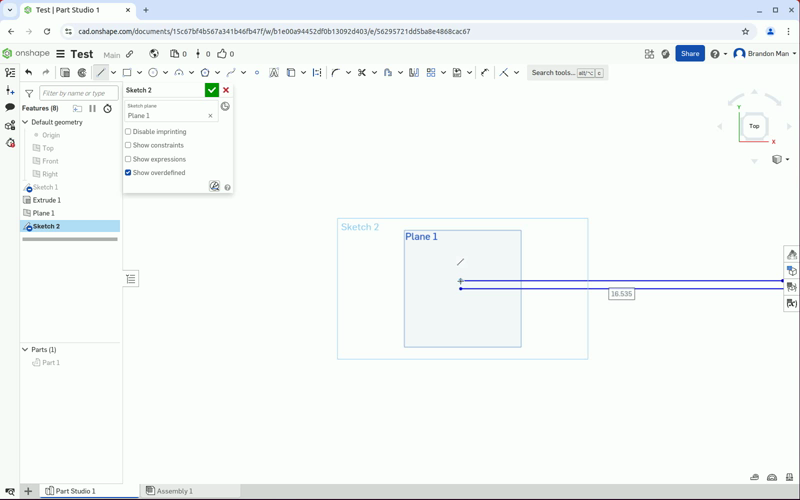
scroll(-6)
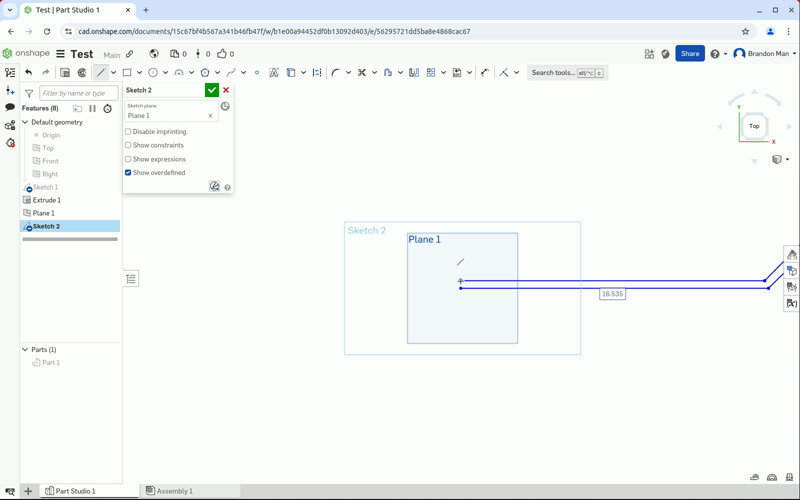
scroll(-6)
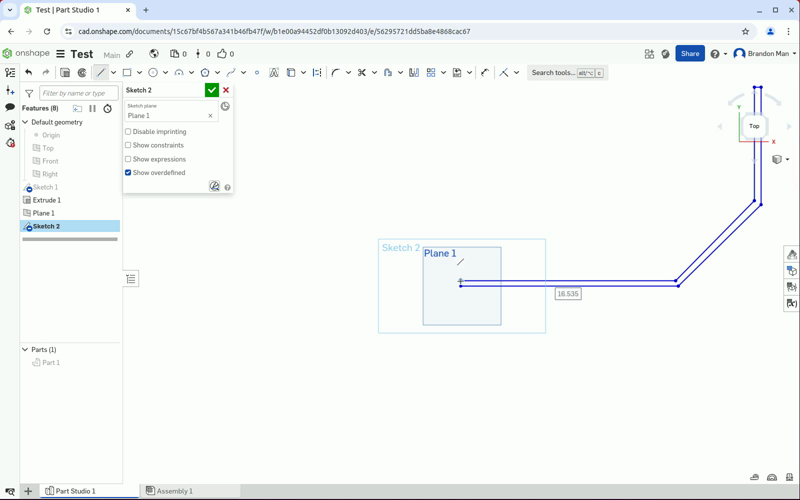
scroll(-6)
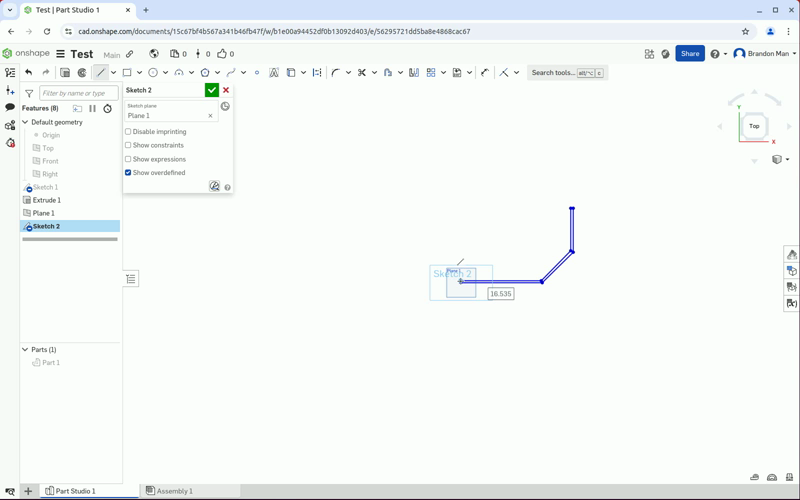
key_up(shift)
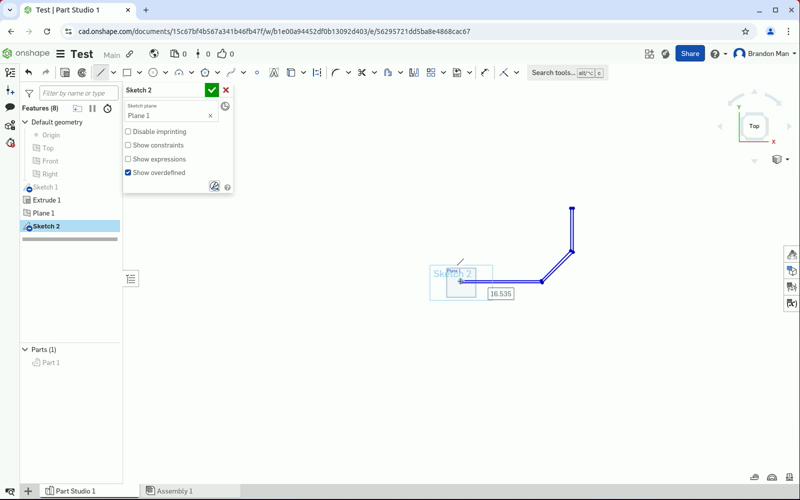
mouse_move(490, 280)
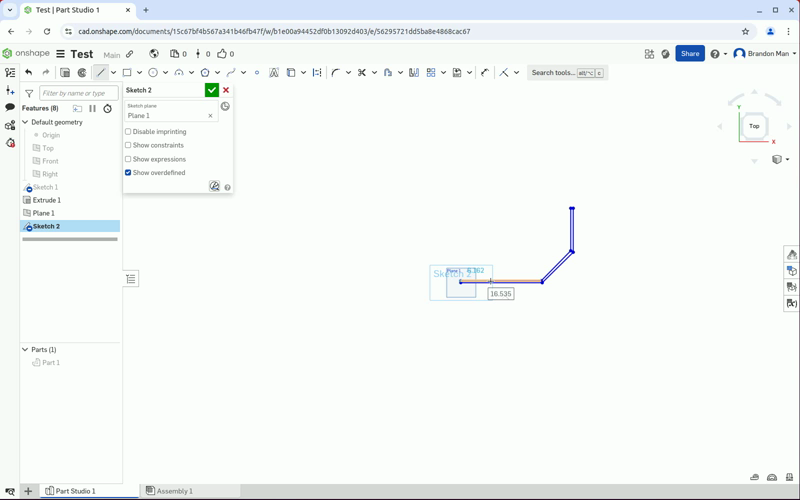
key_down(shift)
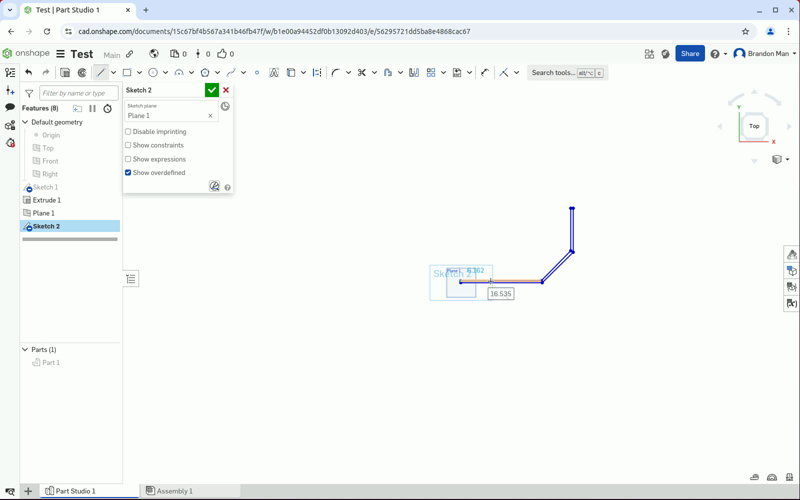
mouse_move(460, 282)
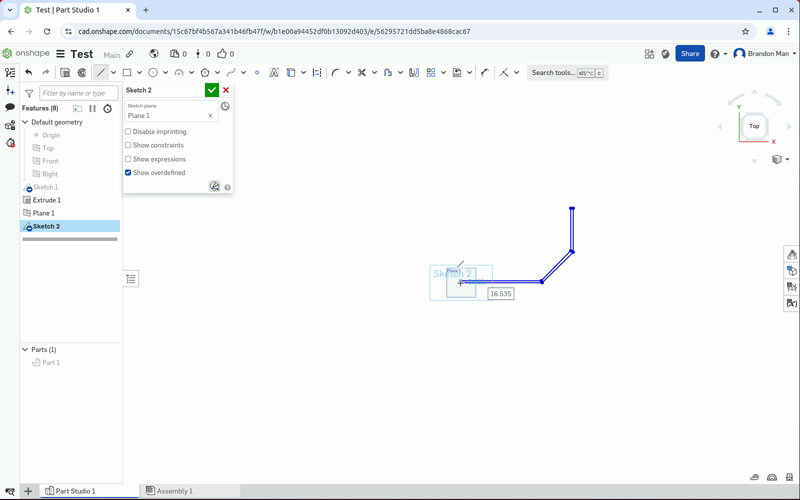
scroll(6)
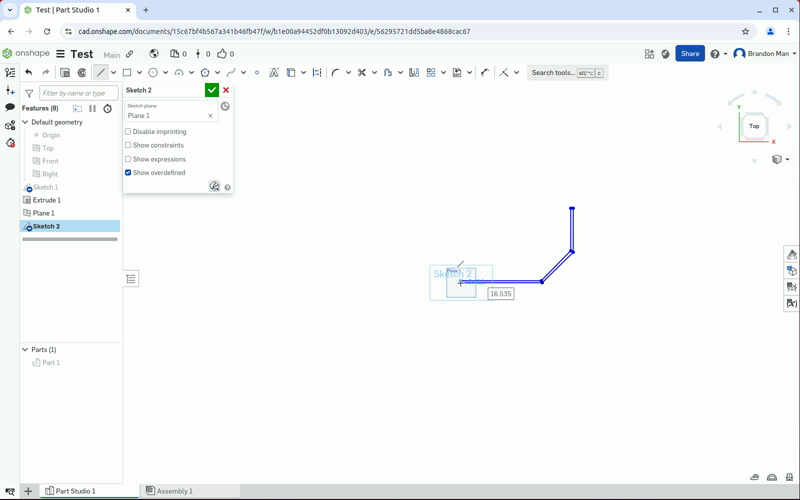
scroll(6)
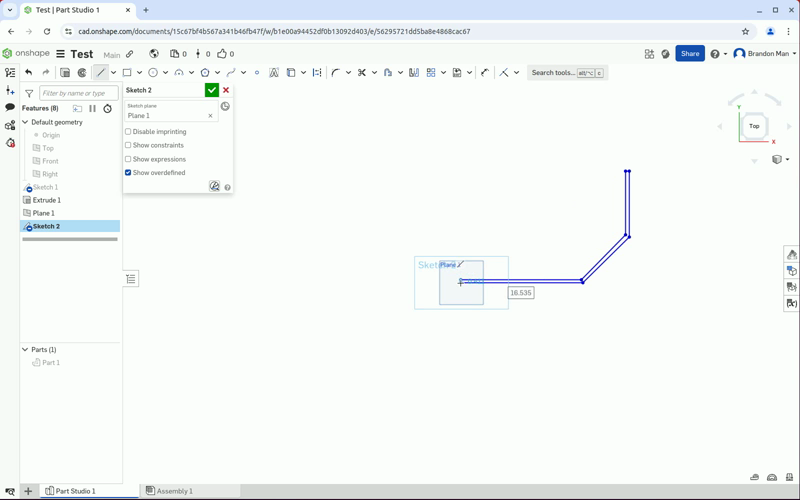
scroll(6)
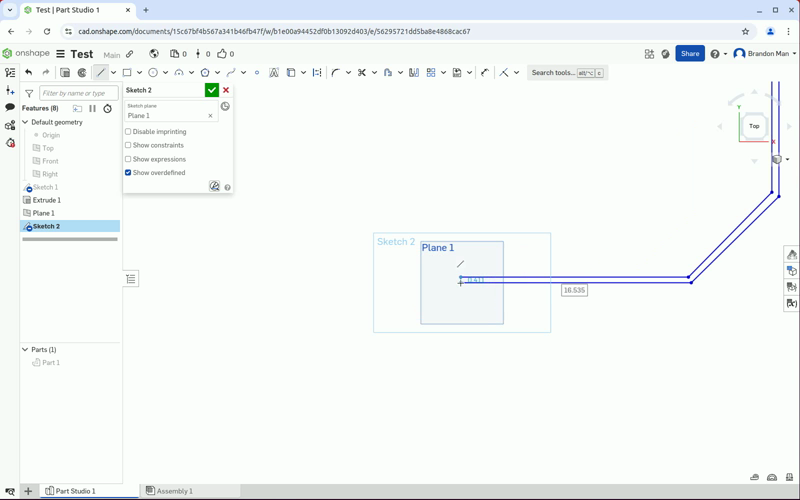
scroll(6)
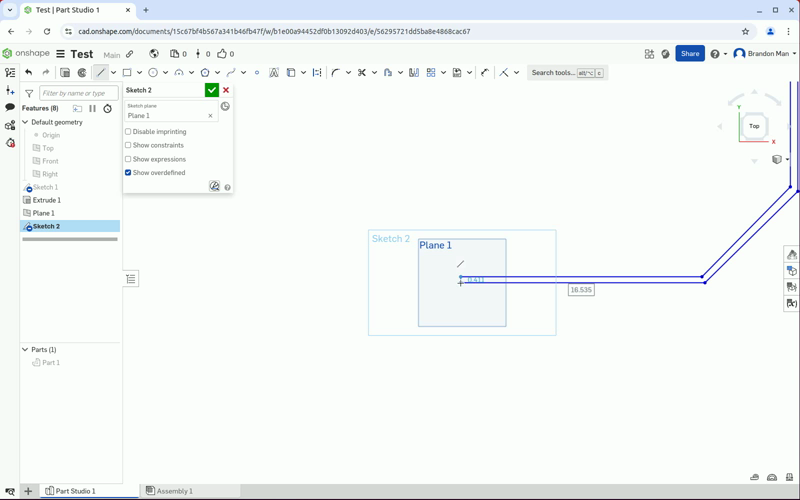
scroll(6)
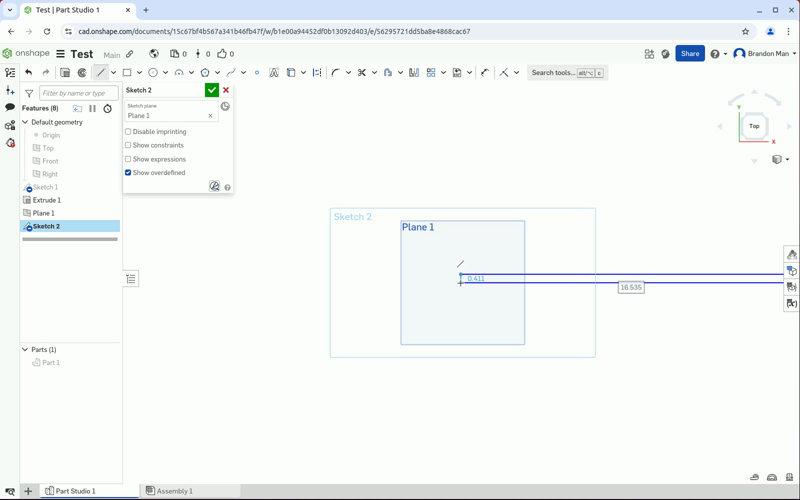
scroll(6)
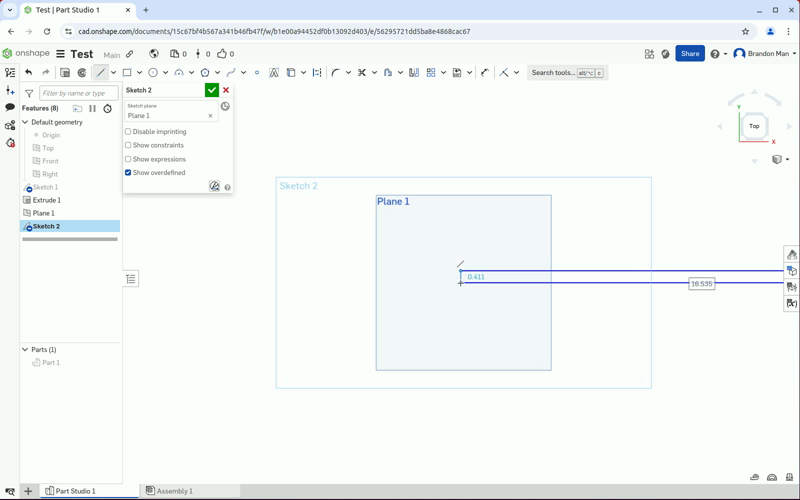
scroll(6)
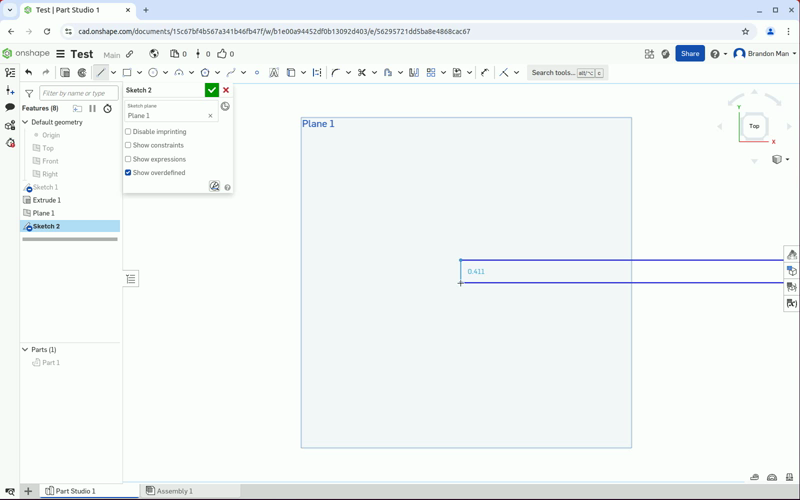
key_up(shift)
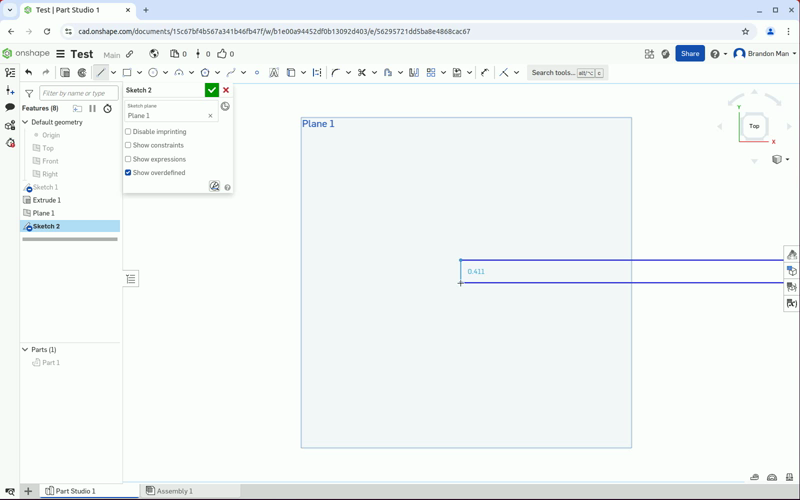
click(460, 282)
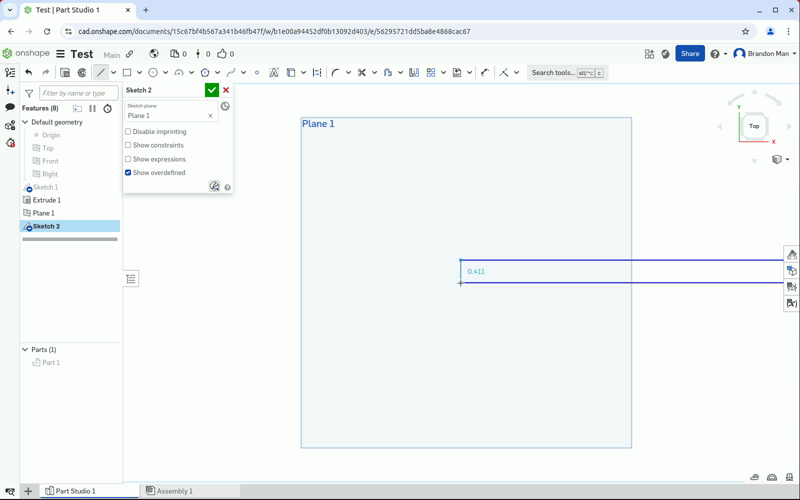
scroll(-6)
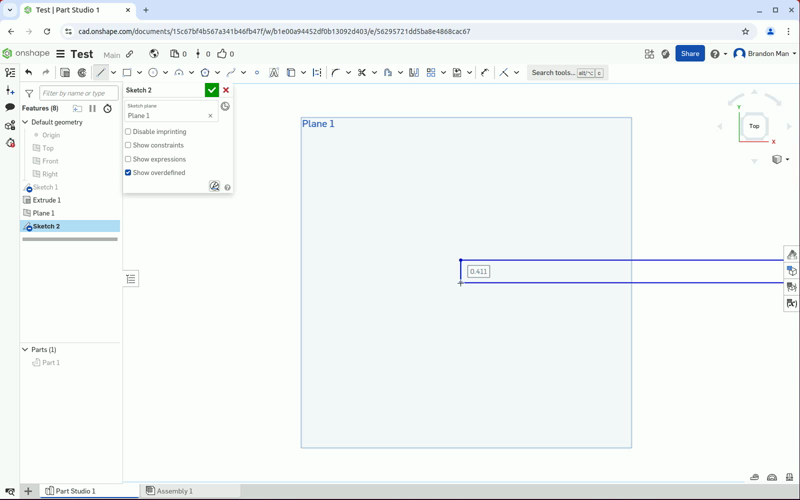
scroll(-6)
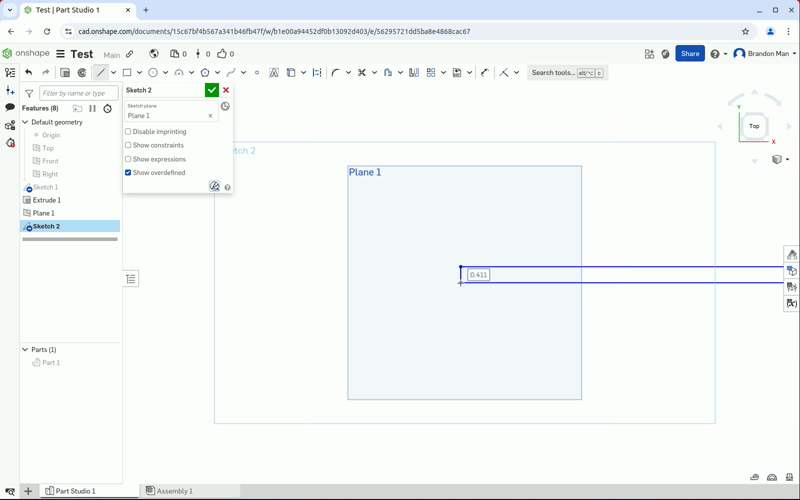
scroll(-6)
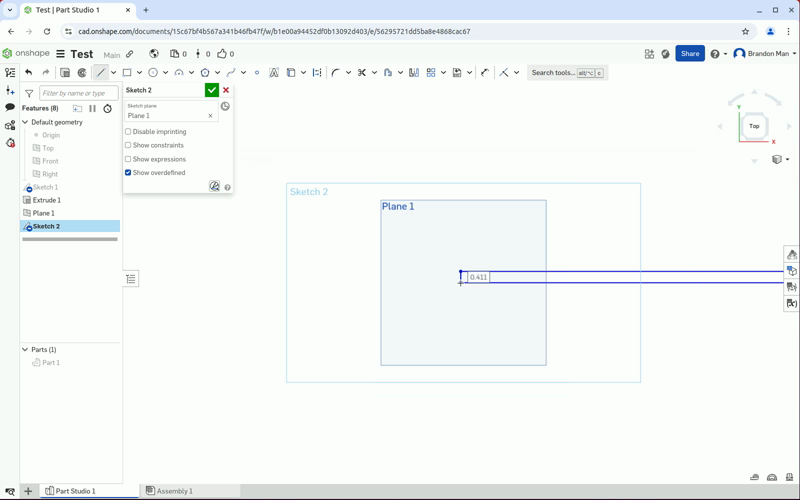
scroll(-6)
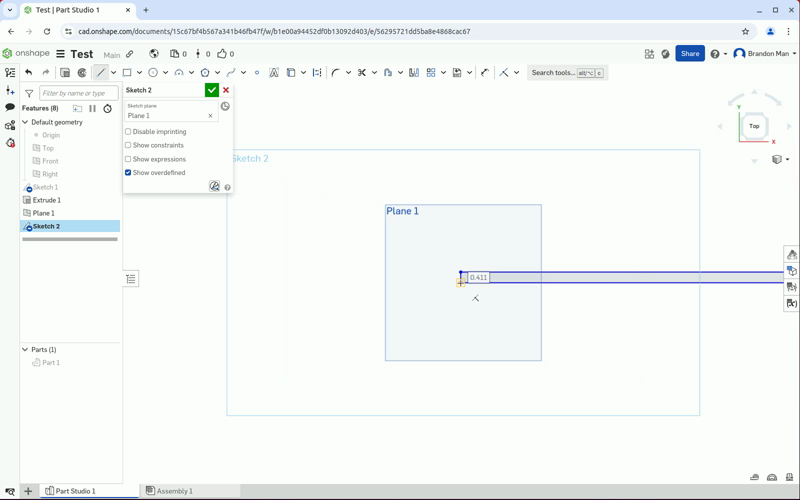
scroll(-6)
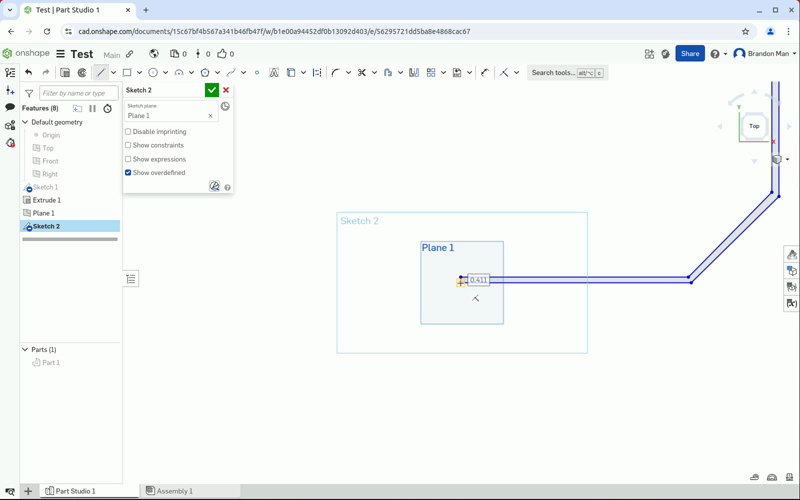
scroll(-6)
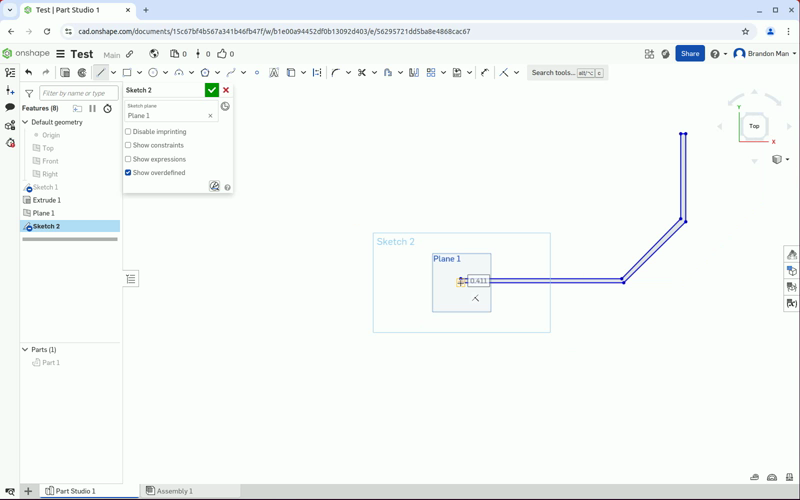
scroll(-6)
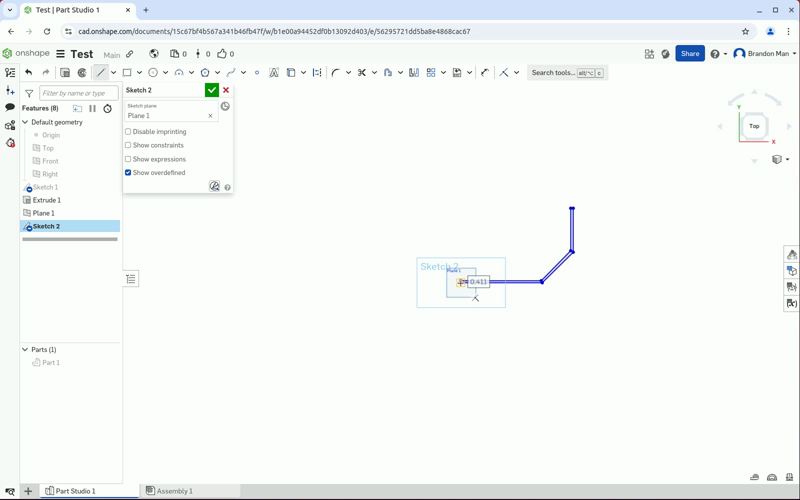
key(esc)
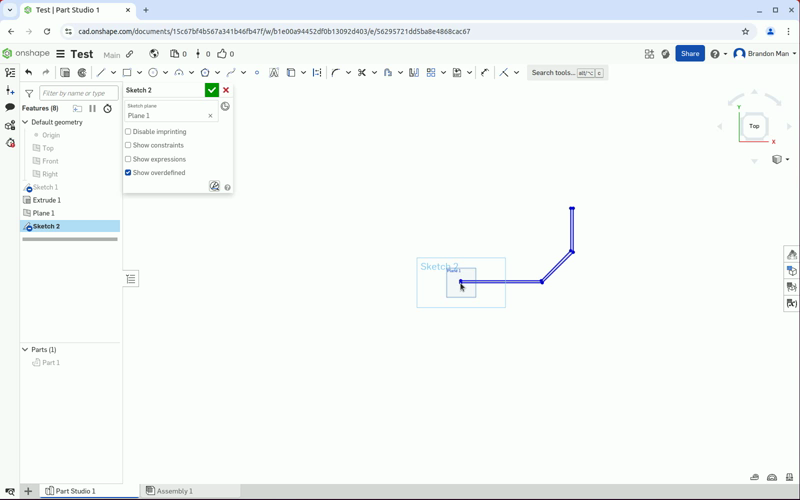
mouse_move(471, 281)
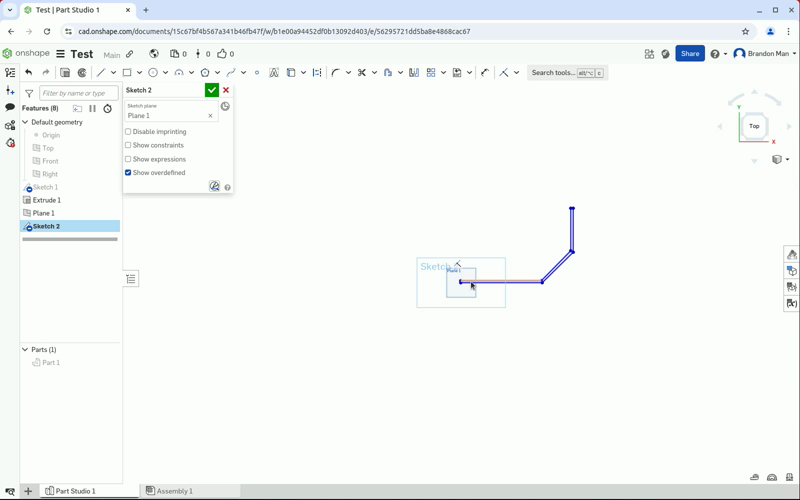
scroll(6)
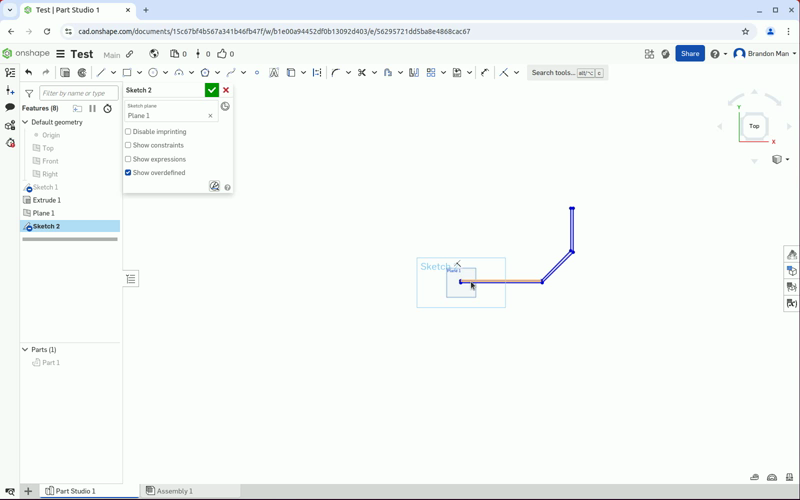
scroll(6)
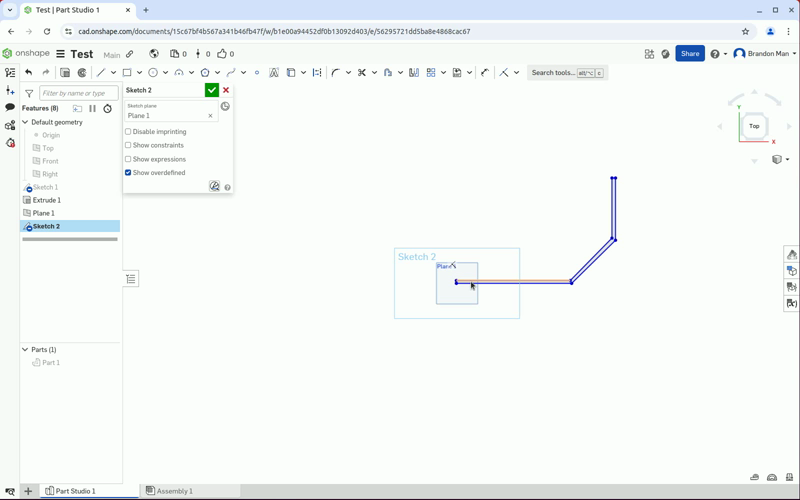
scroll(6)
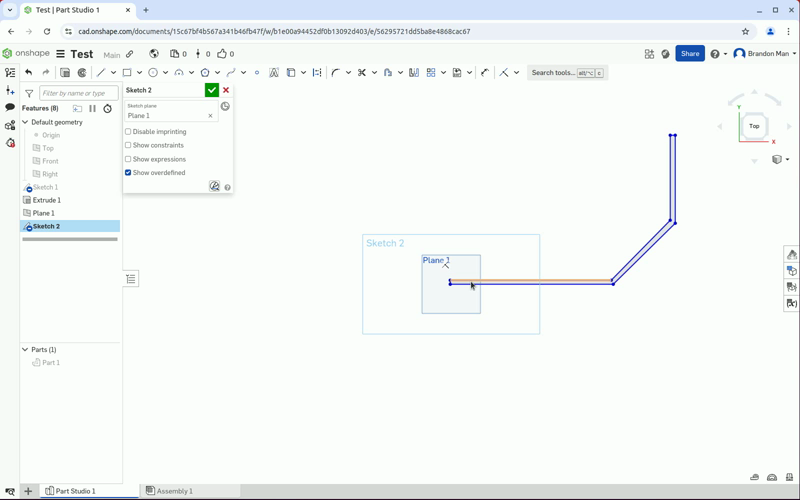
scroll(6)
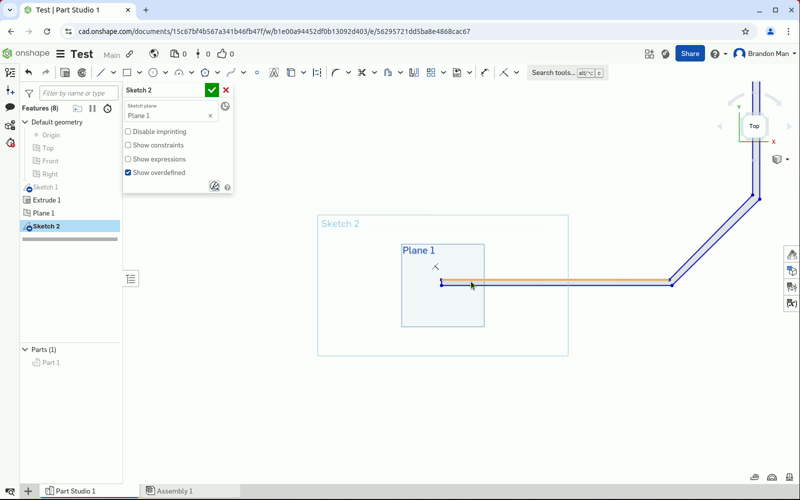
scroll(6)
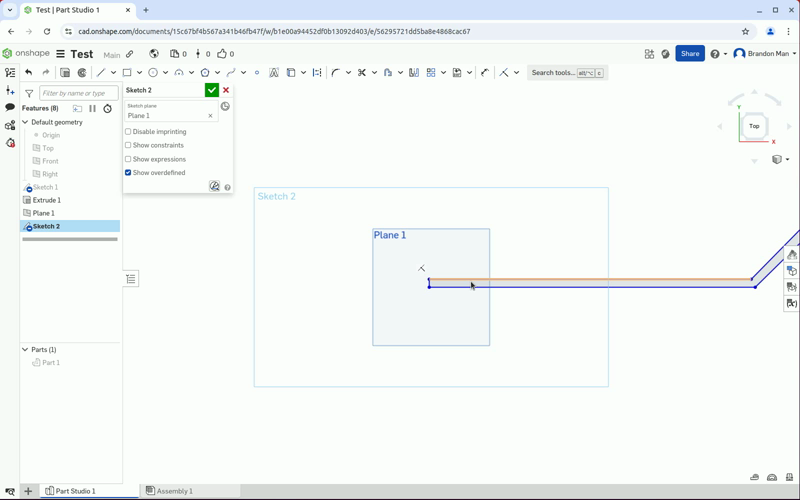
scroll(6)
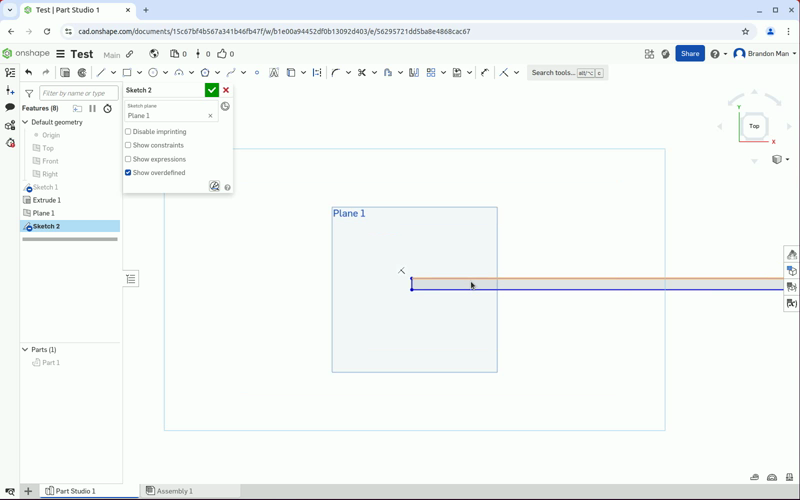
scroll(6)
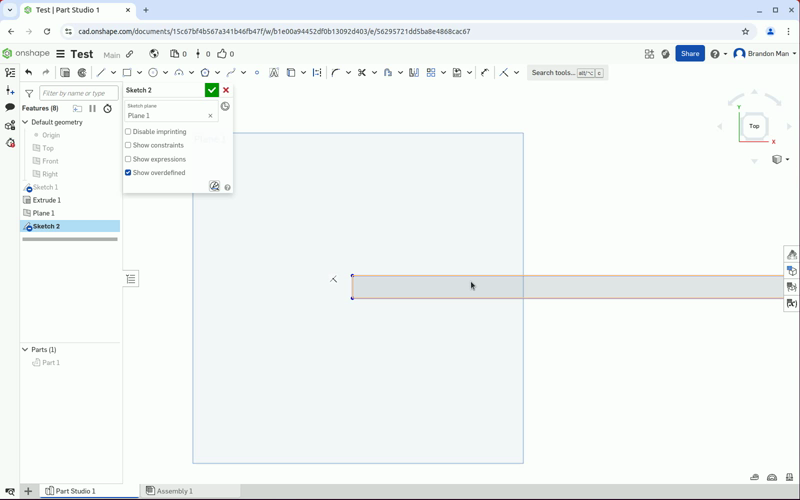
click(471, 281)
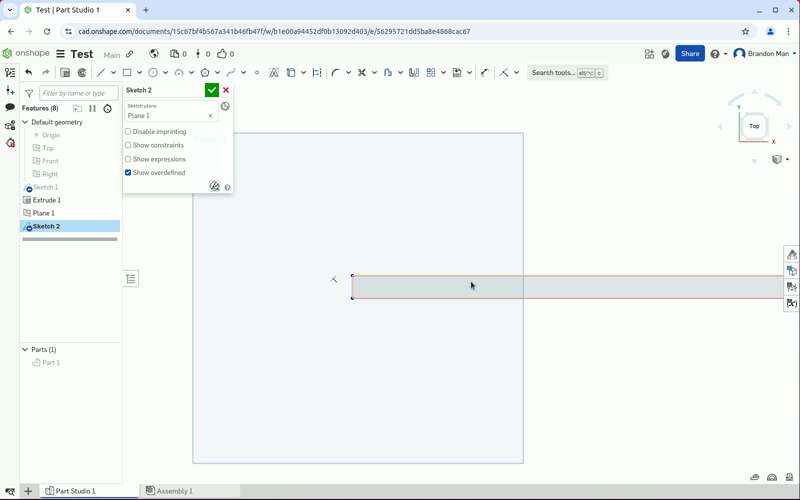
scroll(-6)
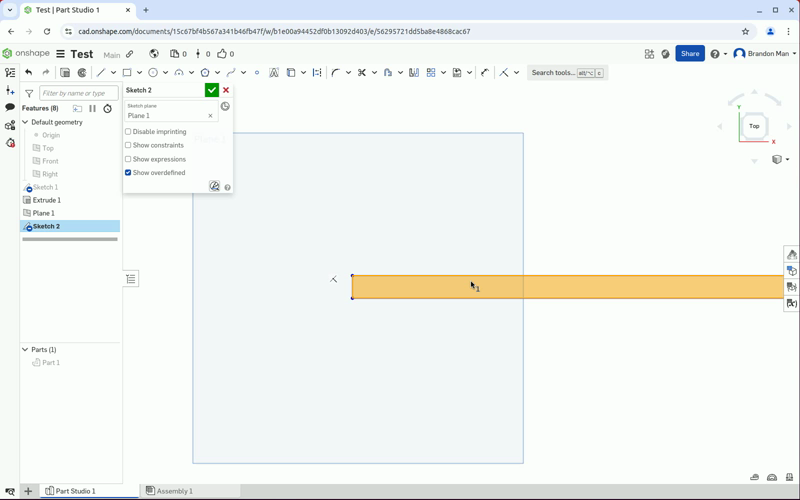
scroll(-6)
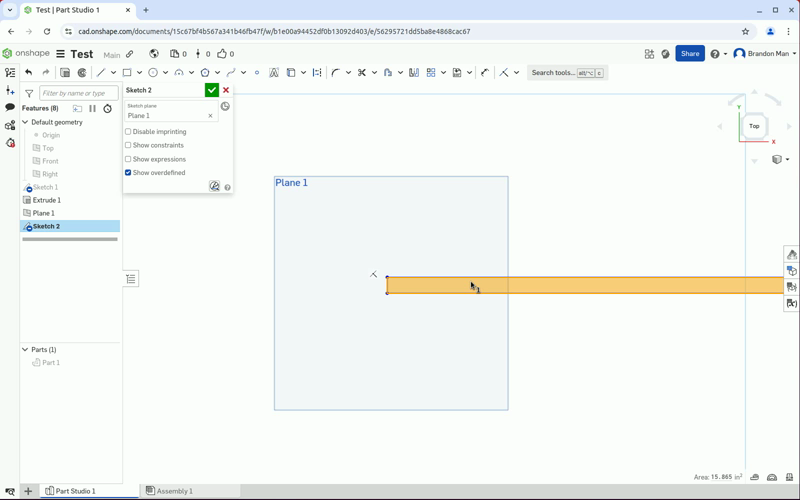
scroll(-6)
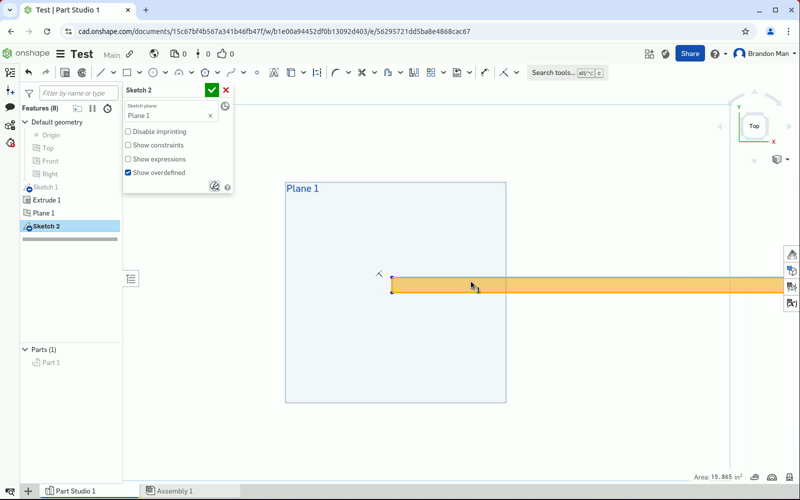
scroll(-6)
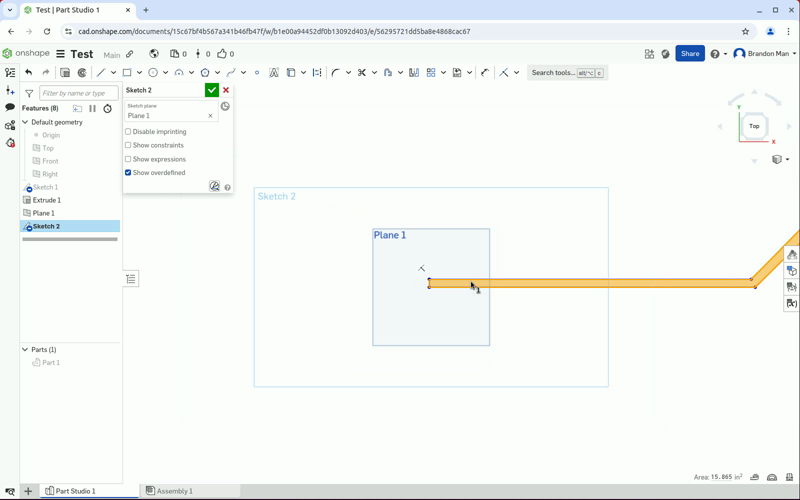
scroll(-6)
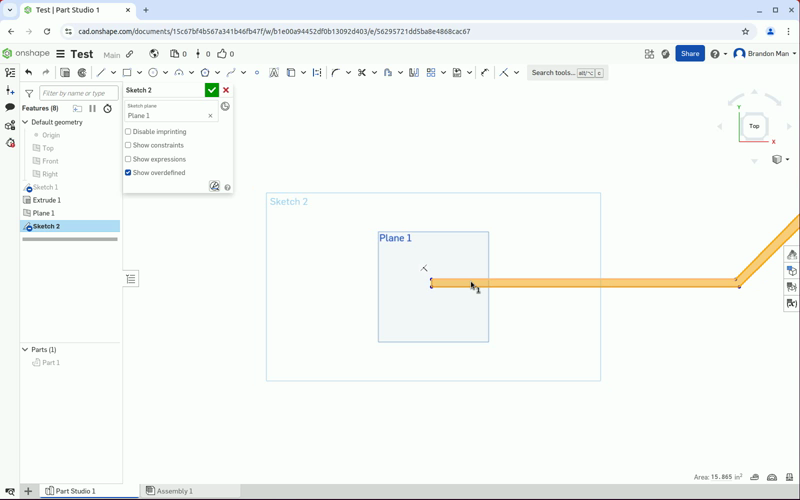
scroll(-6)
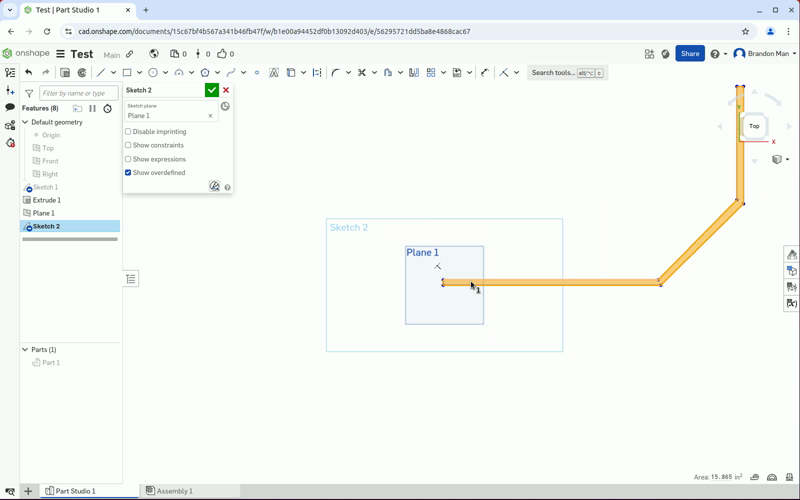
scroll(-6)
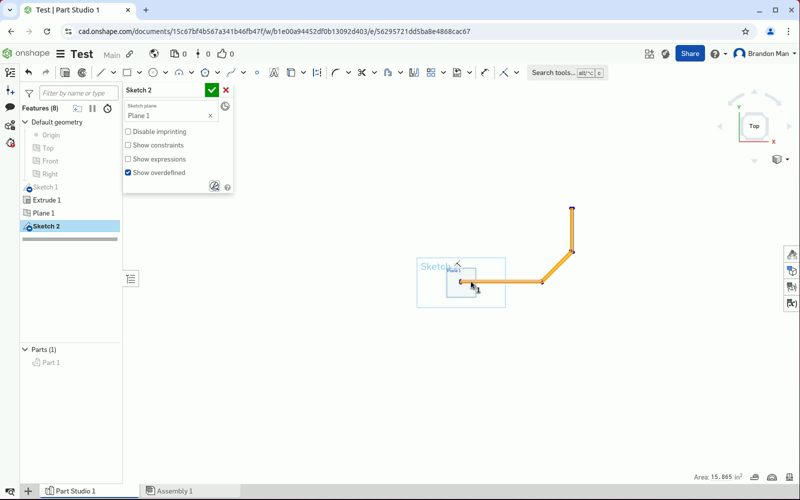
mouse_move(73, 352)
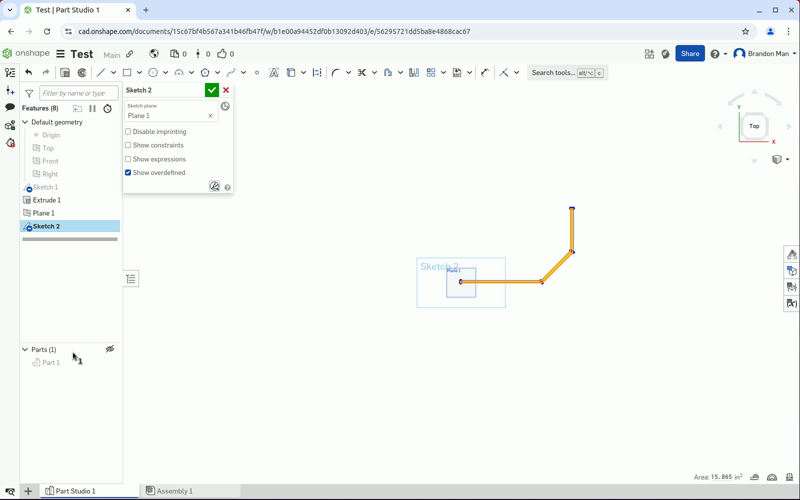
key(shift+y)
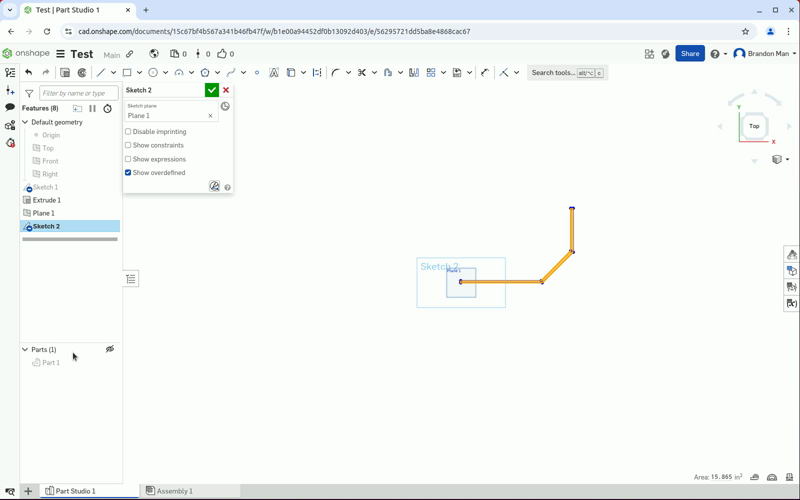
key(shift+e)
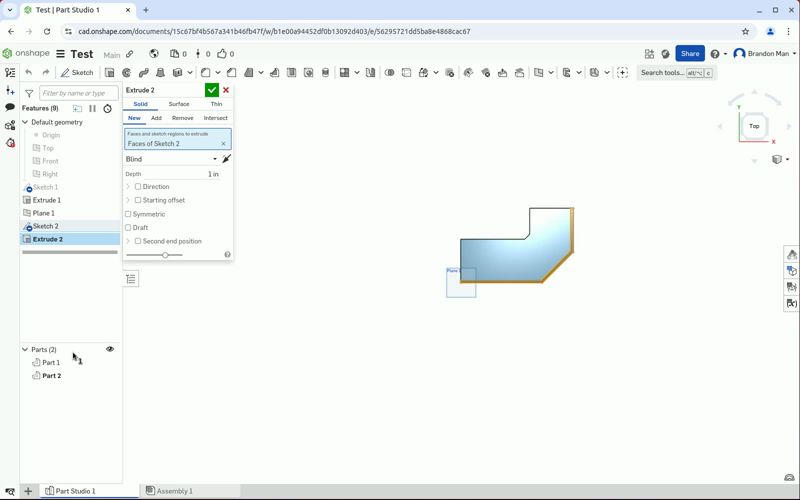
mouse_move(143, 106)
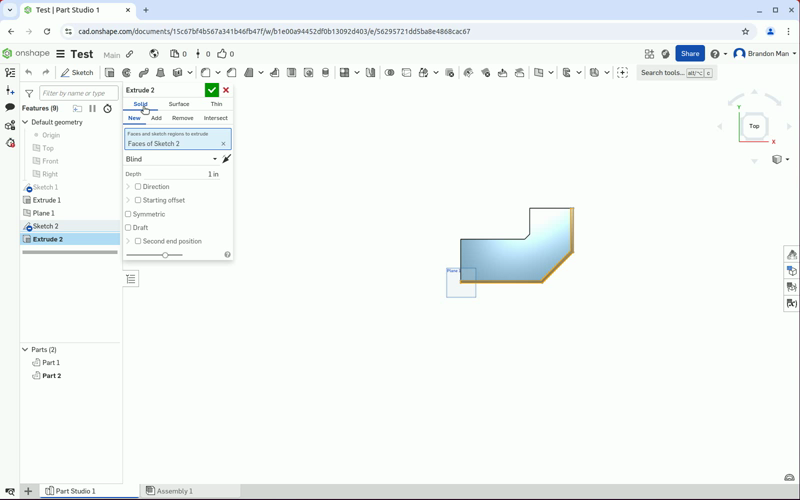
click(143, 106)
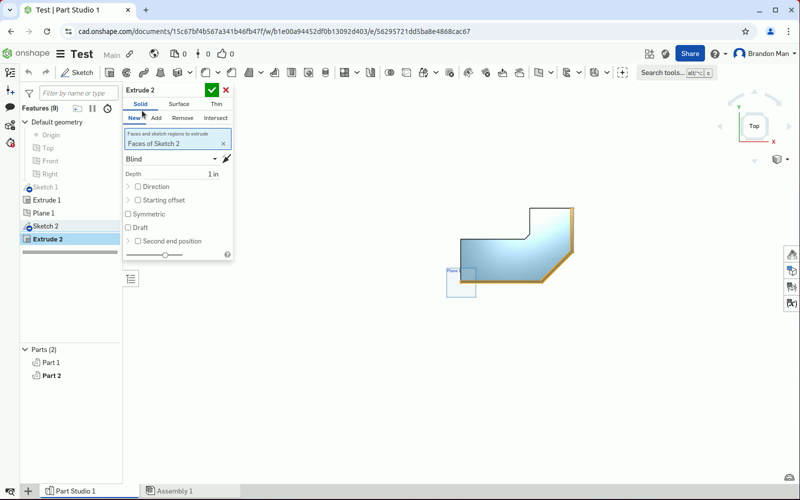
mouse_move(137, 120)
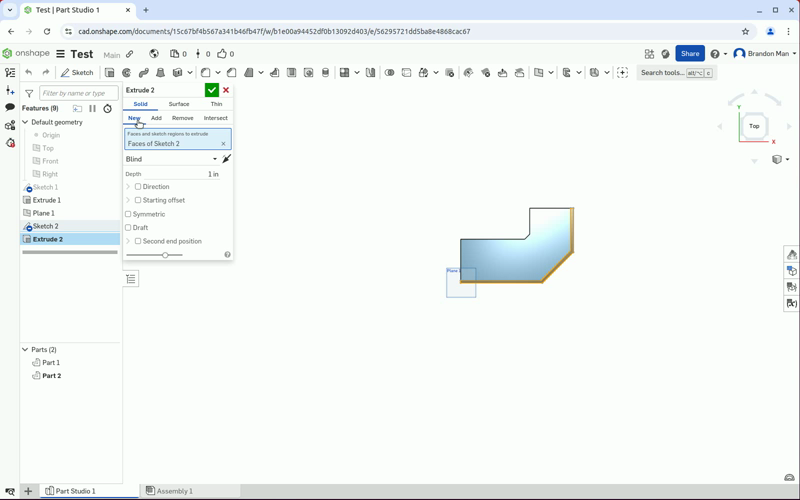
click(137, 120)
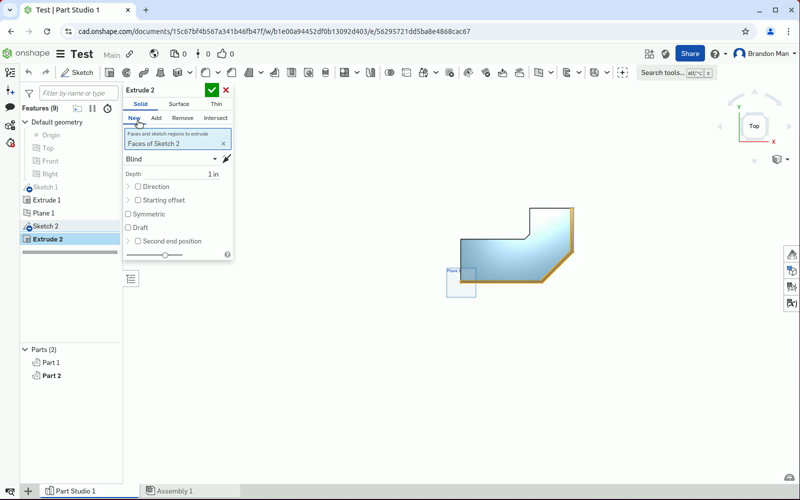
key(tab, 4)
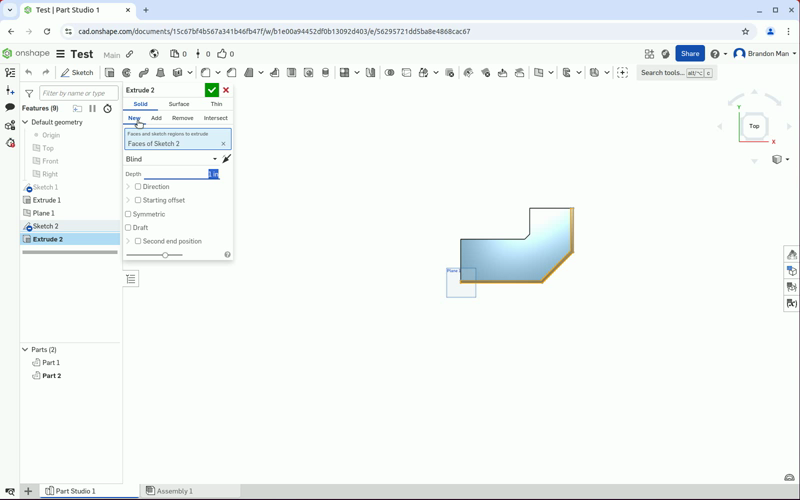
text(6.018)
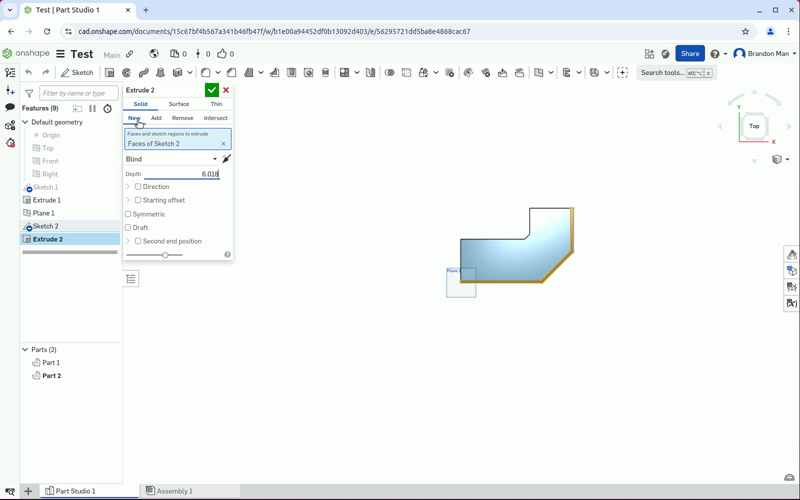
key(enter)
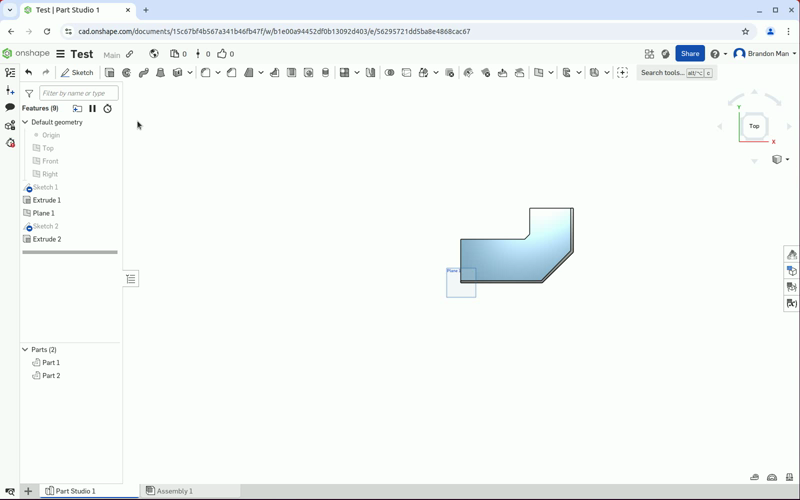
key(shift+h)
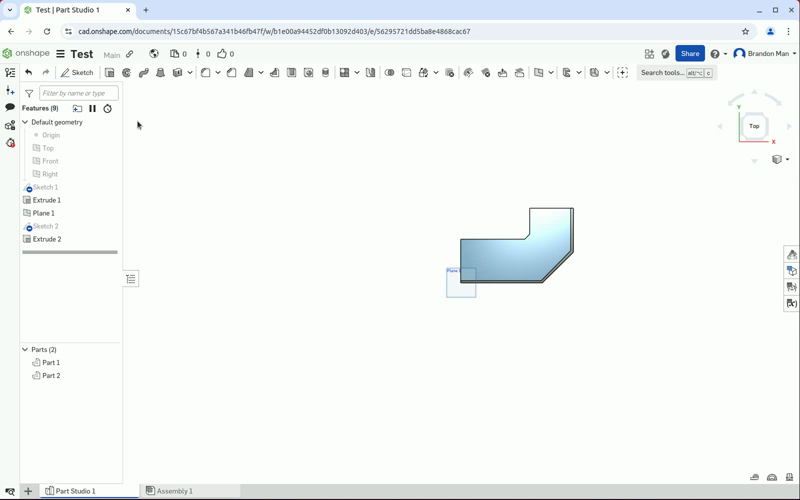
key(shift+h)
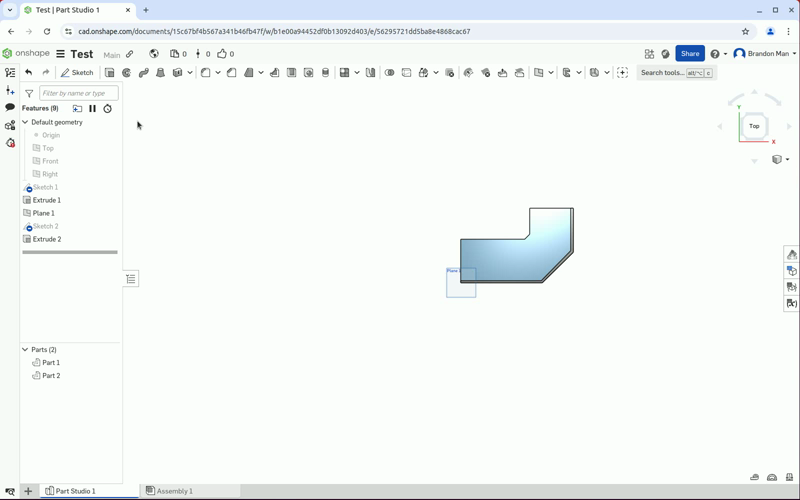
mouse_move(73, 189)
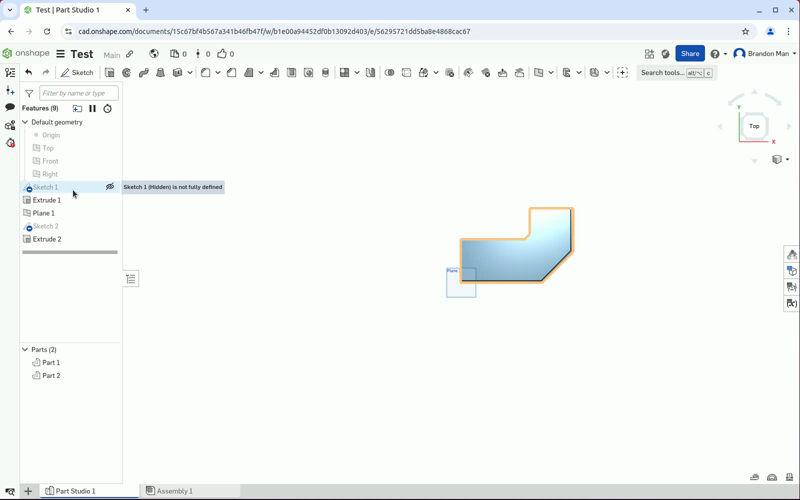
click(73, 189)
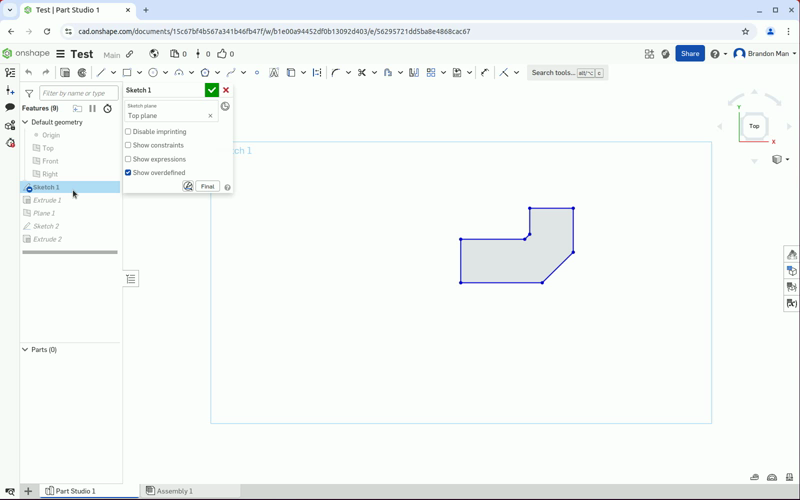
mouse_move(229, 92)
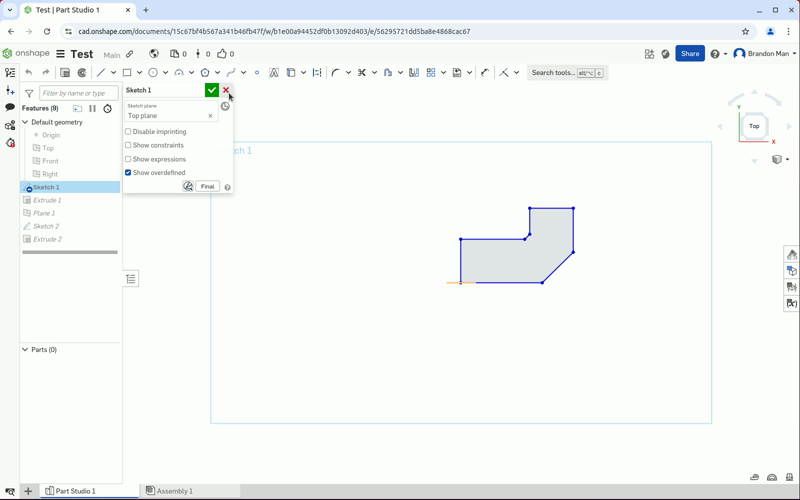
click(229, 92)
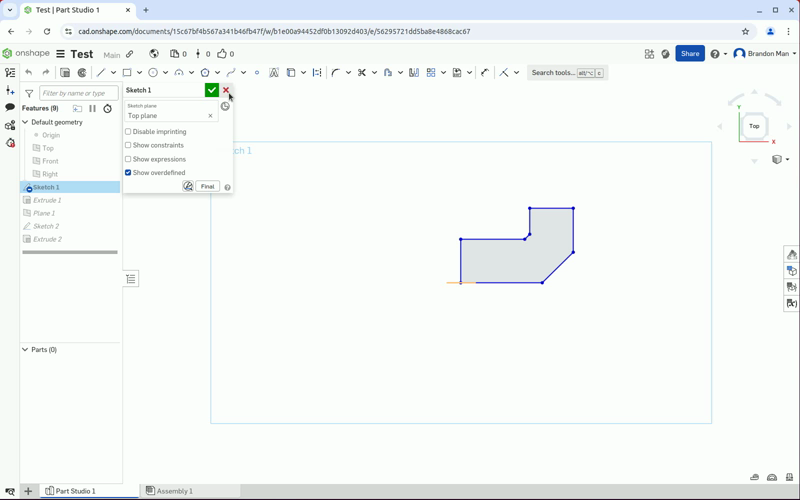
key(shift+s)
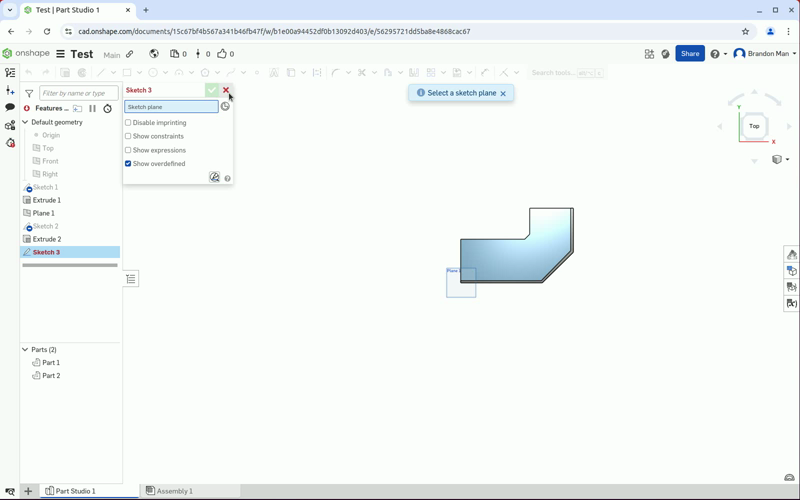
mouse_move(73, 215)
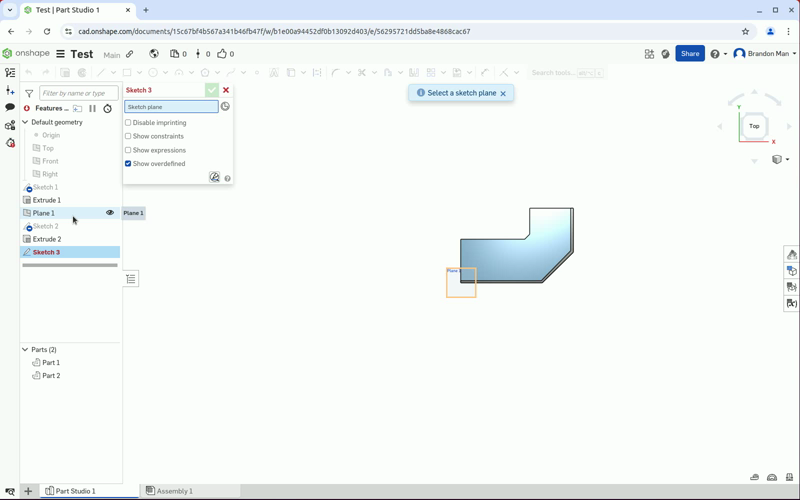
click(73, 215)
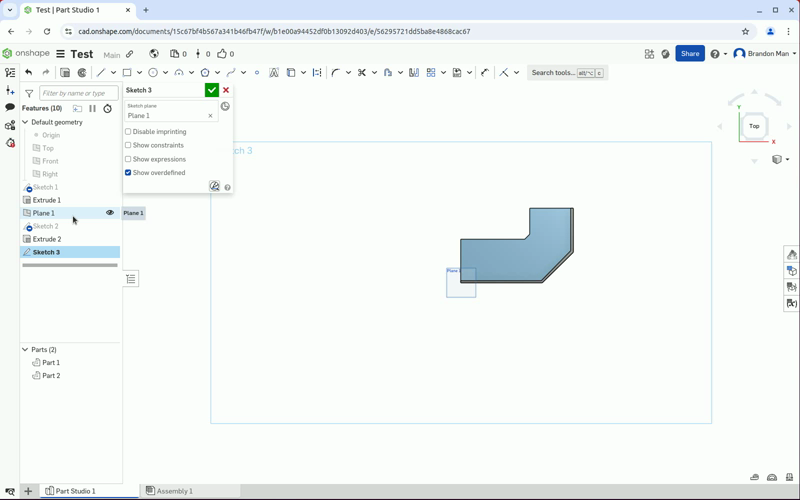
mouse_move(73, 352)
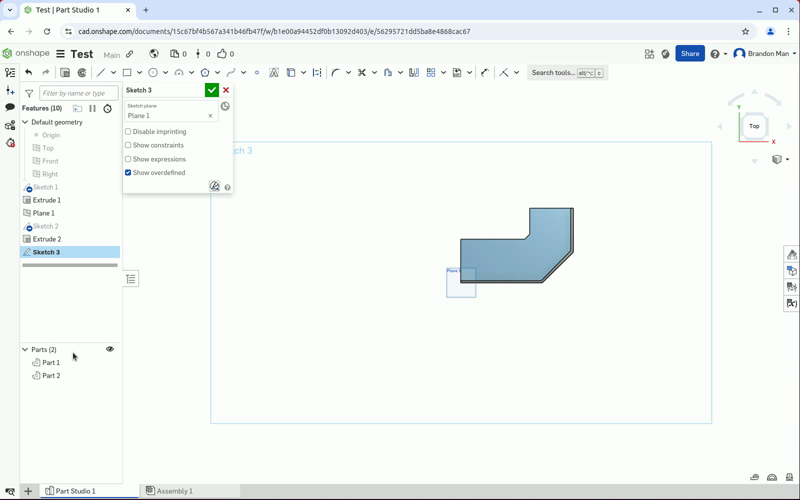
key(y)
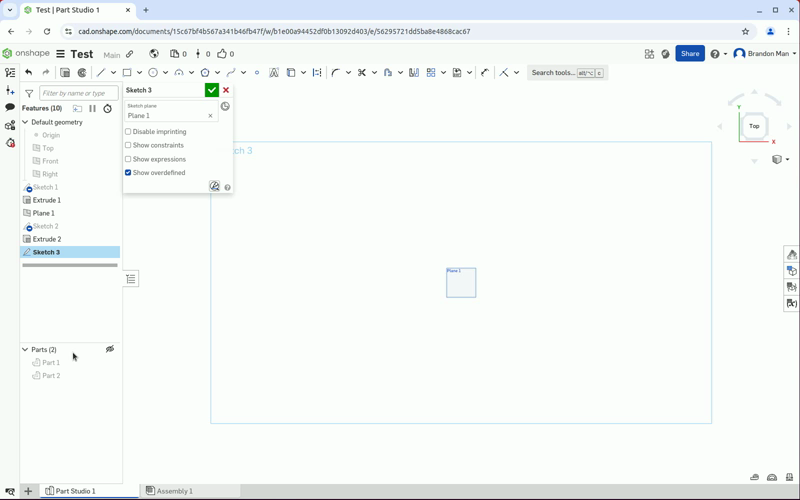
key(l)
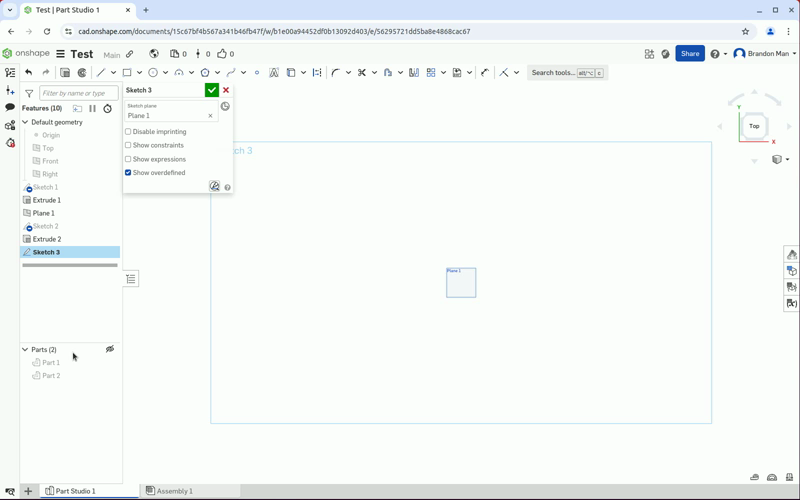
key_down(shift)
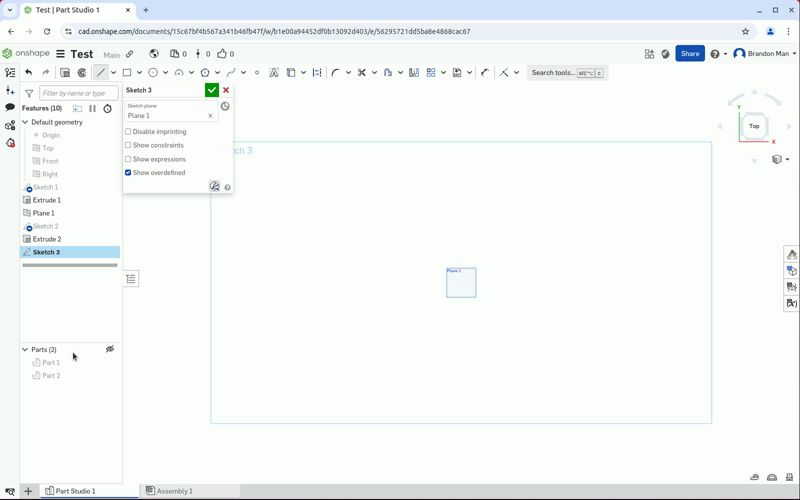
mouse_move(460, 240)
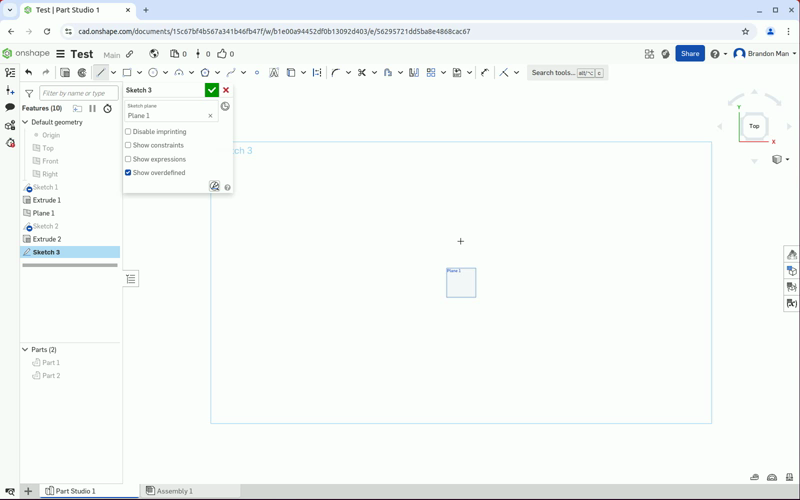
click(460, 240)
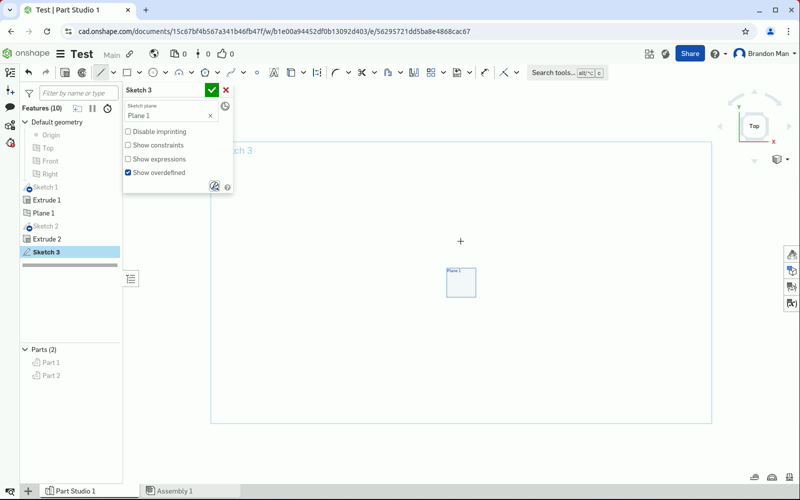
key_up(shift)
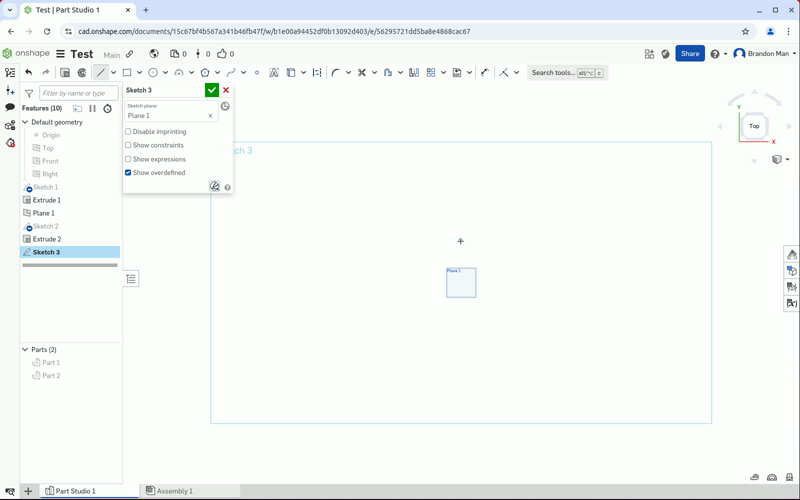
key_down(shift)
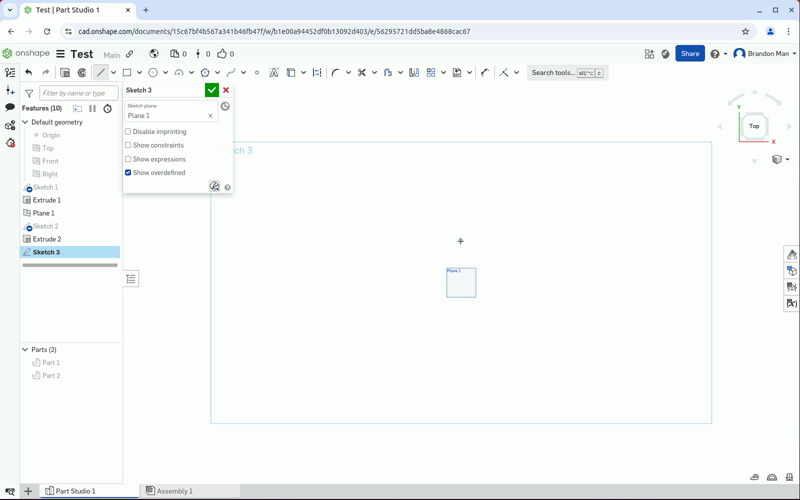
mouse_move(525, 240)
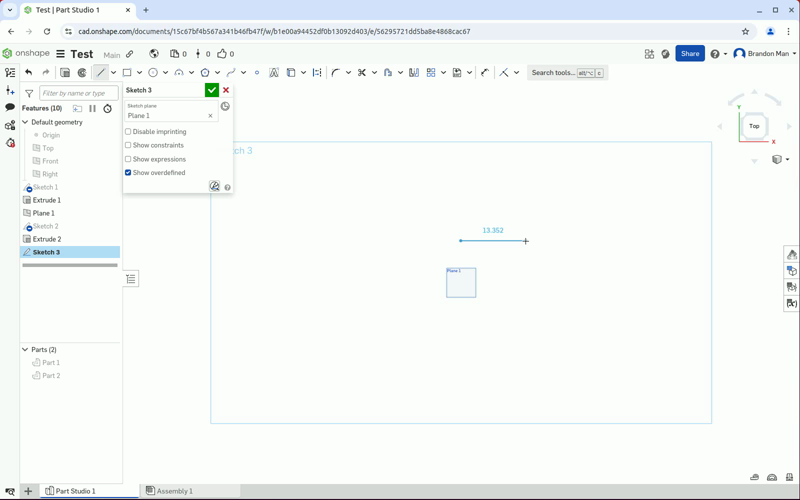
click(525, 240)
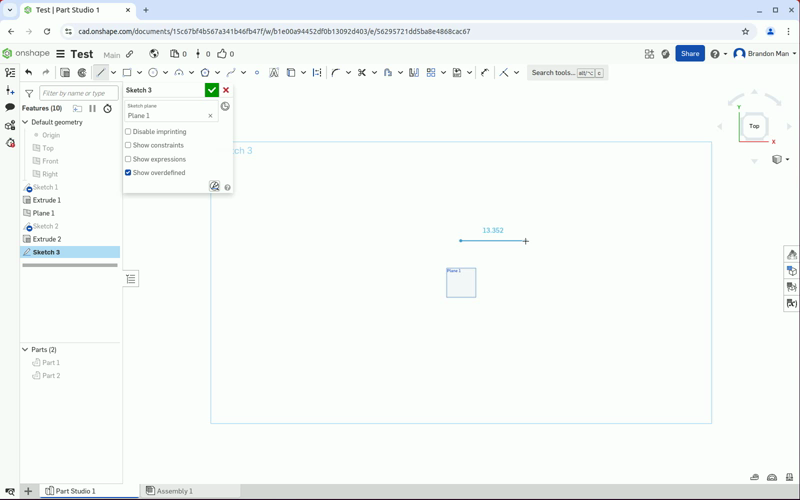
key_up(shift)
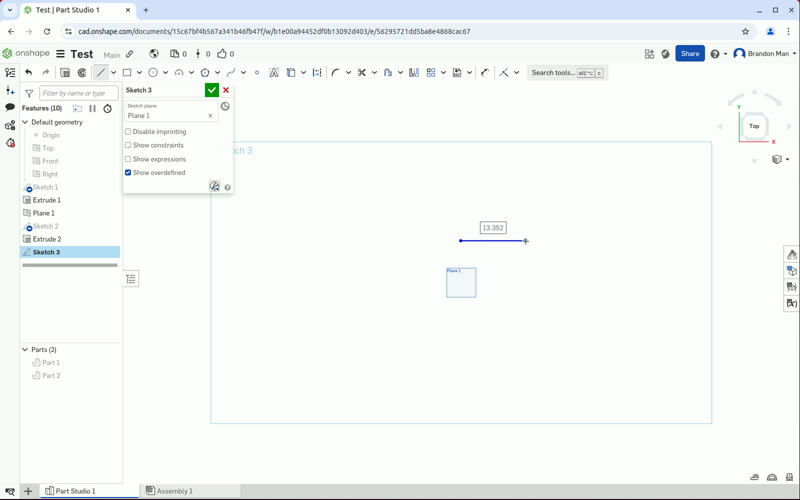
key_down(shift)
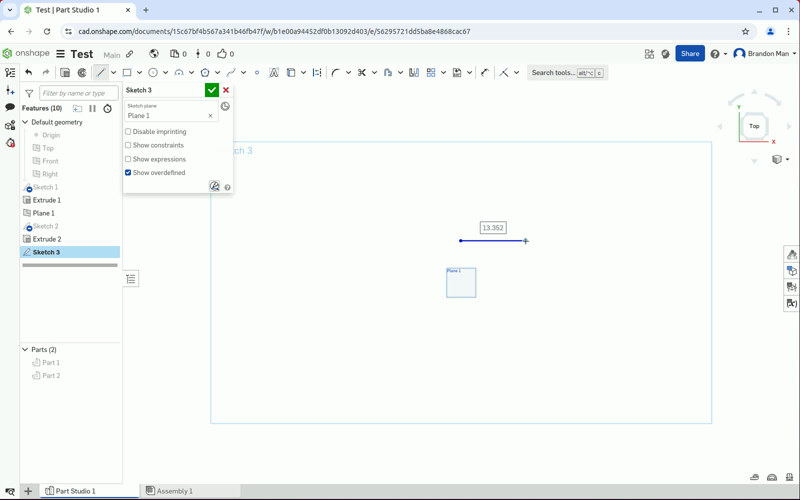
mouse_move(555, 240)
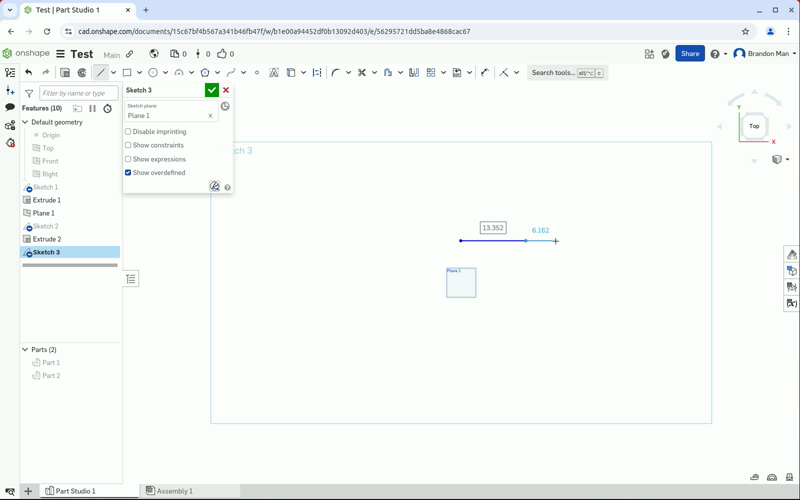
mouse_move(531, 234)
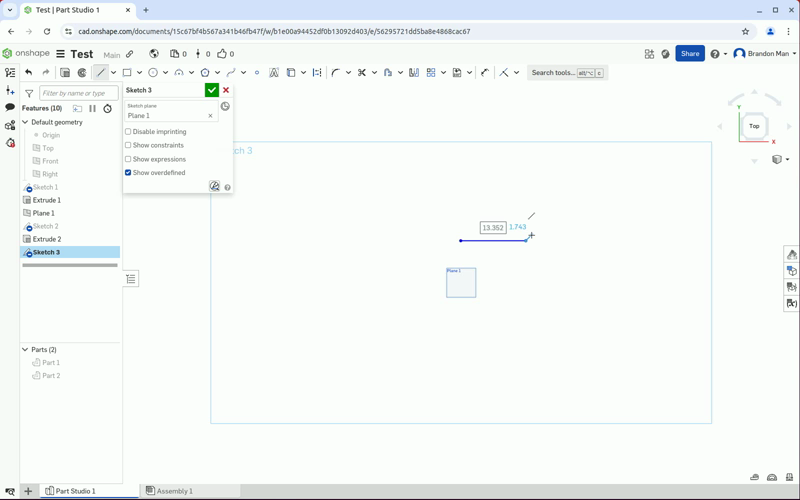
click(531, 234)
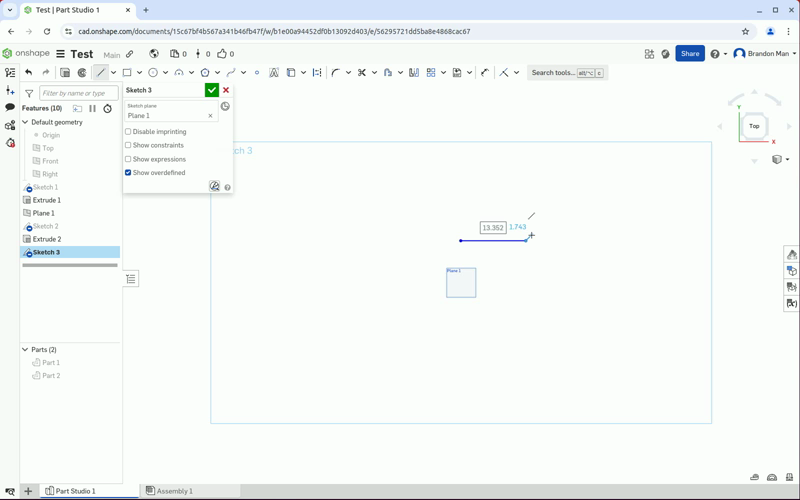
key_up(shift)
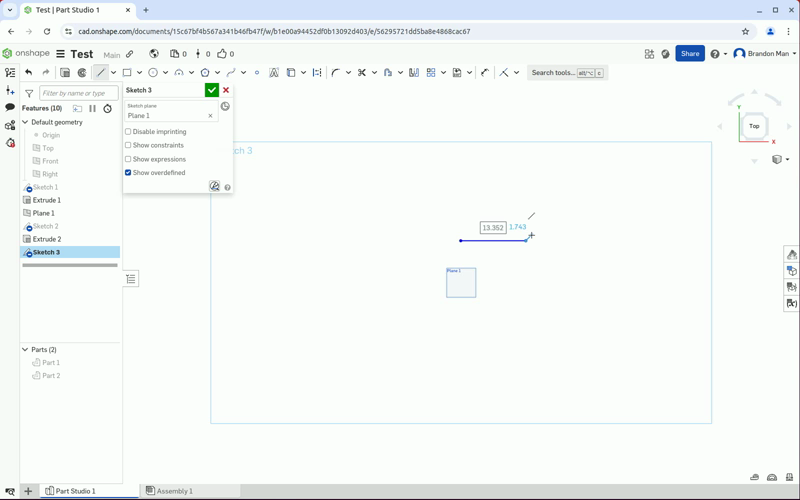
key_down(shift)
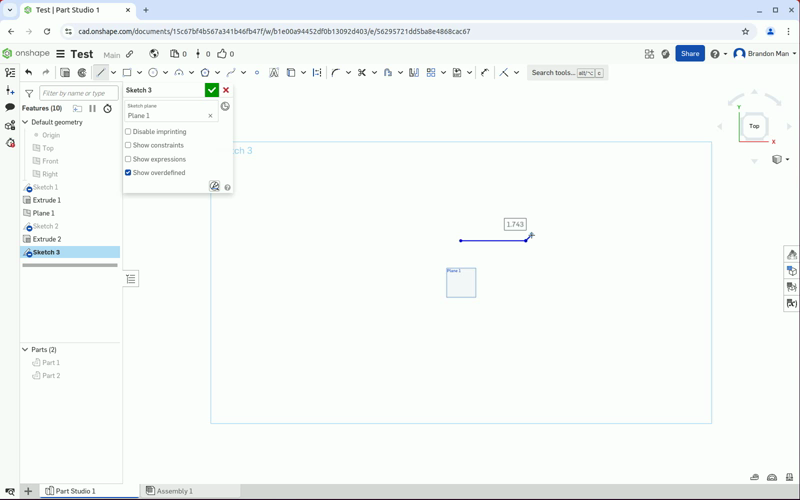
mouse_move(561, 234)
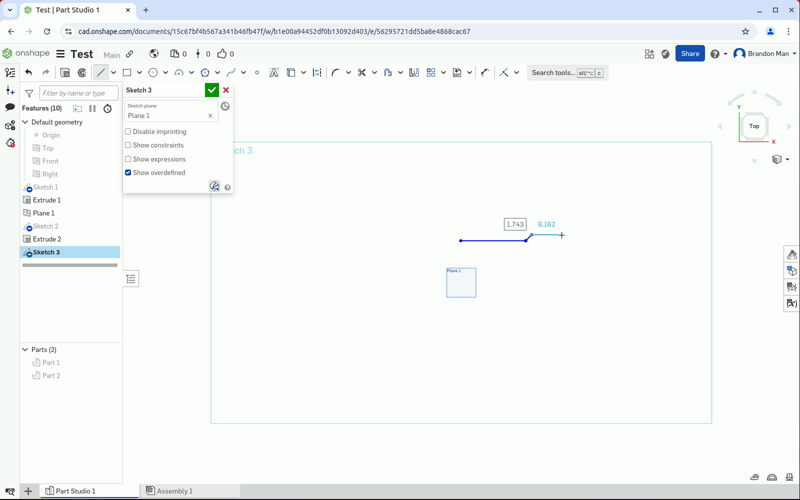
mouse_move(531, 207)
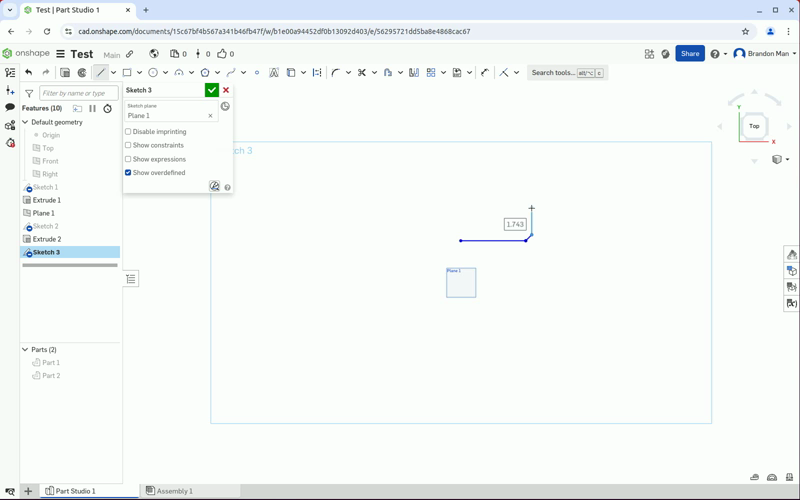
click(531, 207)
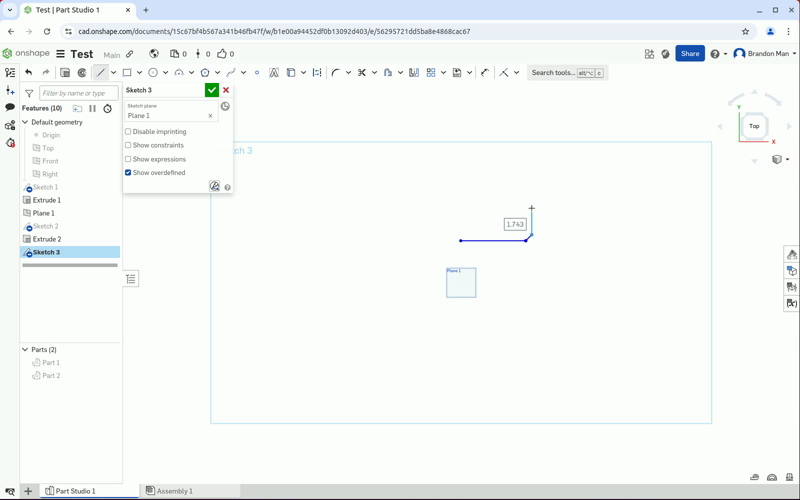
key_up(shift)
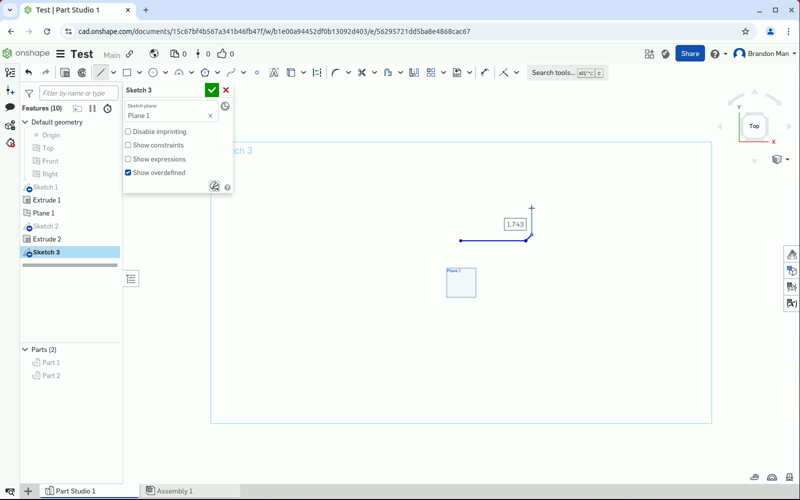
key_down(shift)
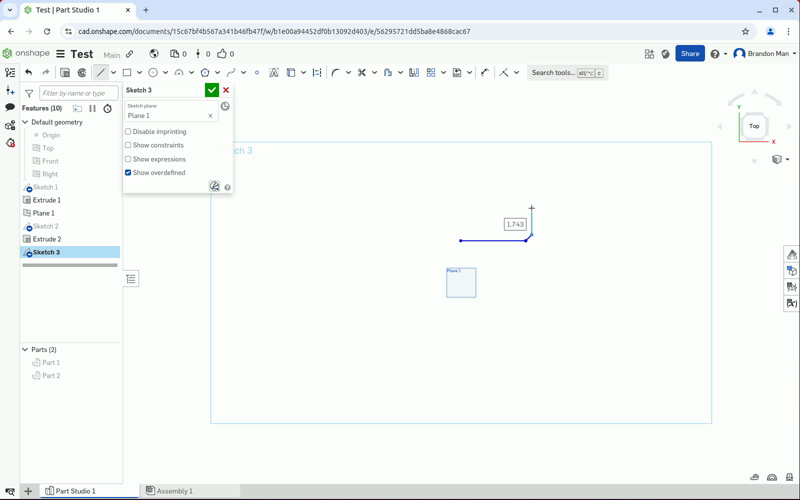
mouse_move(561, 207)
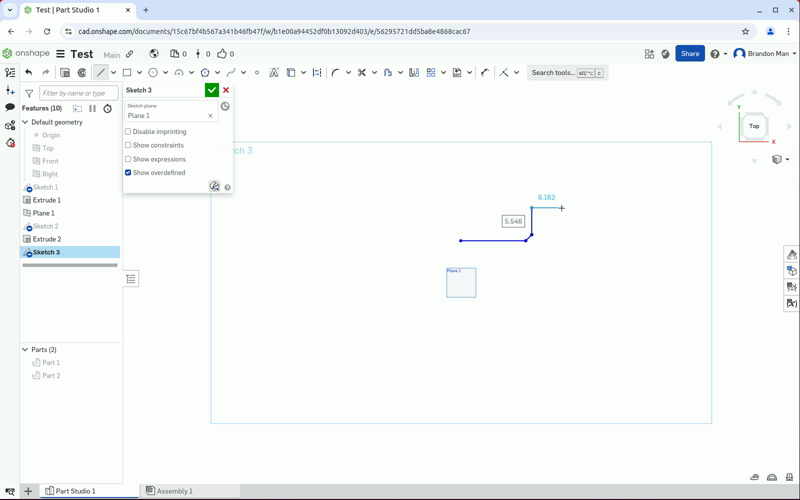
mouse_move(529, 207)
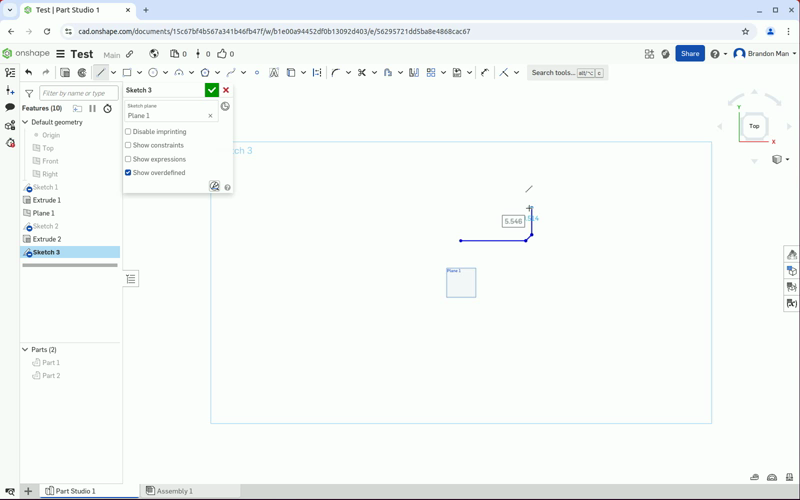
scroll(6)
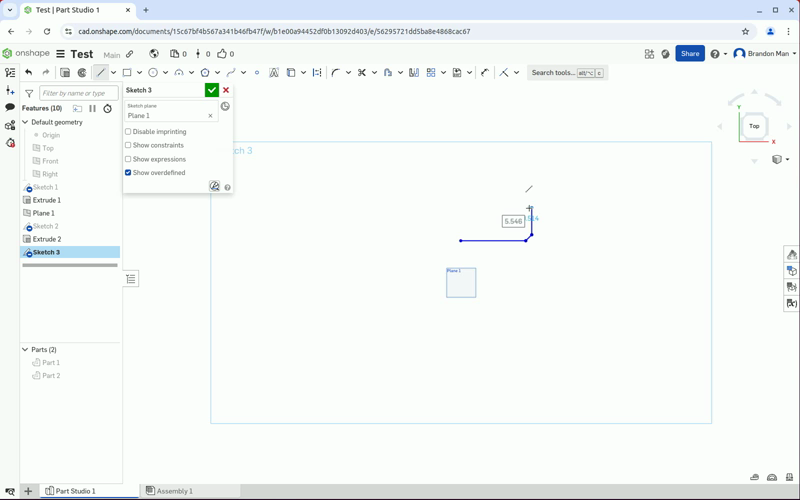
scroll(6)
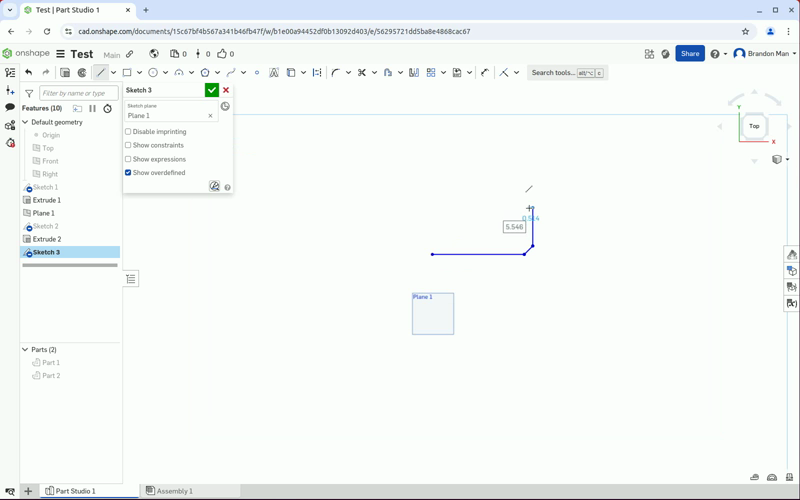
scroll(6)
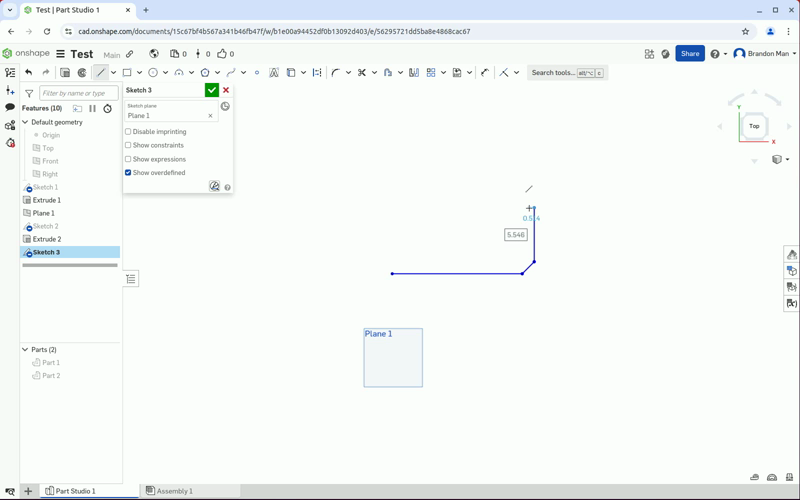
scroll(6)
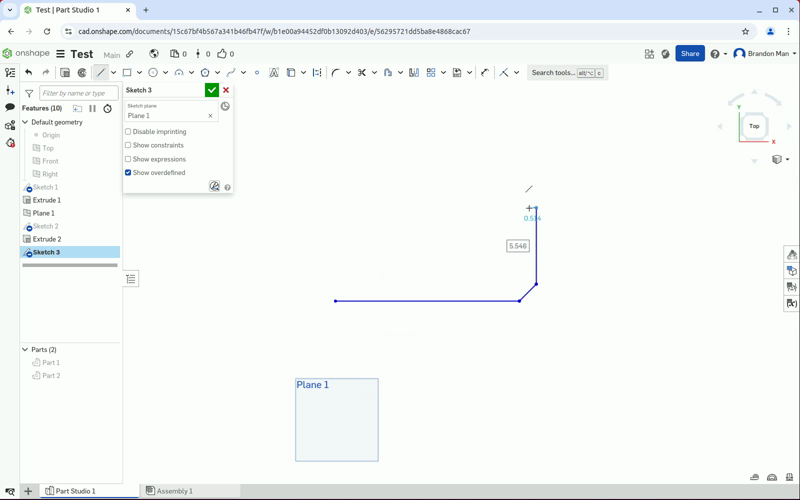
scroll(6)
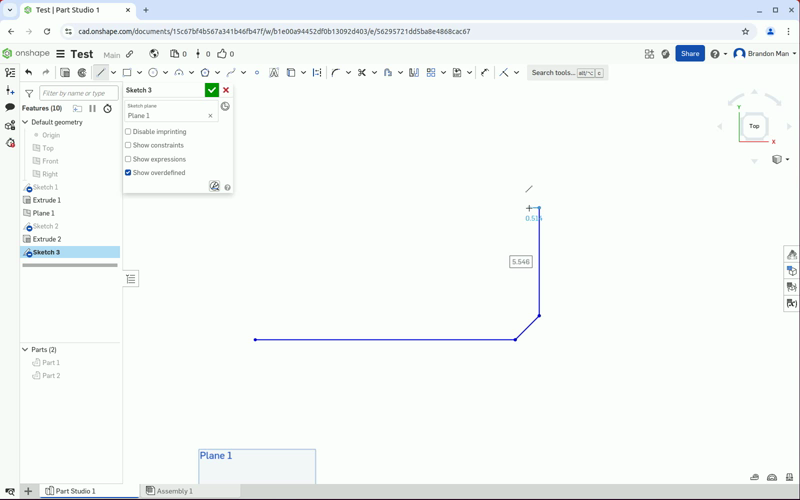
scroll(6)
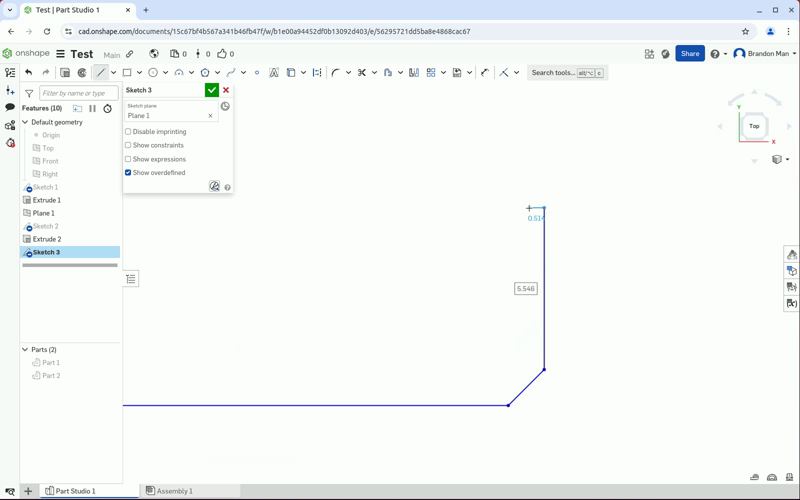
scroll(6)
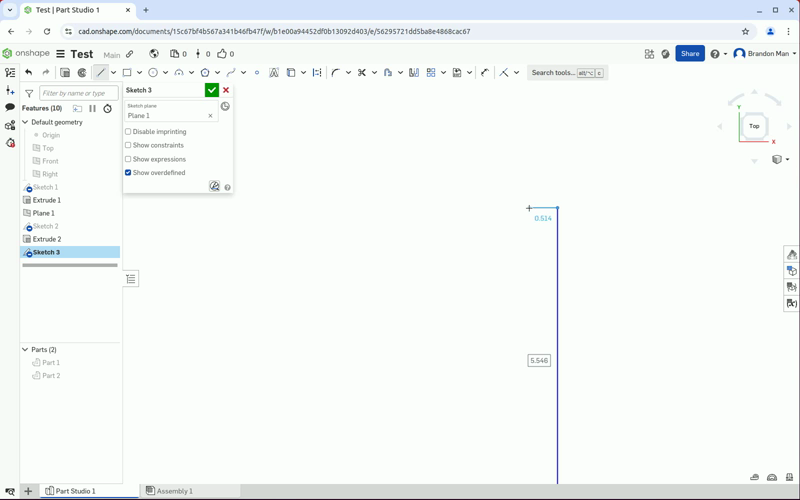
click(529, 207)
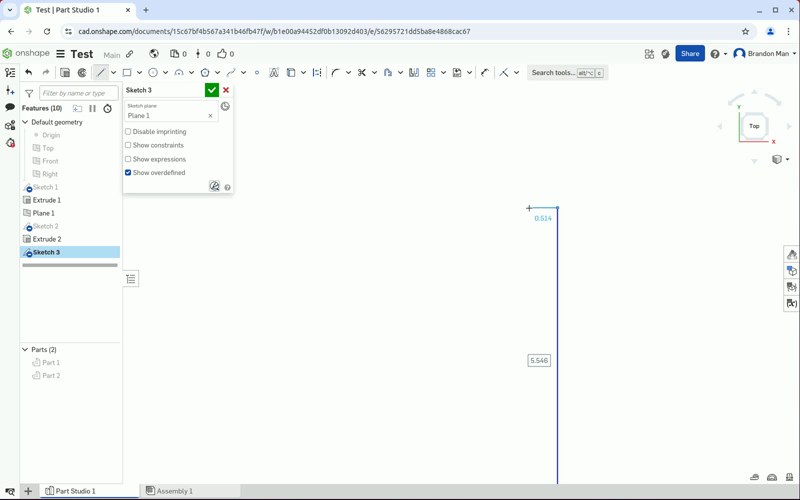
scroll(-6)
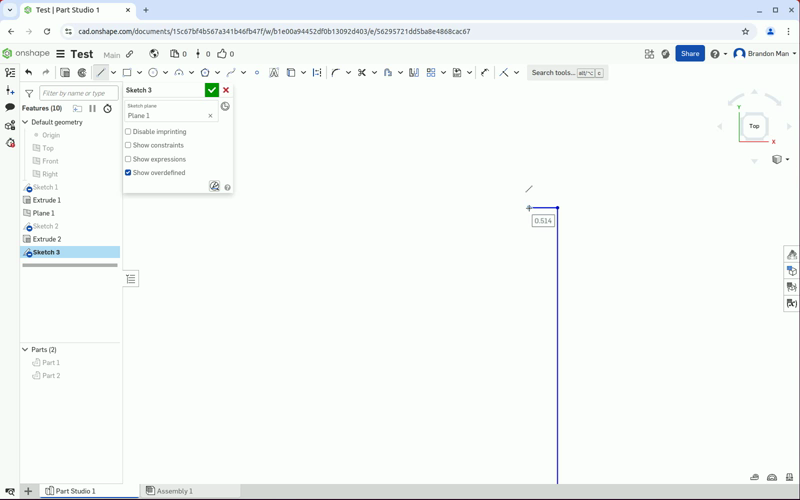
scroll(-6)
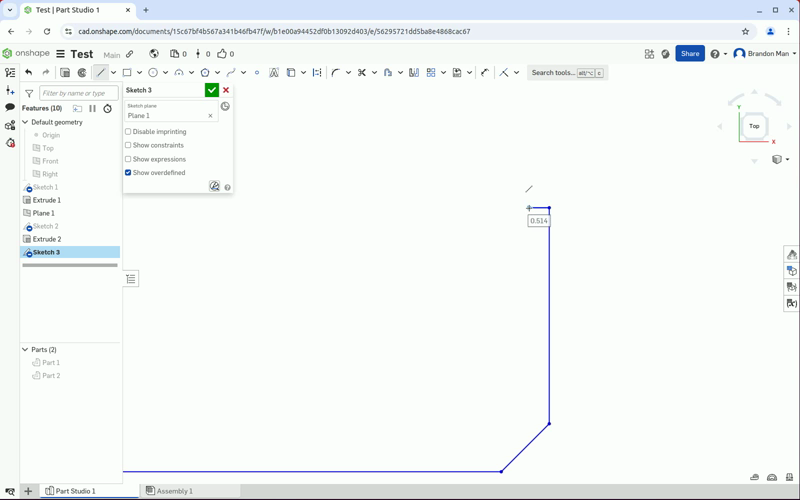
scroll(-6)
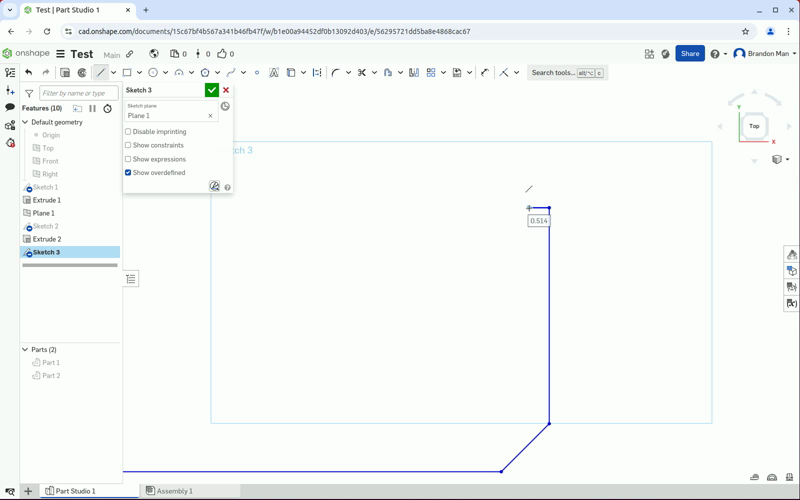
scroll(-6)
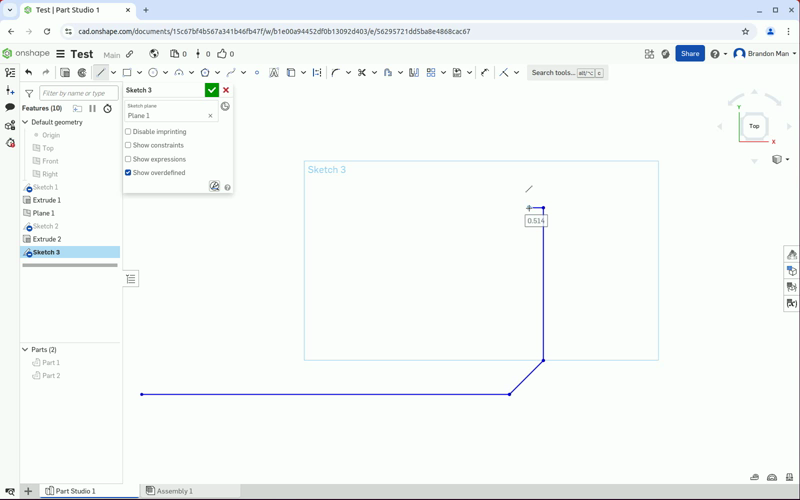
scroll(-6)
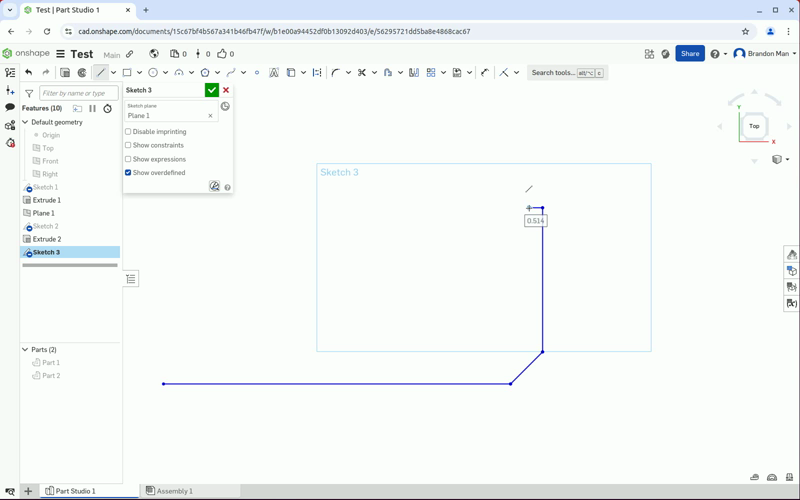
scroll(-6)
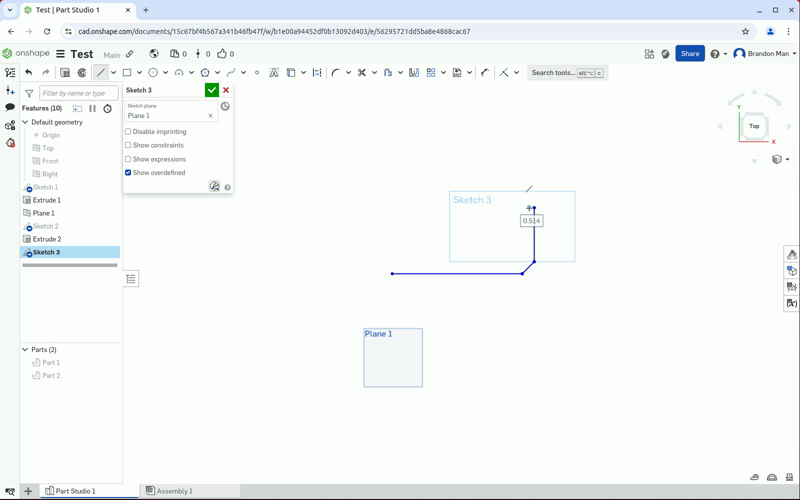
scroll(-6)
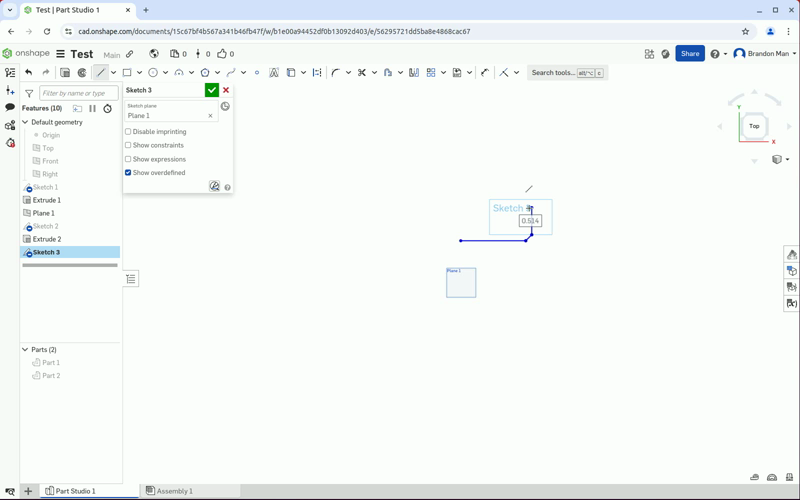
key_up(shift)
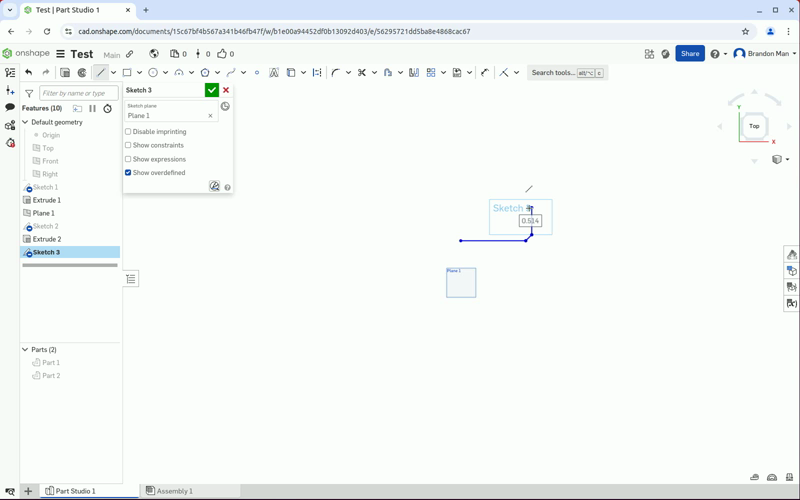
key_down(shift)
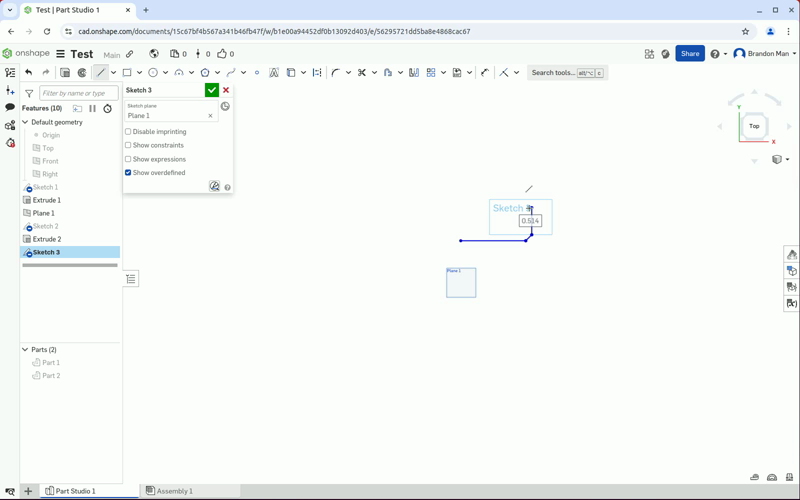
mouse_move(559, 207)
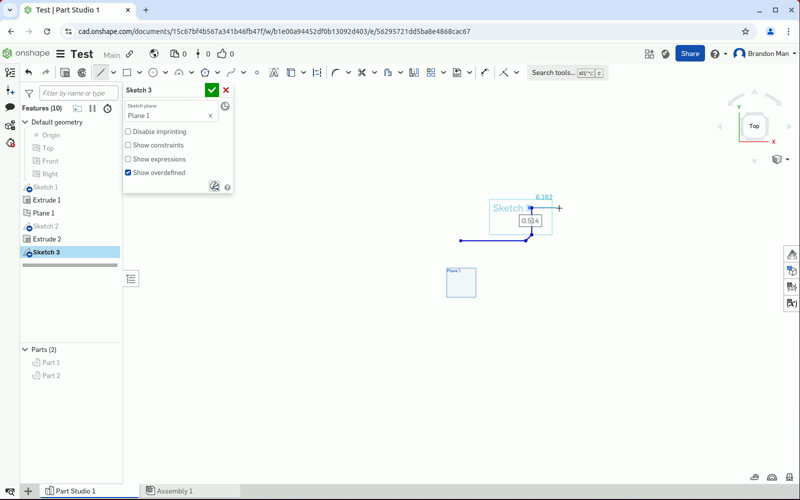
mouse_move(529, 234)
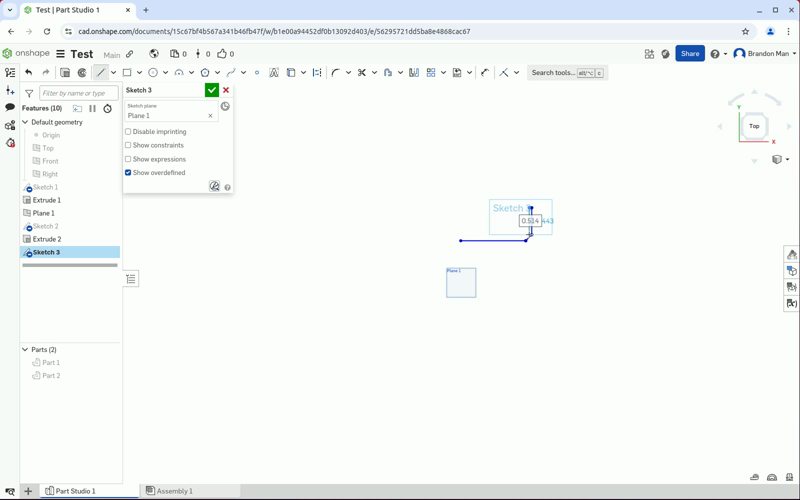
scroll(6)
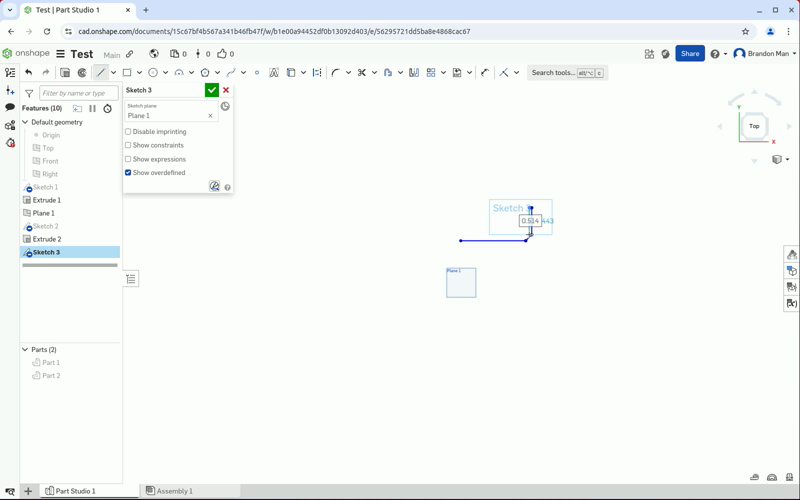
scroll(6)
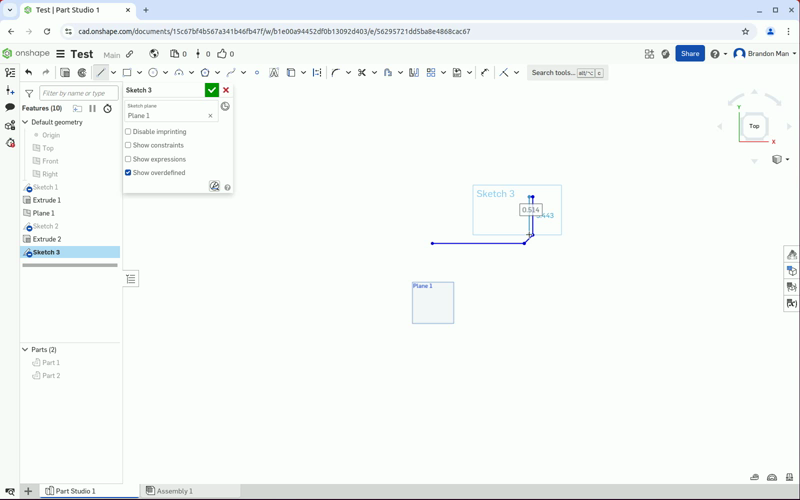
scroll(6)
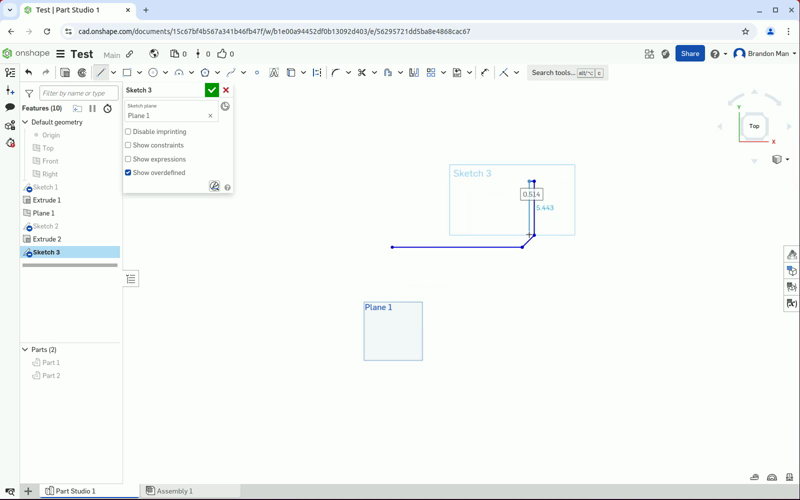
scroll(6)
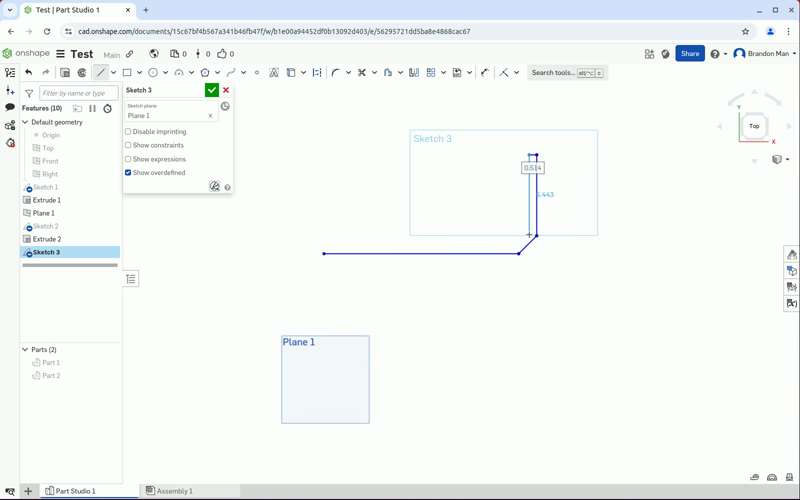
scroll(6)
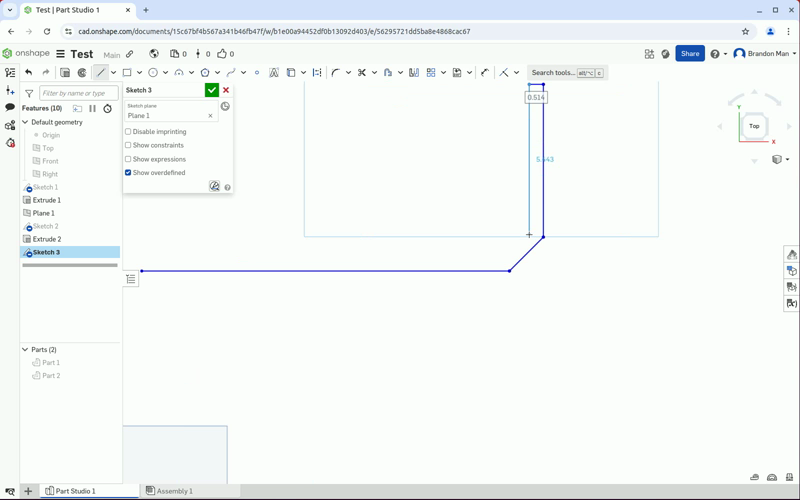
scroll(6)
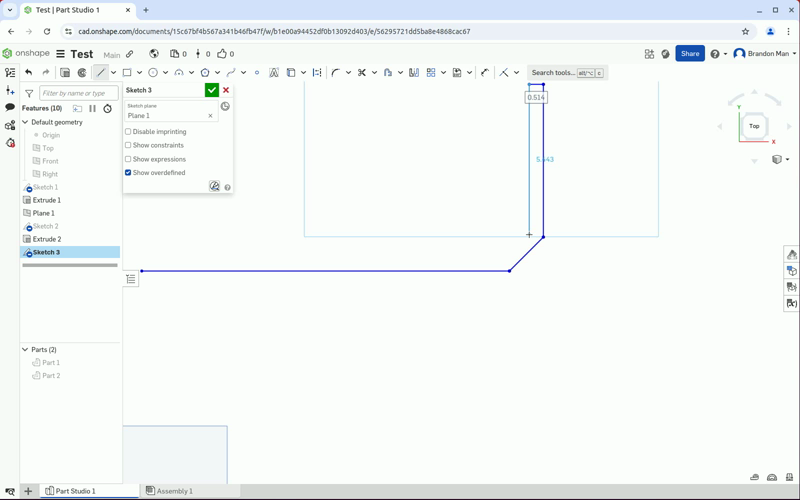
scroll(6)
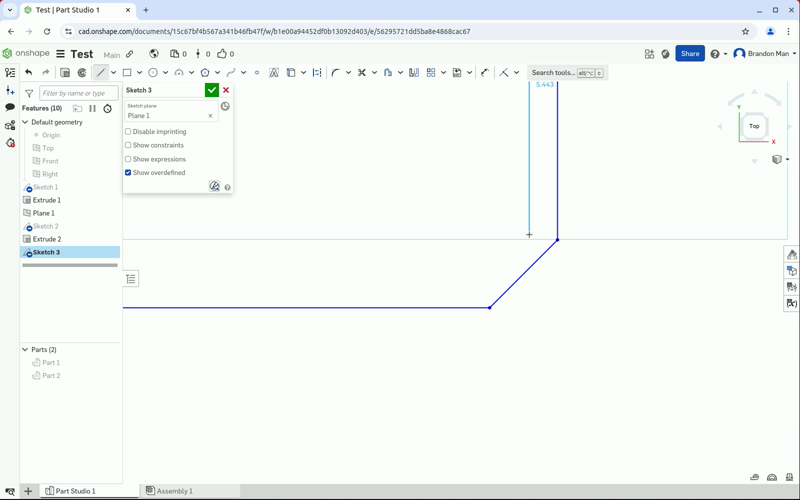
click(529, 234)
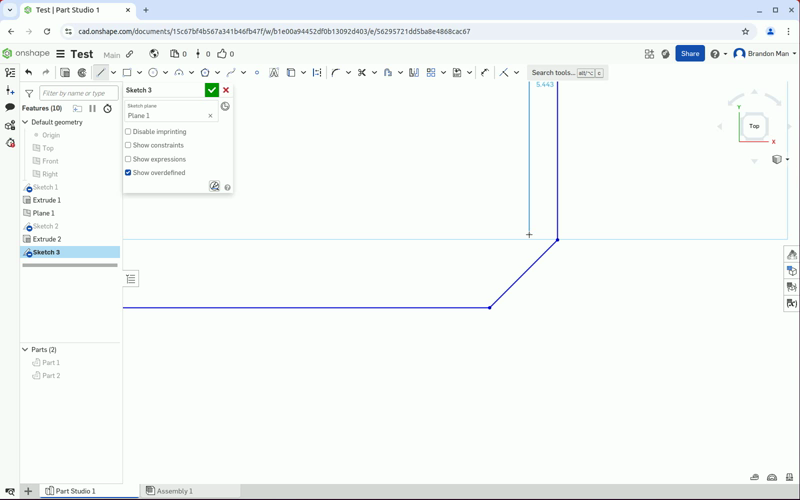
scroll(-6)
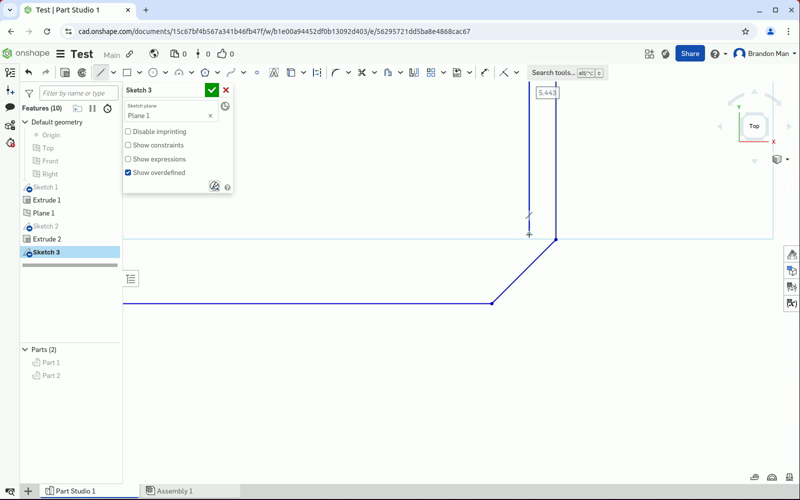
scroll(-6)
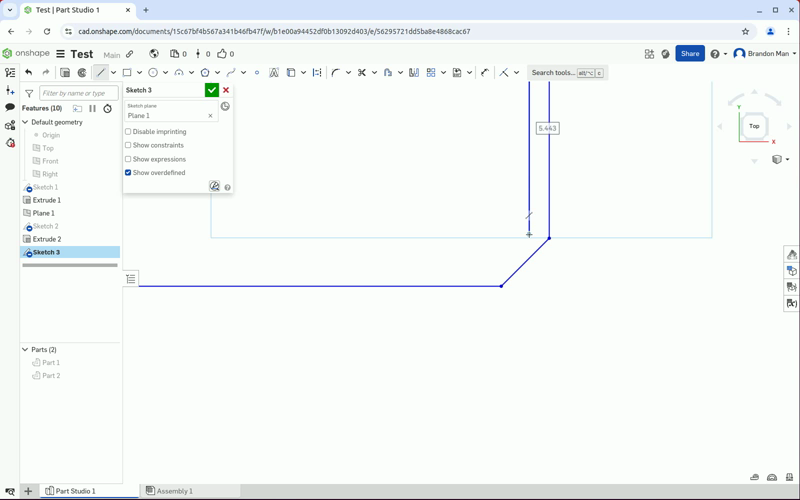
scroll(-6)
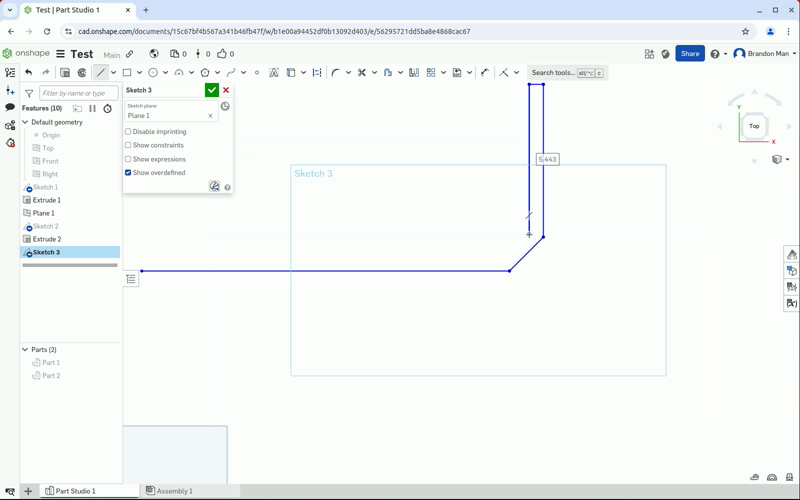
scroll(-6)
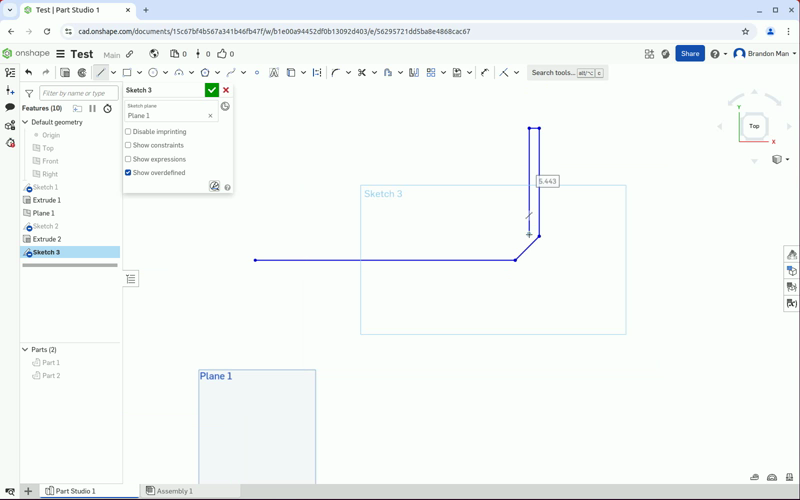
scroll(-6)
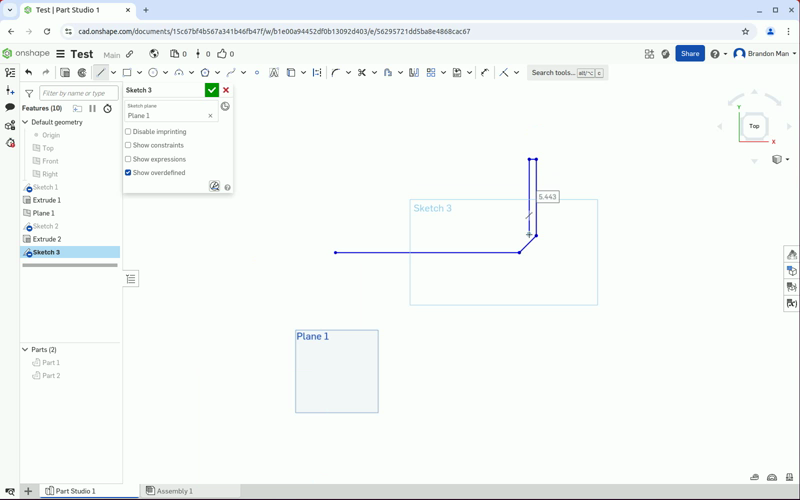
scroll(-6)
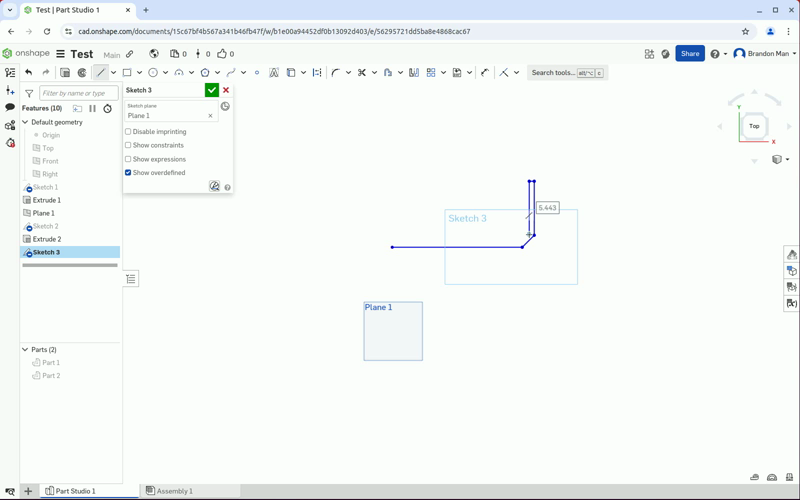
scroll(-6)
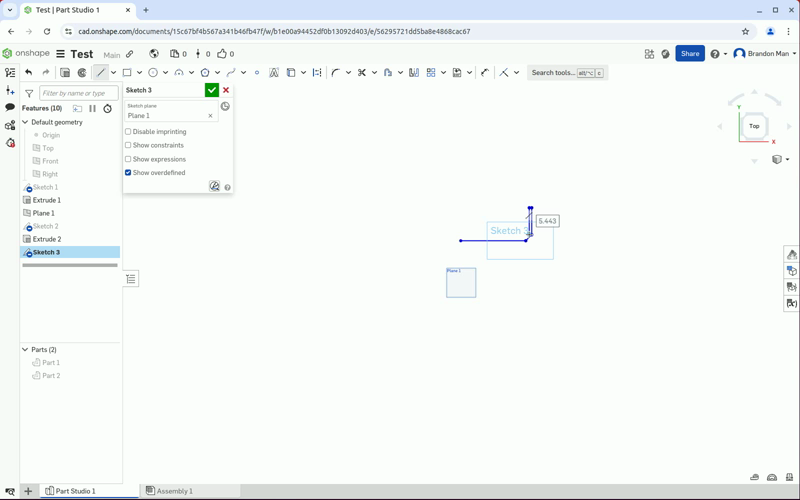
key_up(shift)
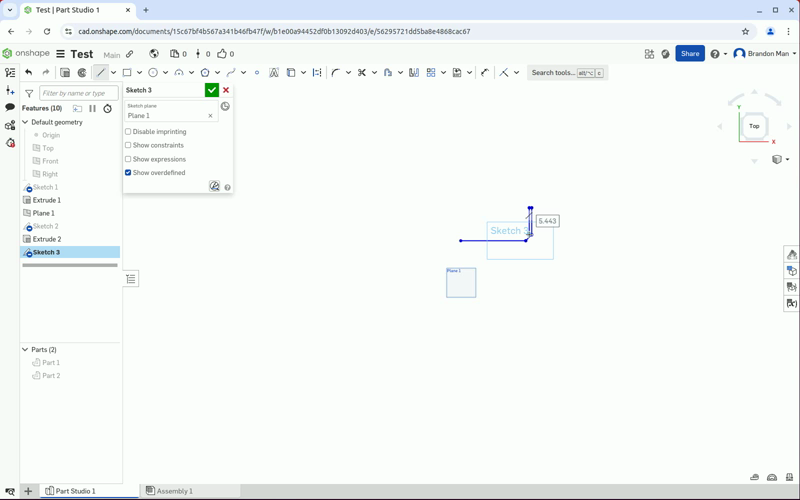
key_down(shift)
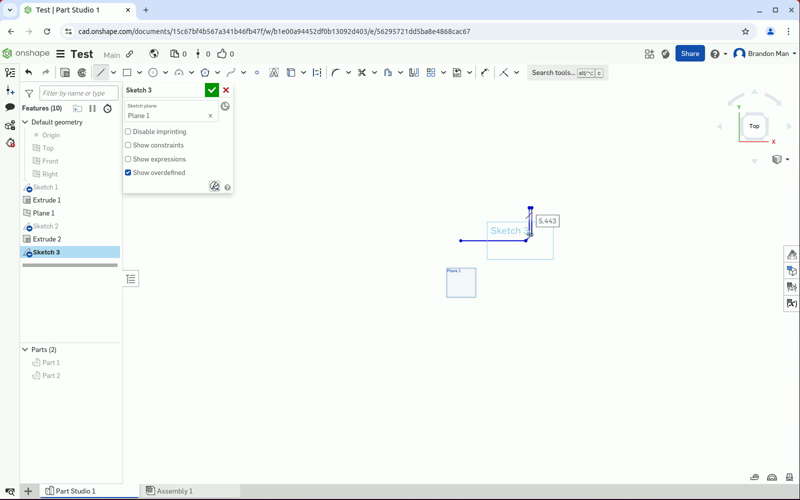
mouse_move(559, 234)
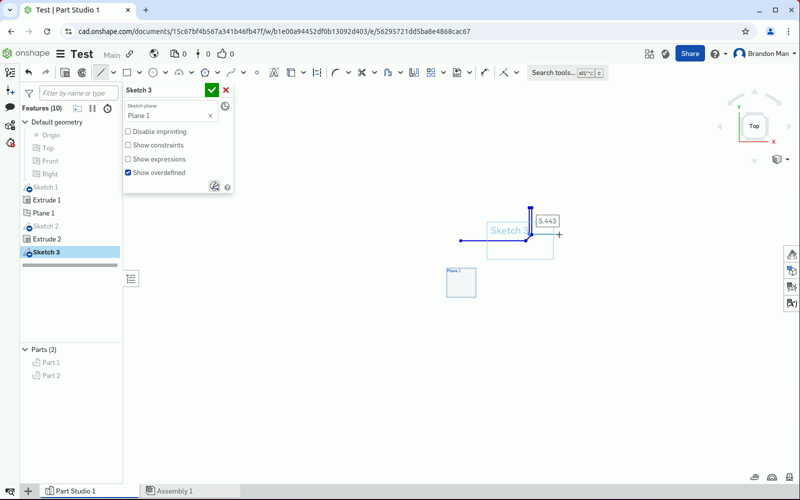
mouse_move(524, 238)
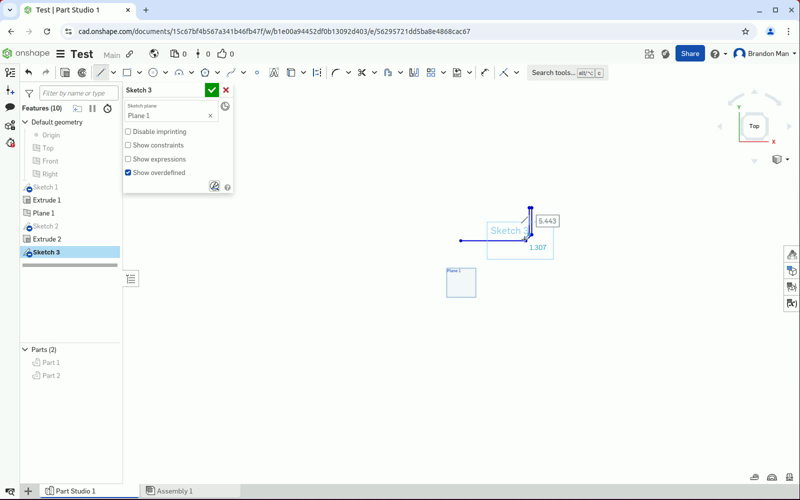
scroll(6)
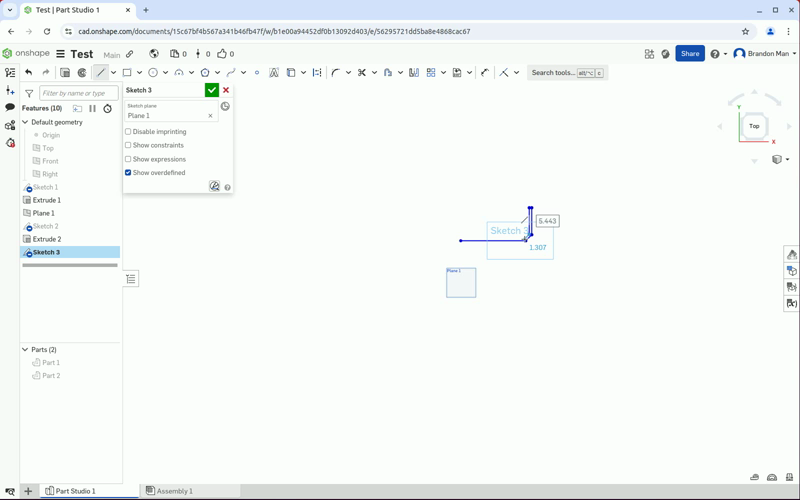
scroll(6)
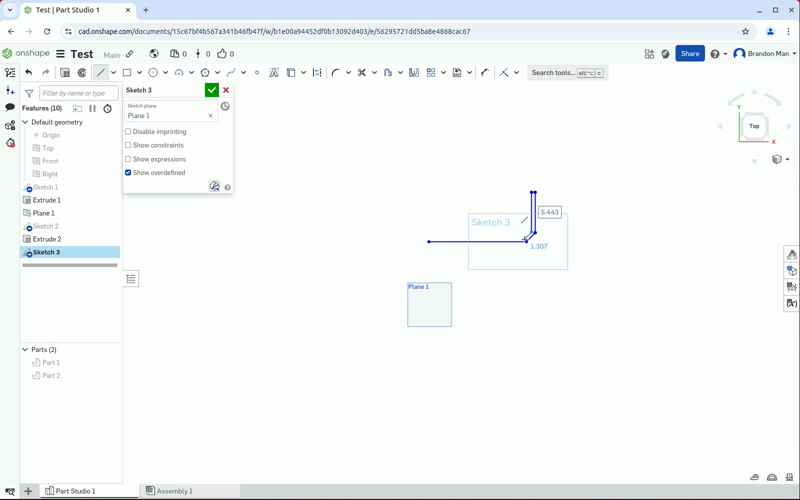
scroll(6)
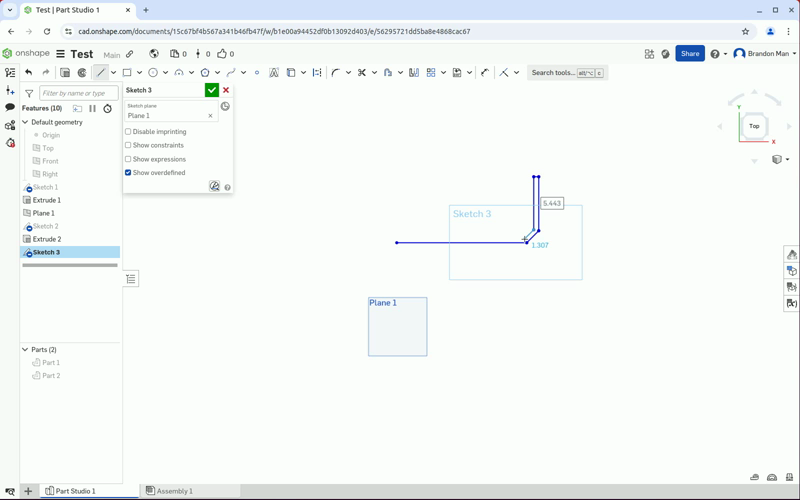
scroll(6)
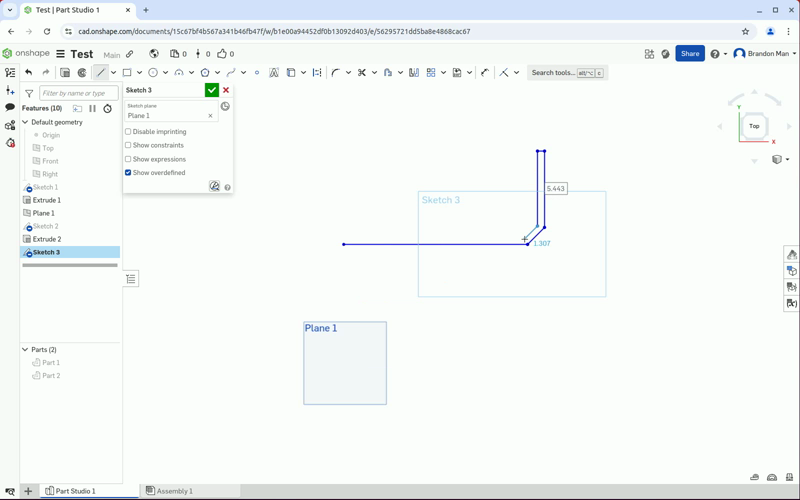
scroll(6)
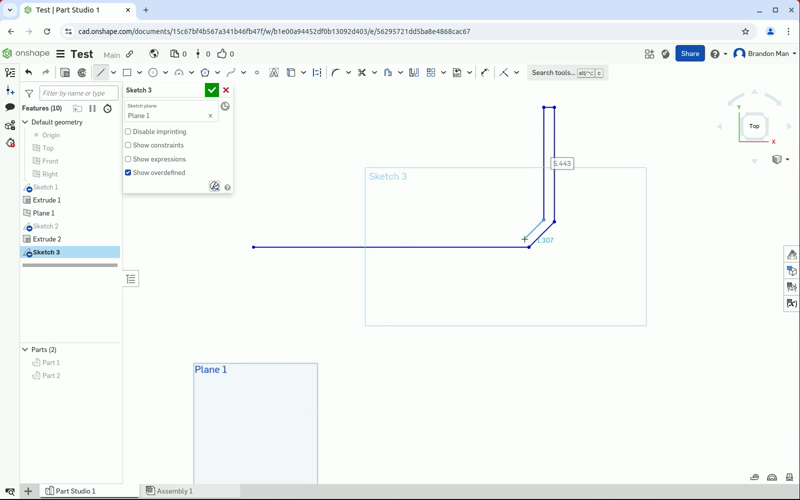
scroll(6)
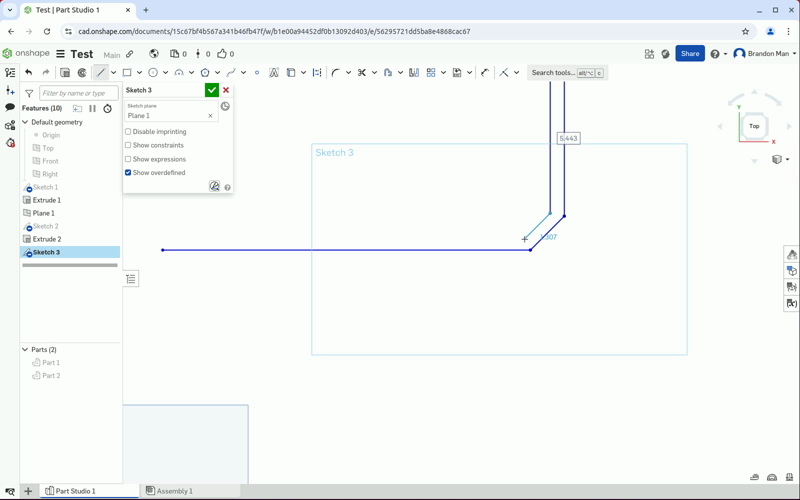
scroll(6)
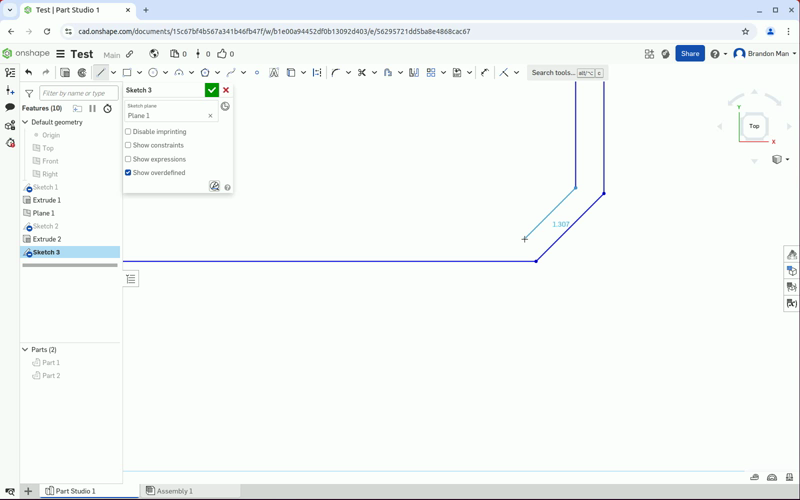
click(524, 238)
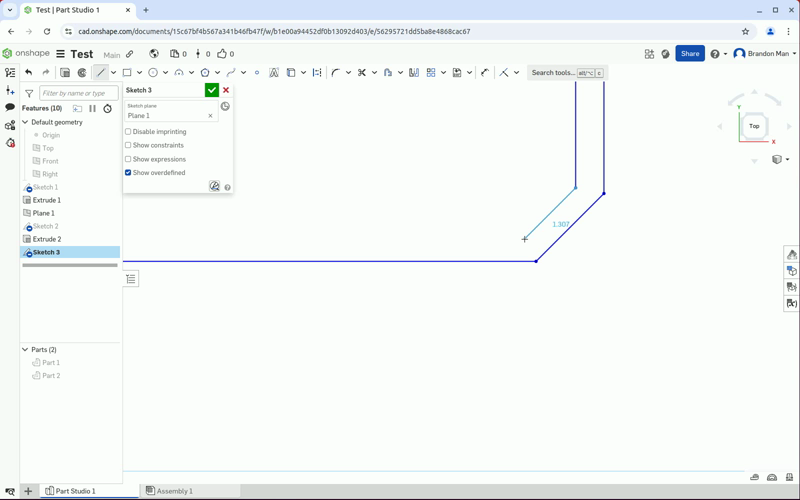
scroll(-6)
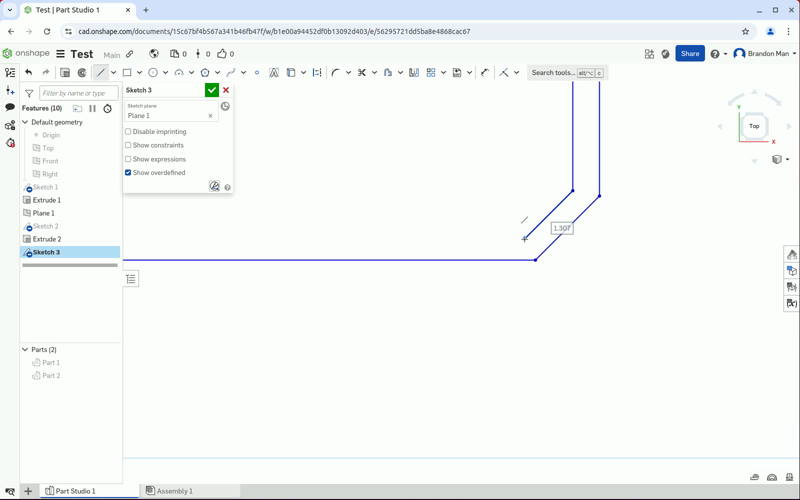
scroll(-6)
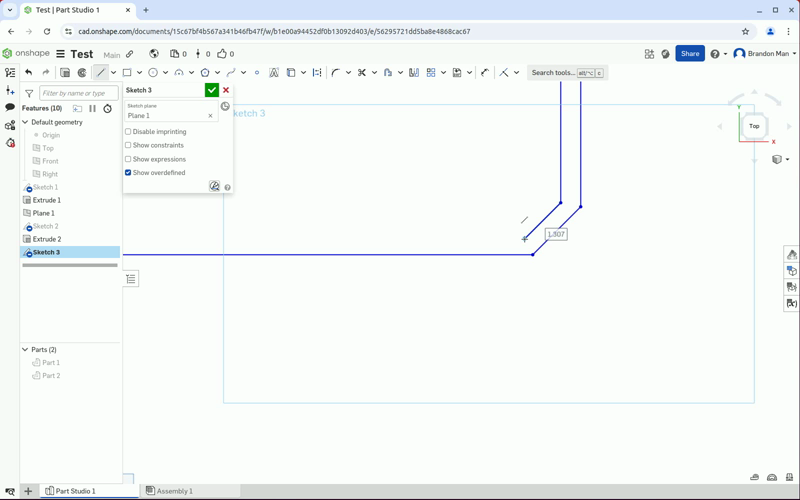
scroll(-6)
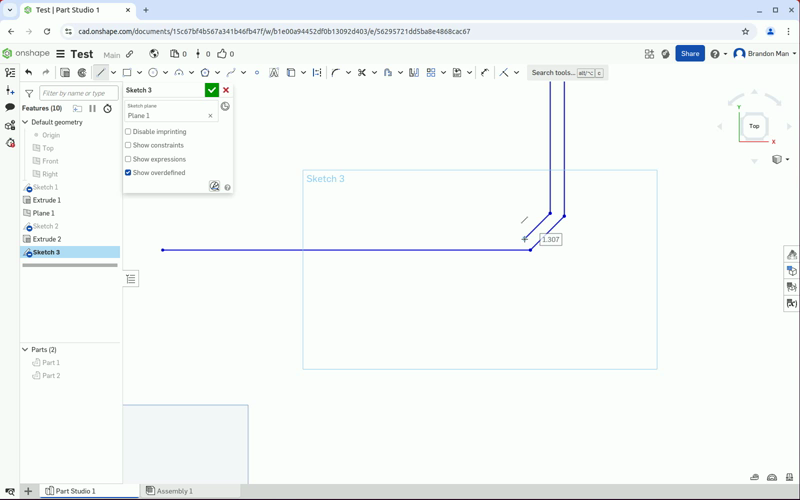
scroll(-6)
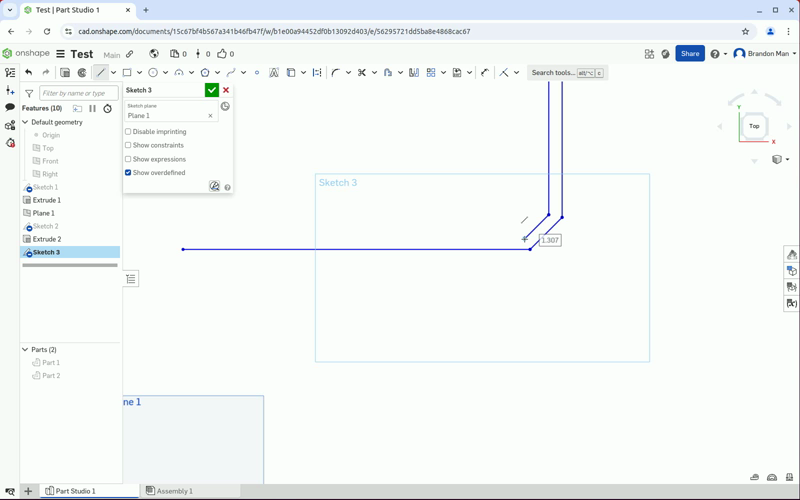
scroll(-6)
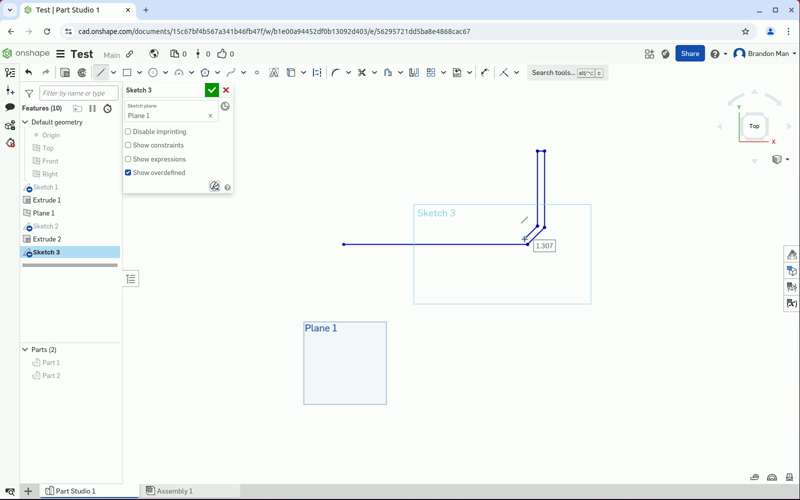
scroll(-6)
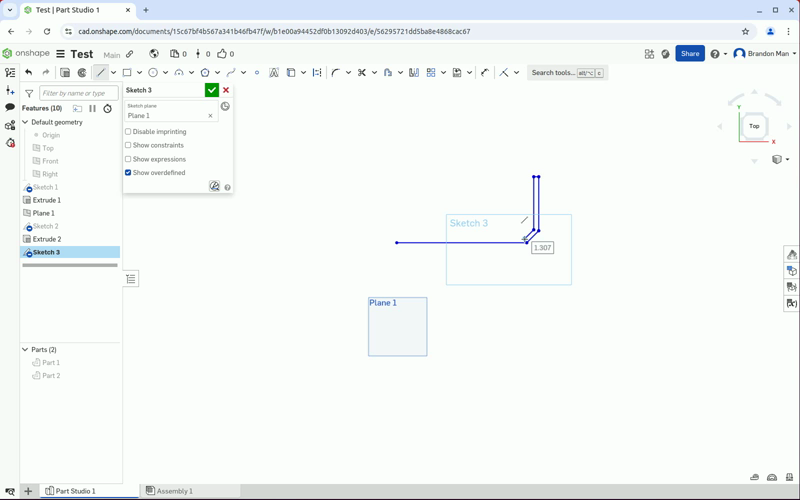
scroll(-6)
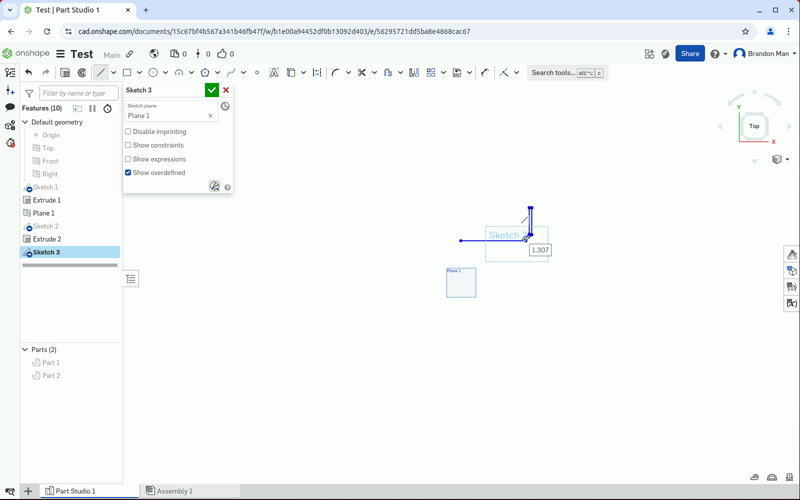
key_up(shift)
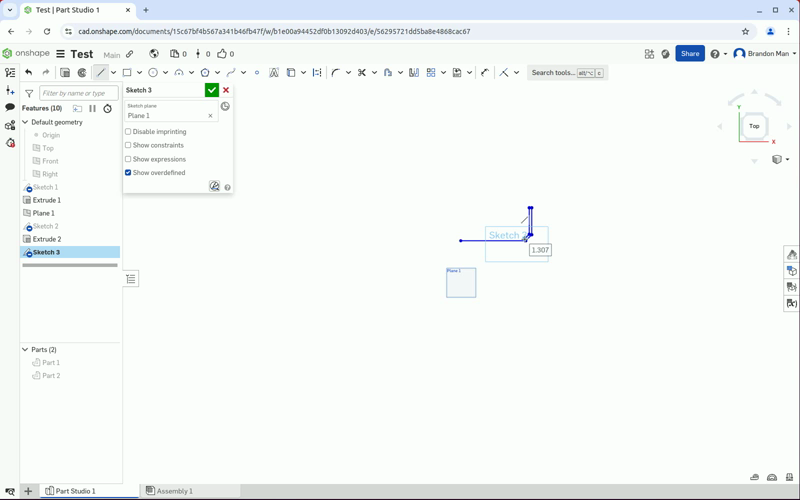
key_down(shift)
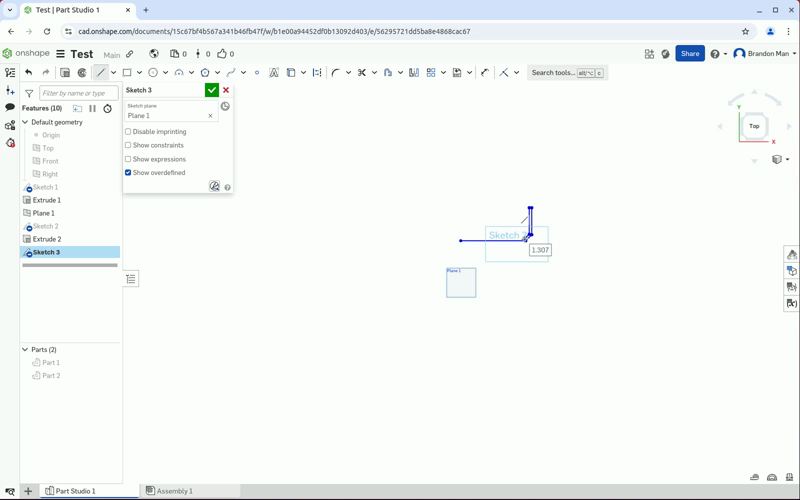
mouse_move(460, 238)
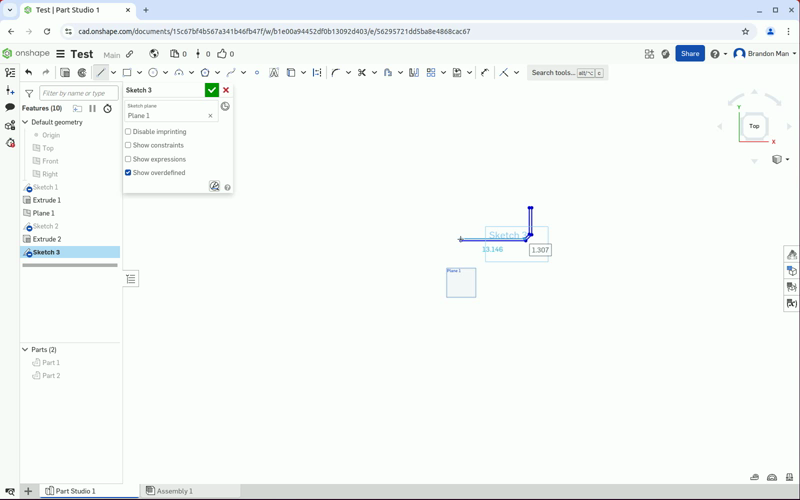
scroll(6)
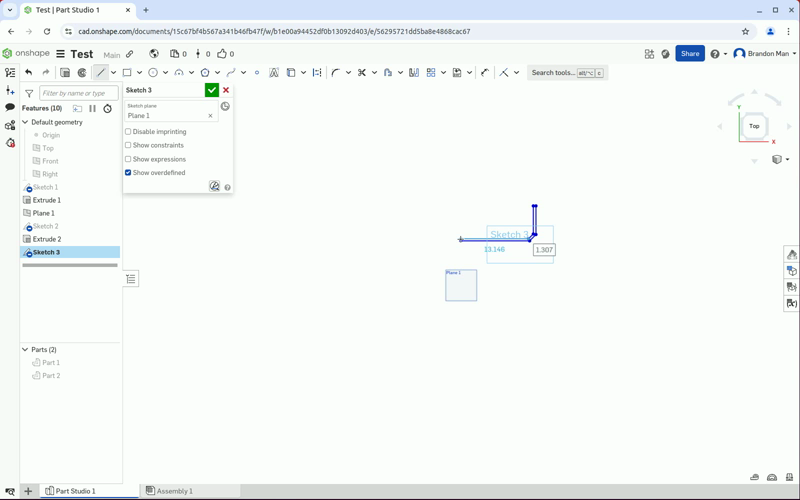
scroll(6)
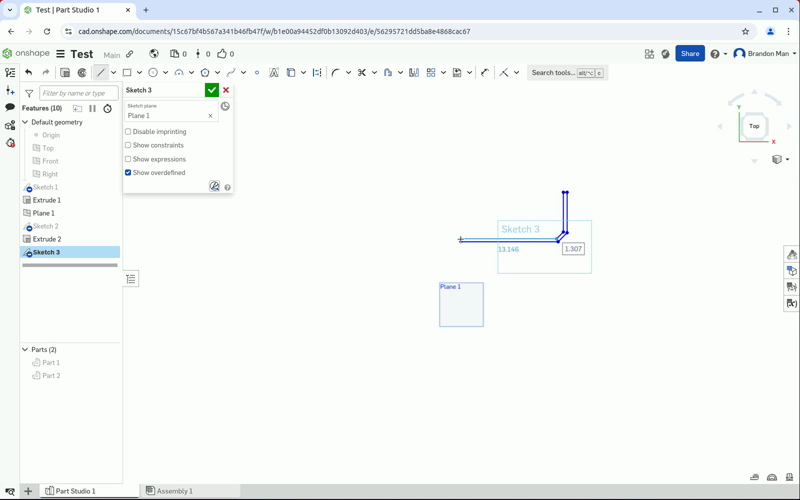
scroll(6)
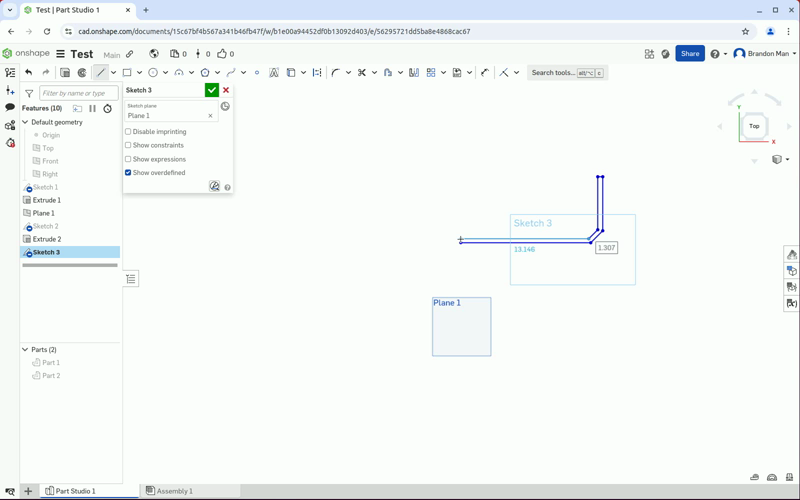
scroll(6)
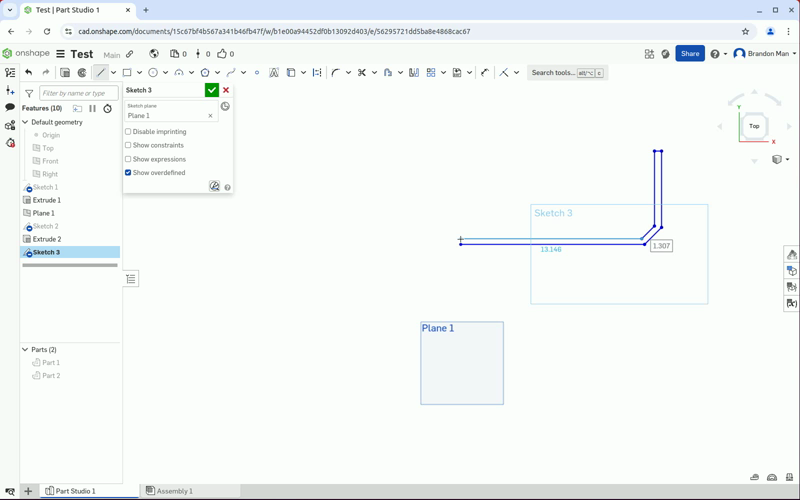
scroll(6)
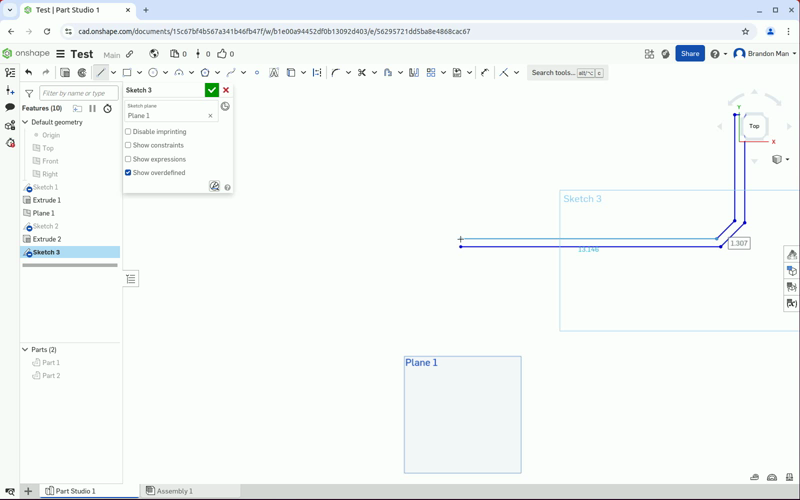
scroll(6)
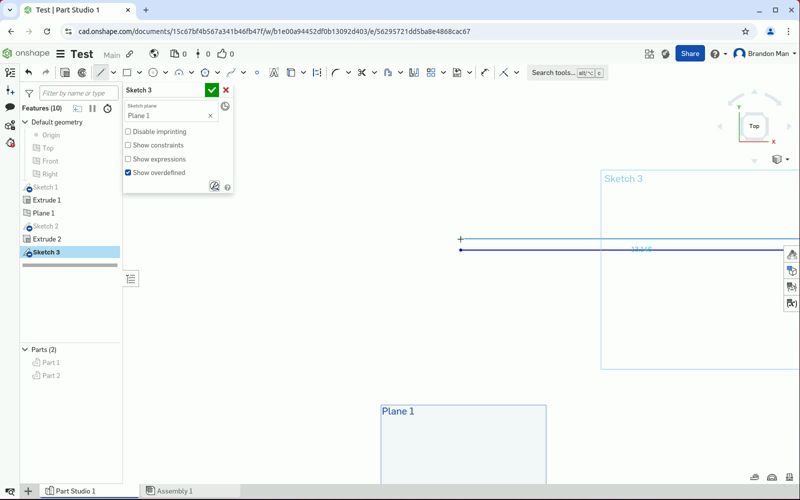
scroll(6)
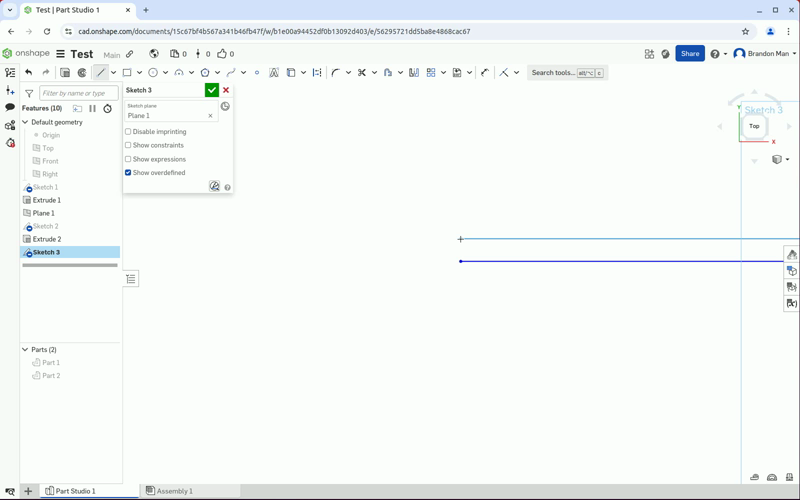
click(460, 238)
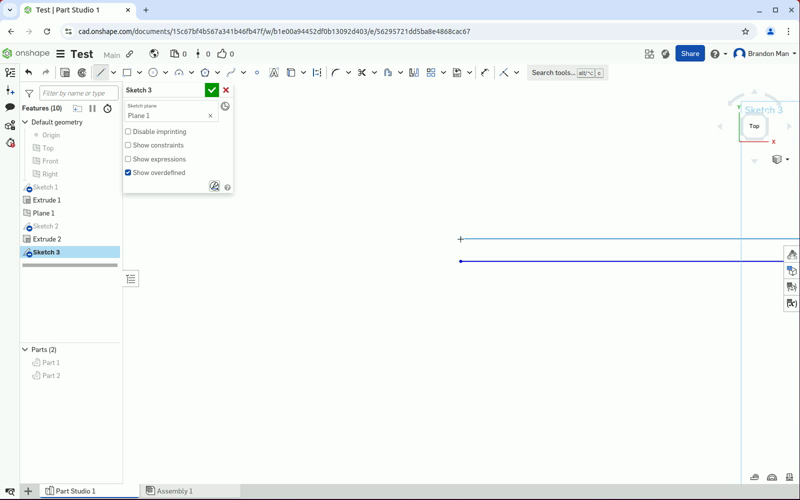
scroll(-6)
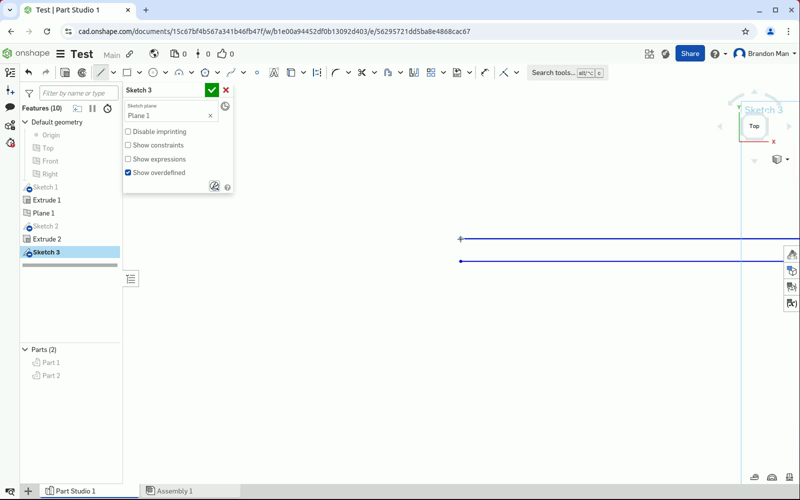
scroll(-6)
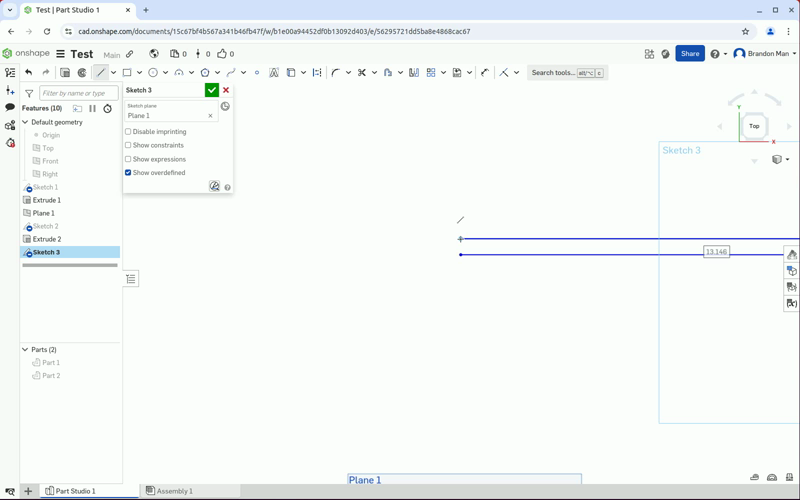
scroll(-6)
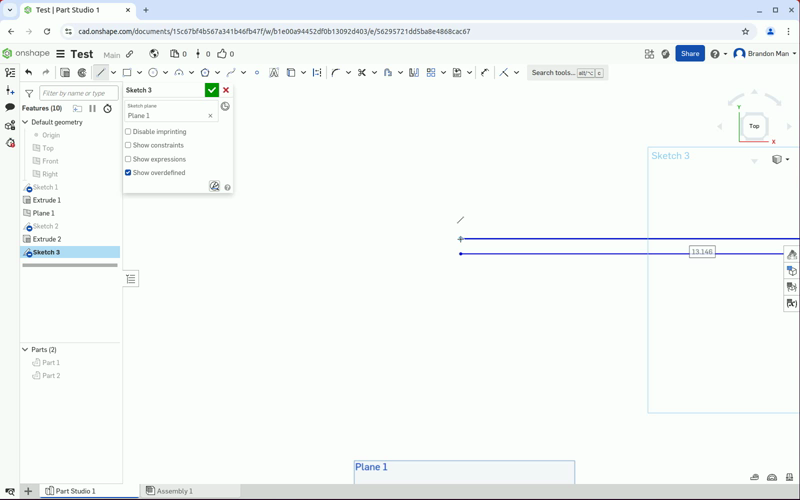
scroll(-6)
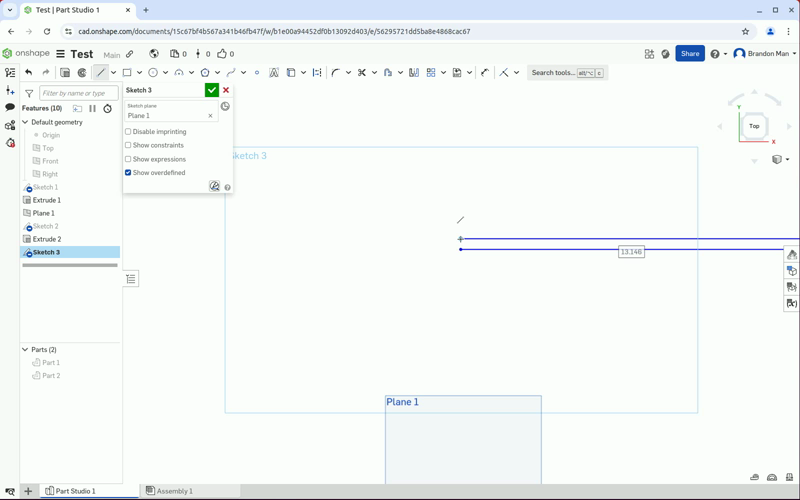
scroll(-6)
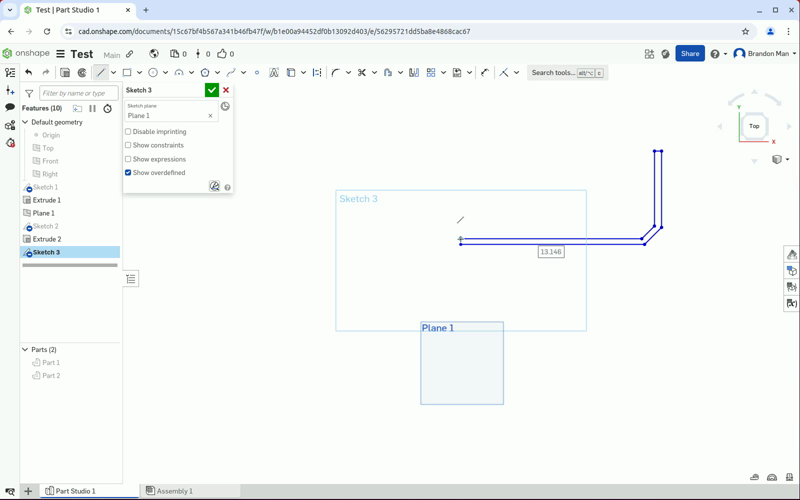
scroll(-6)
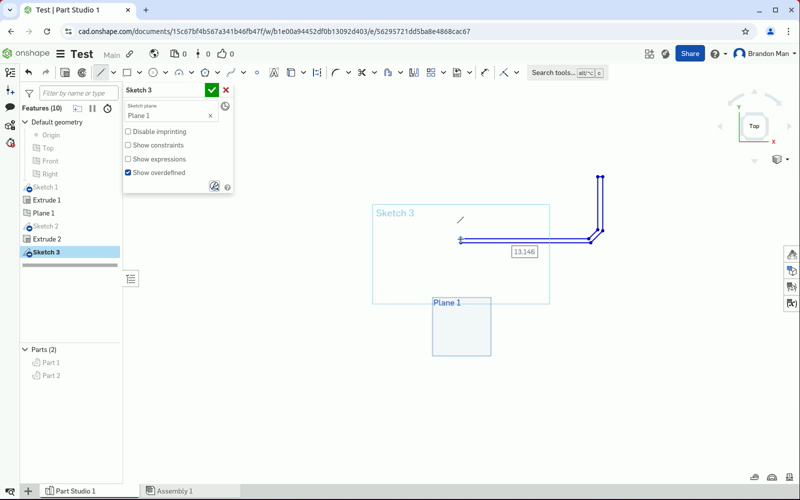
scroll(-6)
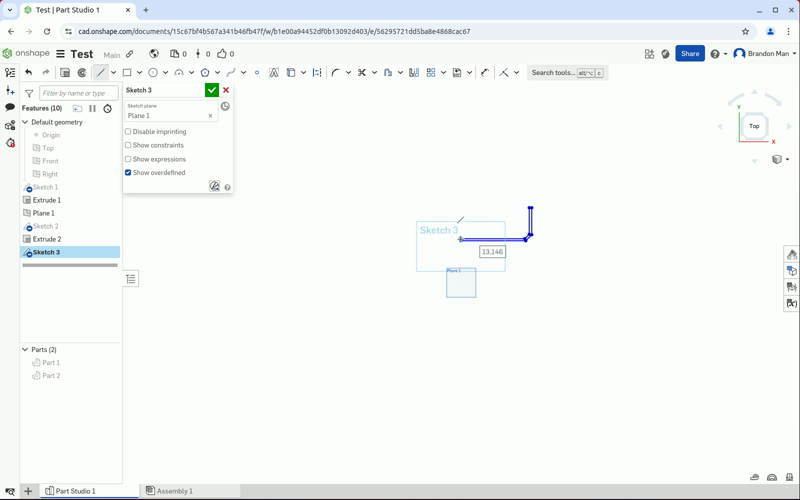
key_up(shift)
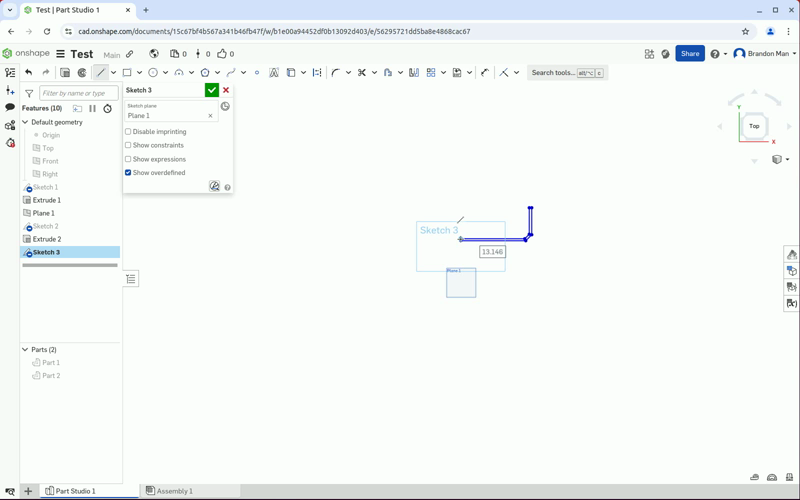
mouse_move(490, 238)
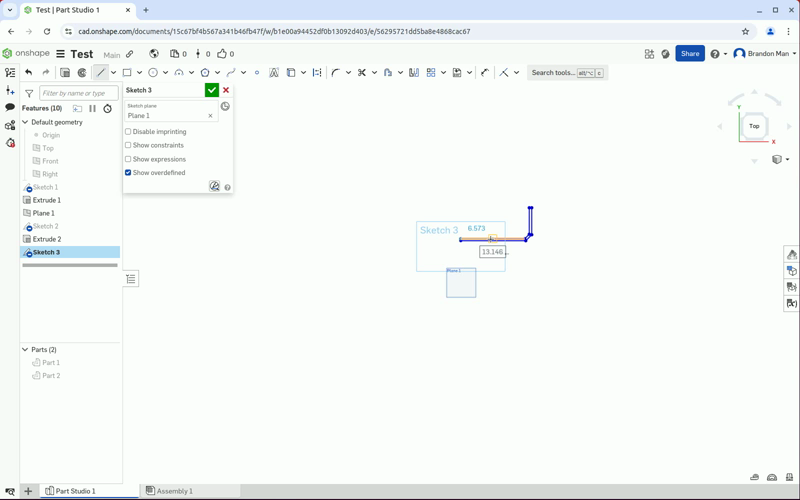
key_down(shift)
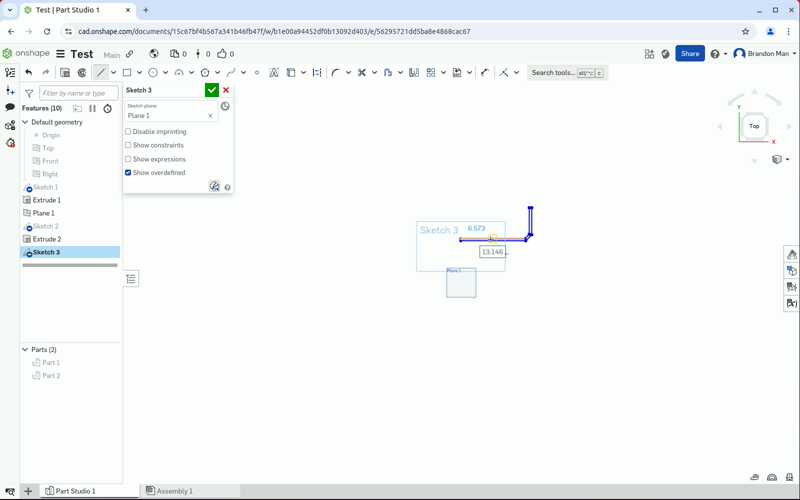
mouse_move(460, 240)
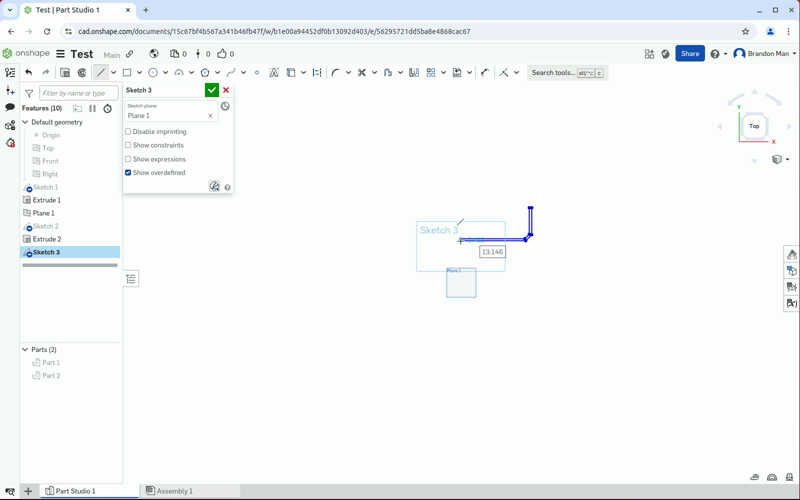
scroll(6)
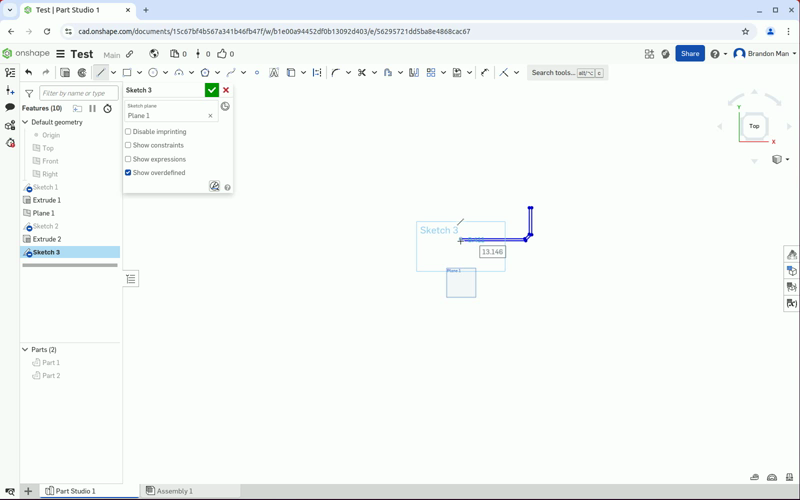
scroll(6)
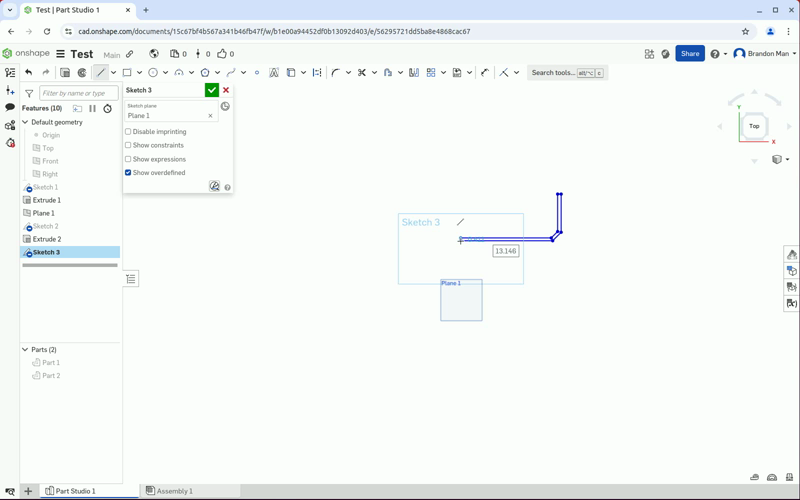
scroll(6)
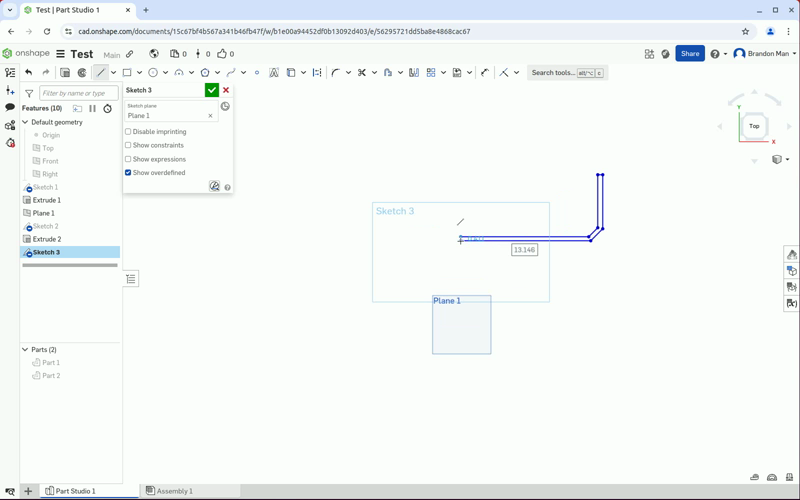
scroll(6)
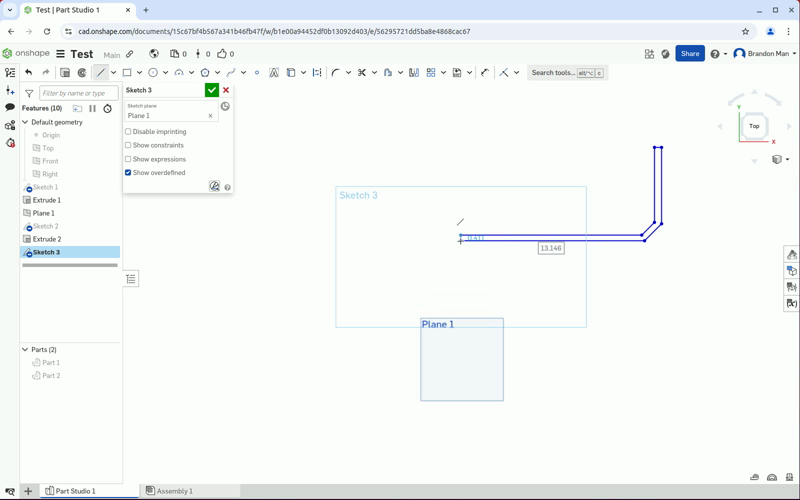
scroll(6)
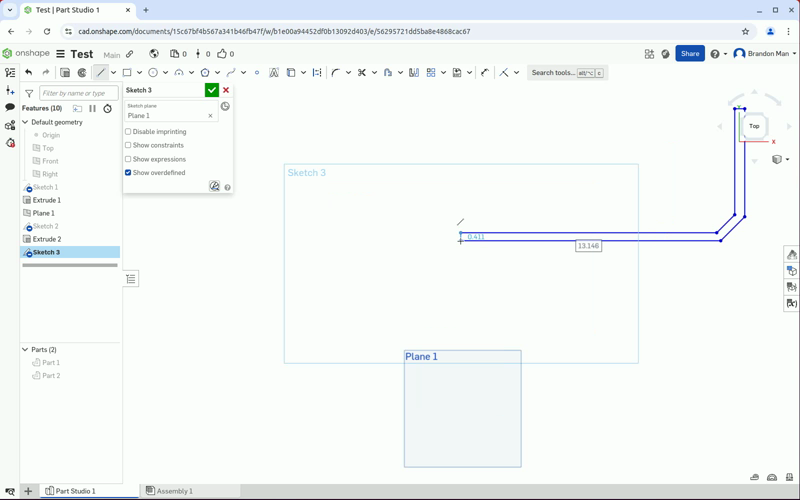
scroll(6)
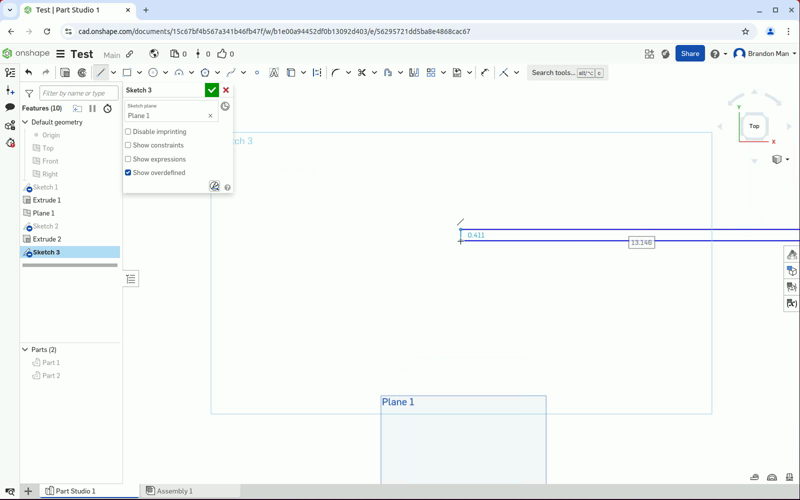
scroll(6)
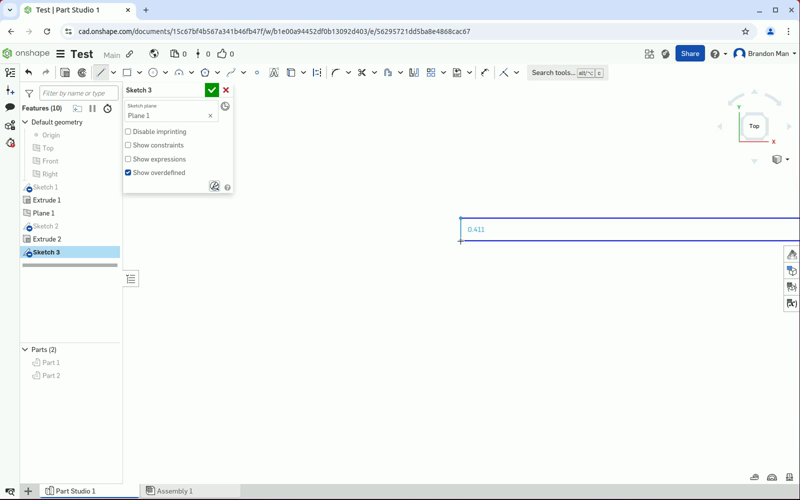
key_up(shift)
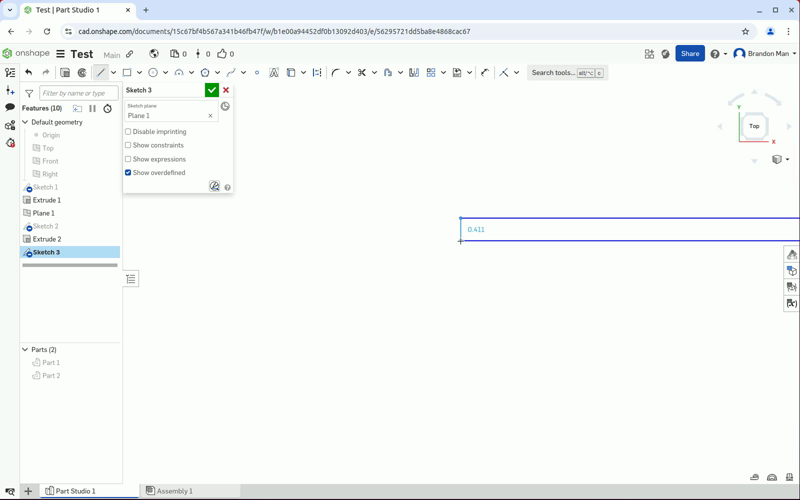
click(460, 240)
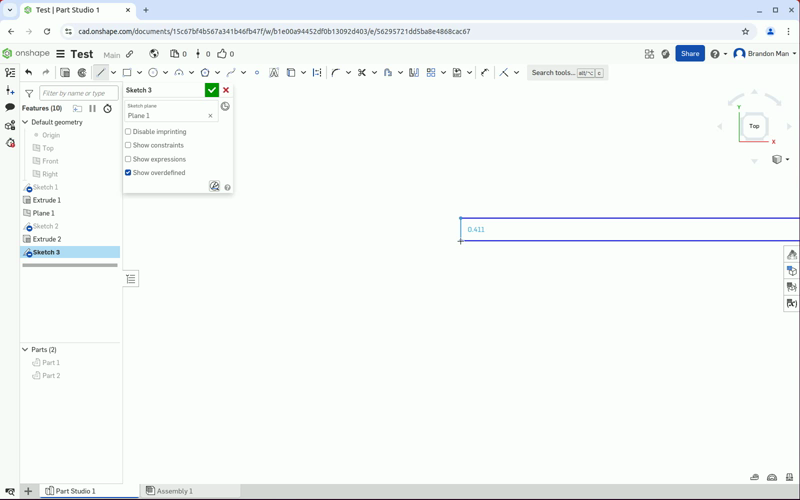
scroll(-6)
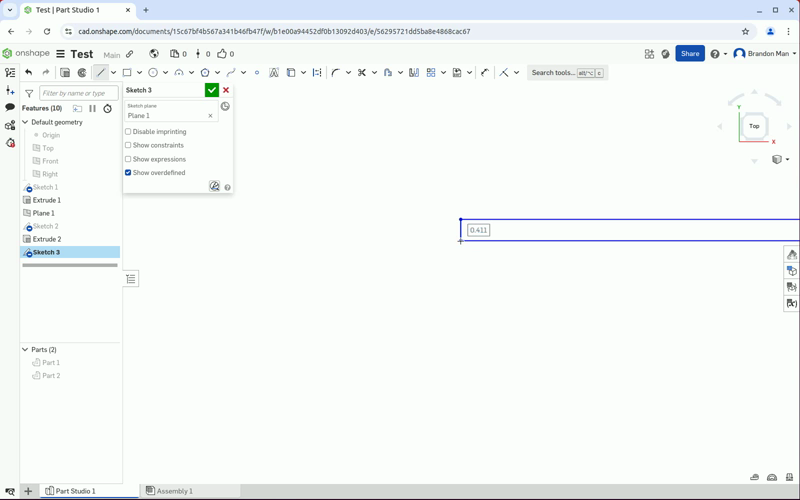
scroll(-6)
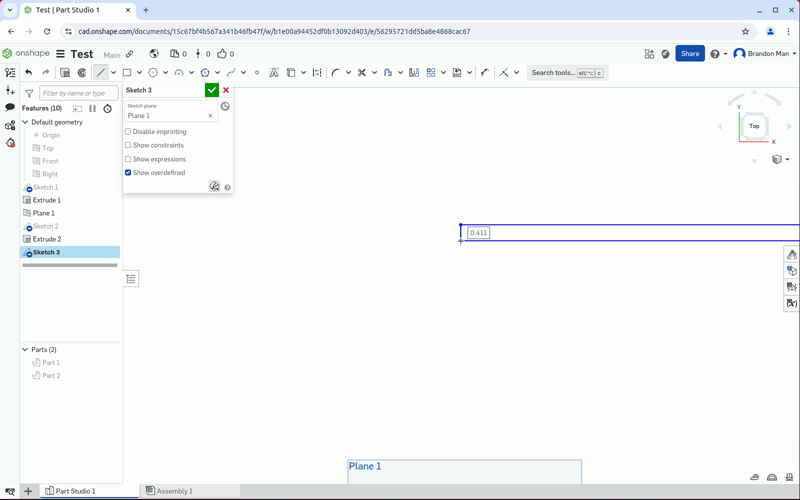
scroll(-6)
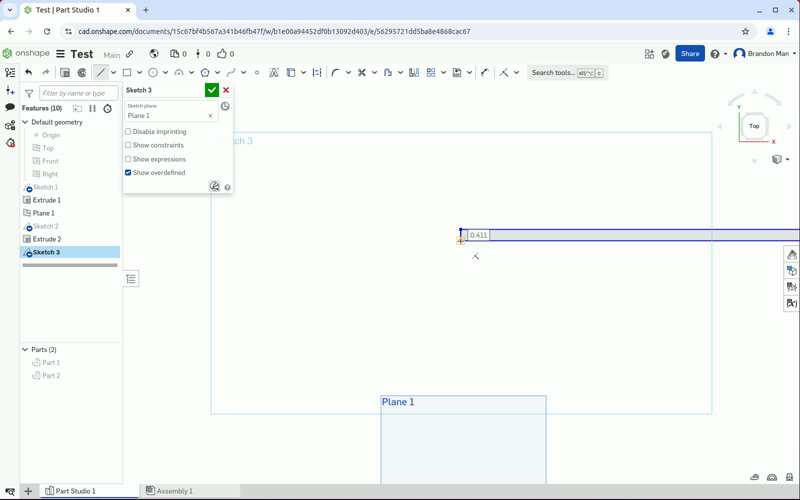
scroll(-6)
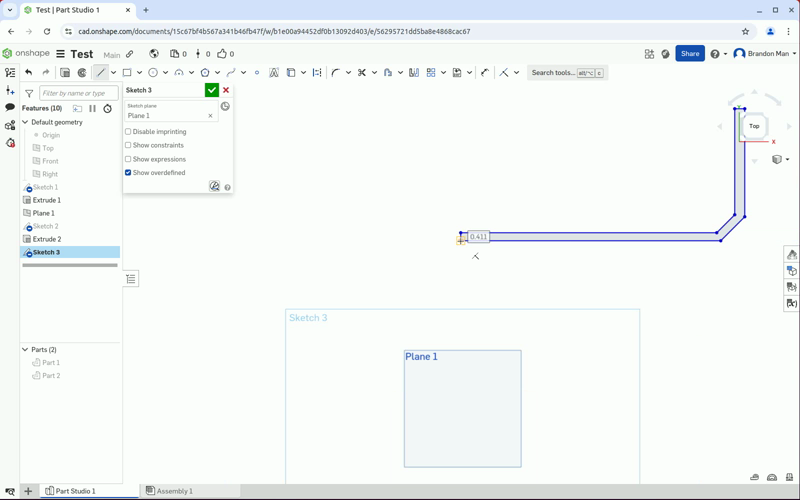
scroll(-6)
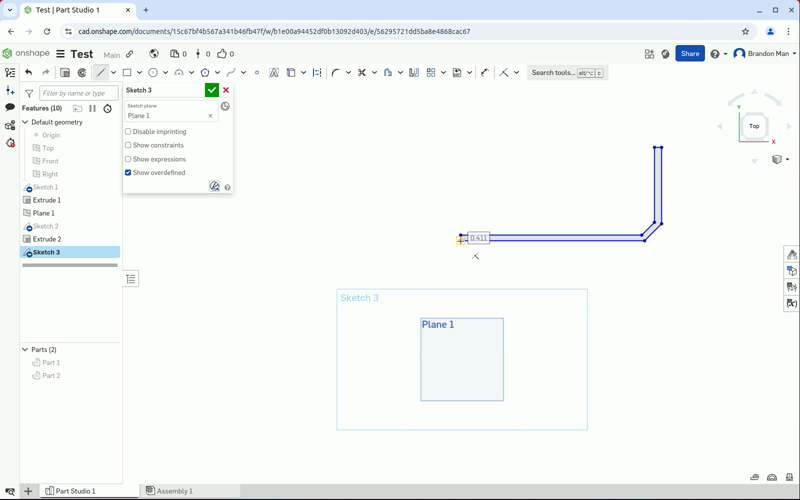
scroll(-6)
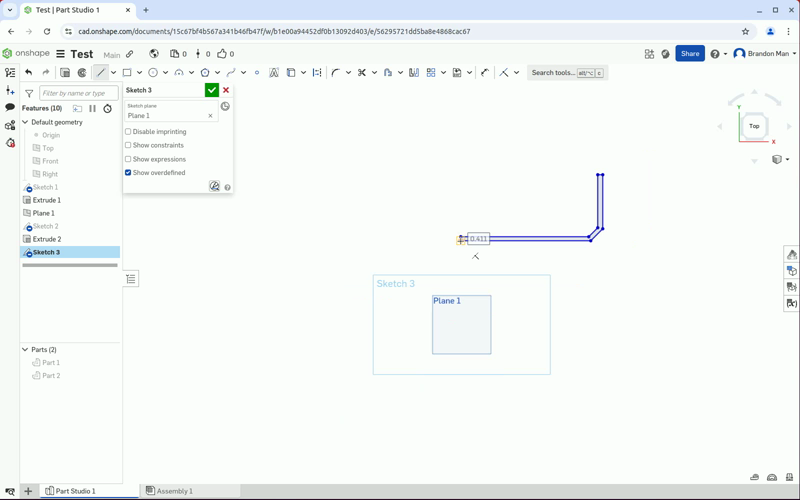
scroll(-6)
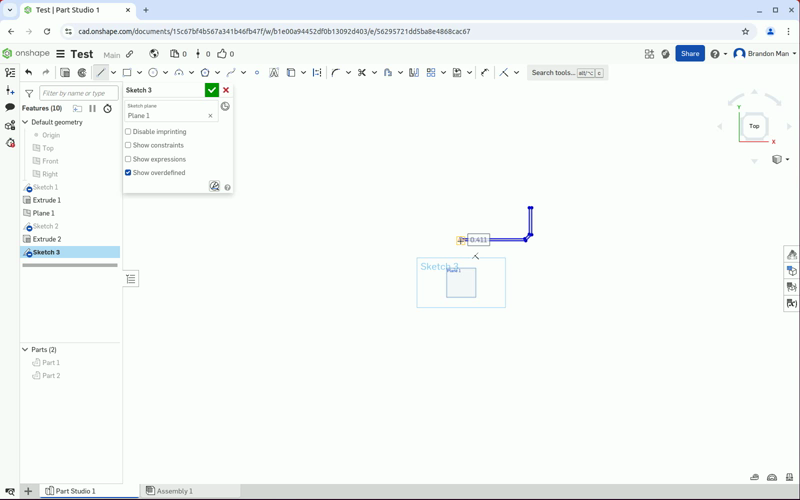
key(esc)
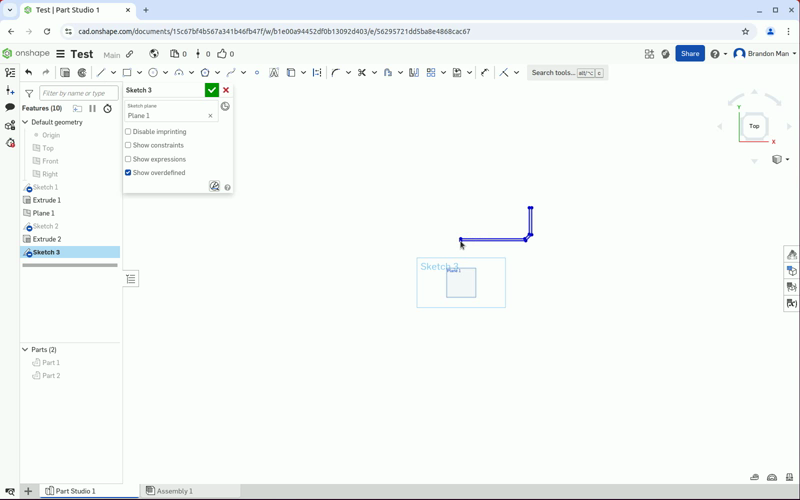
mouse_move(524, 239)
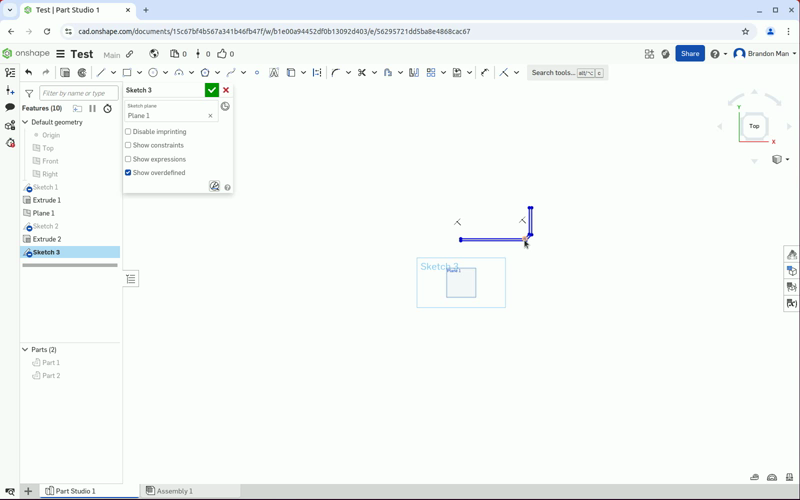
scroll(6)
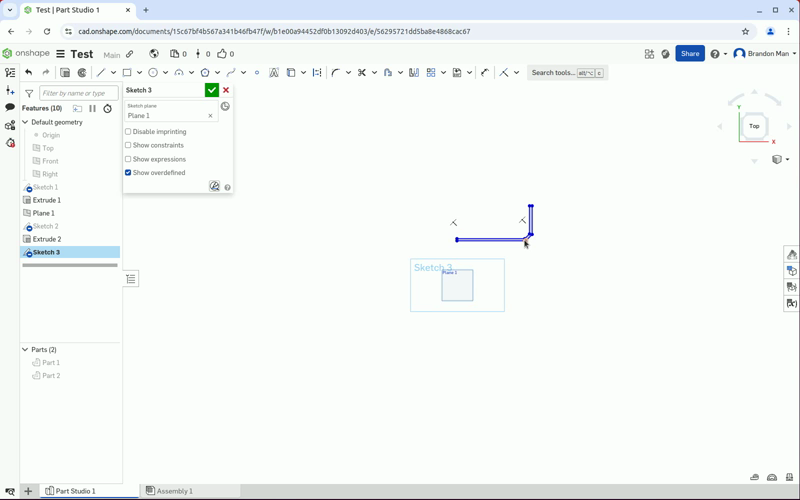
scroll(6)
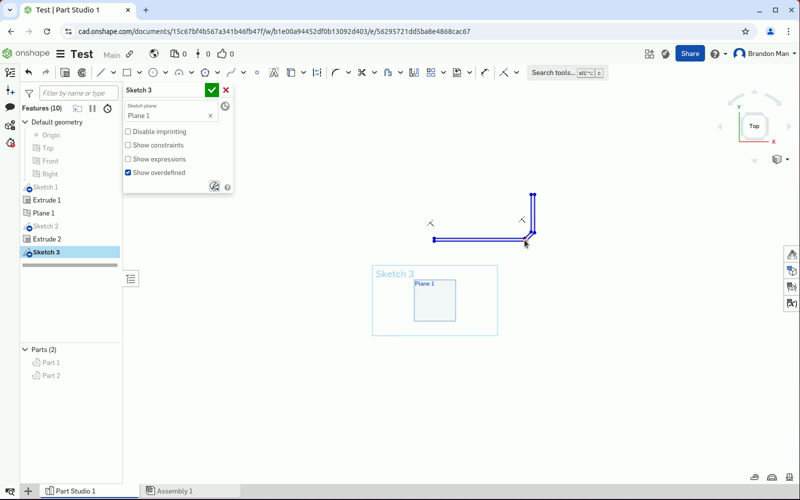
scroll(6)
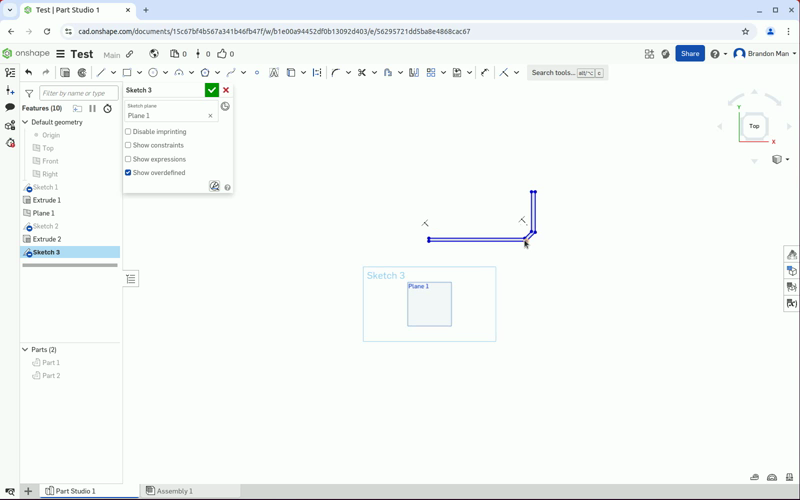
scroll(6)
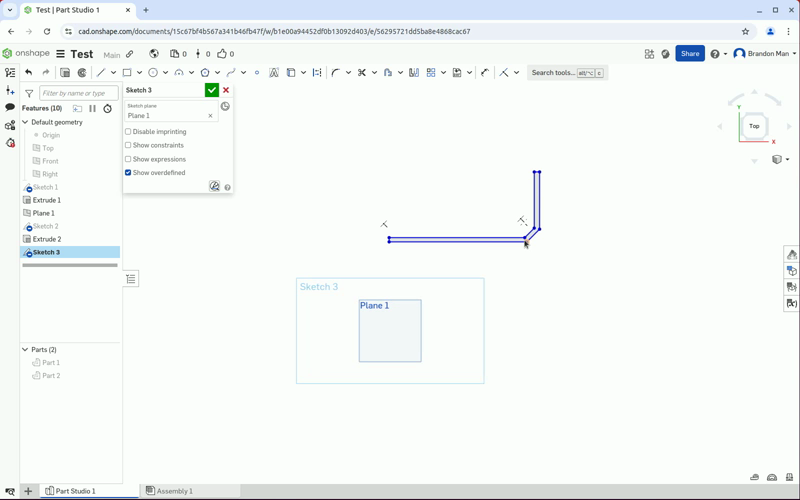
scroll(6)
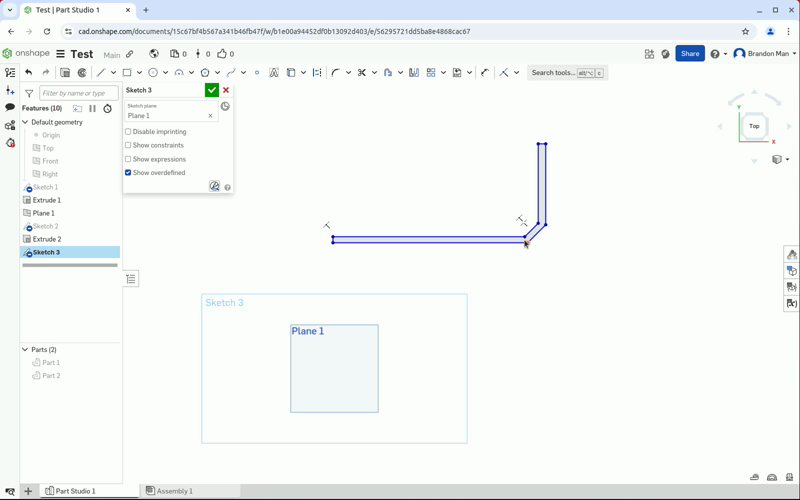
scroll(6)
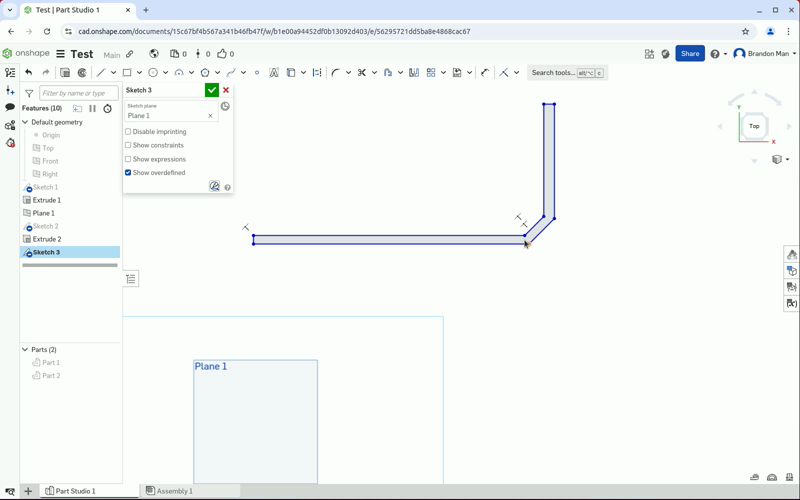
scroll(6)
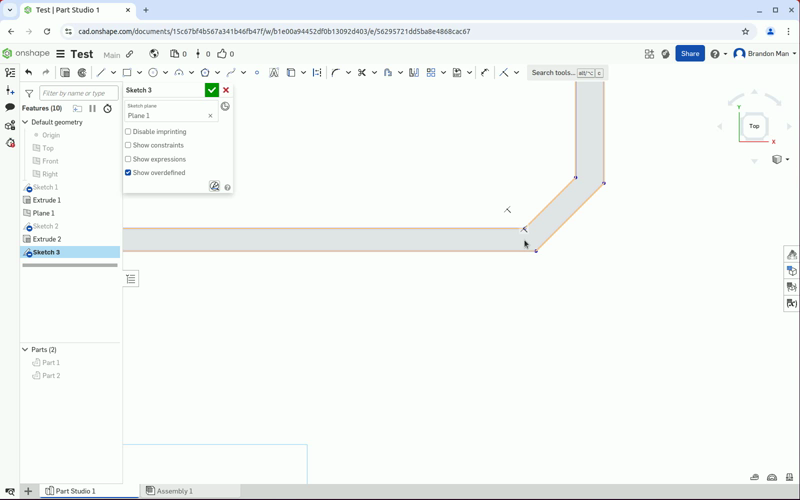
click(524, 239)
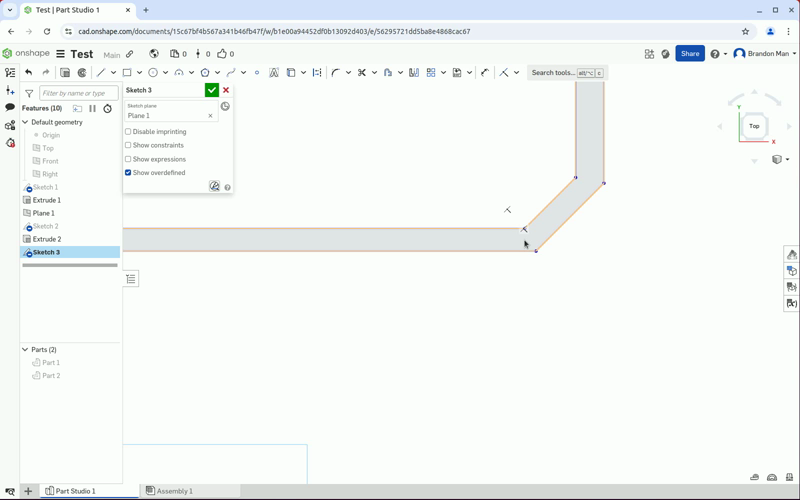
scroll(-6)
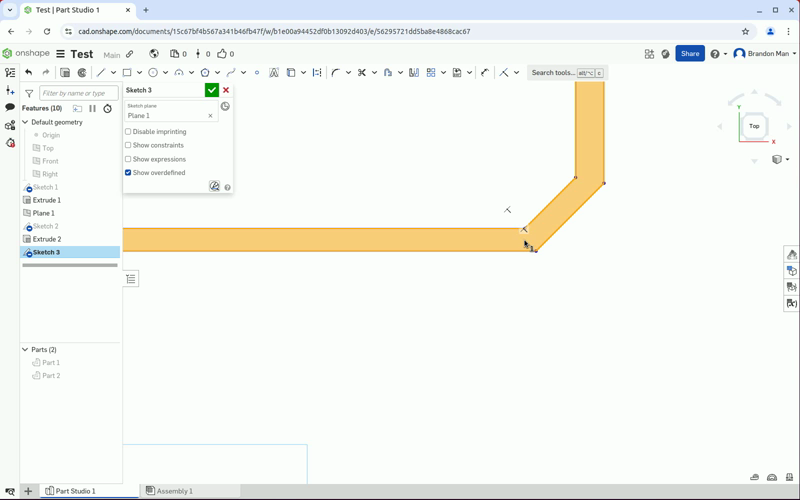
scroll(-6)
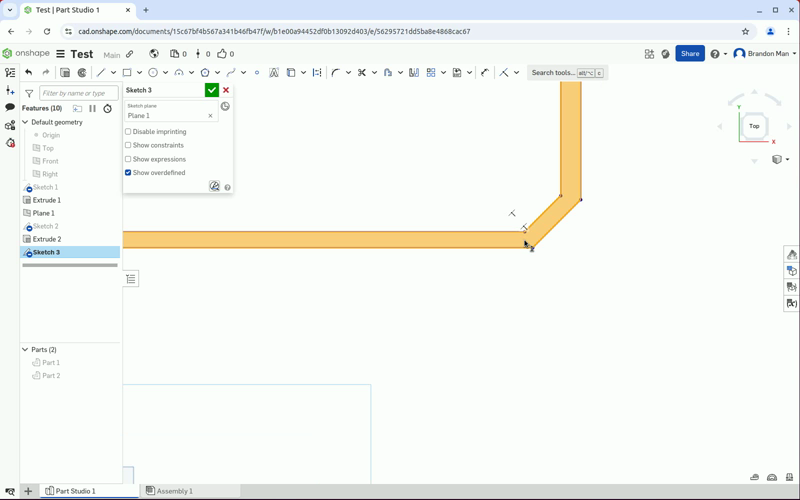
scroll(-6)
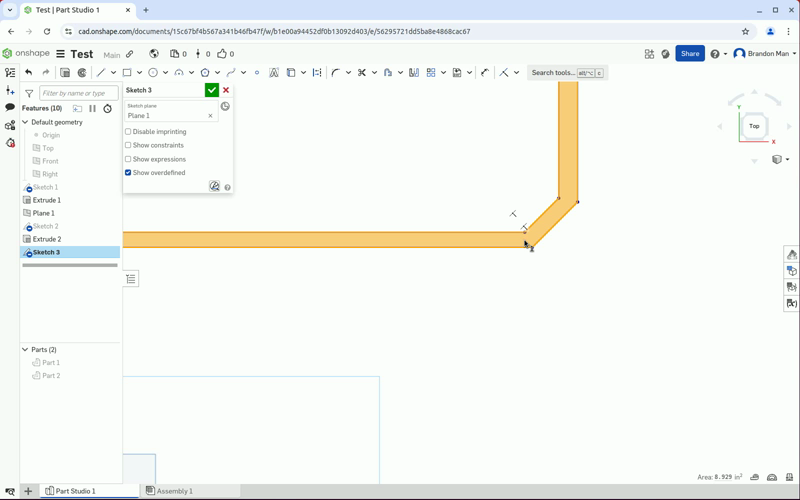
scroll(-6)
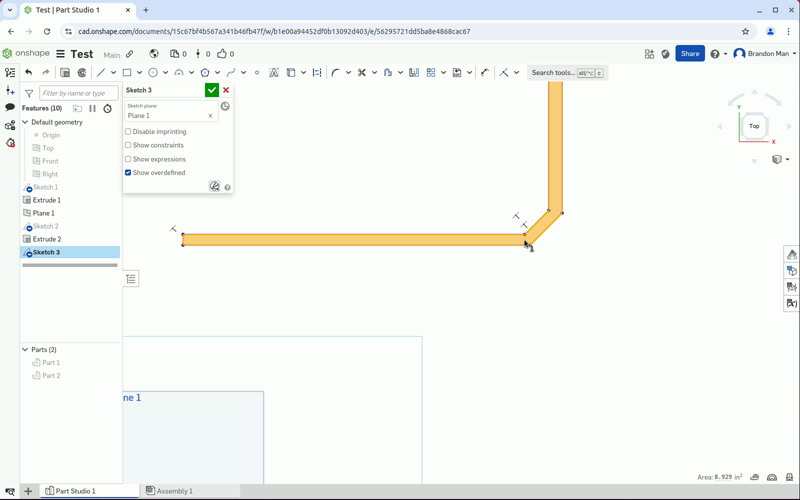
scroll(-6)
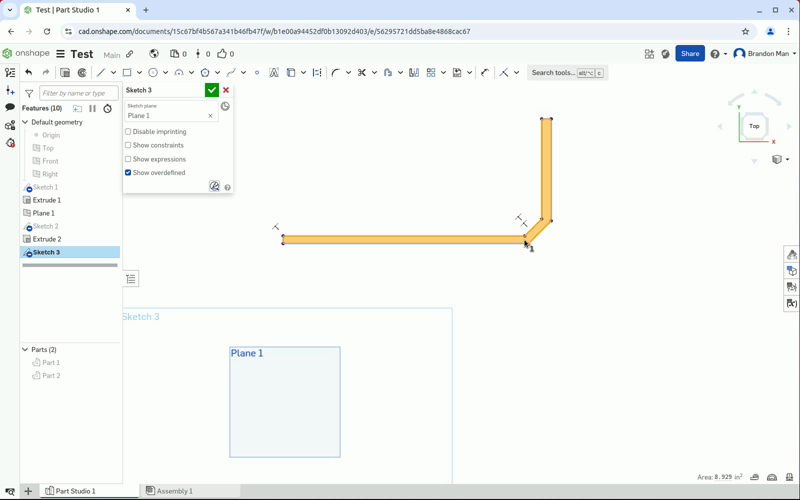
scroll(-6)
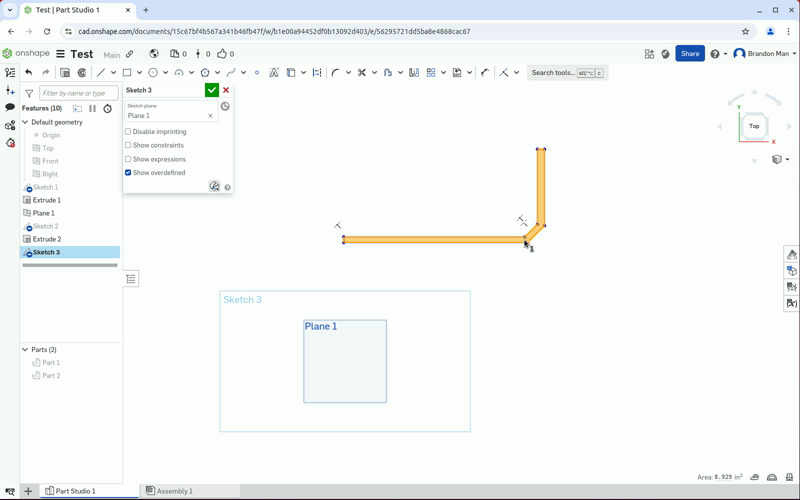
scroll(-6)
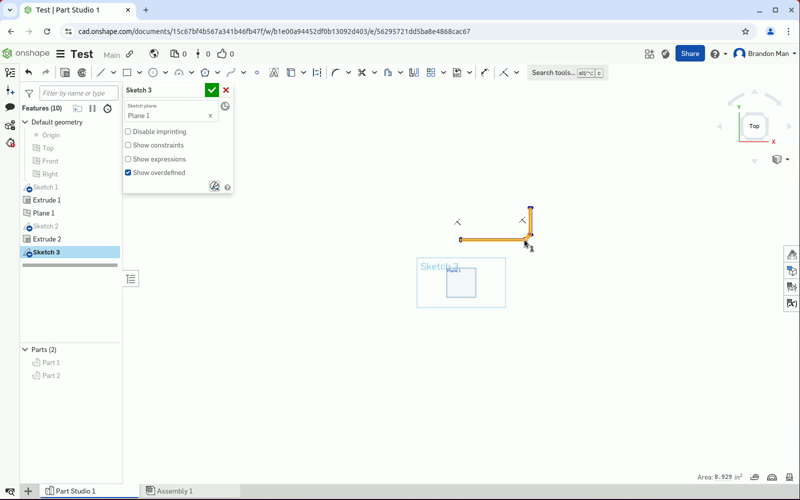
mouse_move(73, 352)
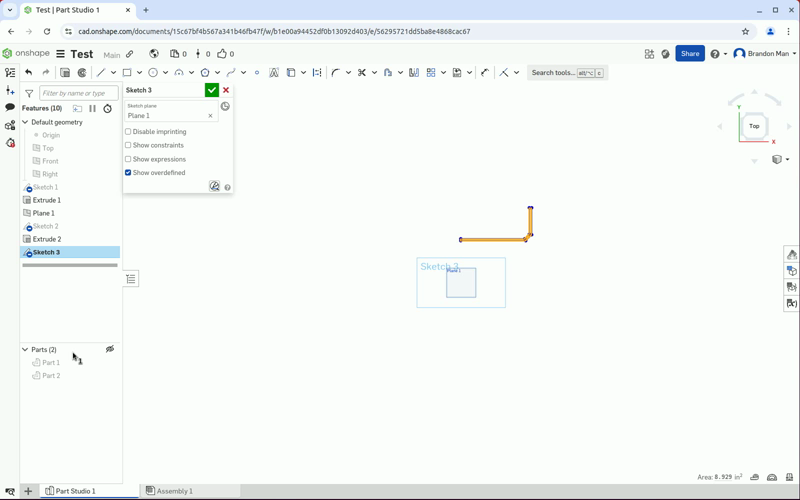
key(shift+y)
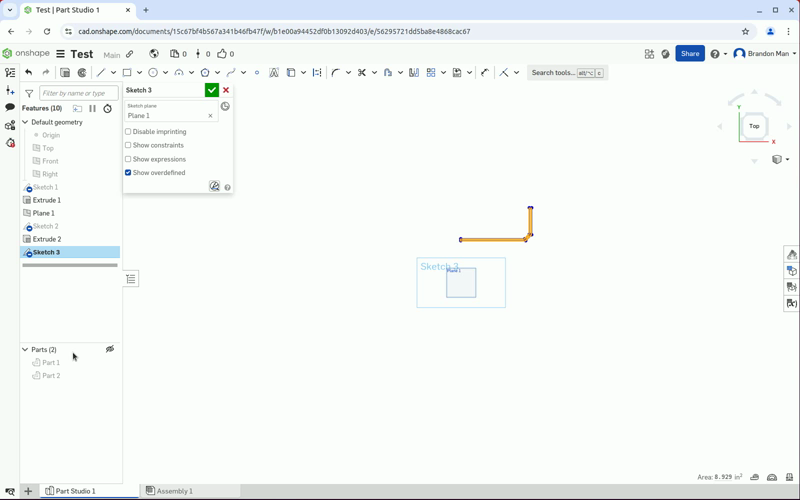
key(shift+e)
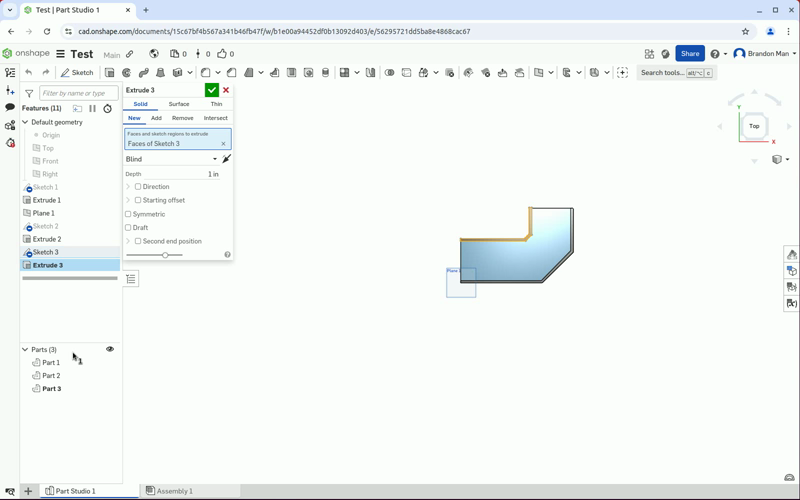
mouse_move(143, 106)
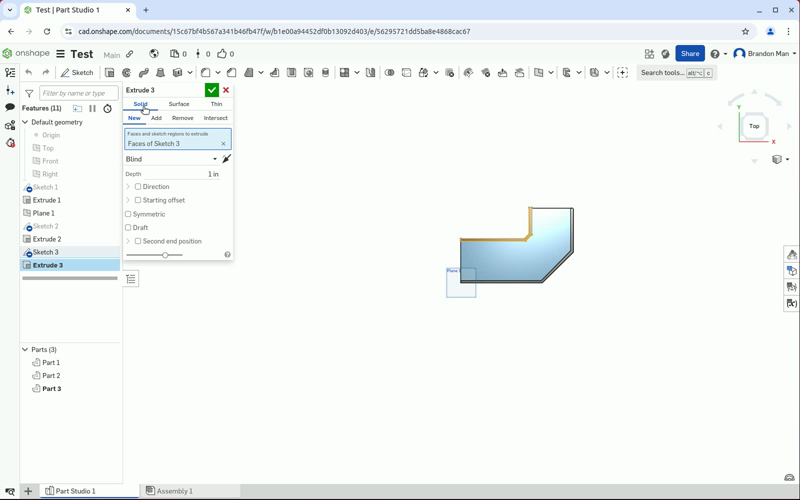
click(143, 106)
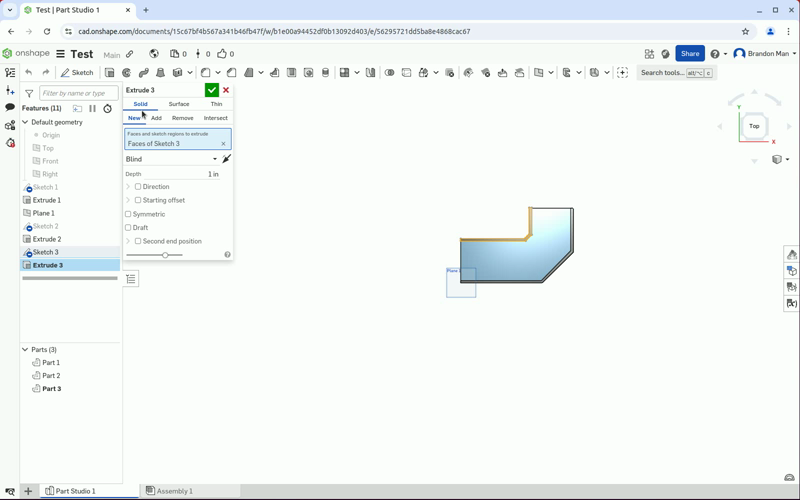
mouse_move(137, 120)
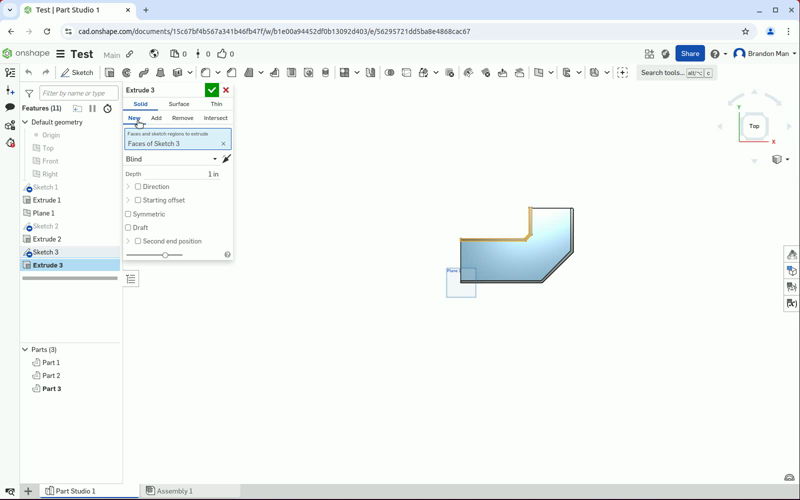
click(137, 120)
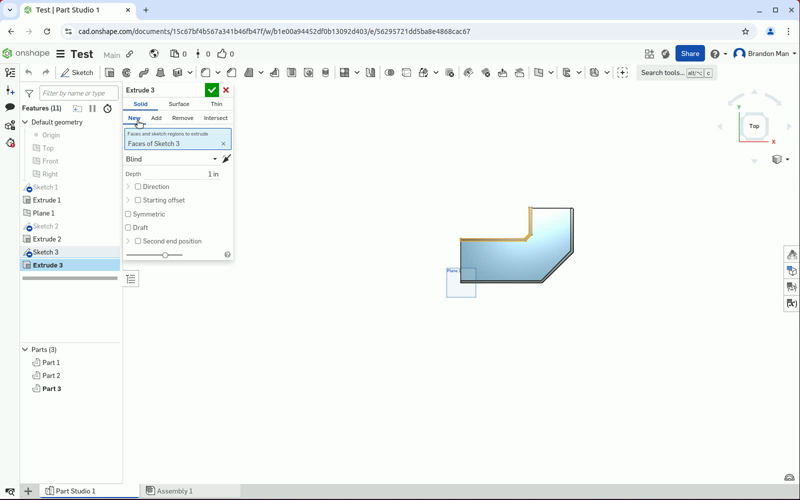
key(tab, 4)
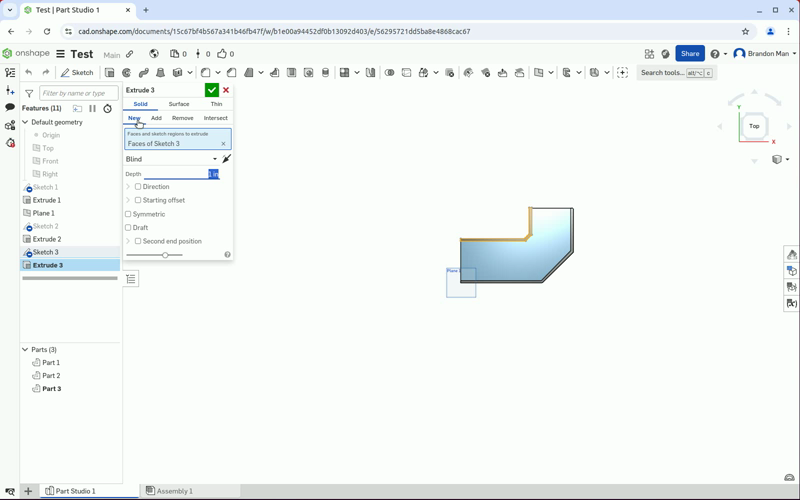
text(6.018)
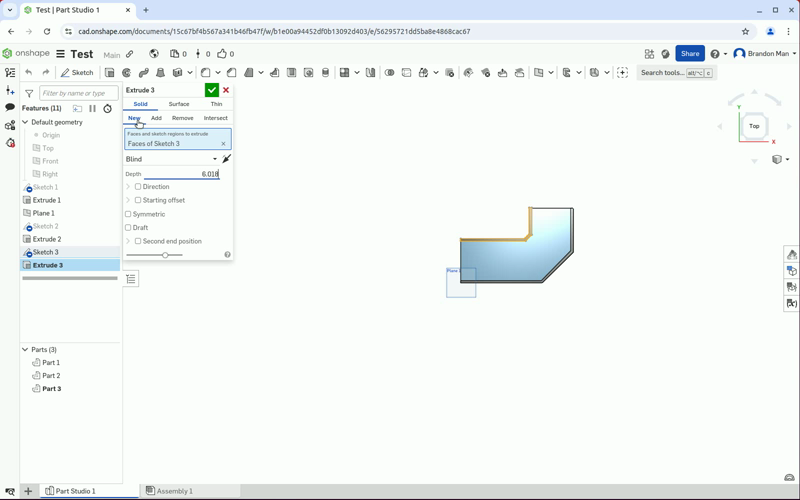
key(enter)
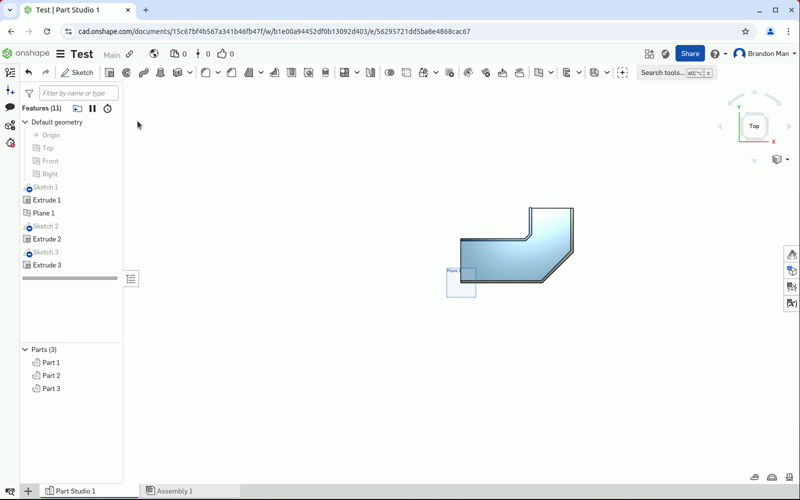
key(shift+h)
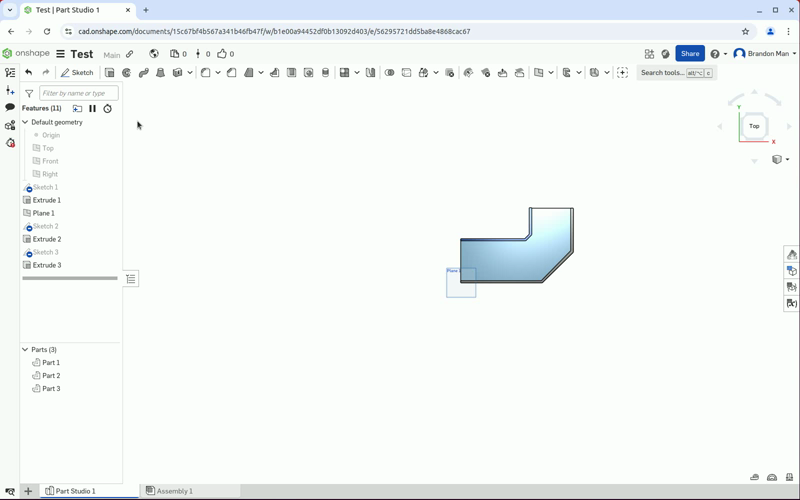
key(shift+h)
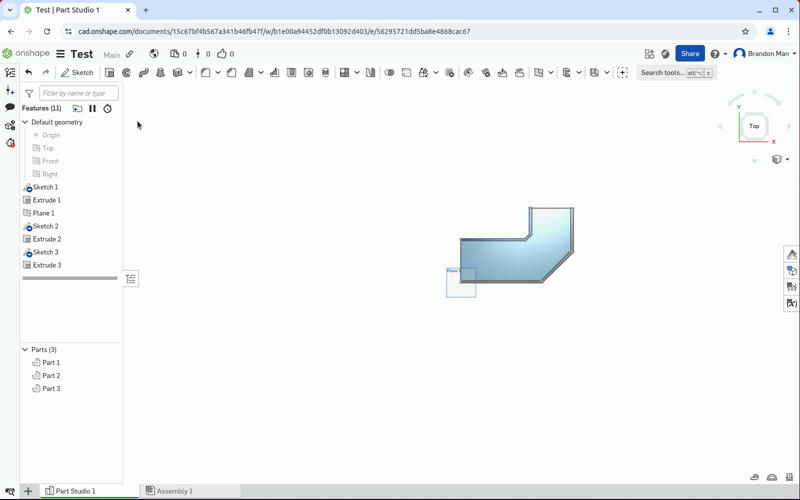
key(shift+7)
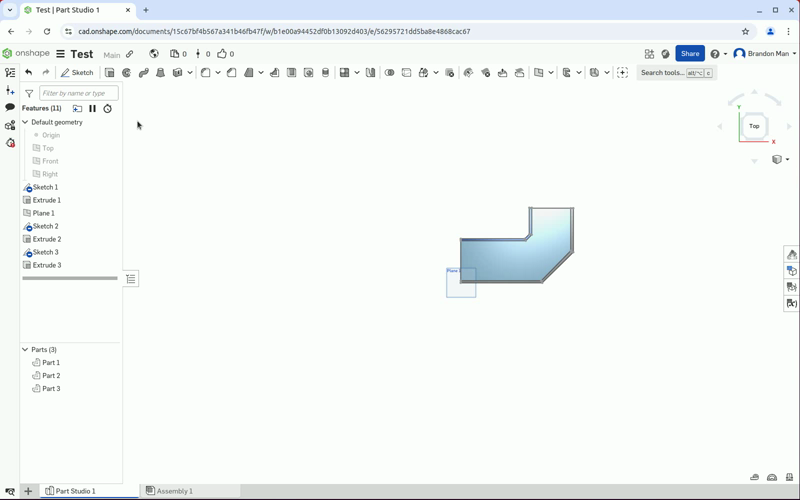
key(up, 3)
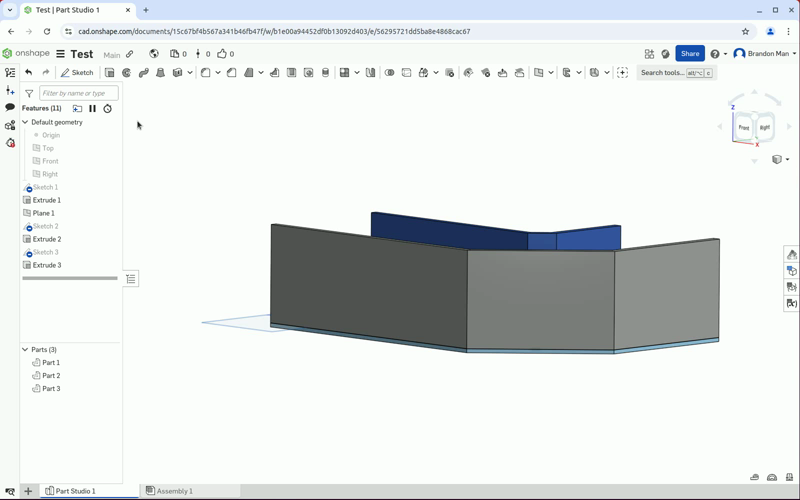
key(left, 3)
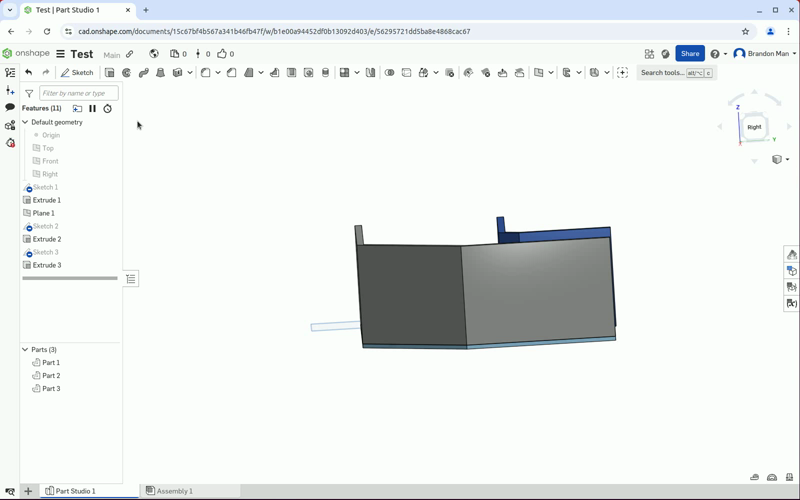
key(right, 3)
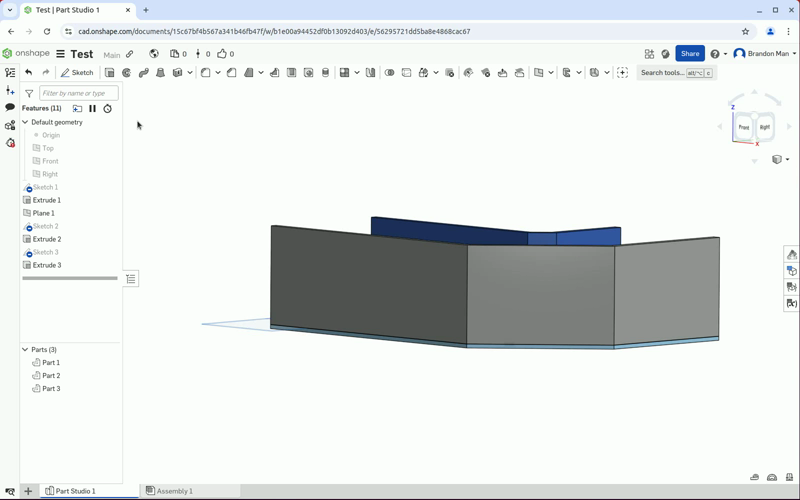
key(down, 3)
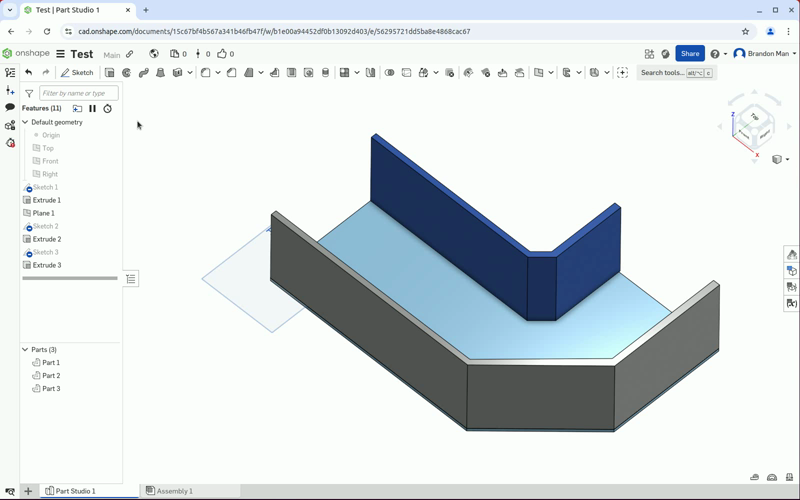
mouse_move(73, 189)
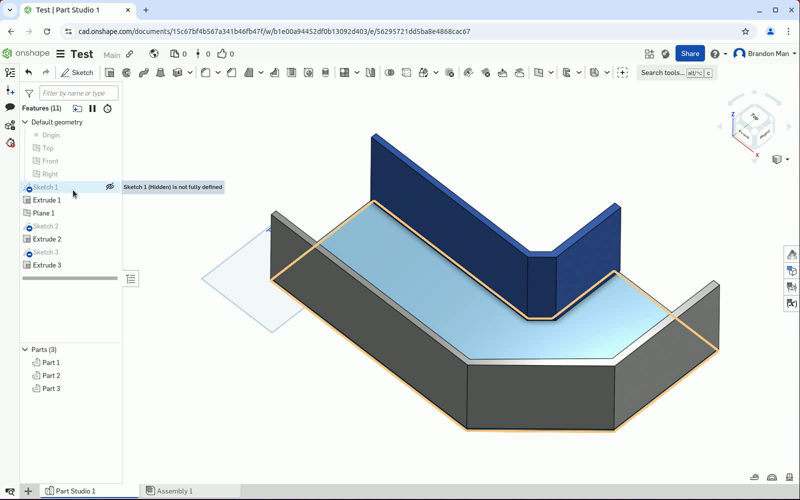
click(73, 189)